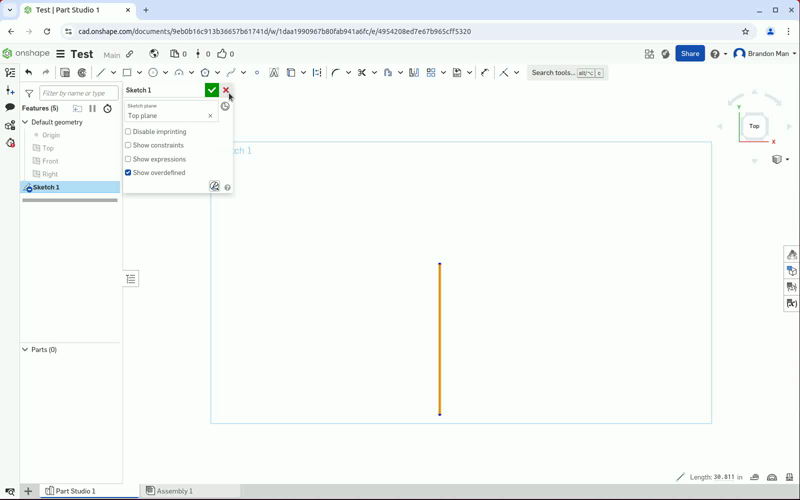
key(shift+h)
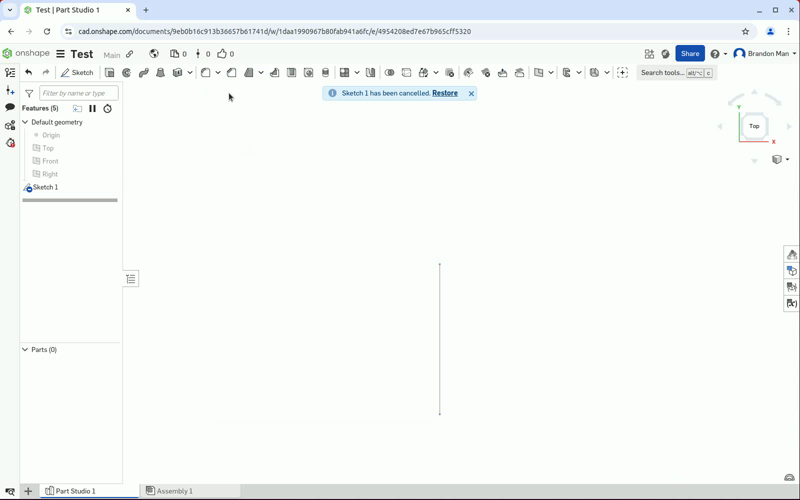
key(shift+s)
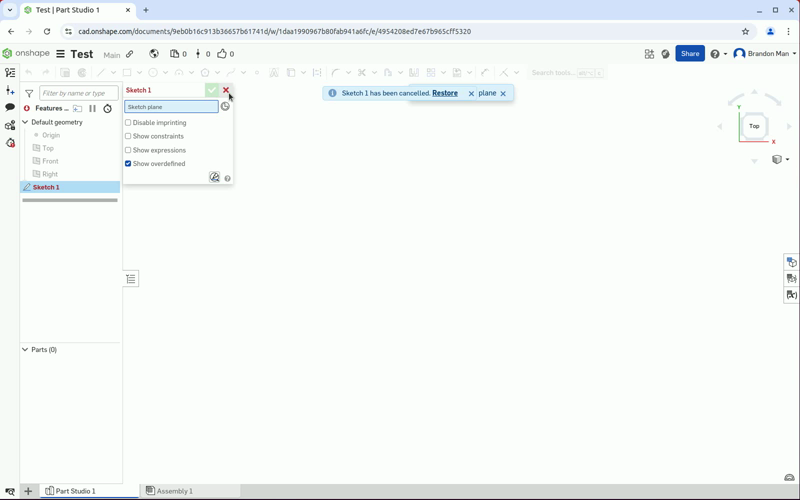
mouse_move(73, 150)
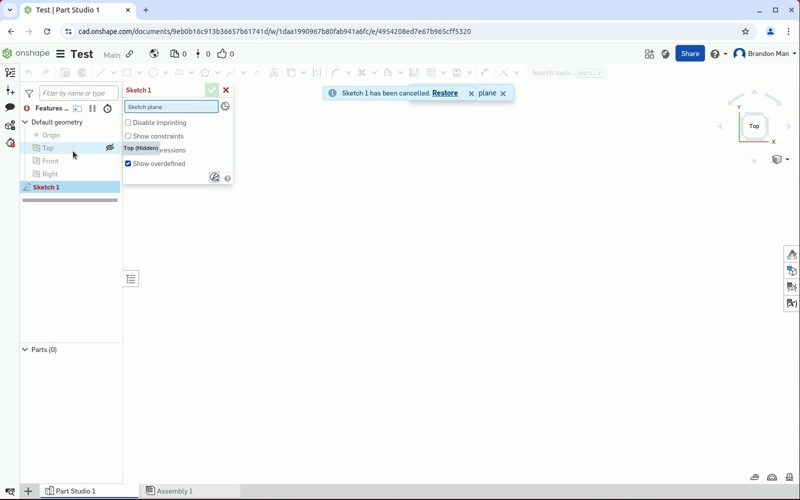
click(73, 150)
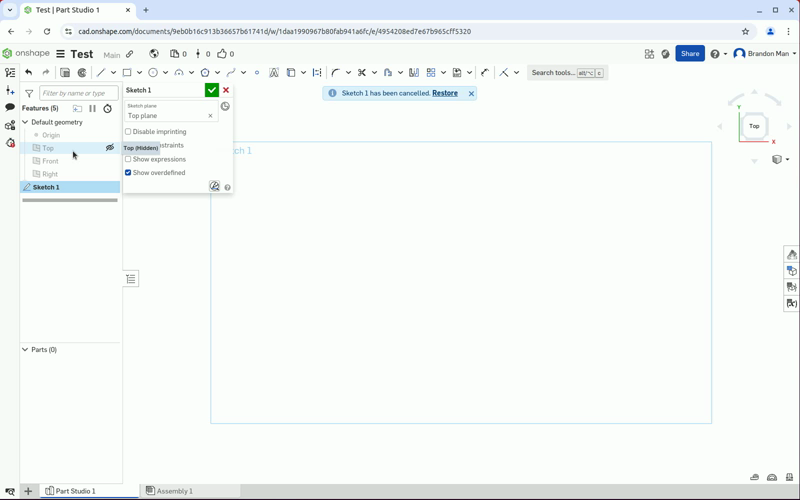
mouse_move(73, 352)
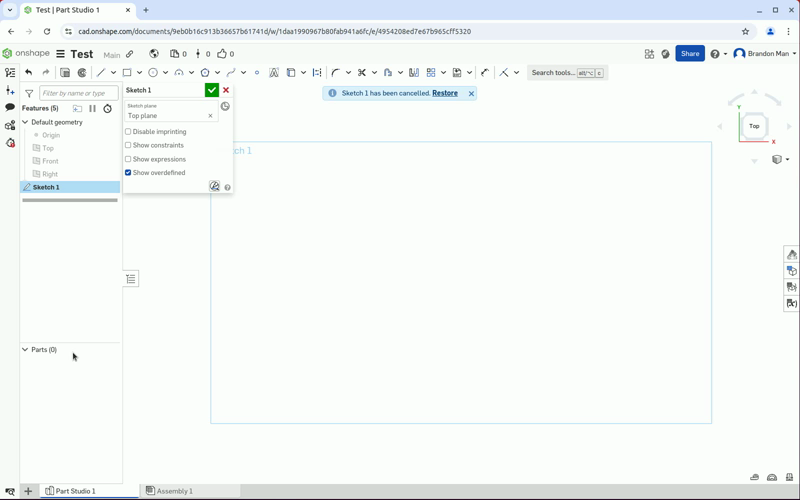
key(y)
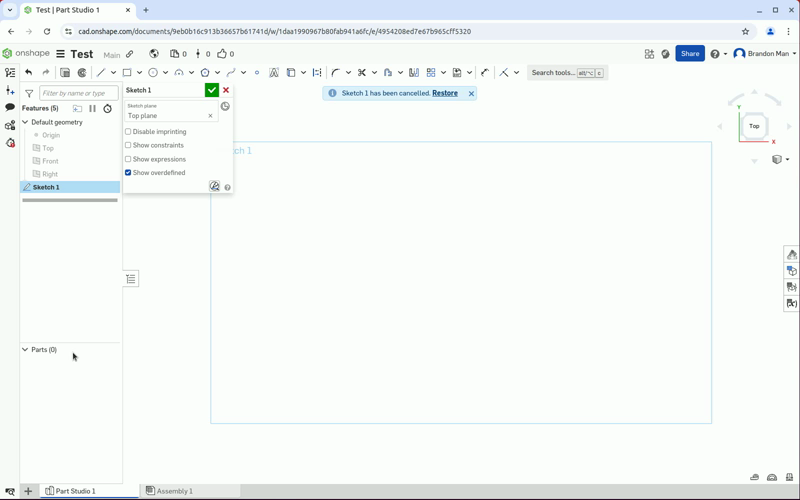
key(l)
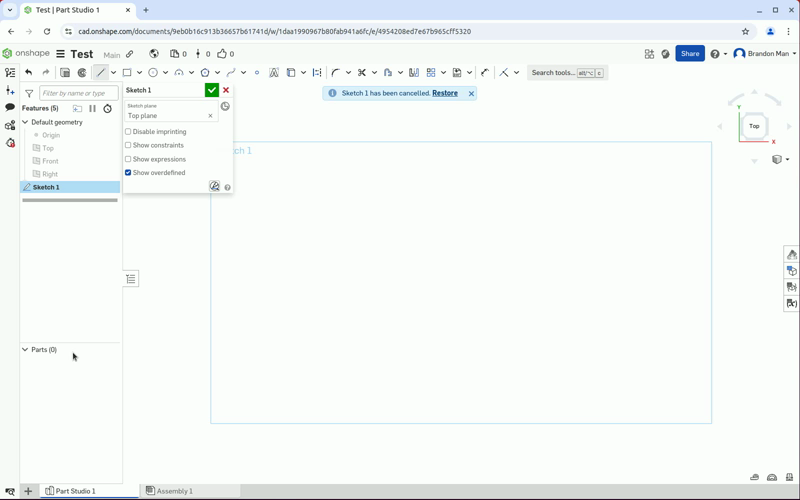
key_down(shift)
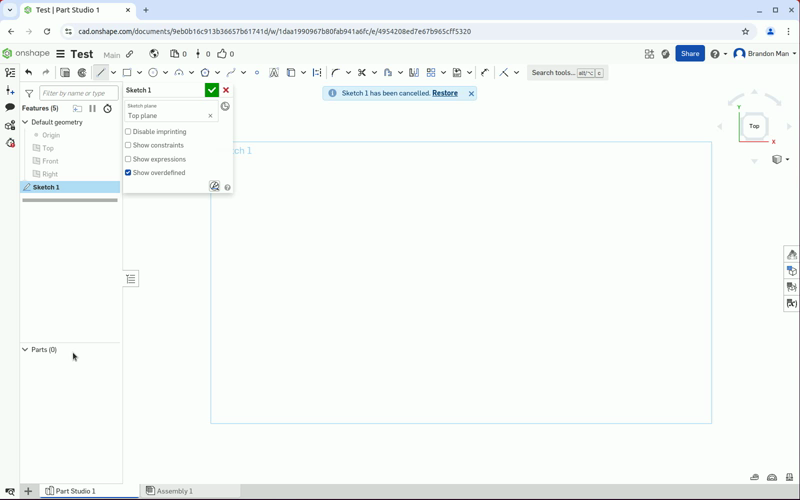
mouse_move(348, 361)
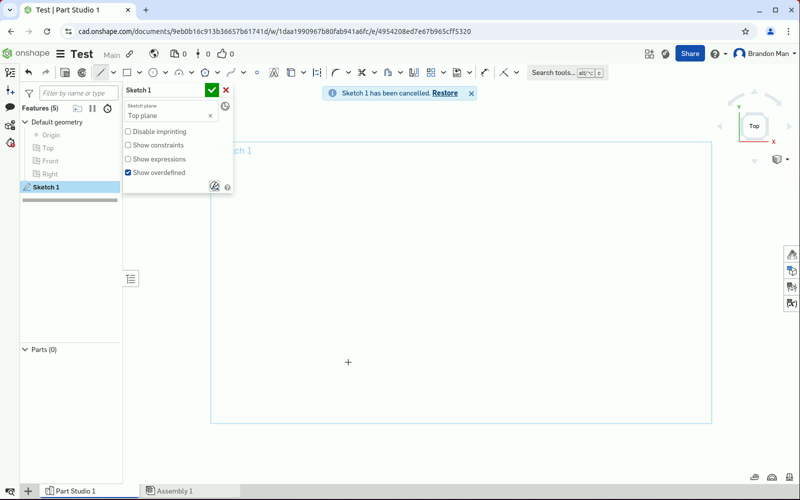
click(348, 361)
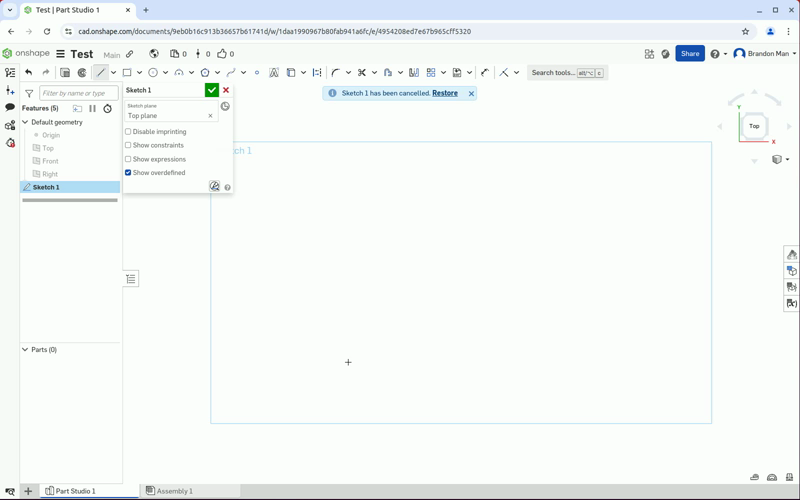
key_up(shift)
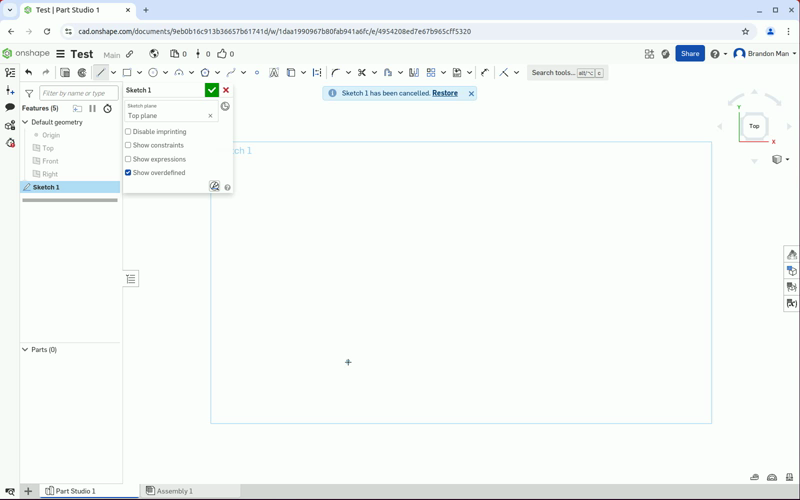
key_down(shift)
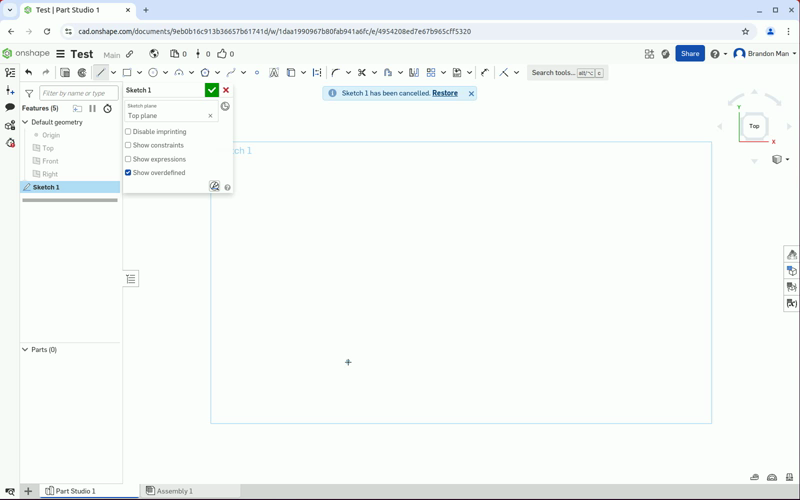
mouse_move(572, 361)
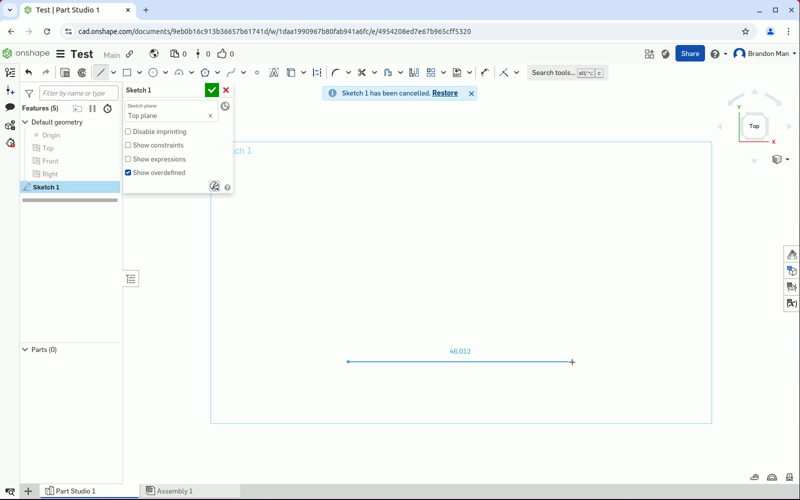
click(572, 361)
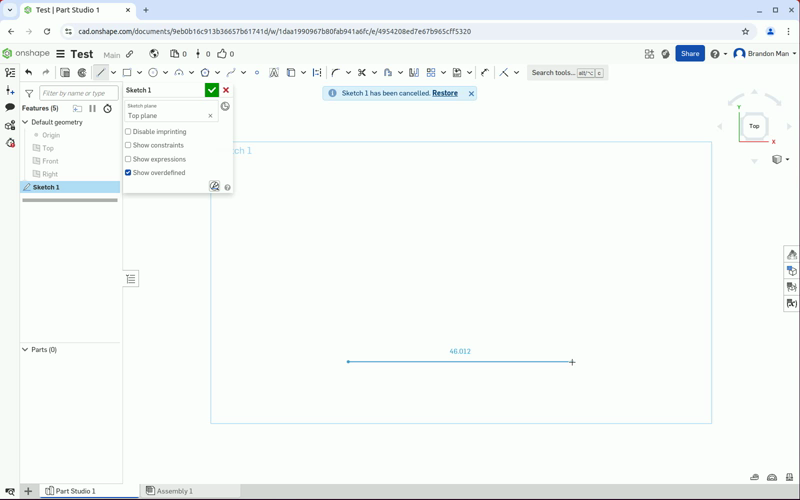
key_up(shift)
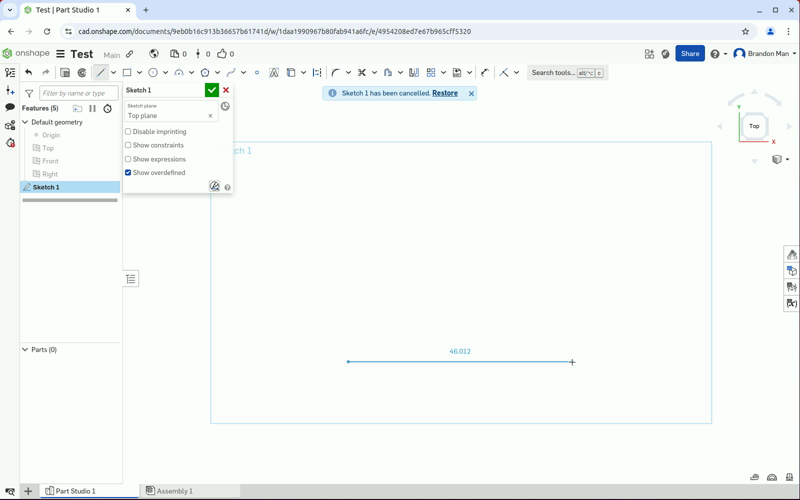
key_down(shift)
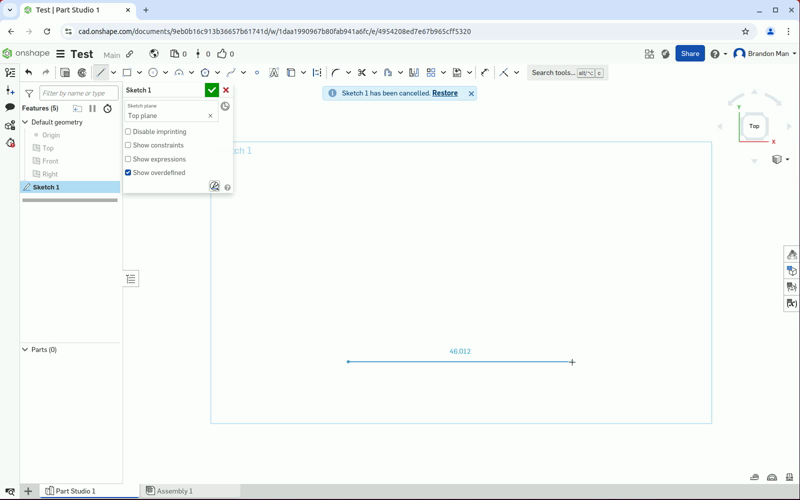
mouse_move(572, 205)
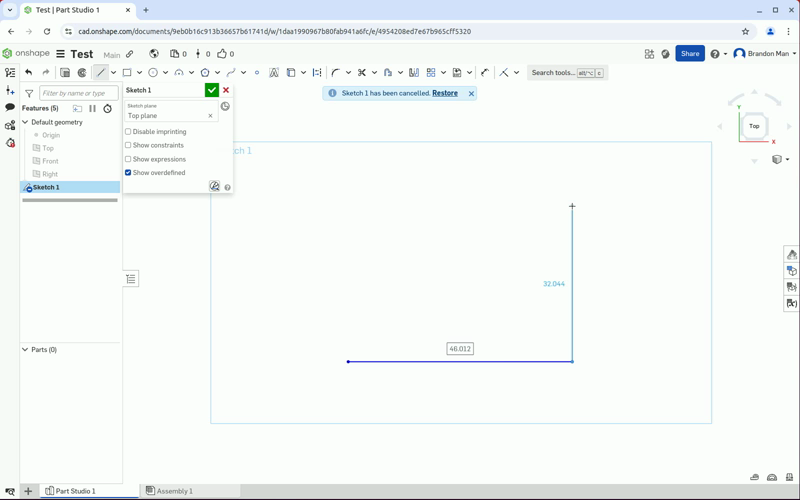
click(572, 205)
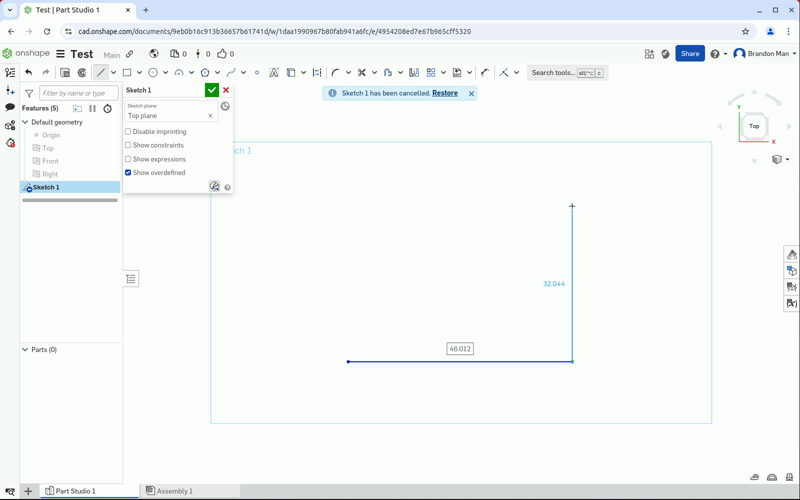
key_up(shift)
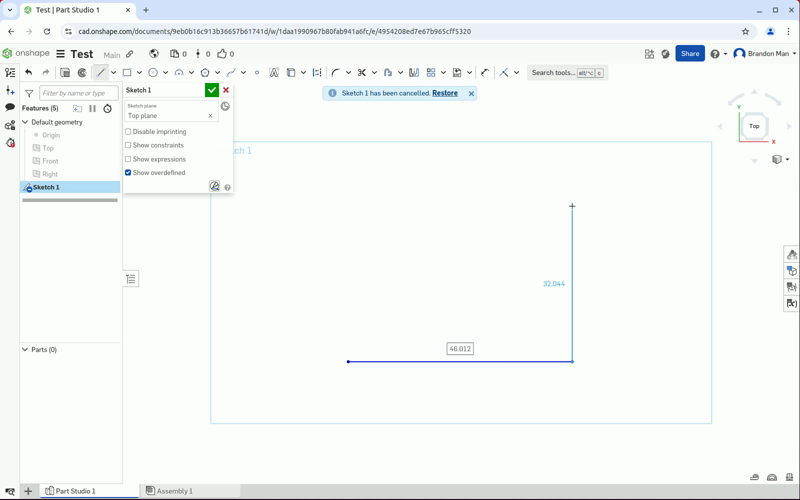
key_down(shift)
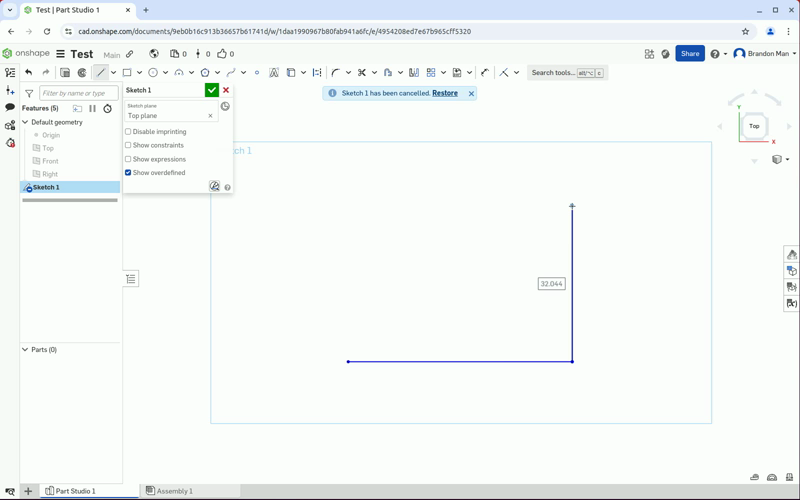
mouse_move(348, 205)
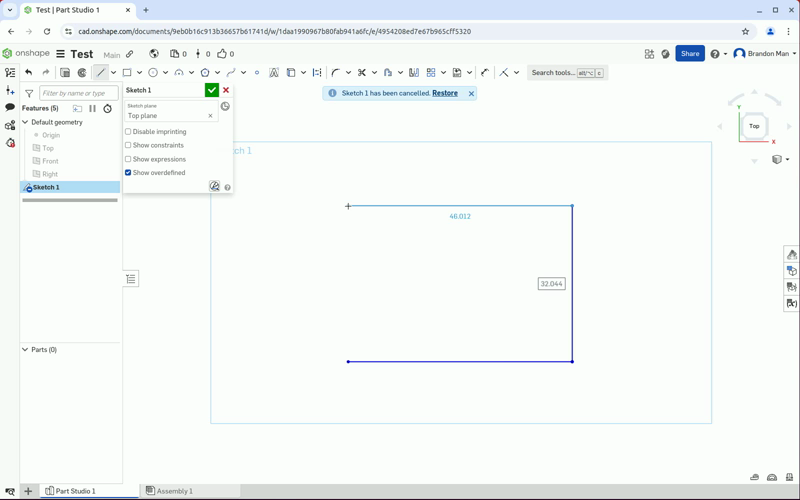
click(348, 205)
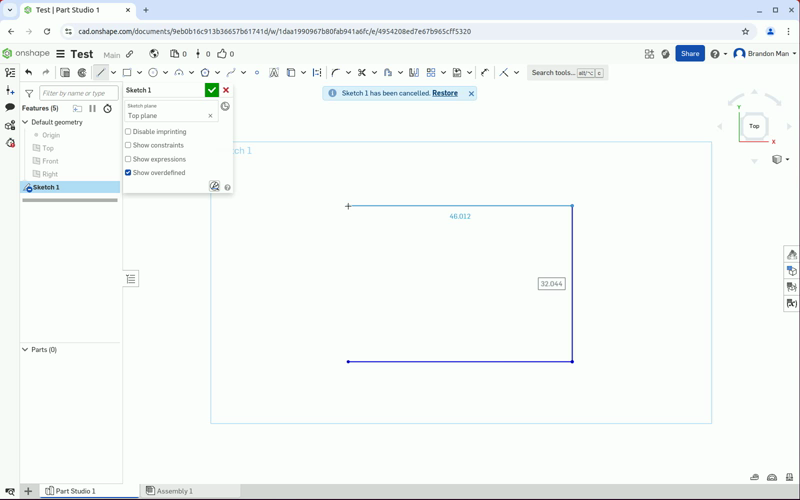
key_up(shift)
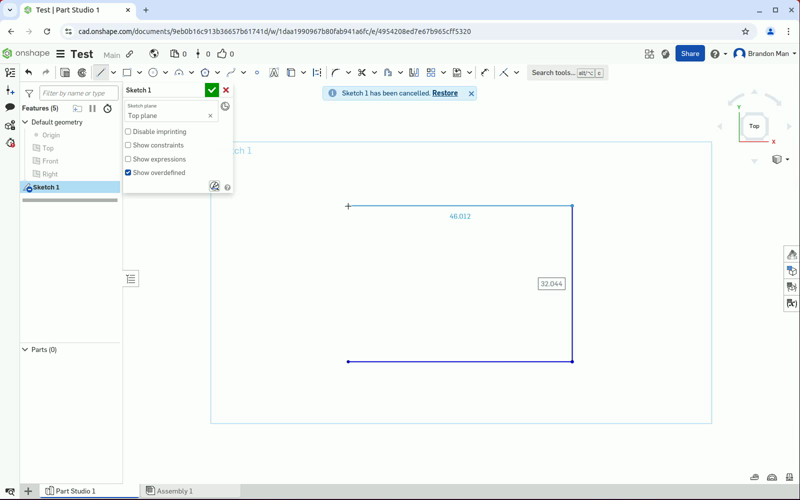
key_down(shift)
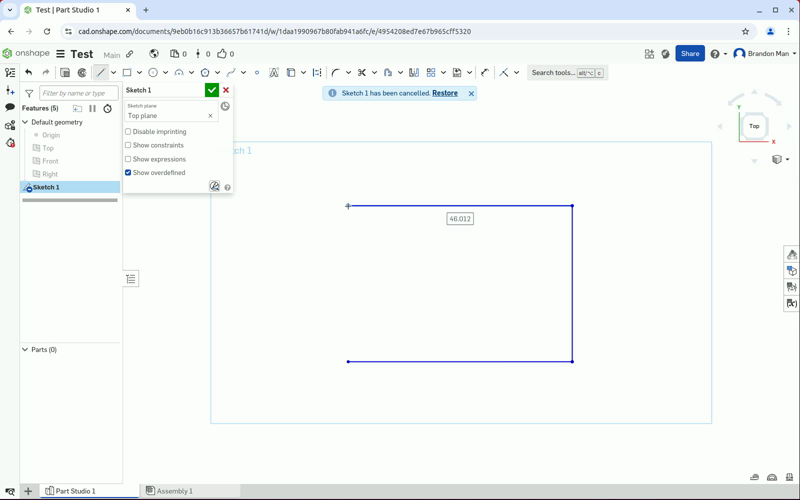
mouse_move(348, 361)
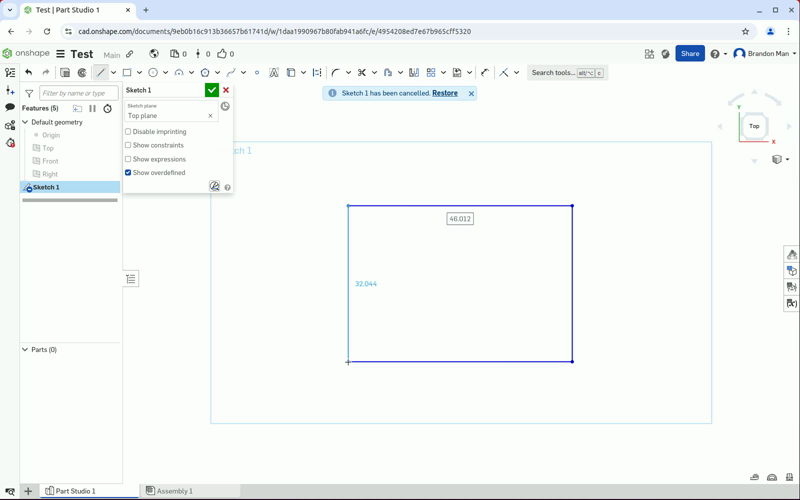
key_up(shift)
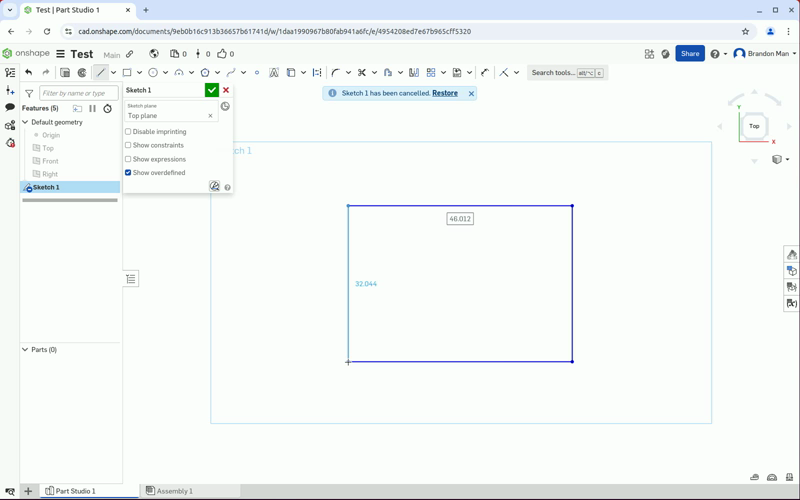
click(348, 361)
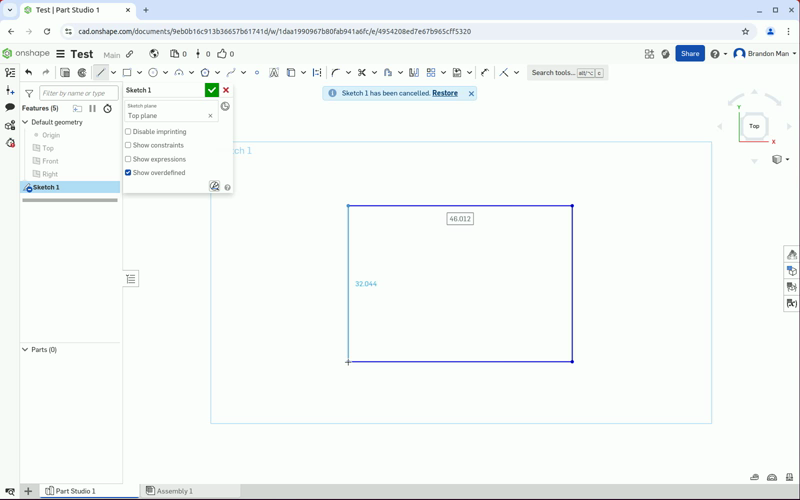
key(esc)
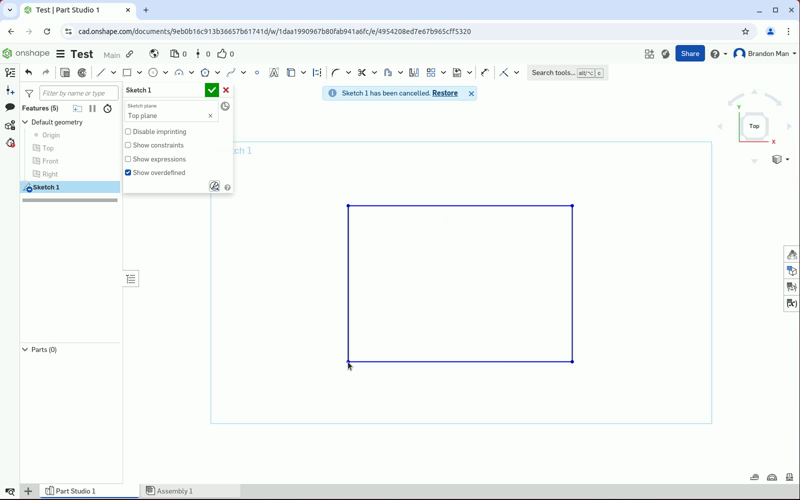
mouse_move(391, 276)
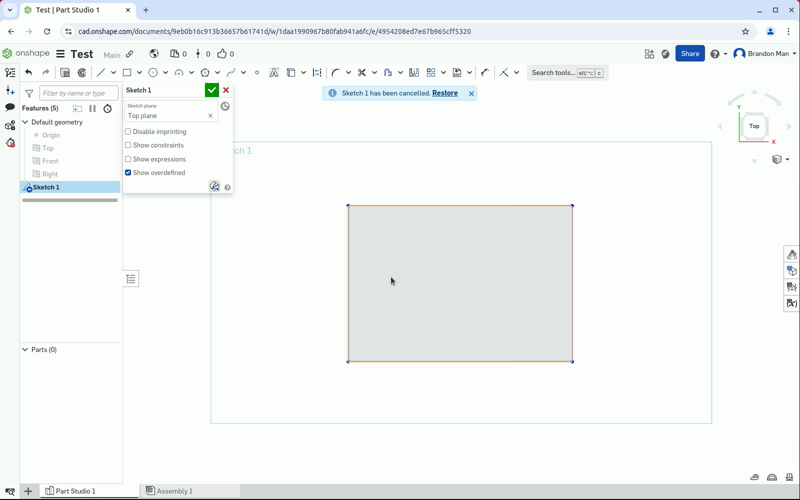
click(391, 276)
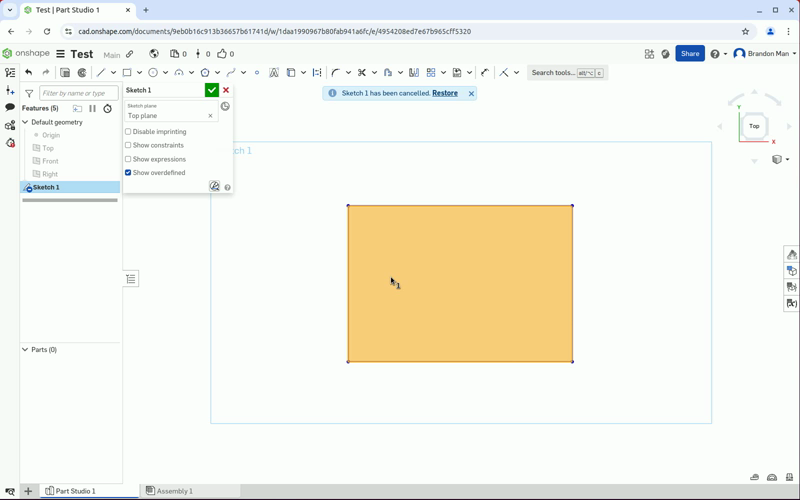
mouse_move(73, 352)
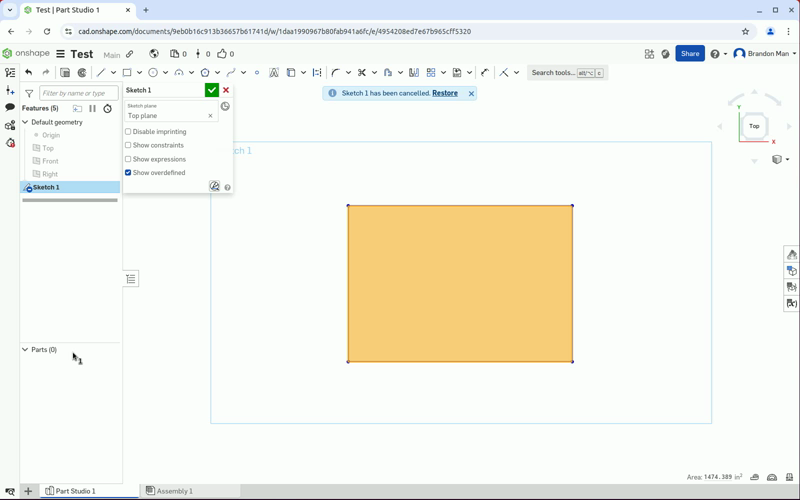
key(shift+y)
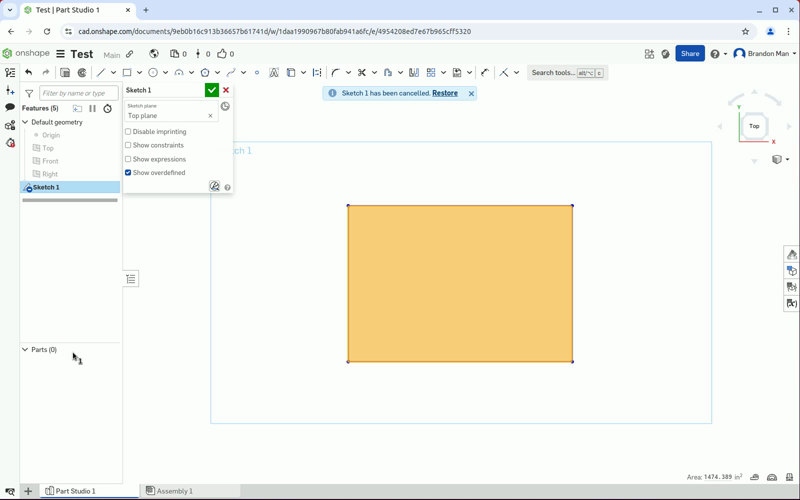
key(shift+e)
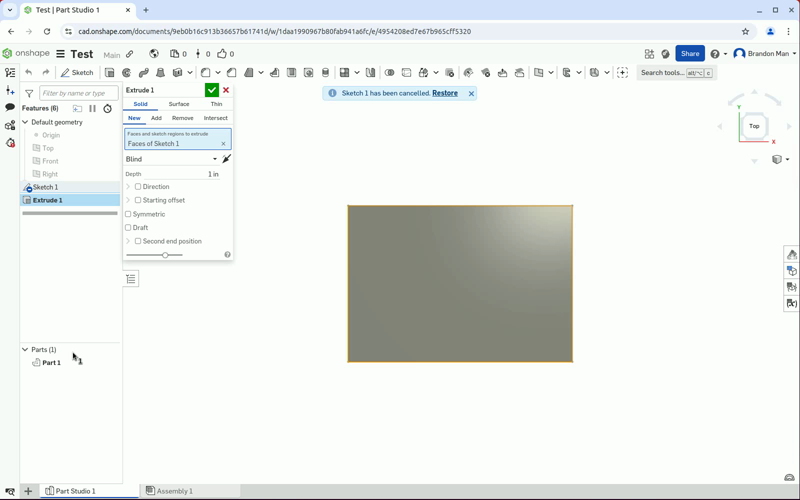
mouse_move(143, 106)
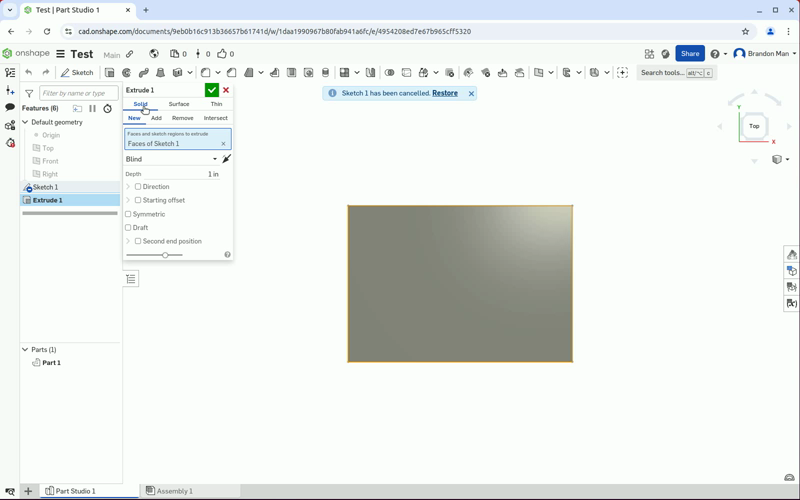
click(143, 106)
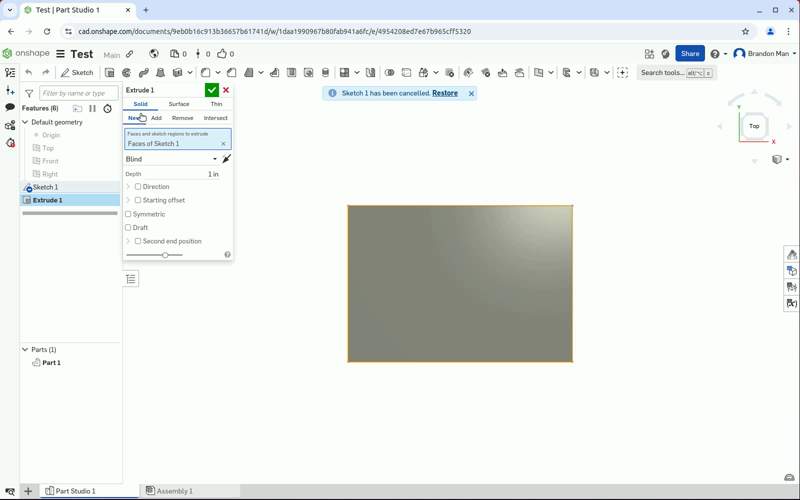
mouse_move(137, 120)
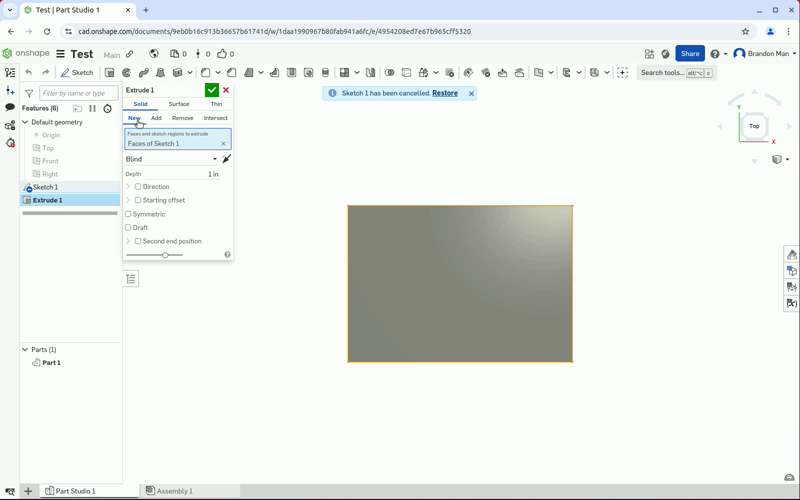
click(137, 120)
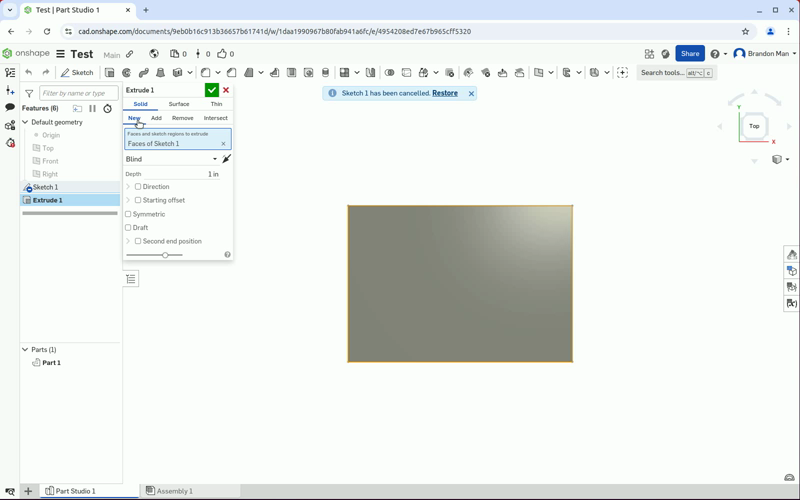
key(tab, 4)
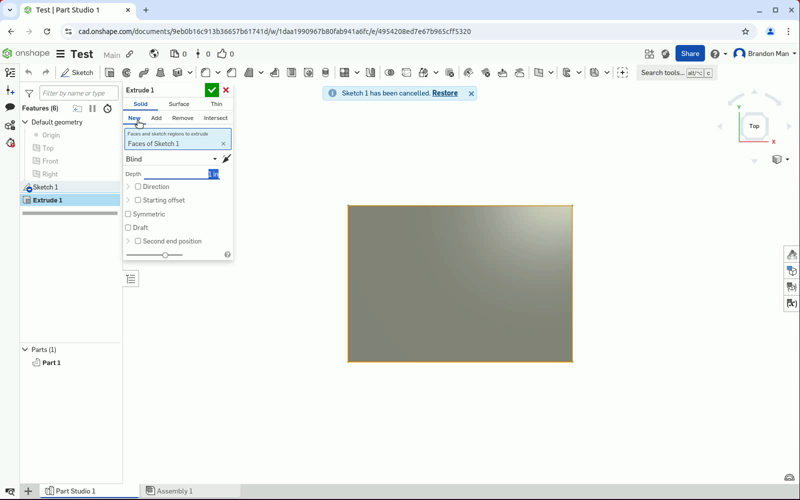
text(1.685)
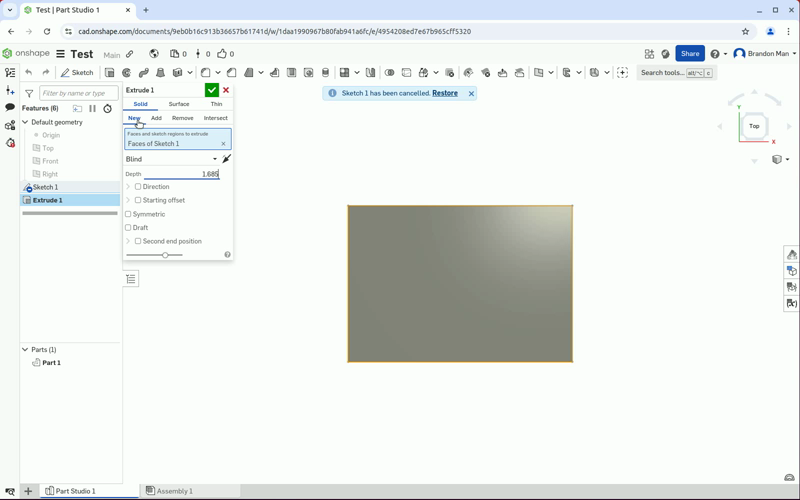
key(enter)
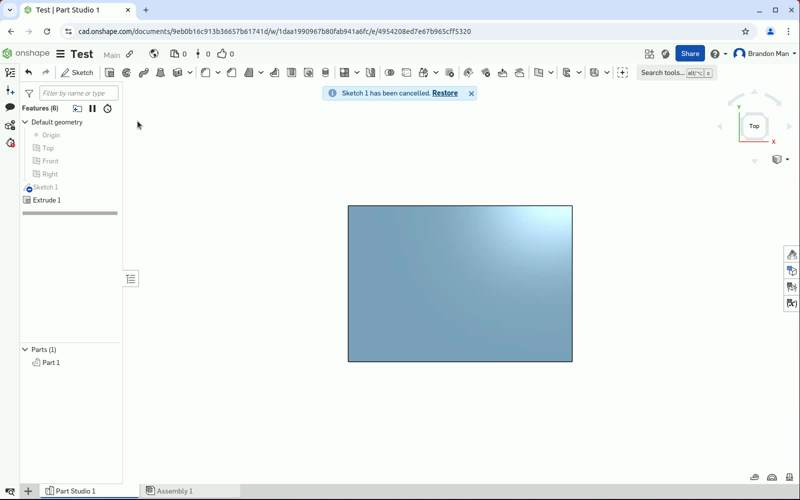
key(shift+h)
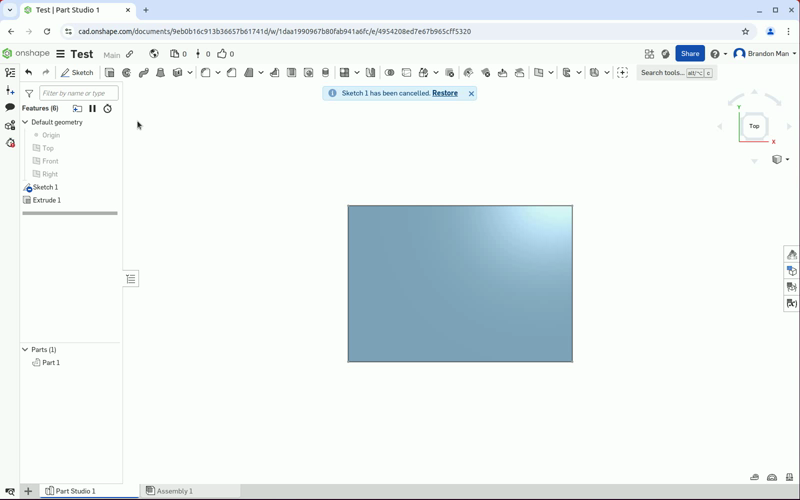
key(shift+h)
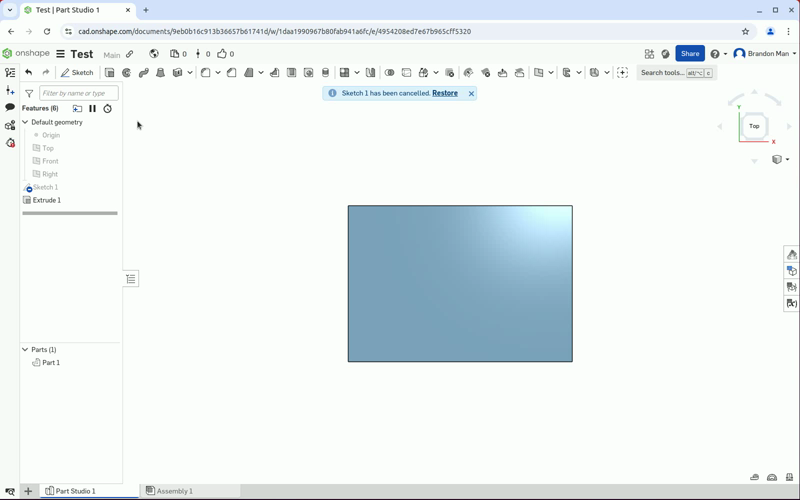
mouse_move(73, 189)
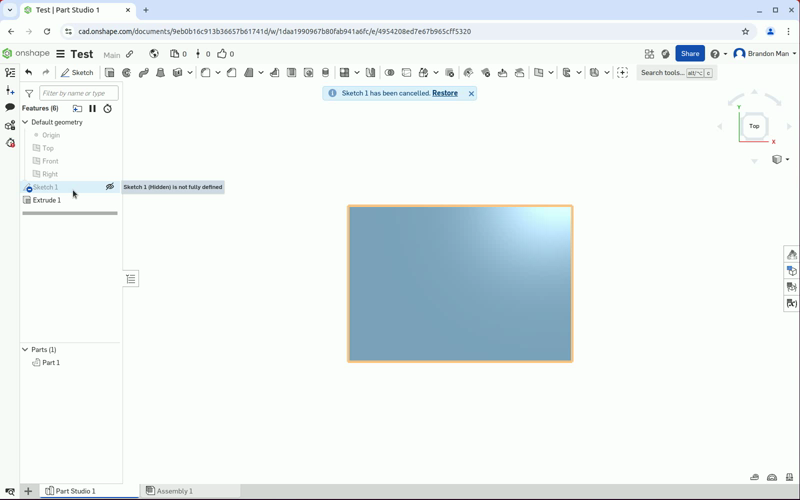
click(73, 189)
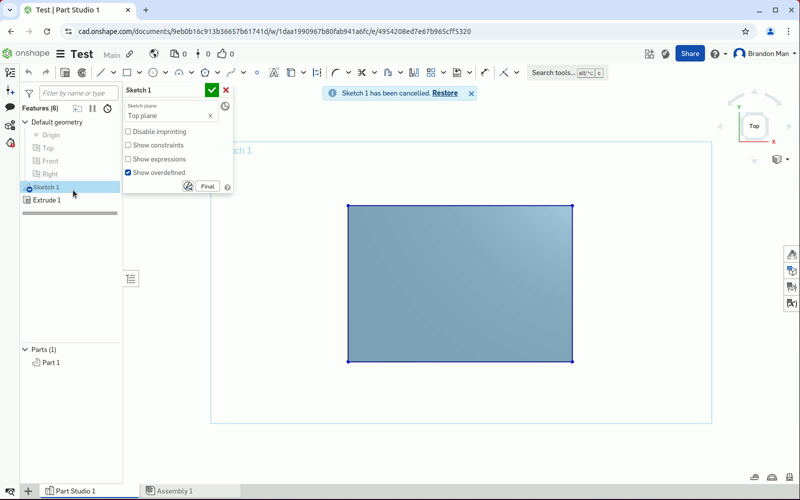
mouse_move(229, 92)
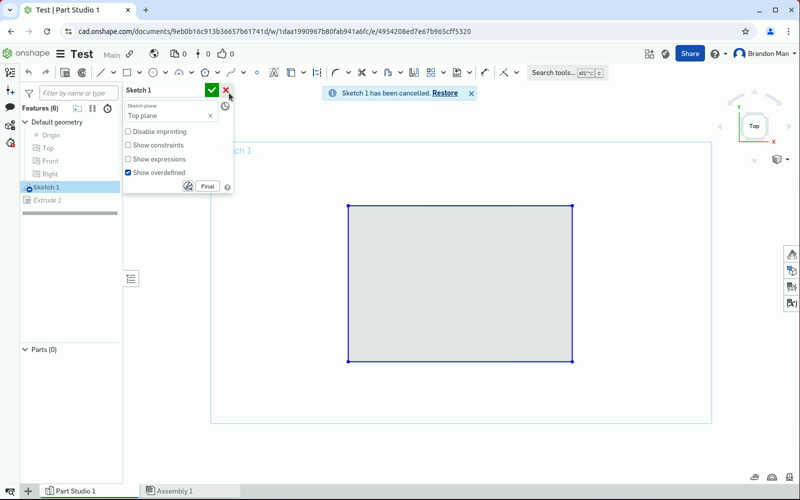
click(229, 92)
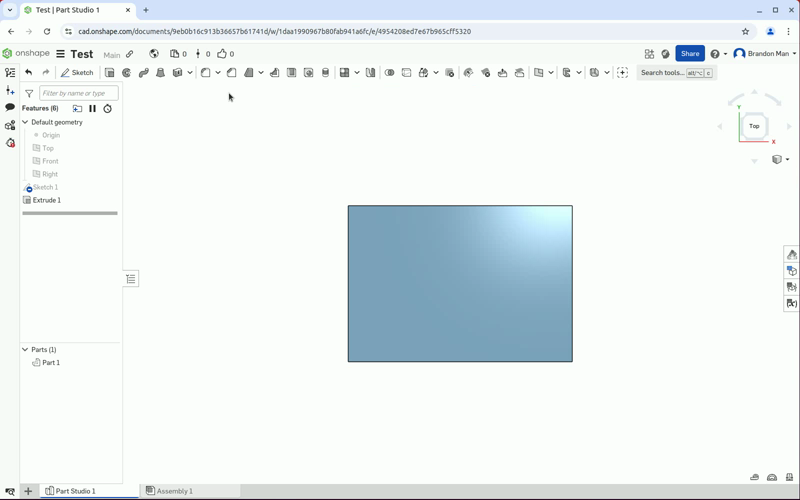
mouse_move(541, 75)
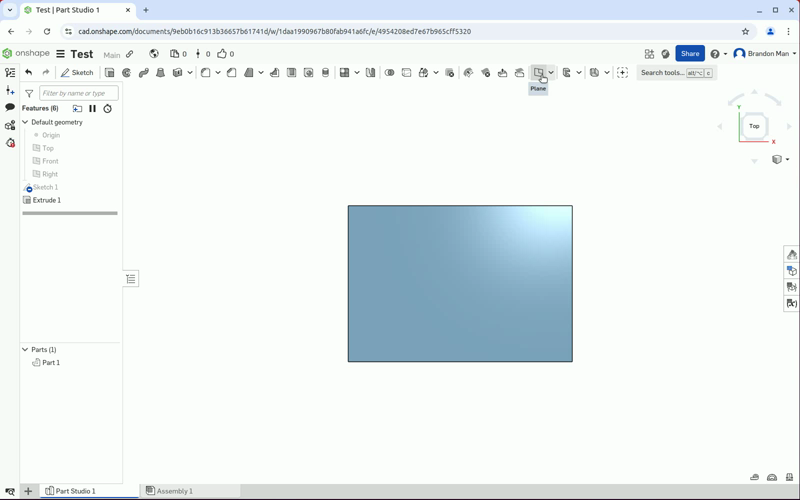
click(541, 75)
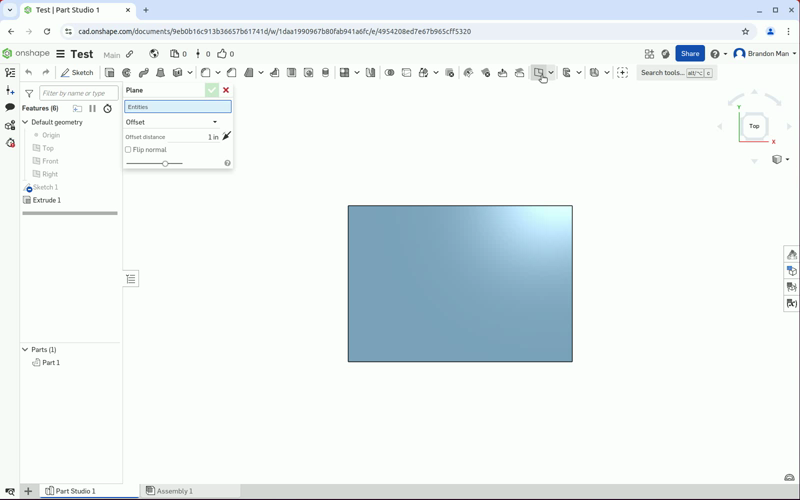
mouse_move(73, 150)
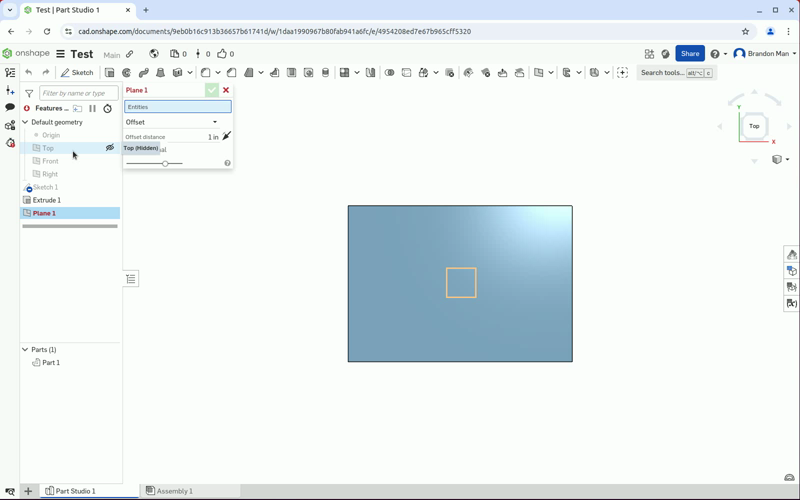
click(73, 150)
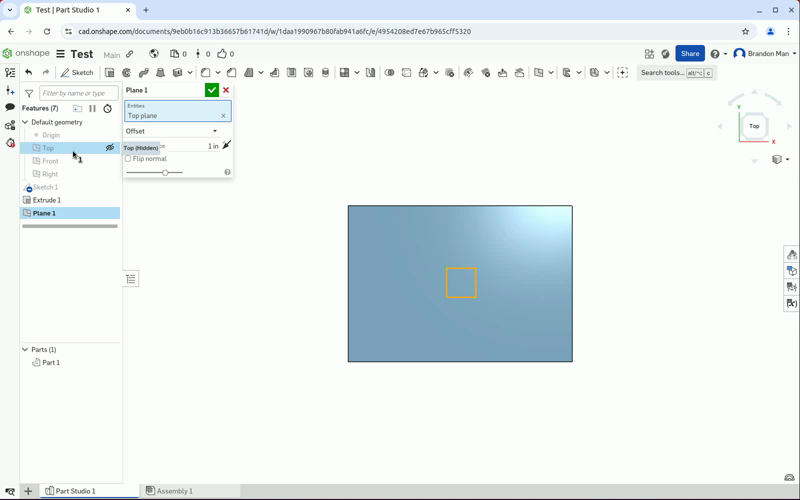
key(tab, 2)
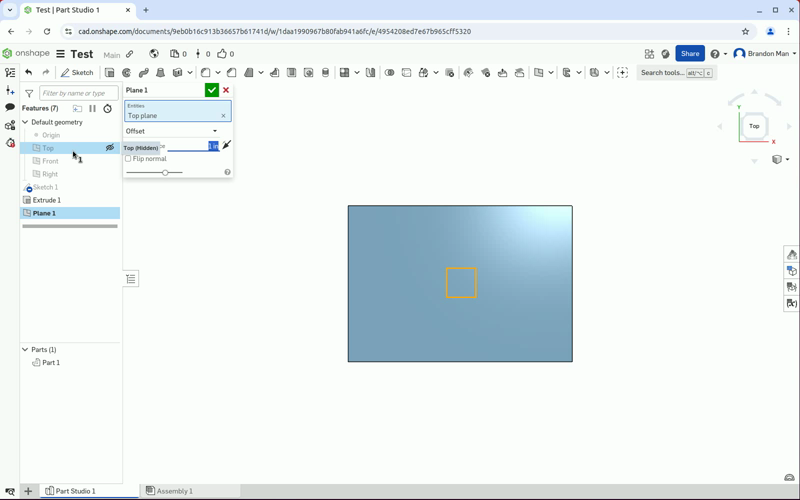
text(1.695)
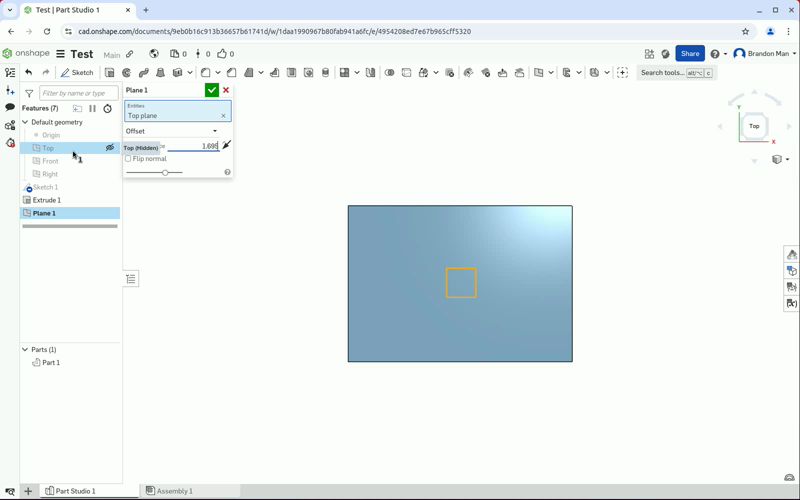
key(enter, 2)
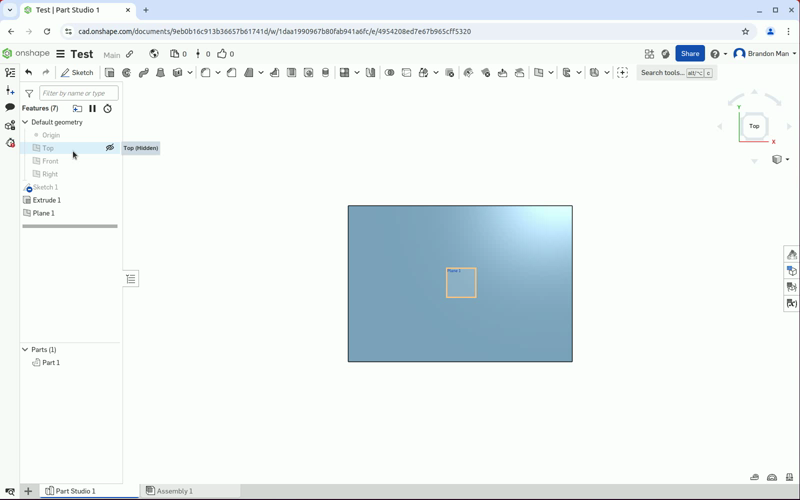
key(shift+s)
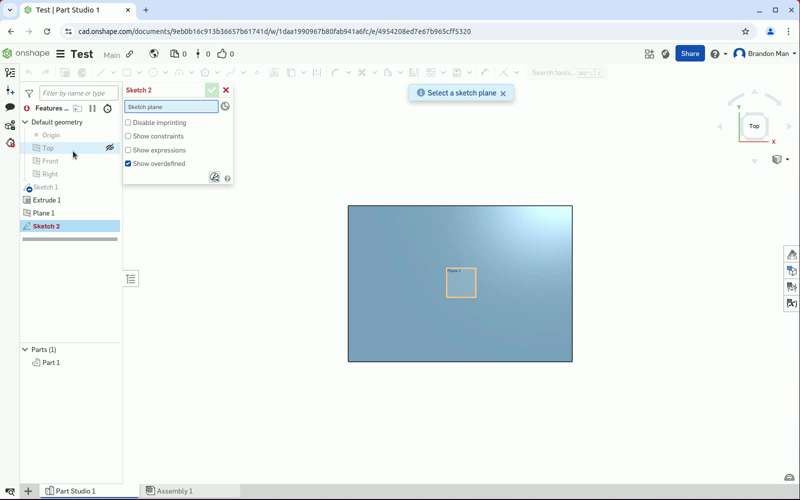
mouse_move(73, 215)
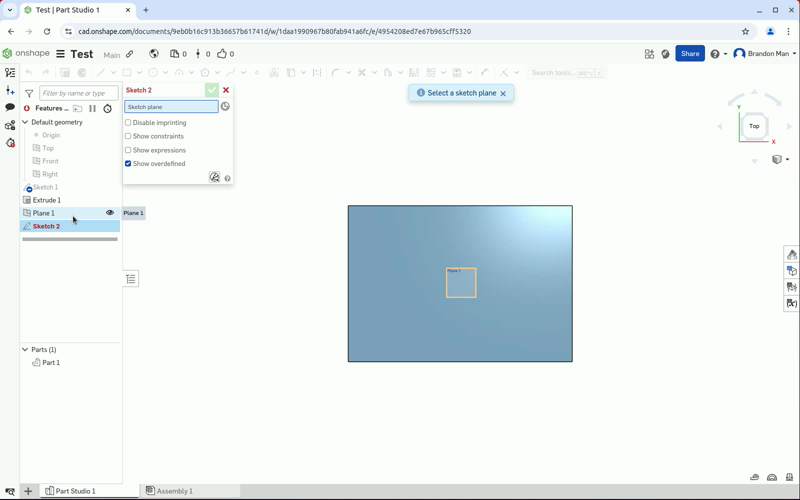
click(73, 215)
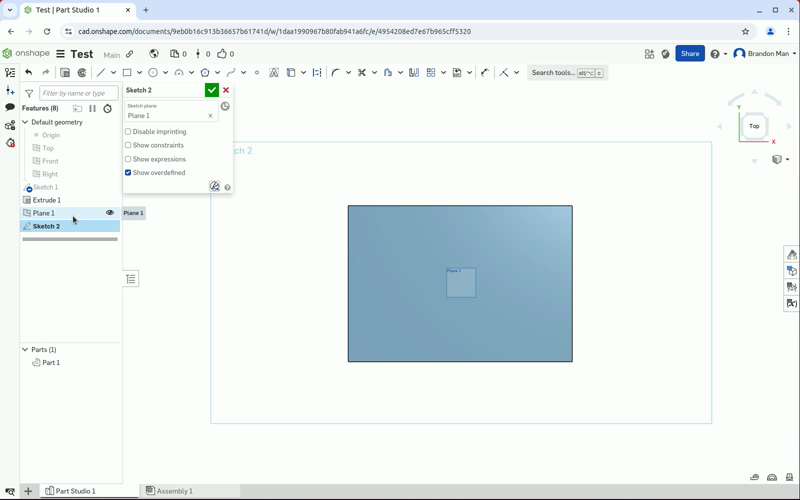
mouse_move(73, 352)
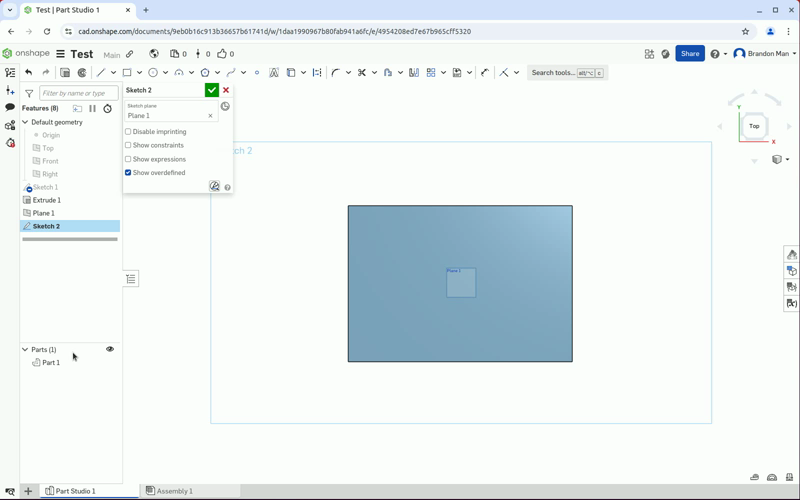
key(y)
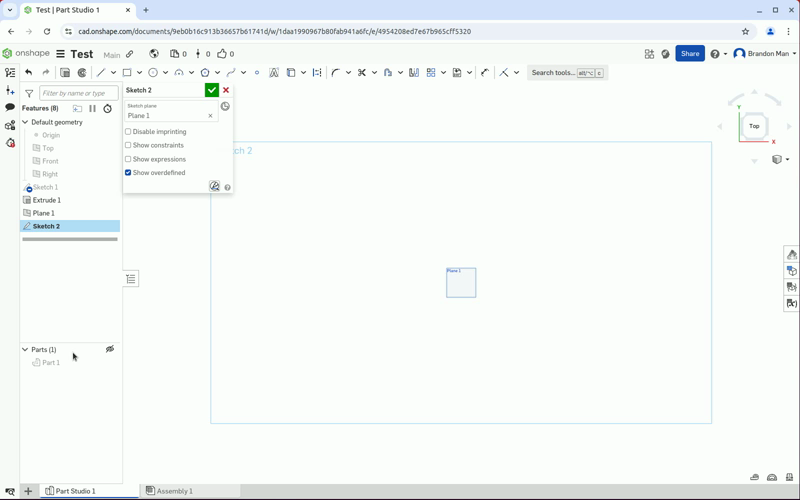
key(l)
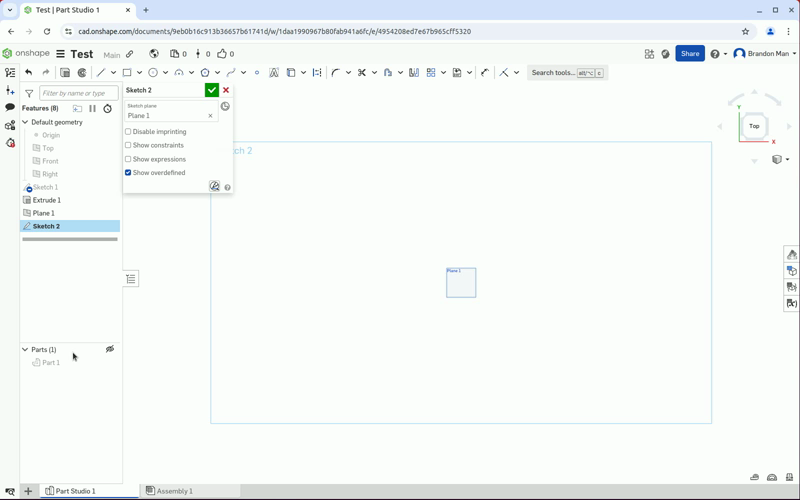
key_down(shift)
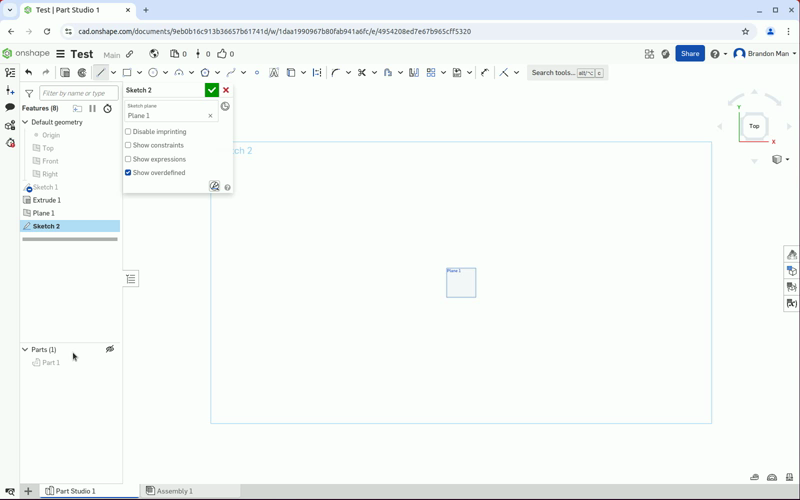
mouse_move(371, 228)
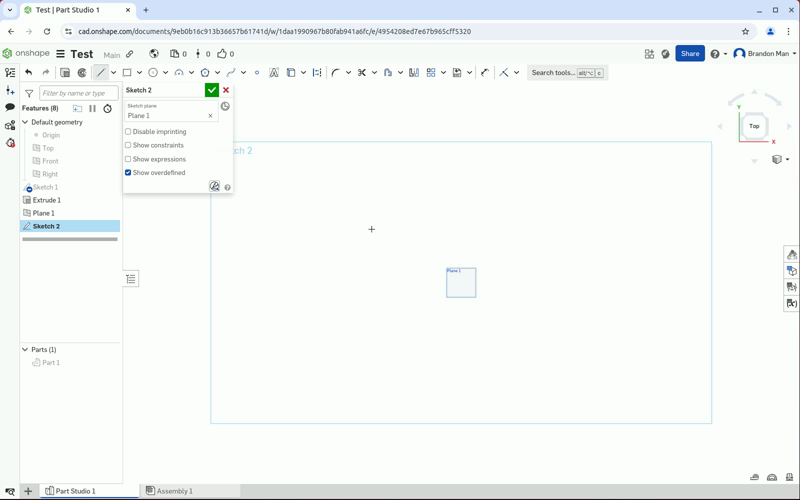
click(371, 228)
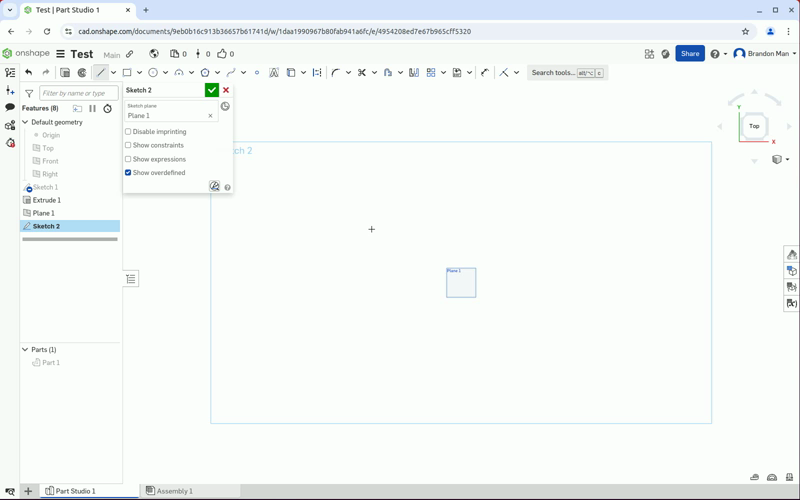
key_up(shift)
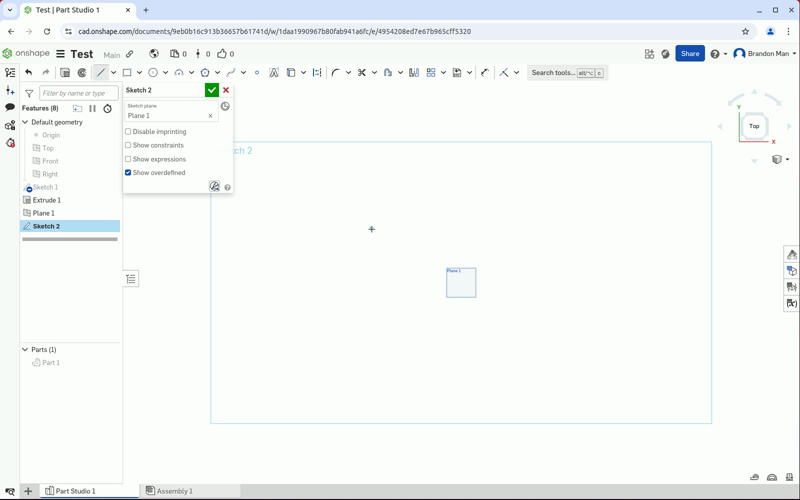
key_down(shift)
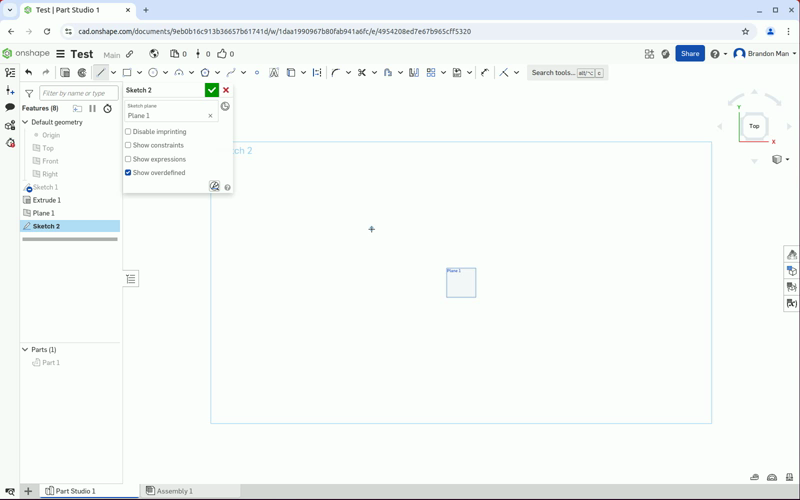
mouse_move(448, 228)
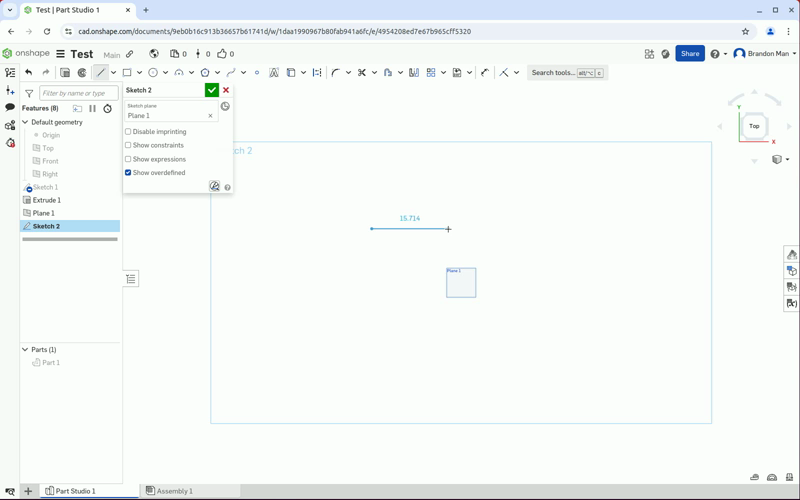
click(448, 228)
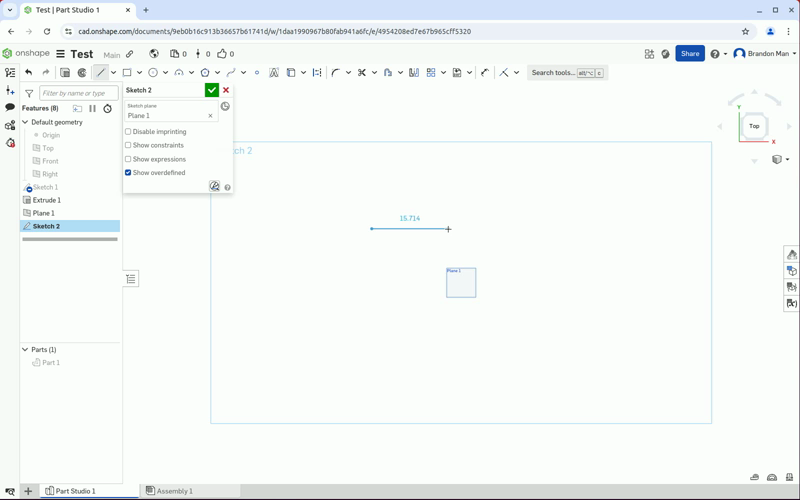
key_up(shift)
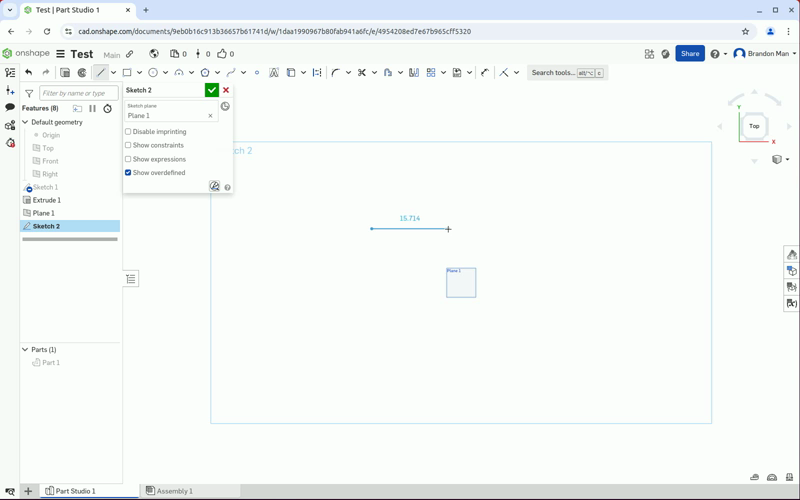
key_down(shift)
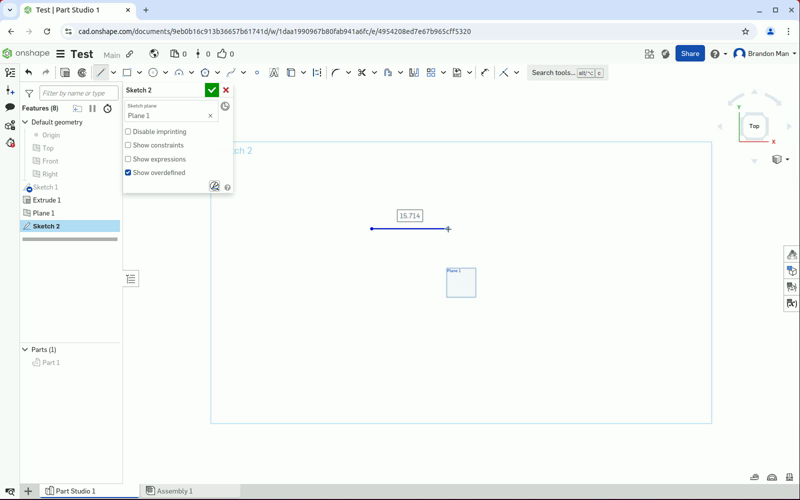
mouse_move(478, 228)
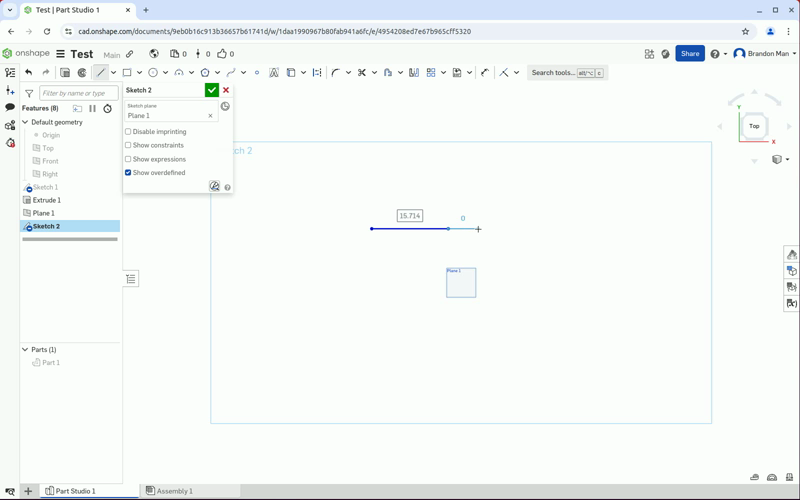
mouse_move(448, 206)
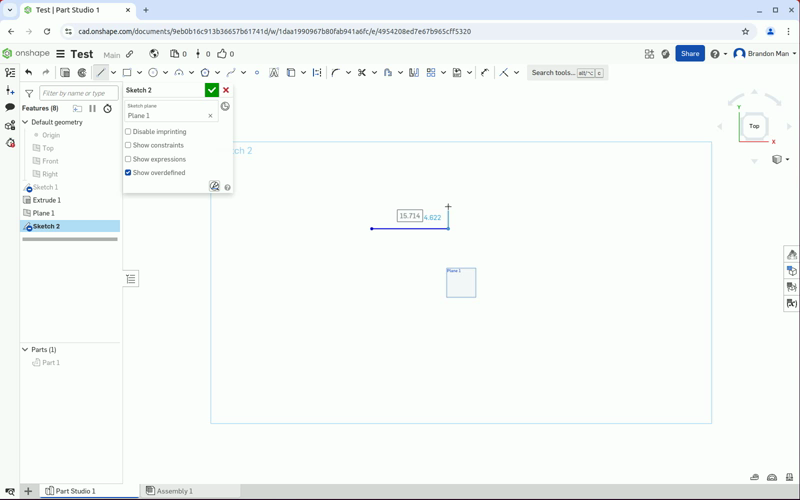
click(448, 206)
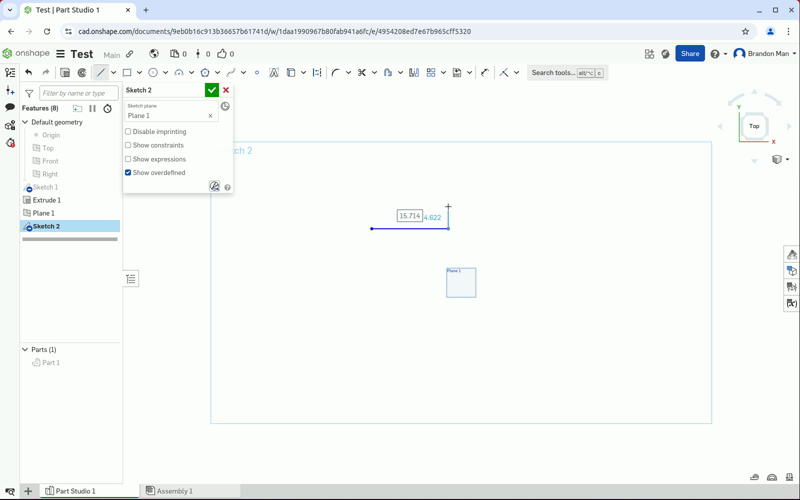
key_up(shift)
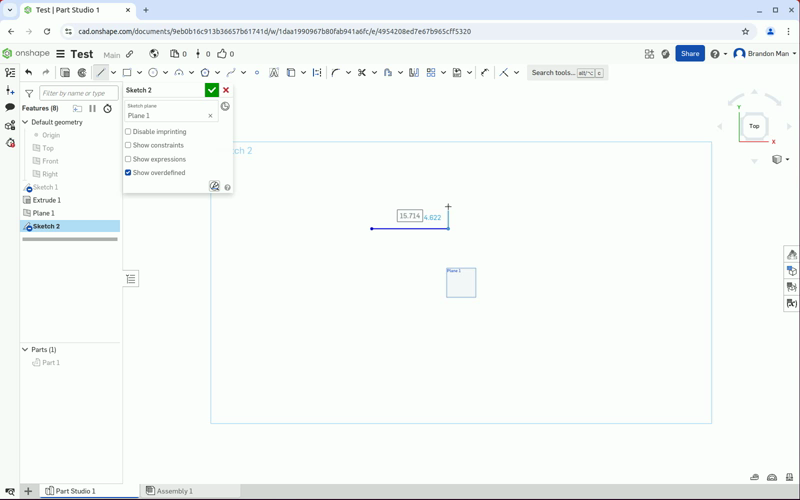
key_down(shift)
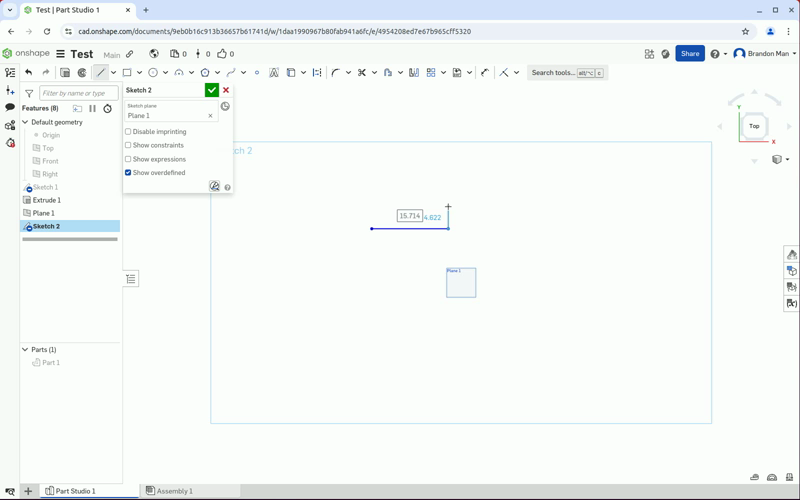
mouse_move(371, 206)
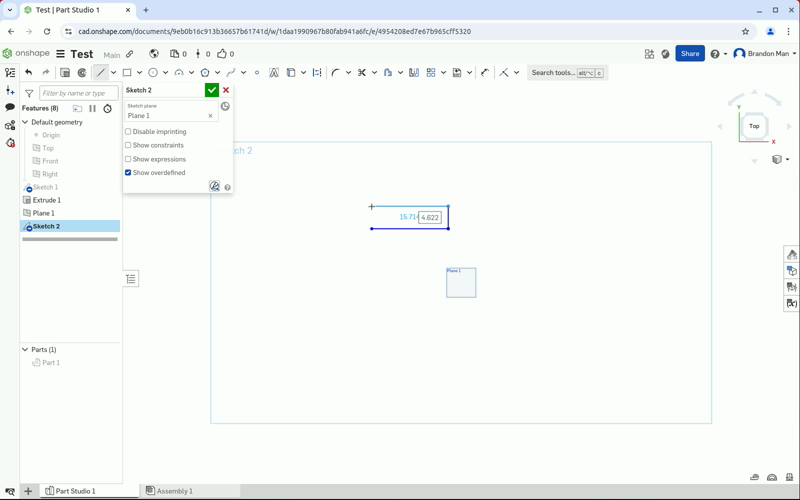
click(371, 206)
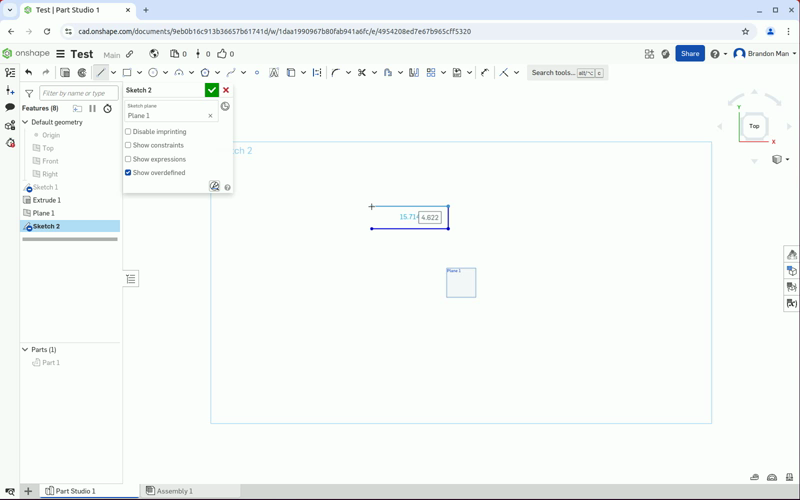
key_up(shift)
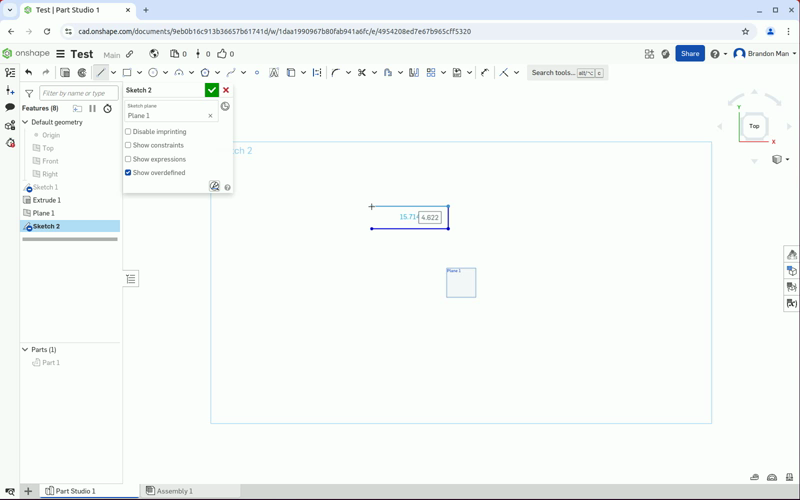
mouse_move(401, 206)
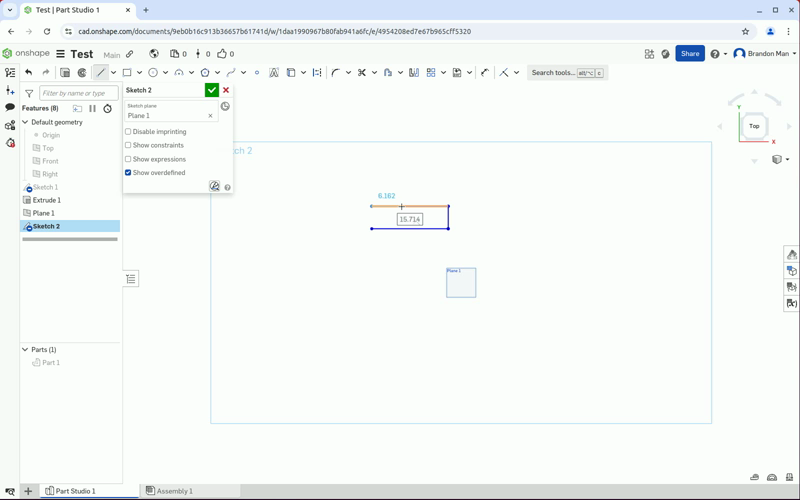
key_down(shift)
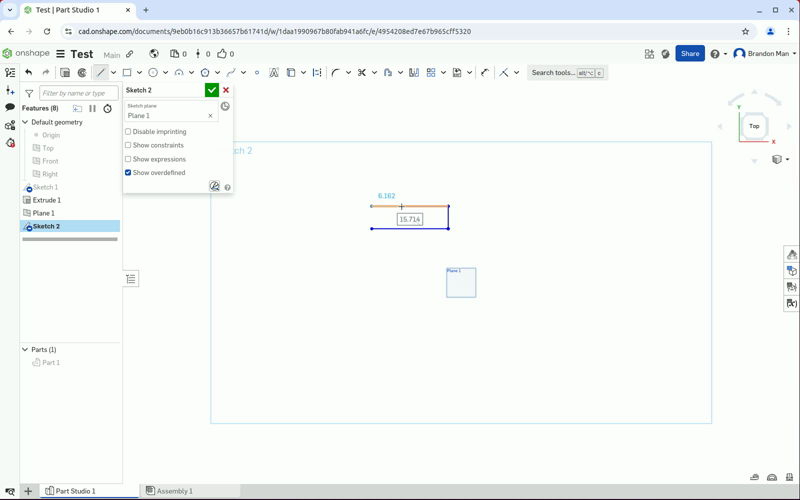
mouse_move(371, 228)
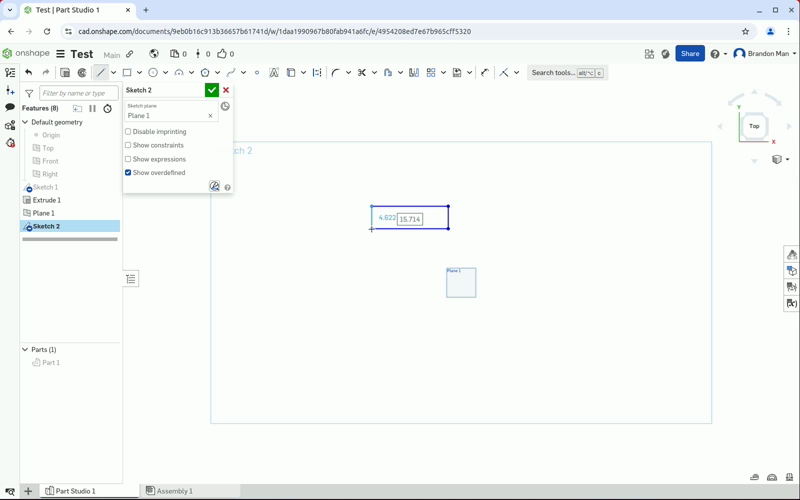
key_up(shift)
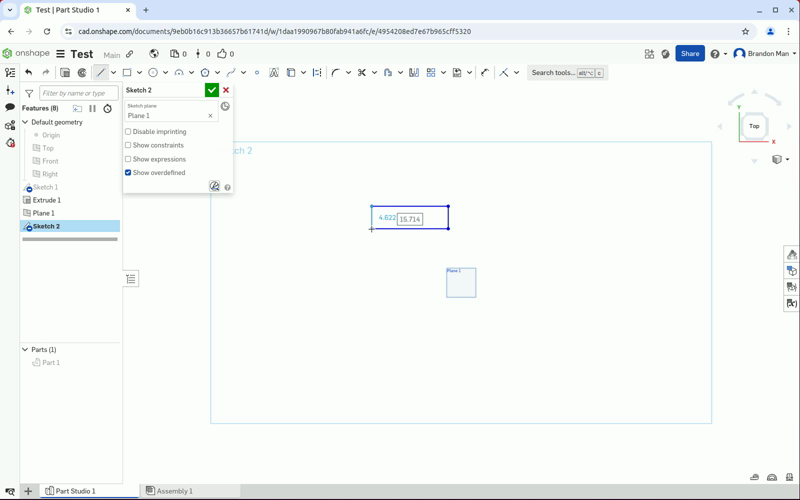
click(371, 228)
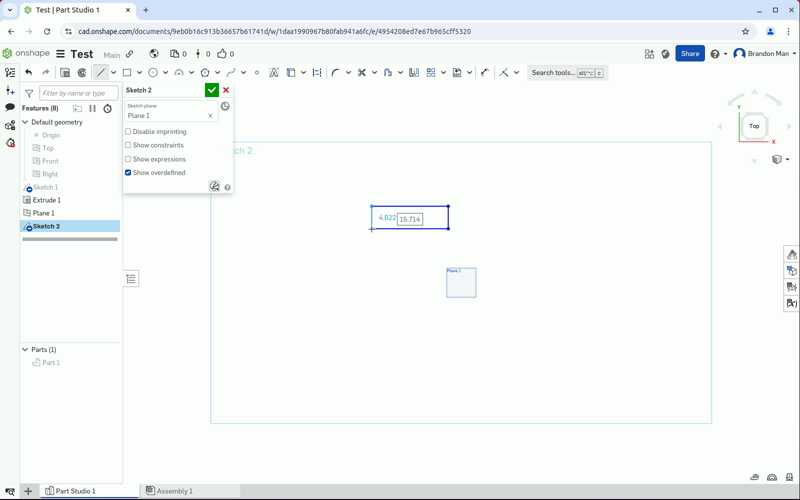
key(esc)
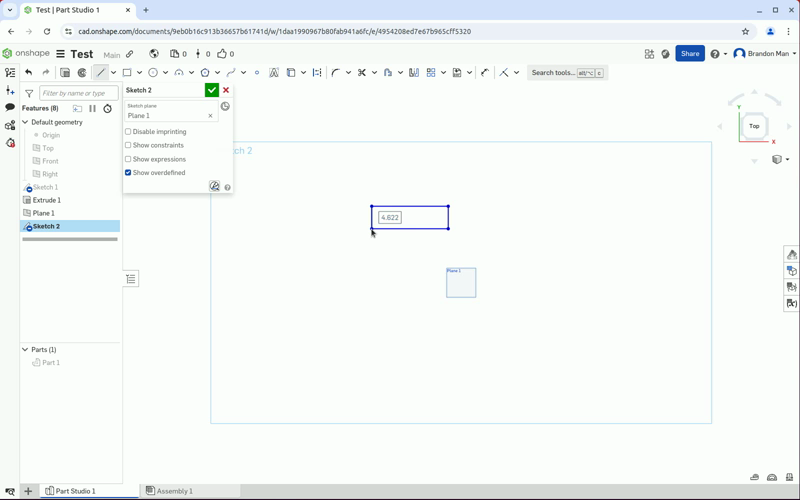
mouse_move(441, 224)
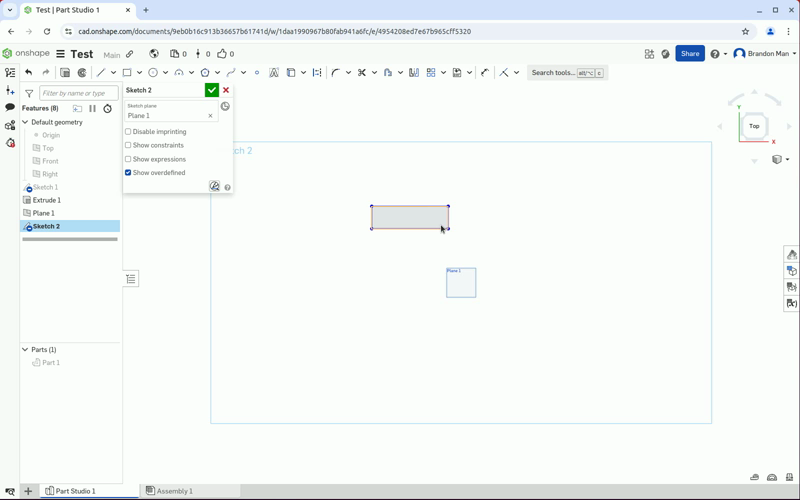
scroll(6)
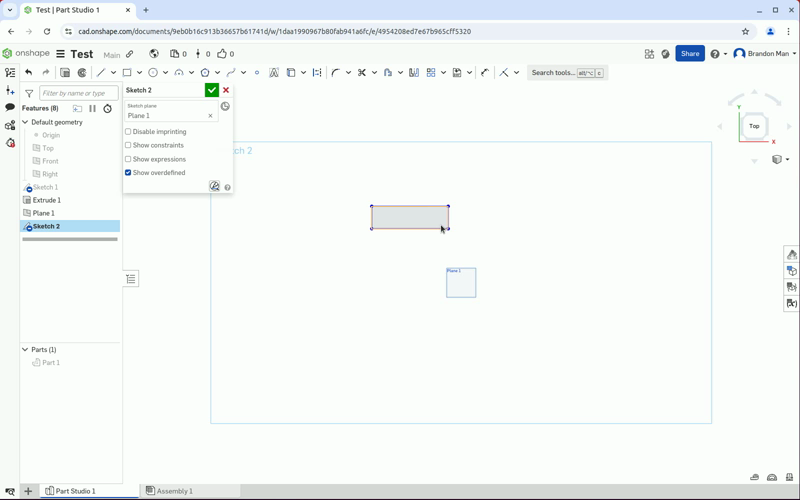
scroll(6)
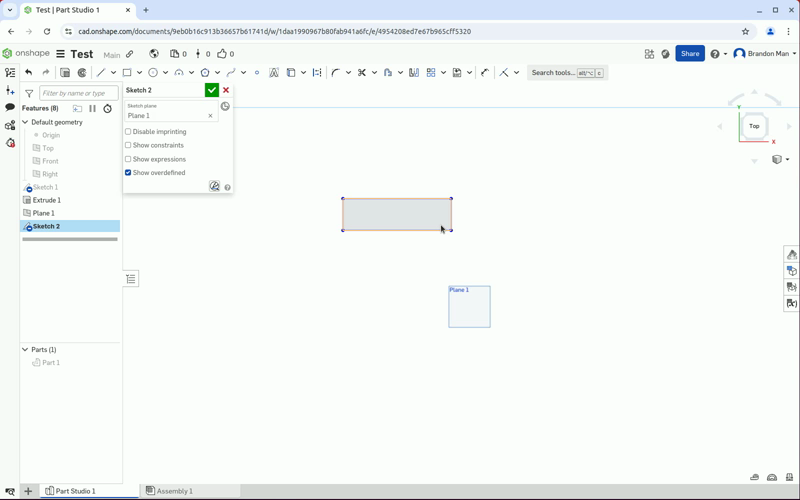
scroll(6)
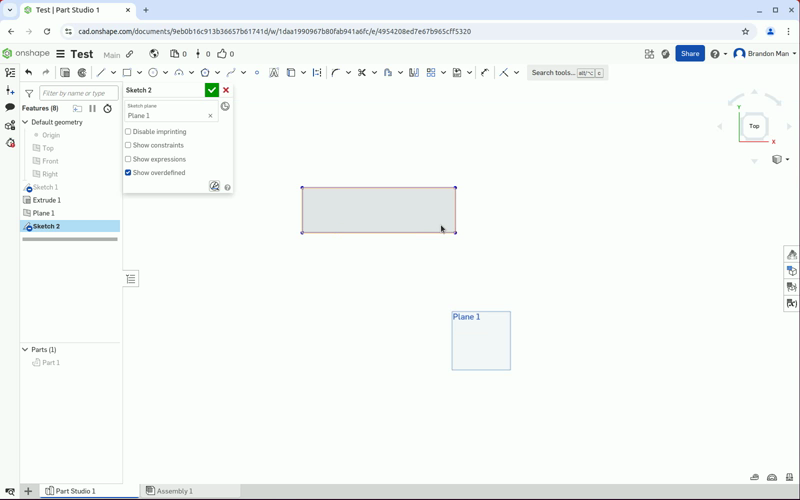
scroll(6)
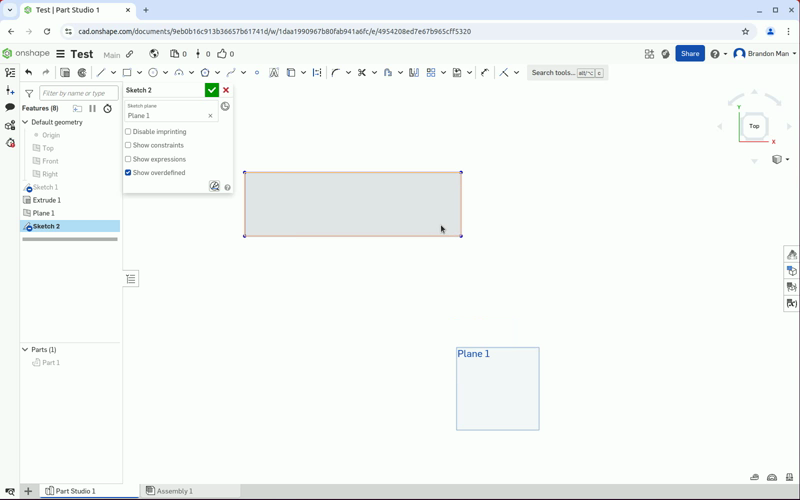
scroll(6)
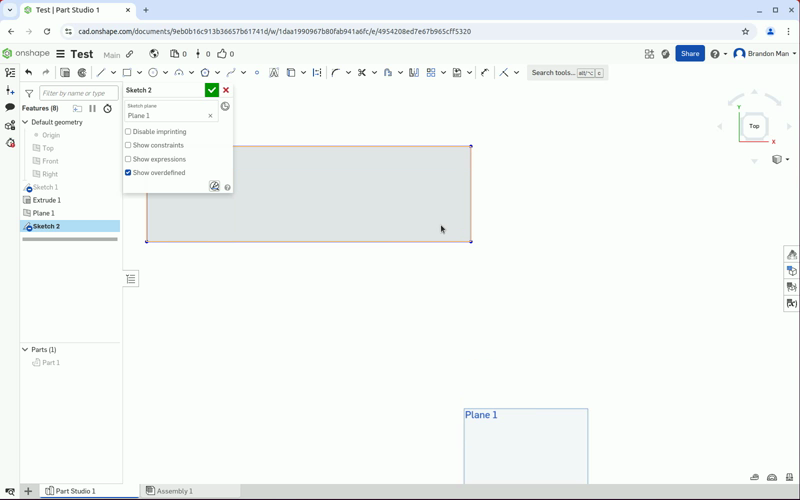
scroll(6)
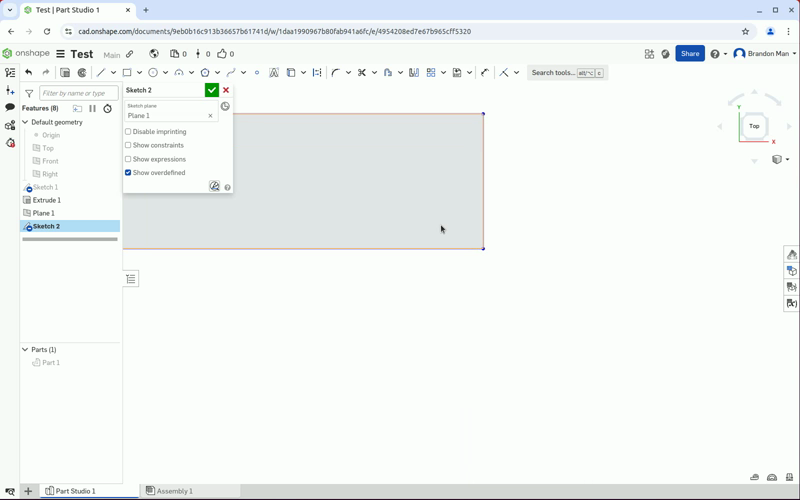
scroll(6)
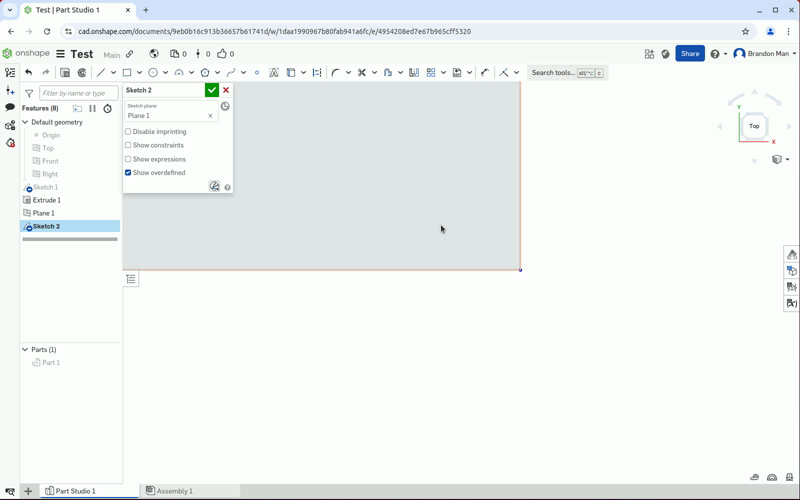
click(441, 224)
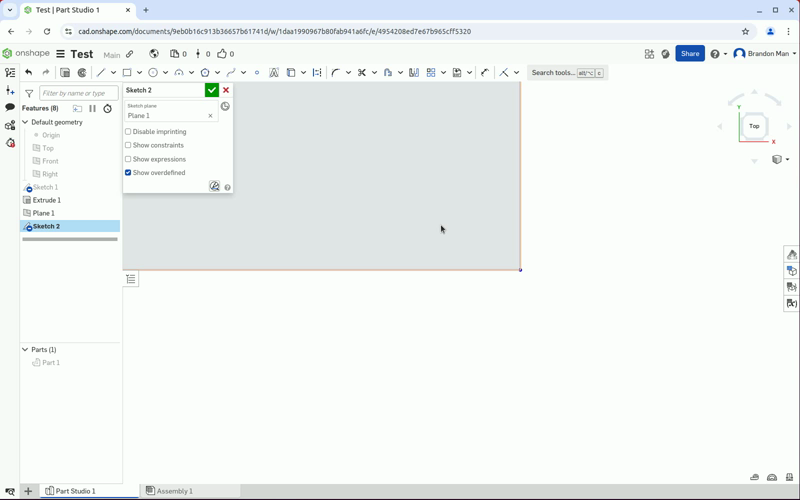
scroll(-6)
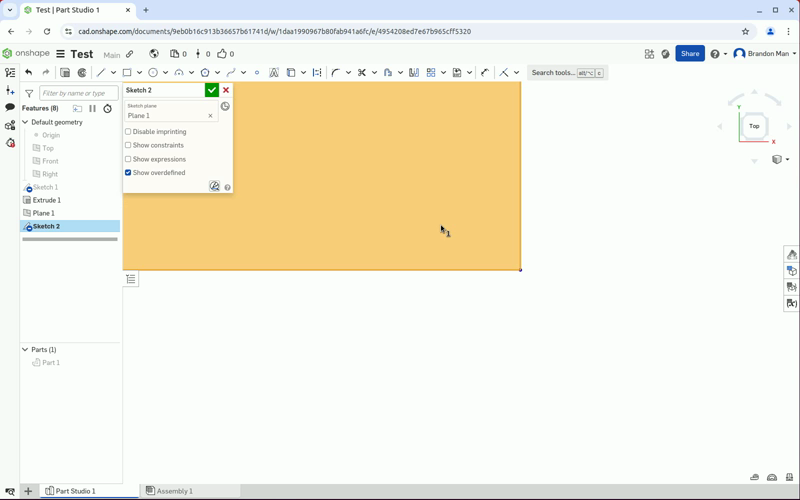
scroll(-6)
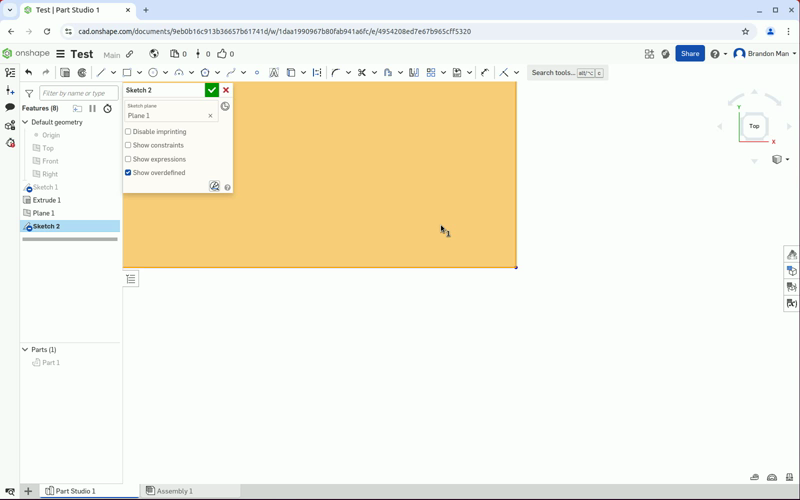
scroll(-6)
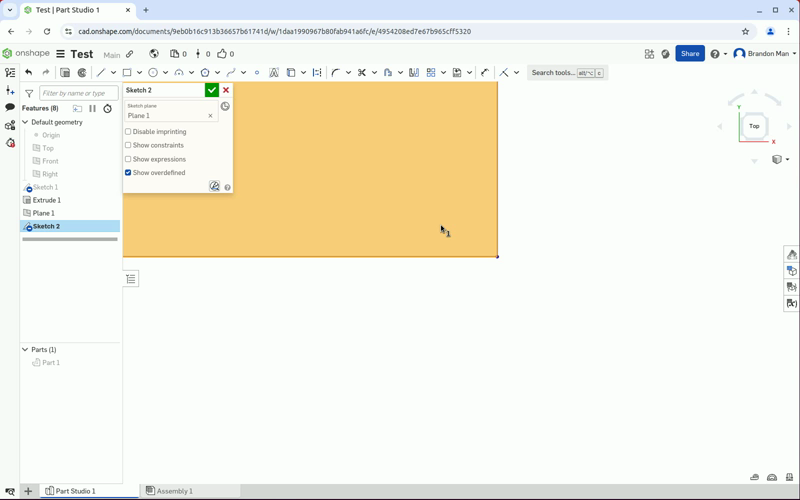
scroll(-6)
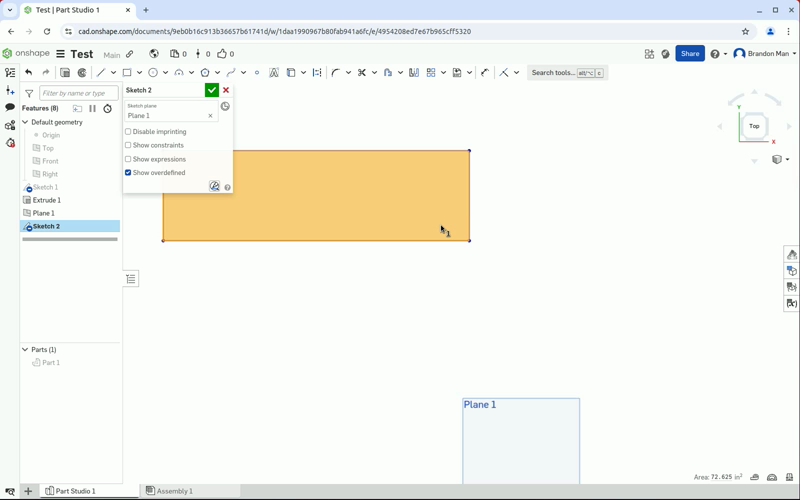
scroll(-6)
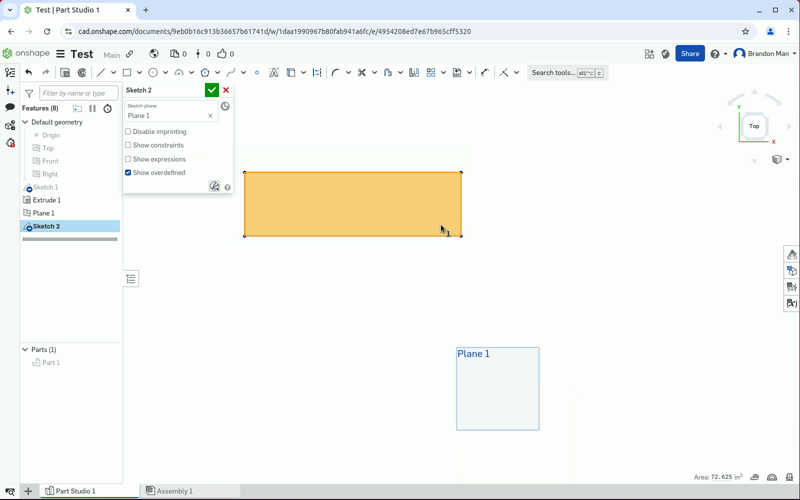
scroll(-6)
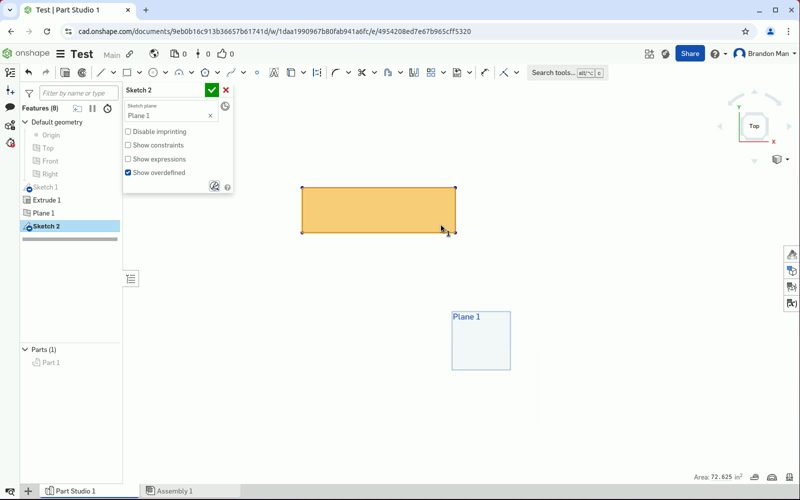
scroll(-6)
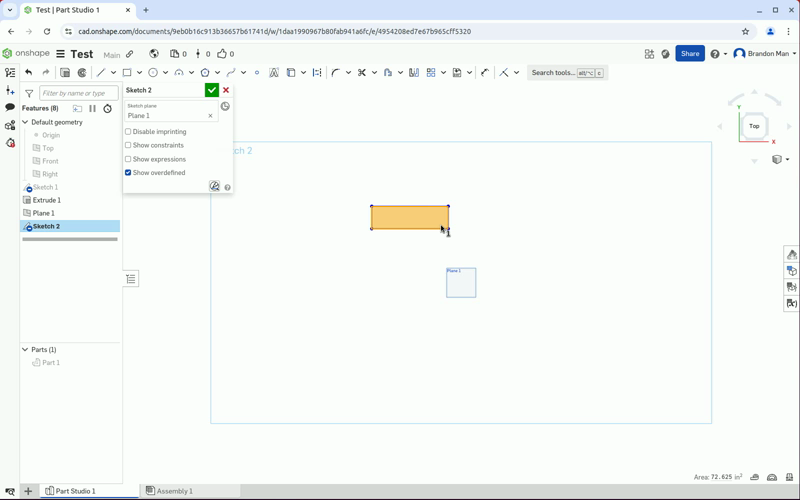
mouse_move(73, 352)
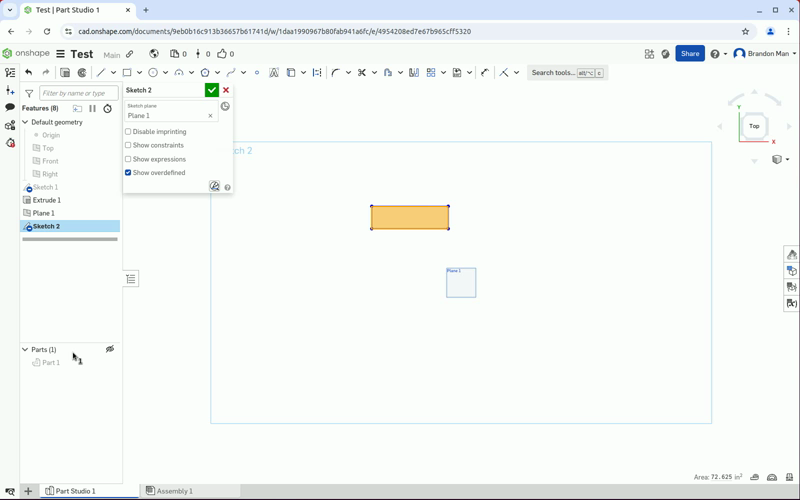
key(shift+y)
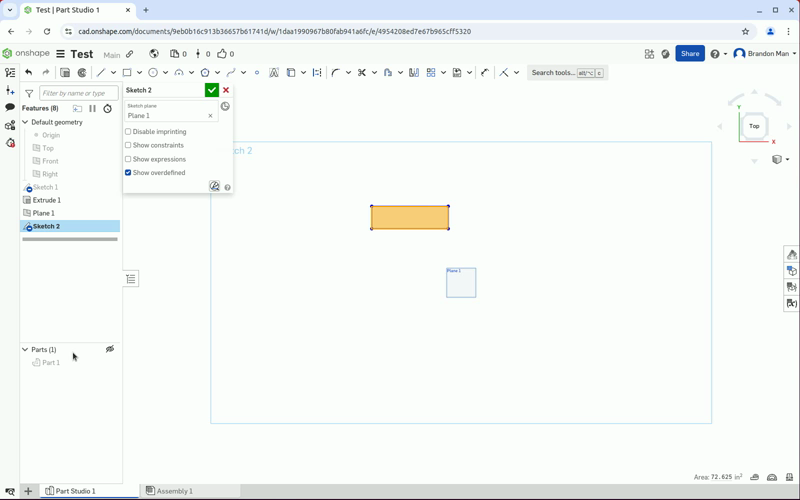
key(shift+e)
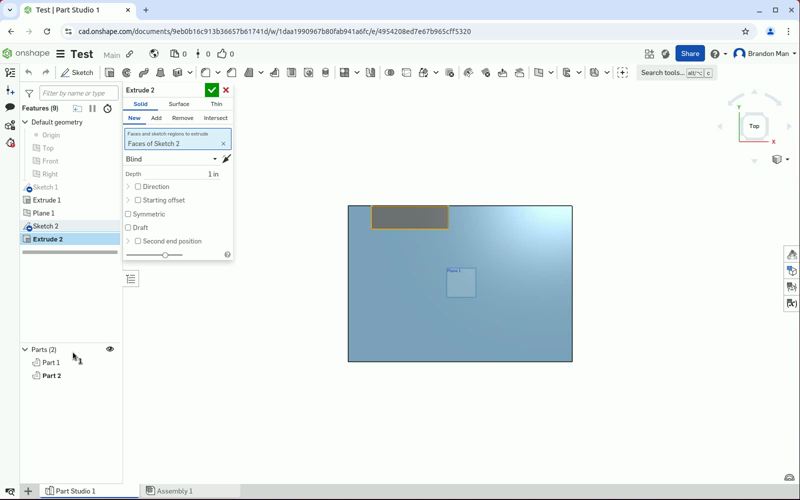
mouse_move(143, 106)
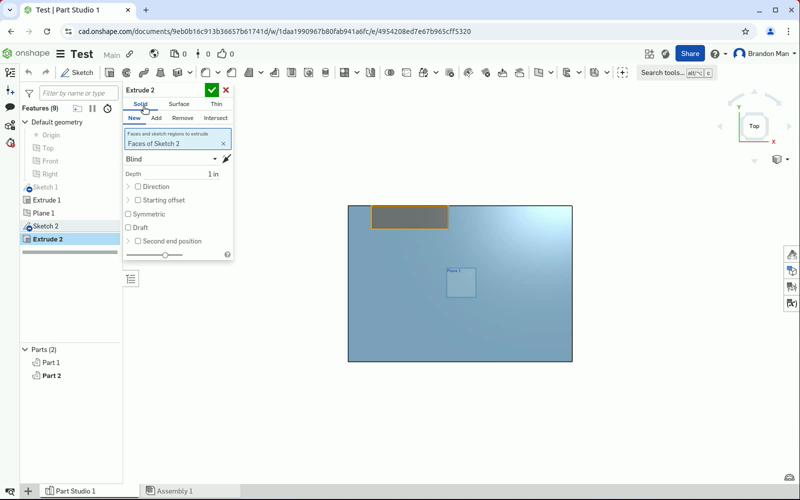
click(143, 106)
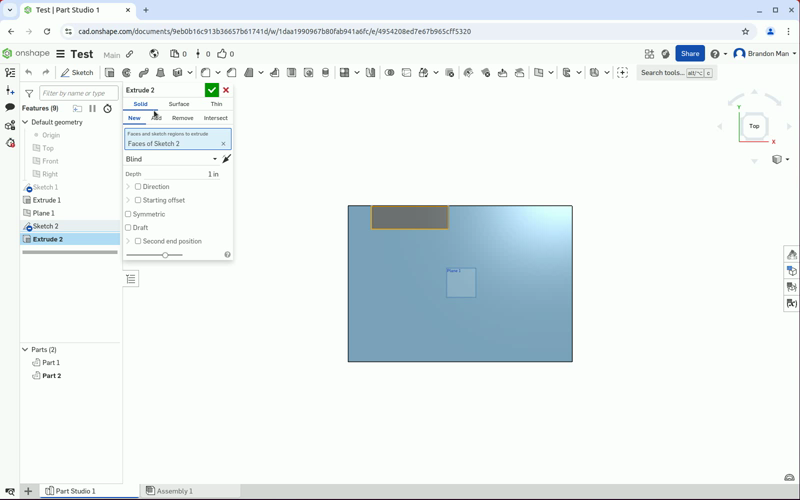
mouse_move(186, 120)
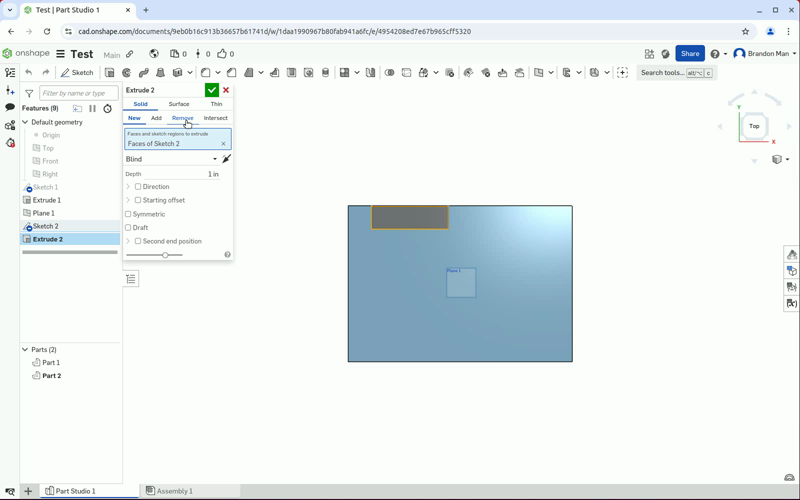
click(186, 120)
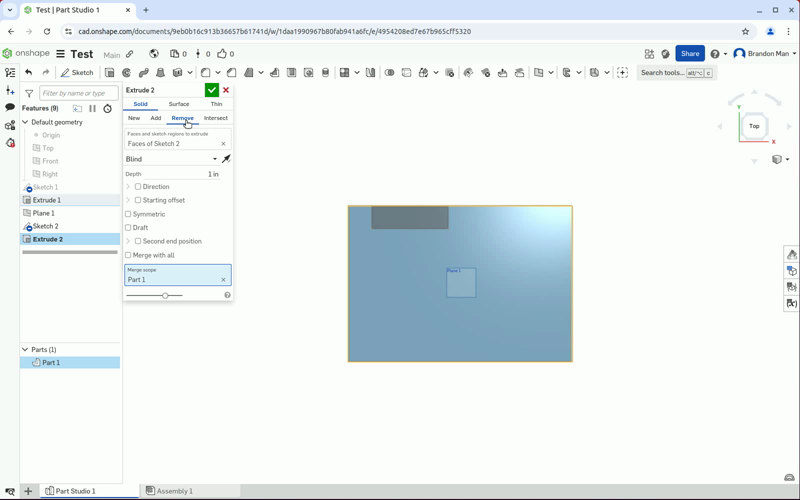
key(tab, 4)
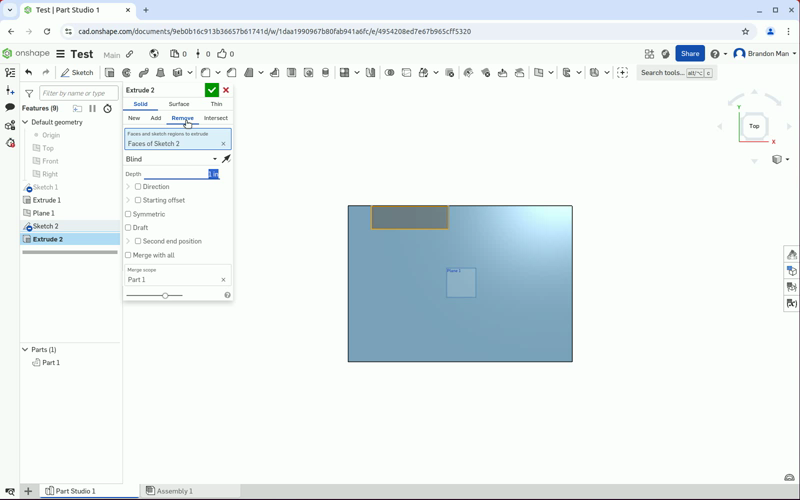
text(0.722)
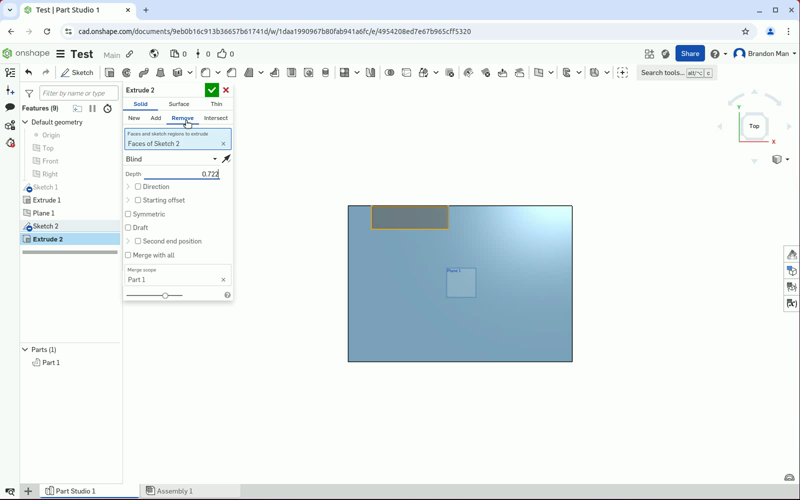
key(tab, 6)
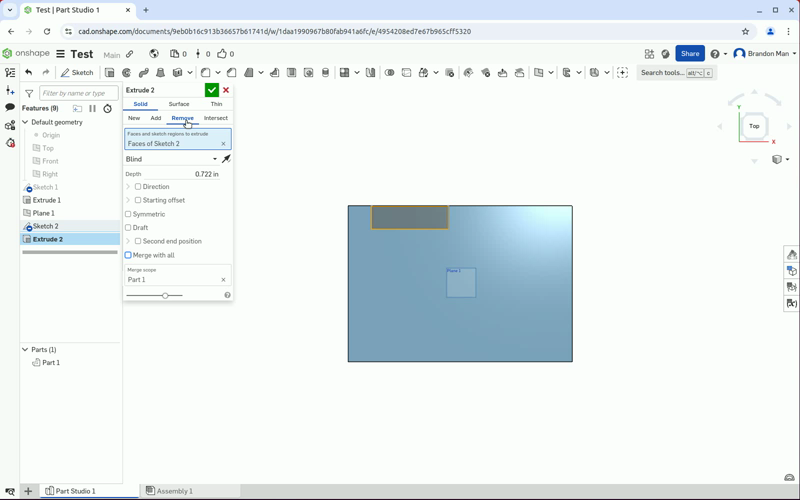
key(space)
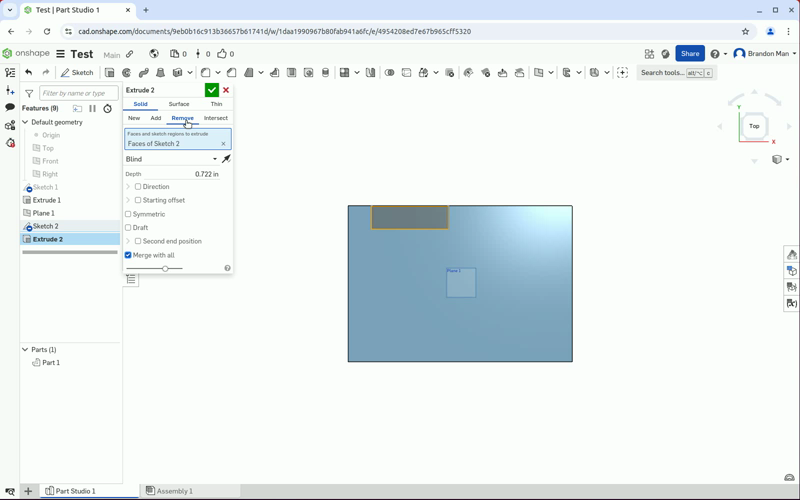
key(enter)
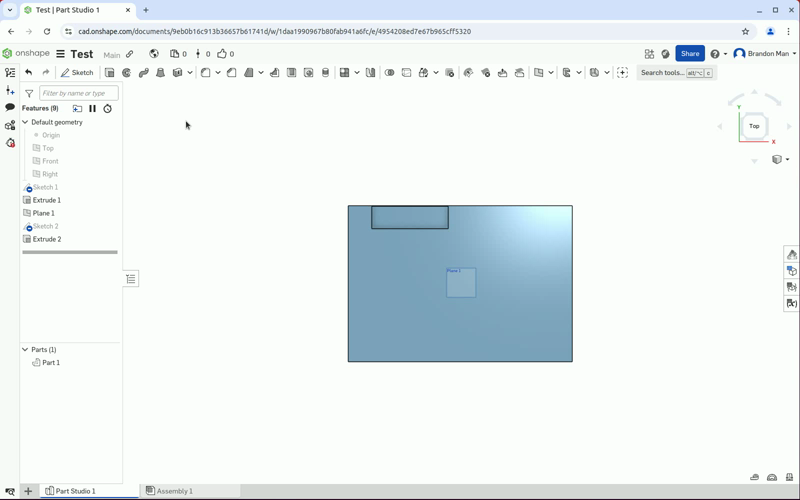
key(shift+h)
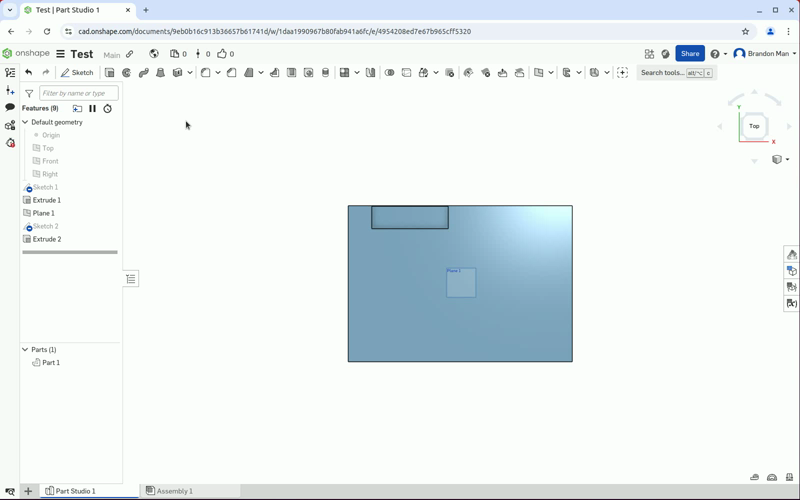
key(shift+h)
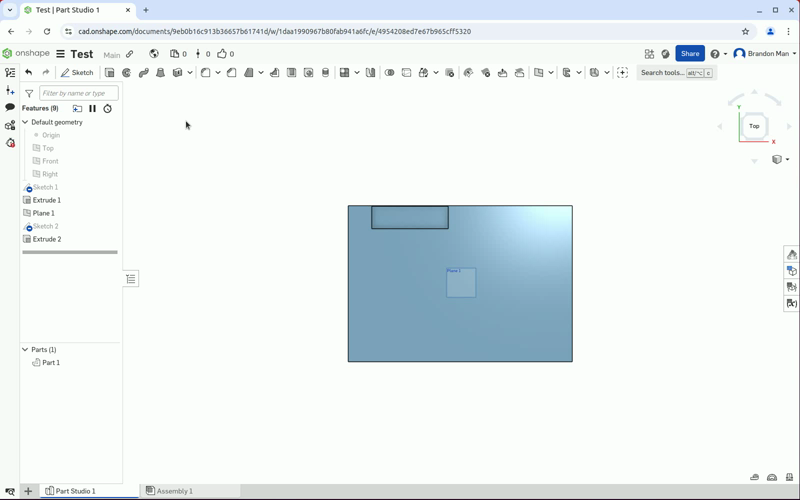
mouse_move(73, 189)
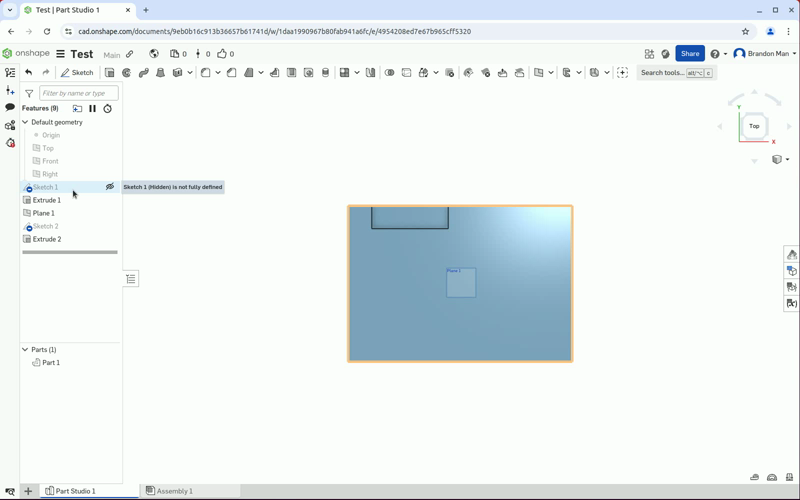
click(73, 189)
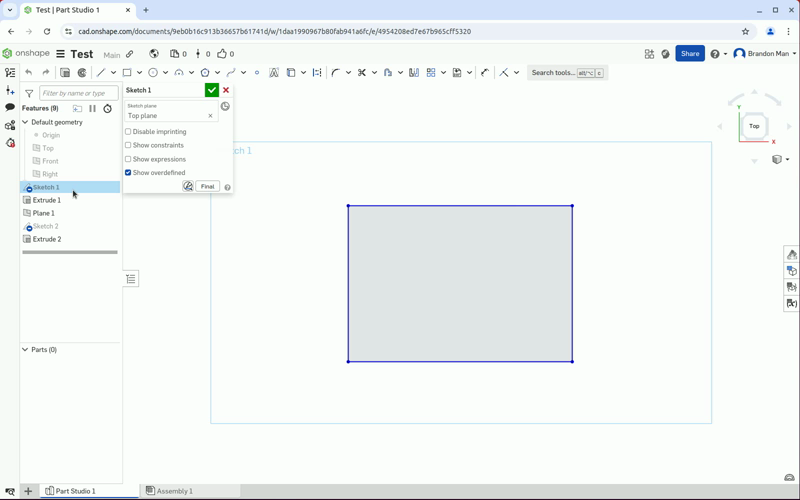
mouse_move(229, 92)
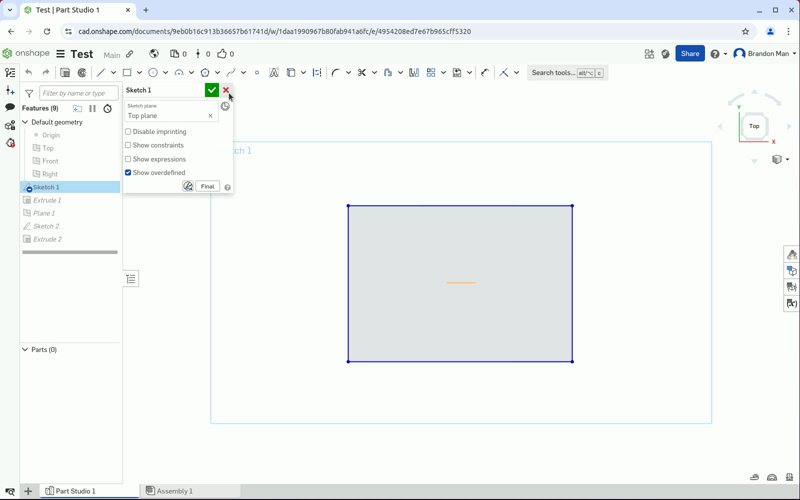
click(229, 92)
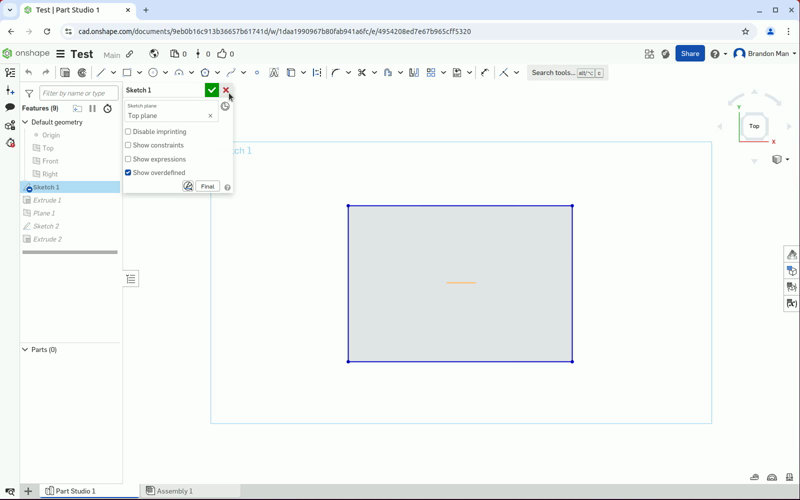
key(shift+s)
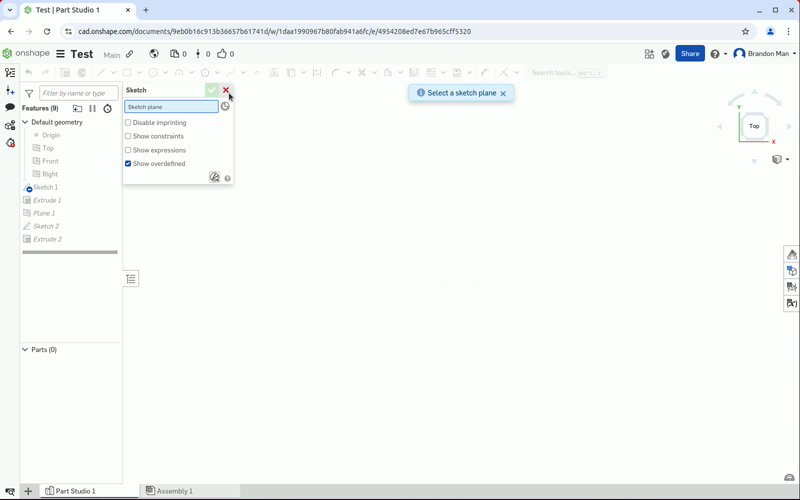
mouse_move(73, 215)
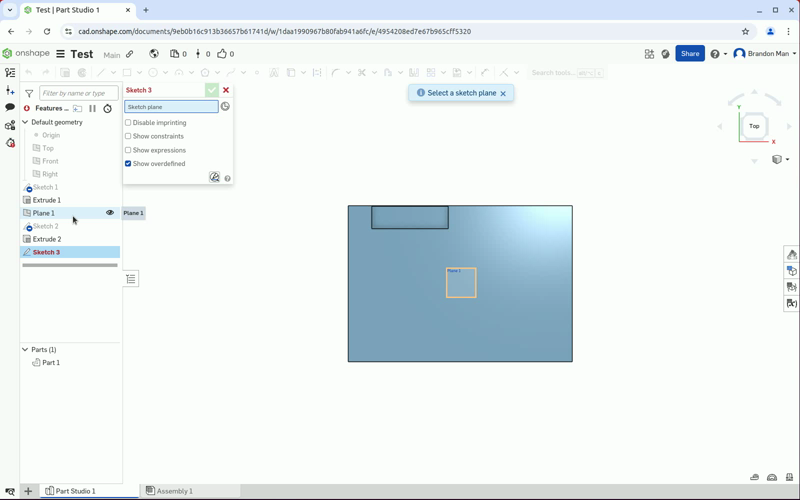
click(73, 215)
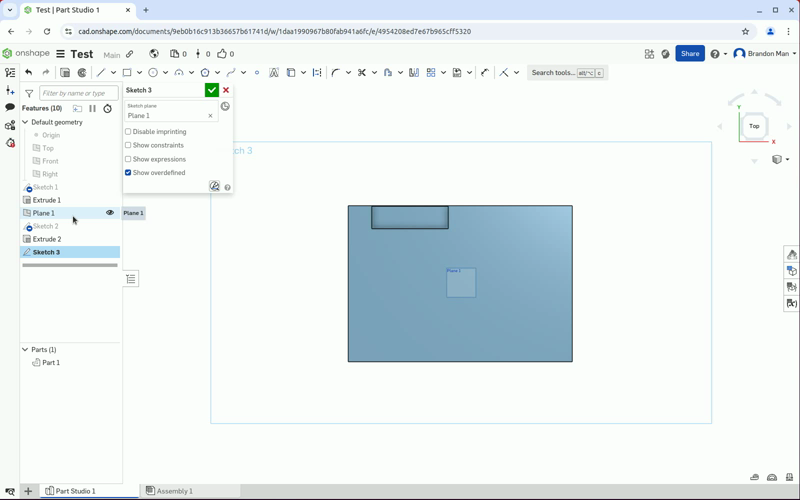
mouse_move(73, 352)
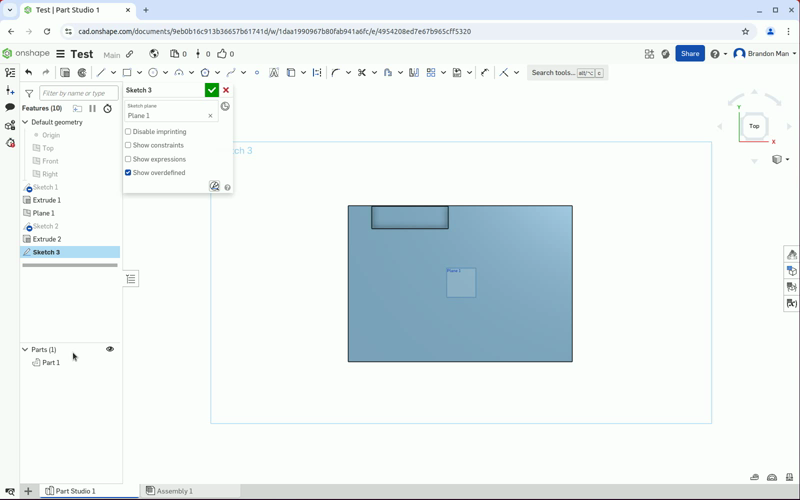
key(y)
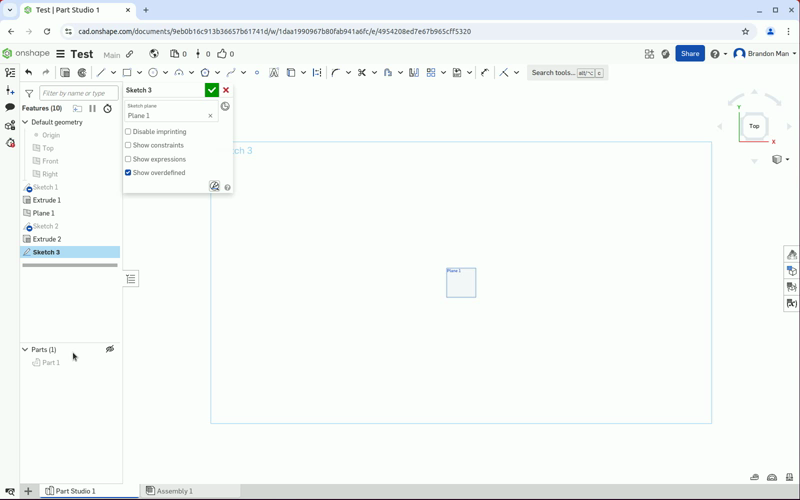
key(l)
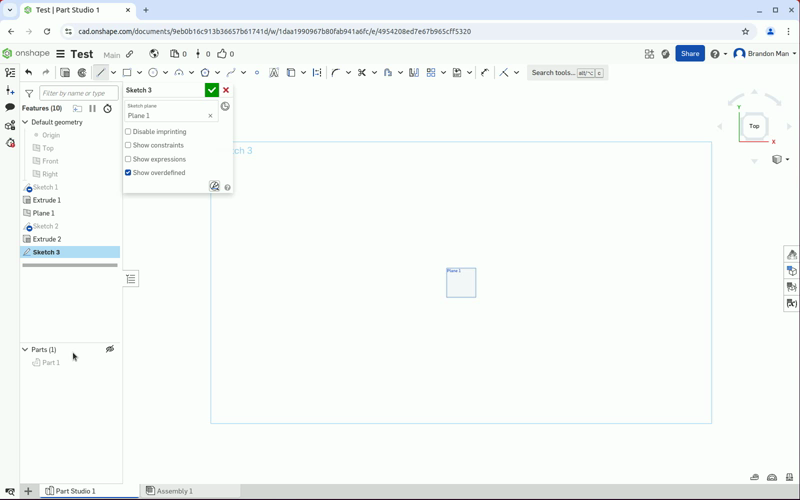
key_down(shift)
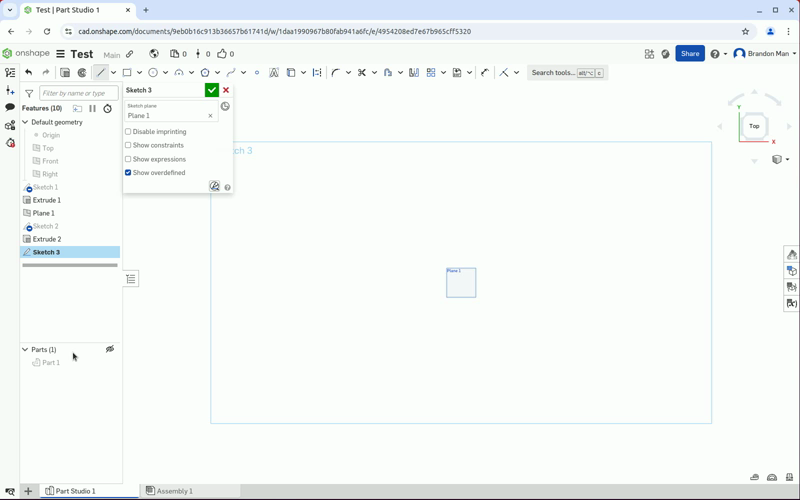
mouse_move(473, 228)
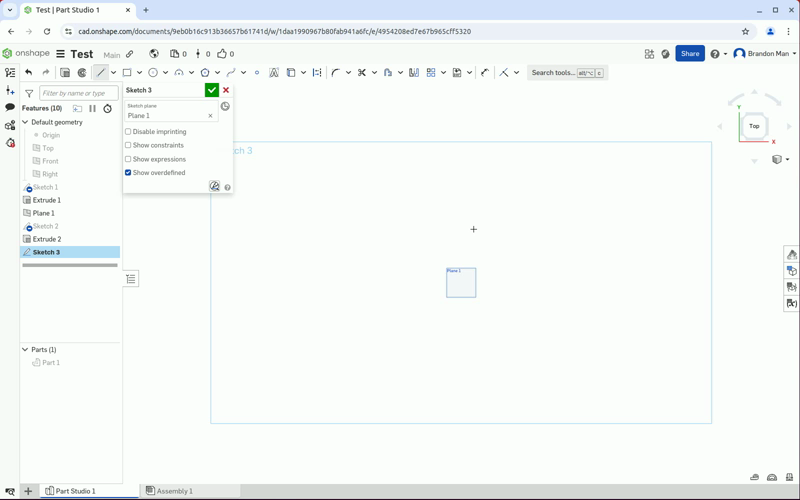
click(473, 228)
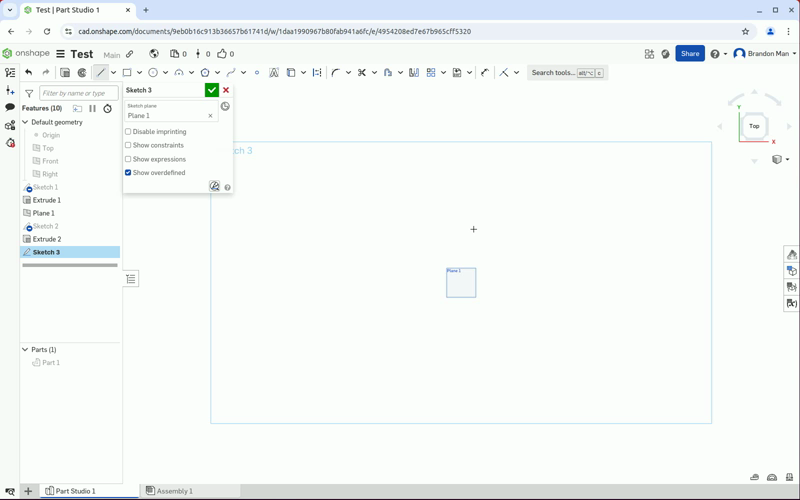
key_up(shift)
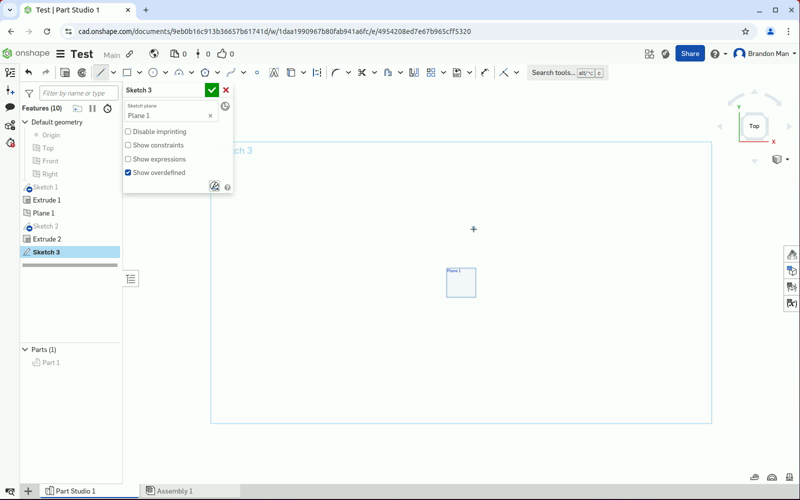
key_down(shift)
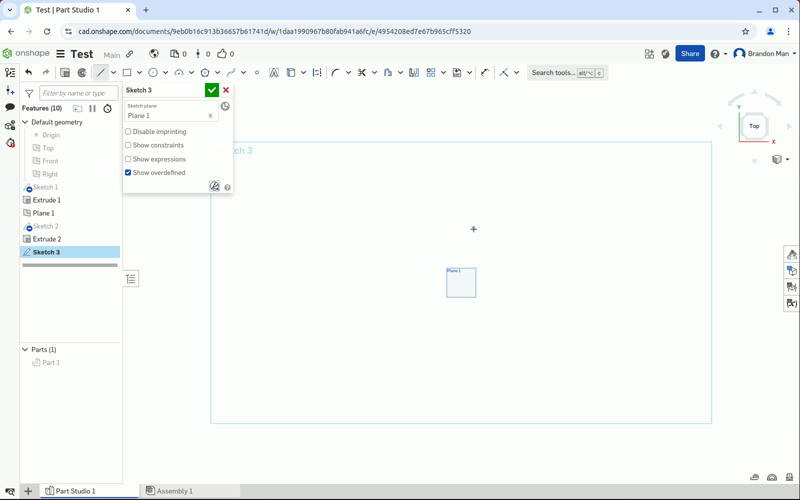
mouse_move(550, 228)
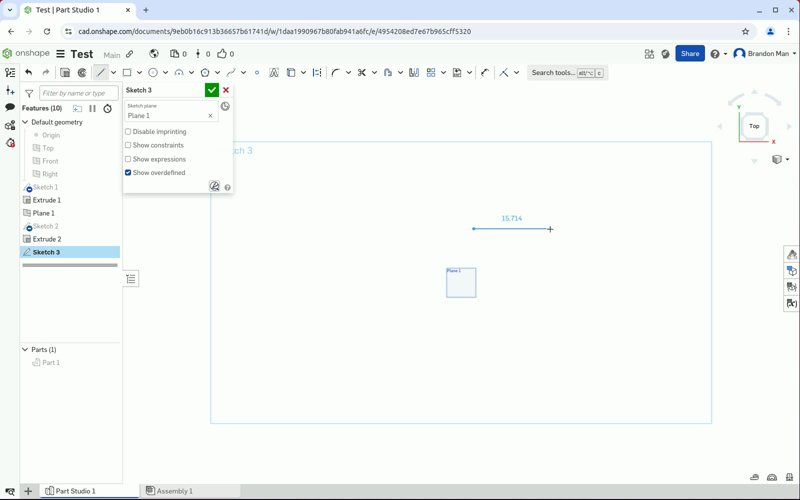
click(550, 228)
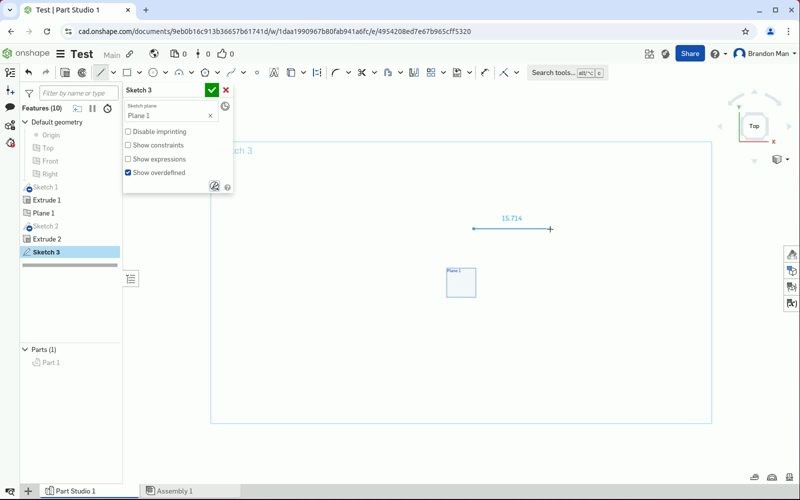
key_up(shift)
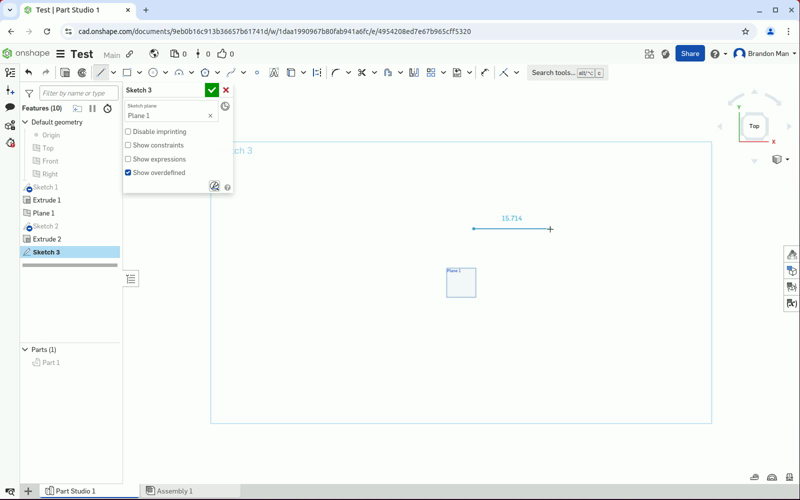
key_down(shift)
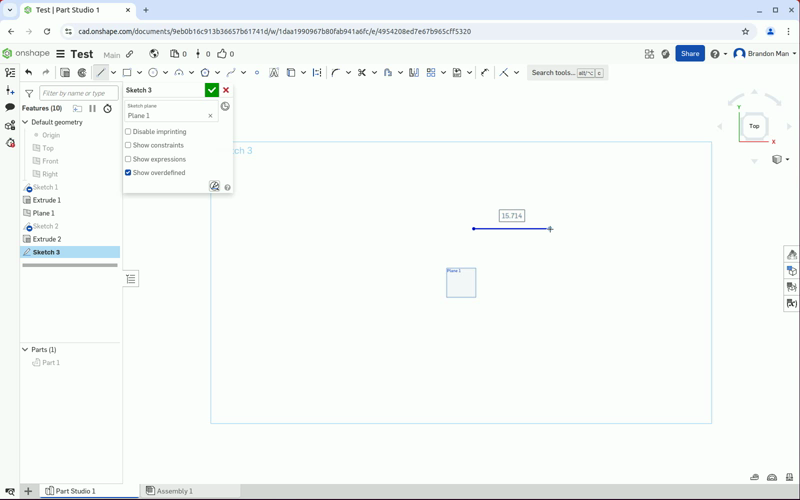
mouse_move(580, 228)
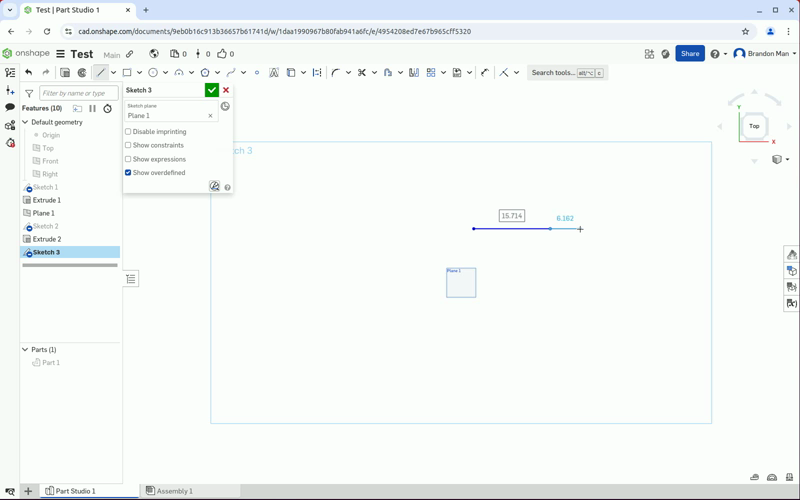
mouse_move(550, 206)
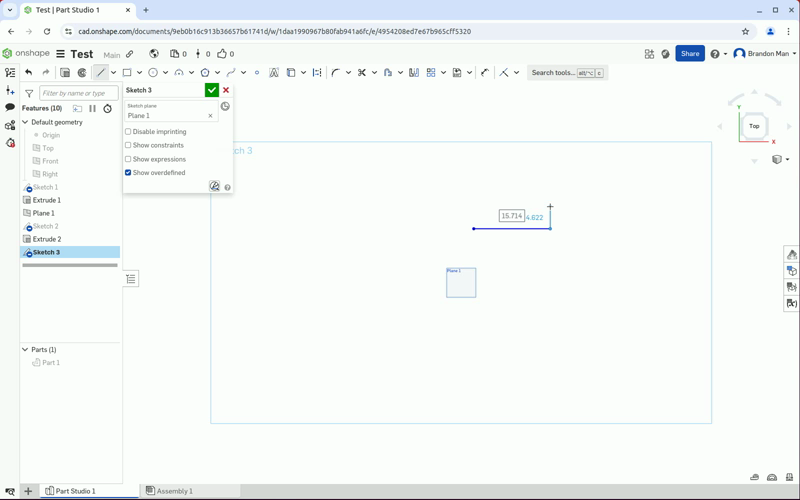
click(550, 206)
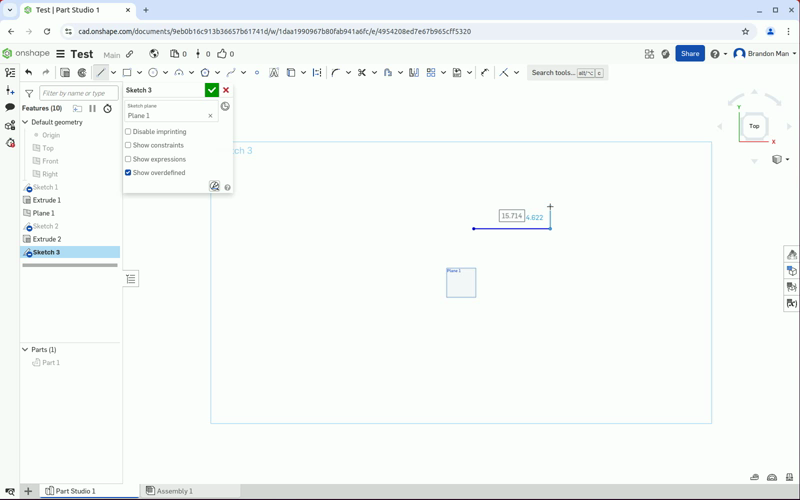
key_up(shift)
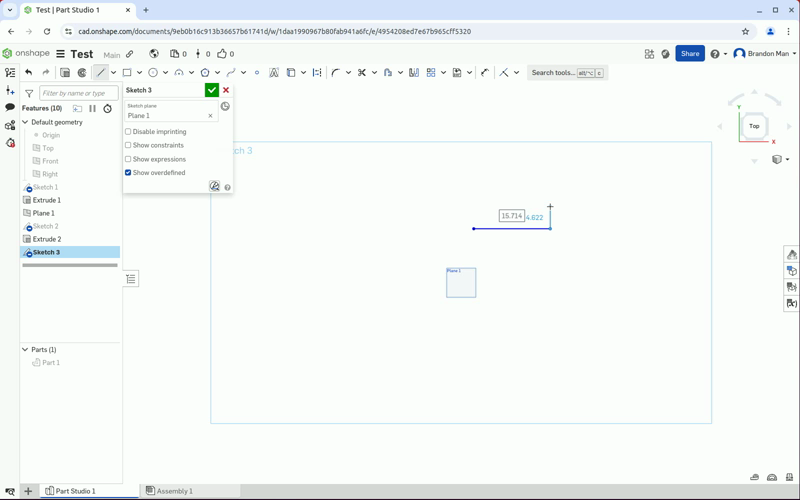
key_down(shift)
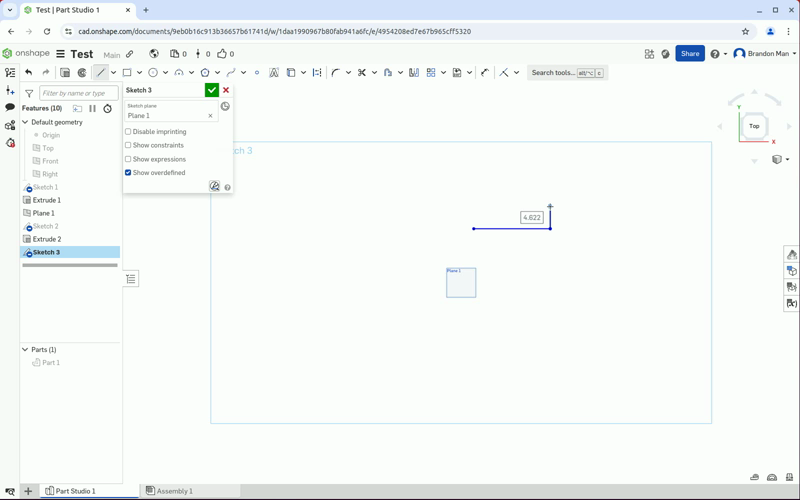
mouse_move(473, 206)
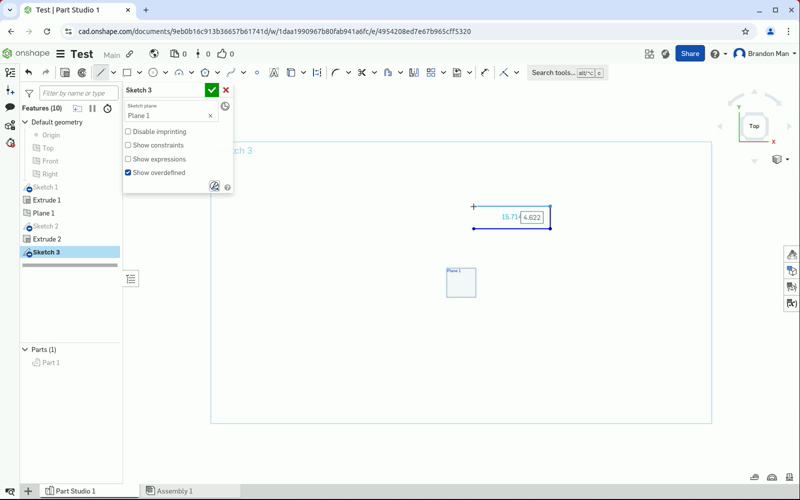
click(473, 206)
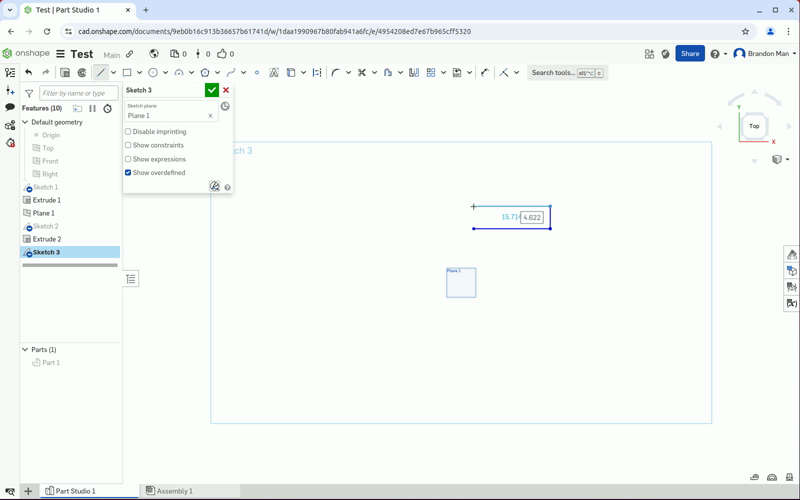
key_up(shift)
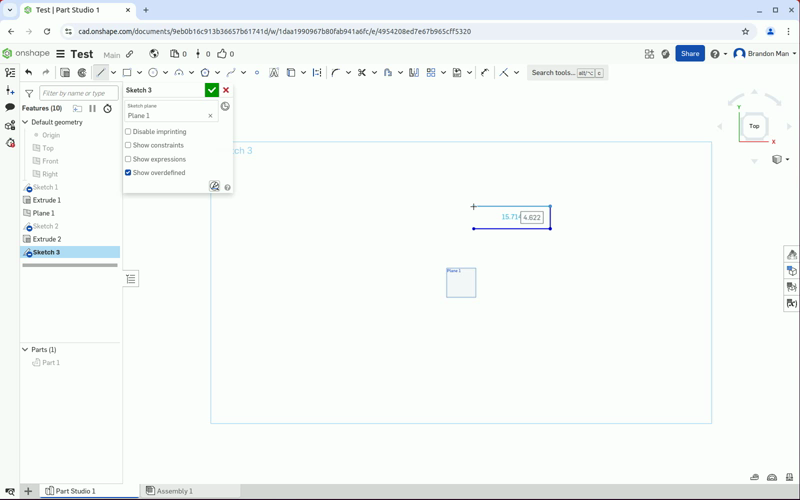
mouse_move(503, 206)
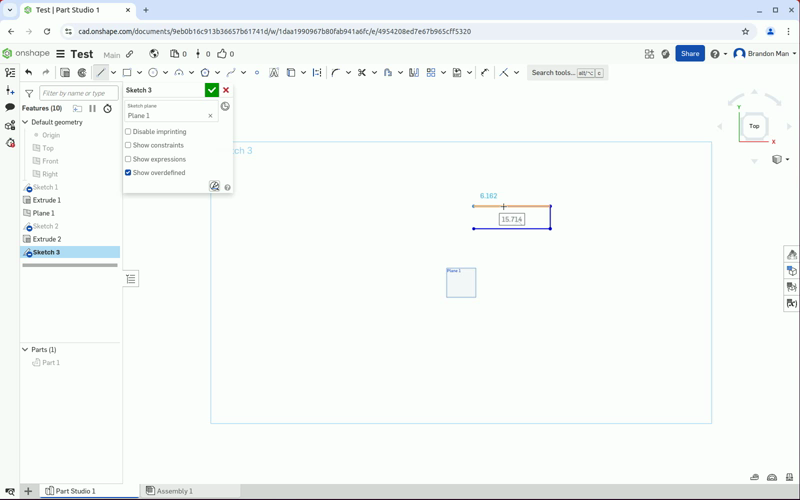
key_down(shift)
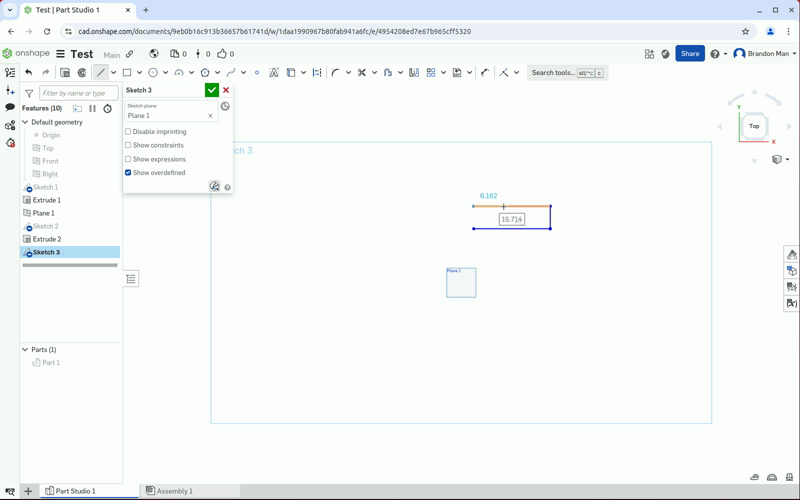
mouse_move(473, 228)
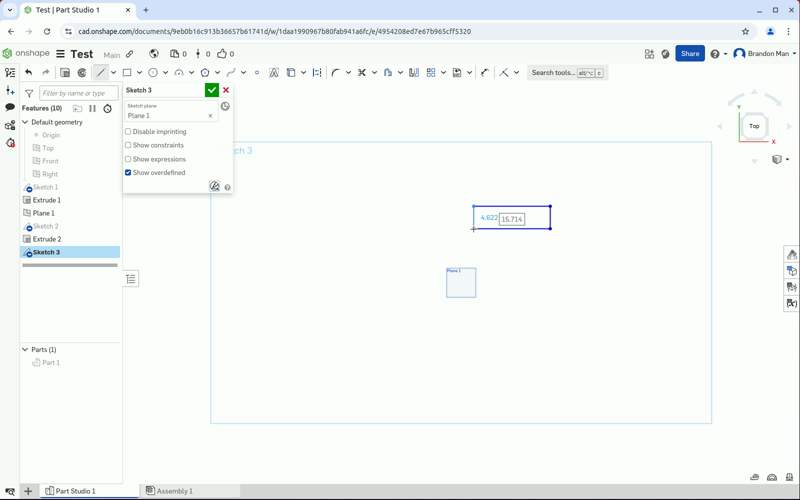
key_up(shift)
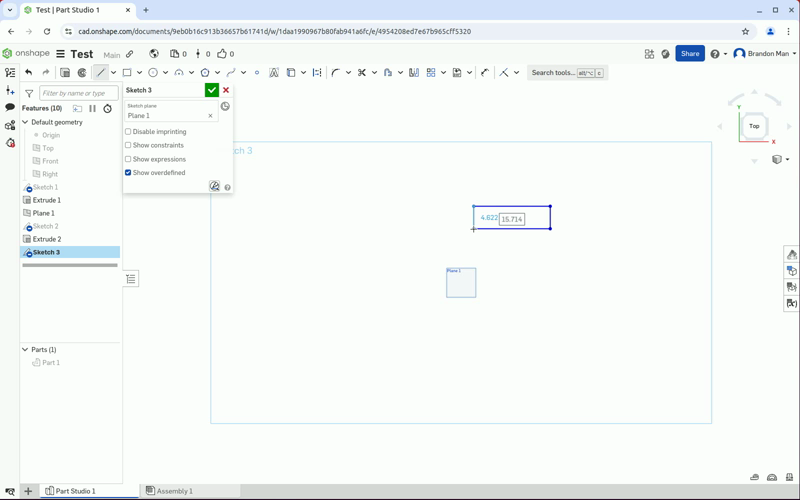
click(473, 228)
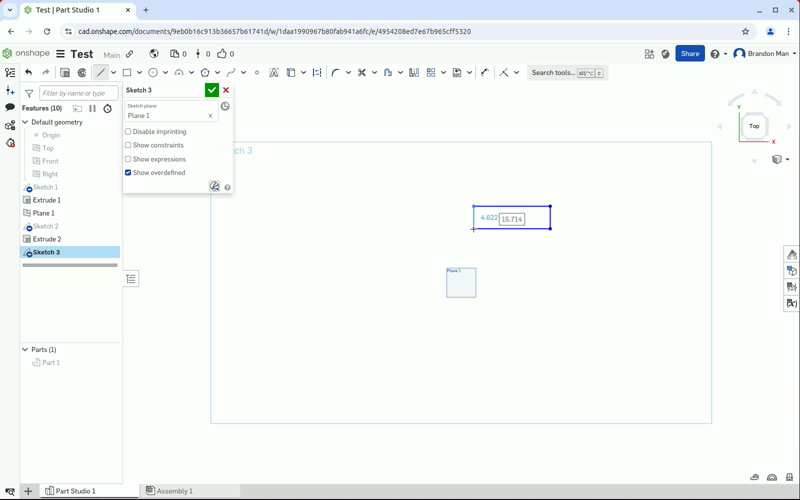
key(esc)
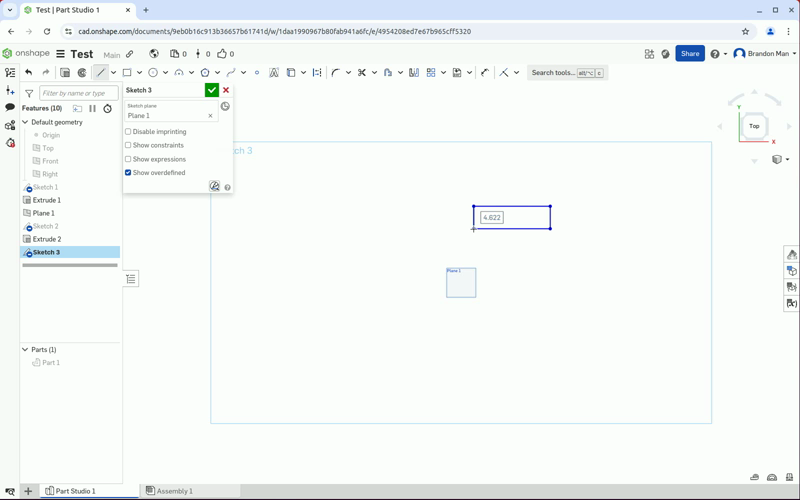
mouse_move(495, 218)
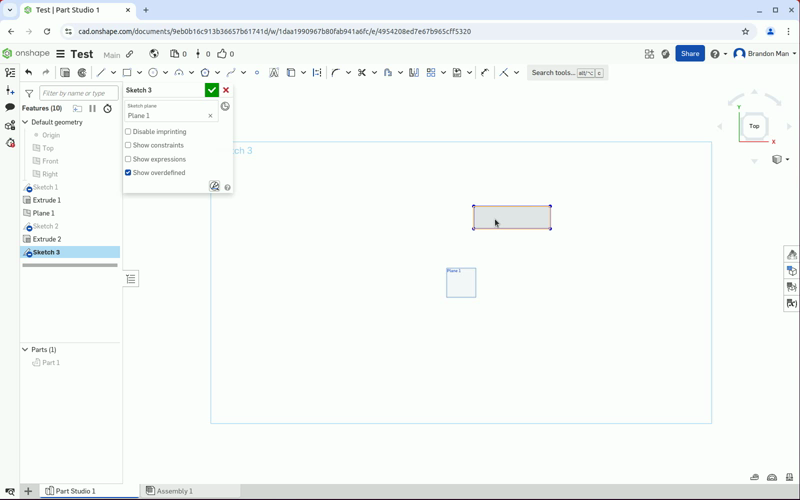
scroll(6)
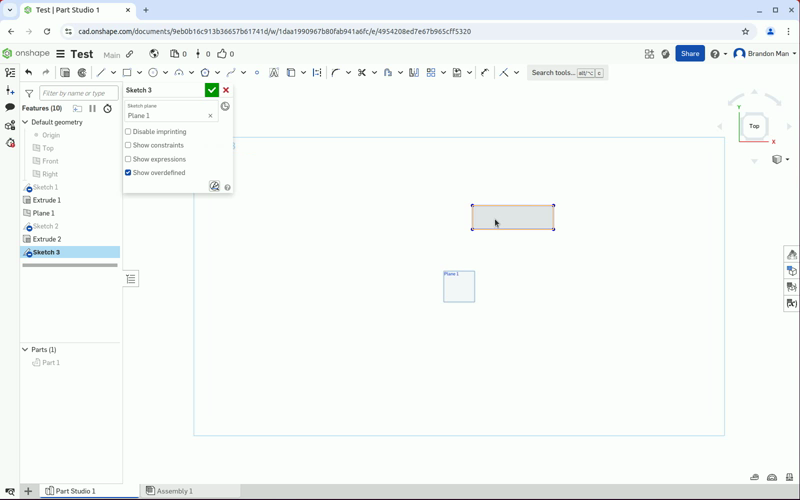
scroll(6)
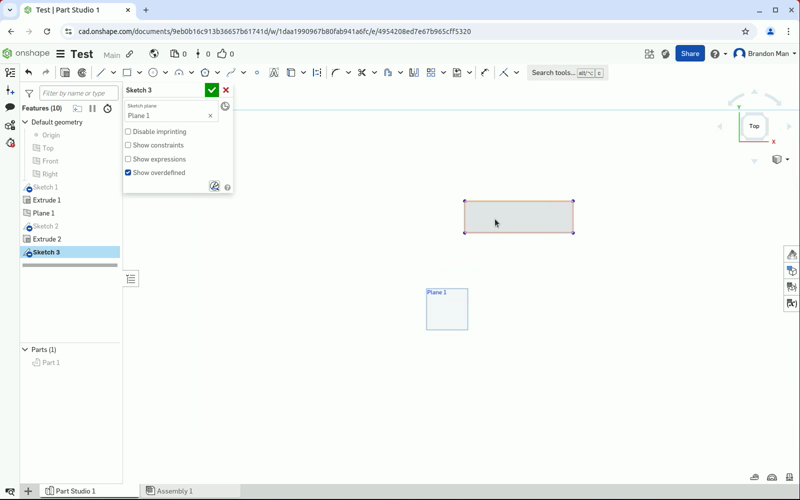
scroll(6)
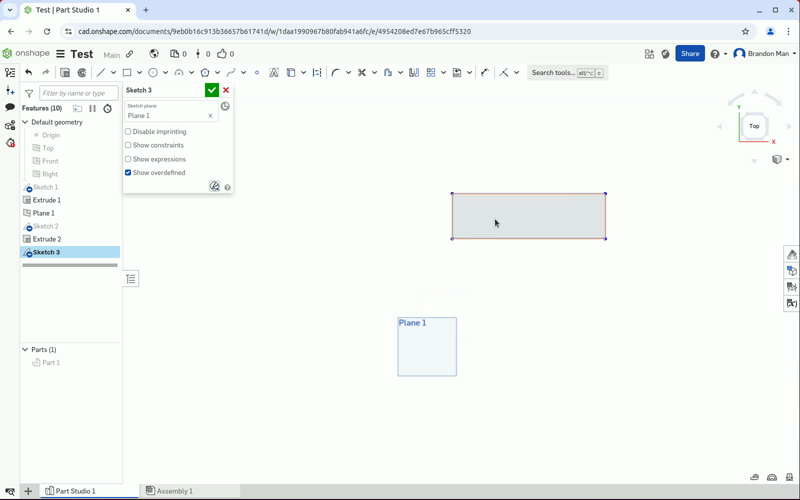
scroll(6)
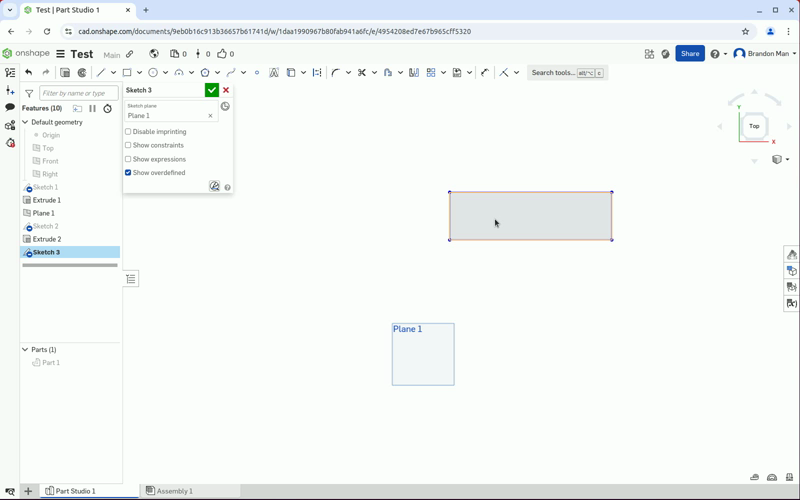
scroll(6)
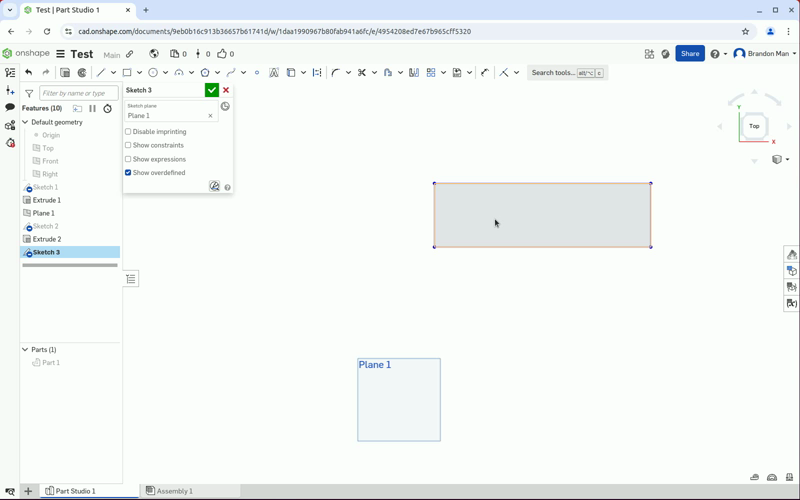
scroll(6)
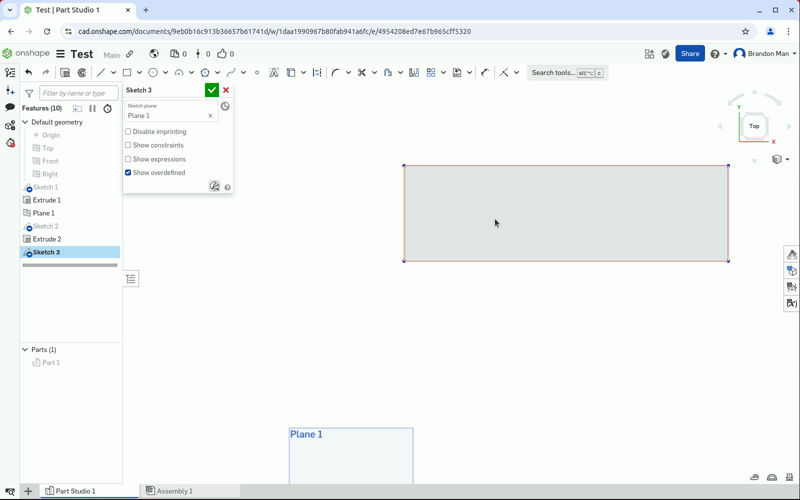
scroll(6)
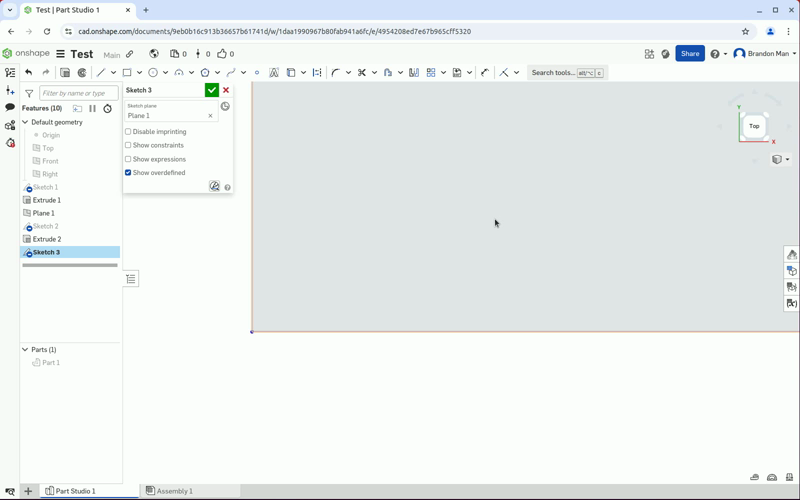
click(495, 218)
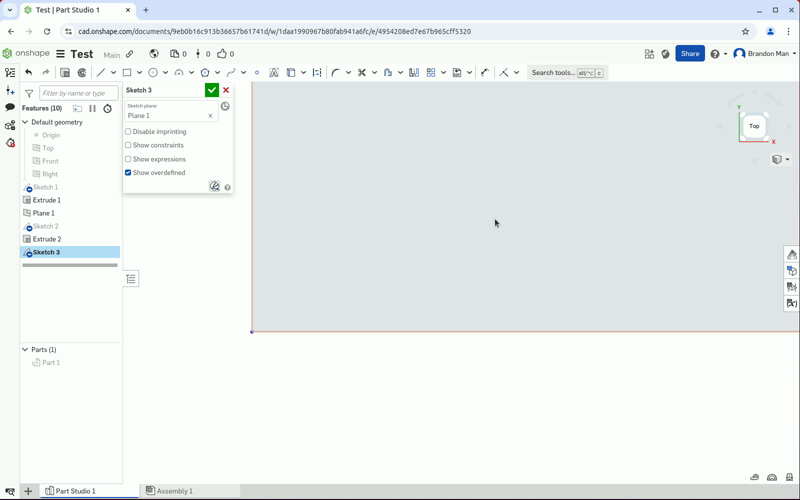
scroll(-6)
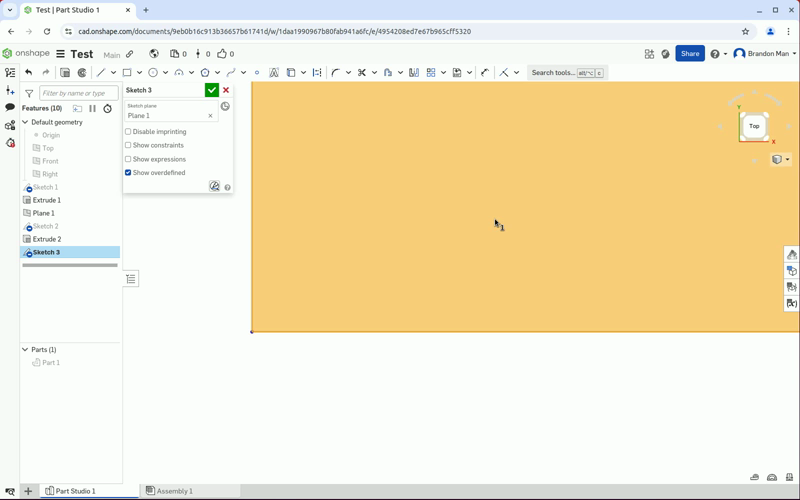
scroll(-6)
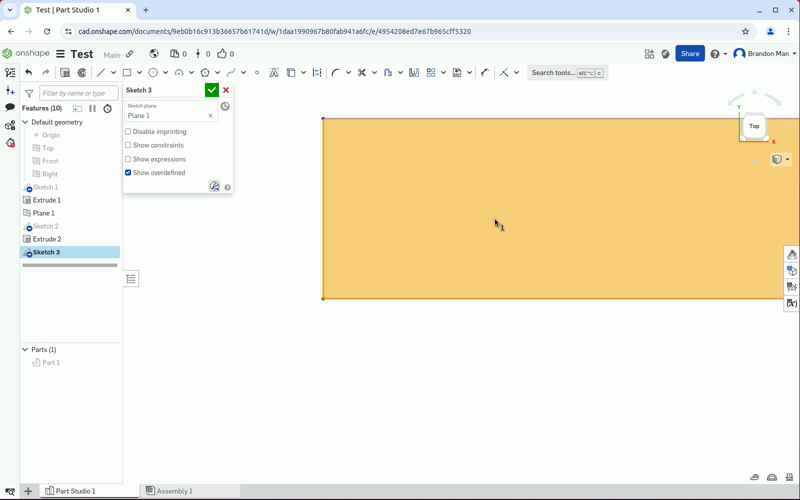
scroll(-6)
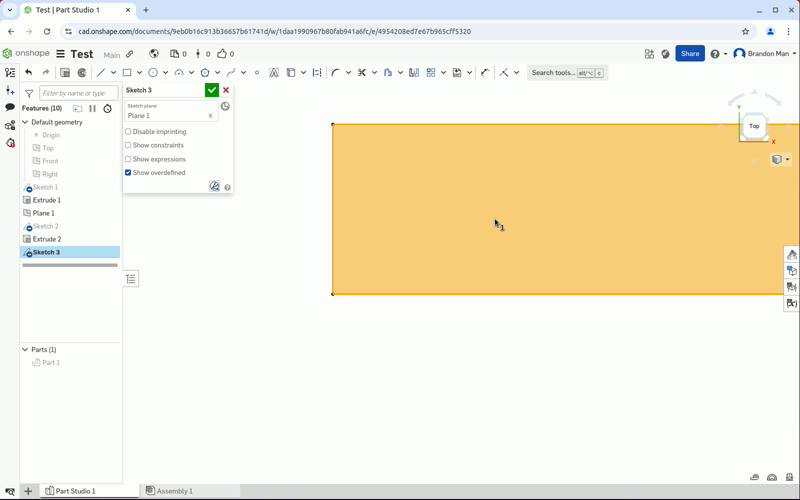
scroll(-6)
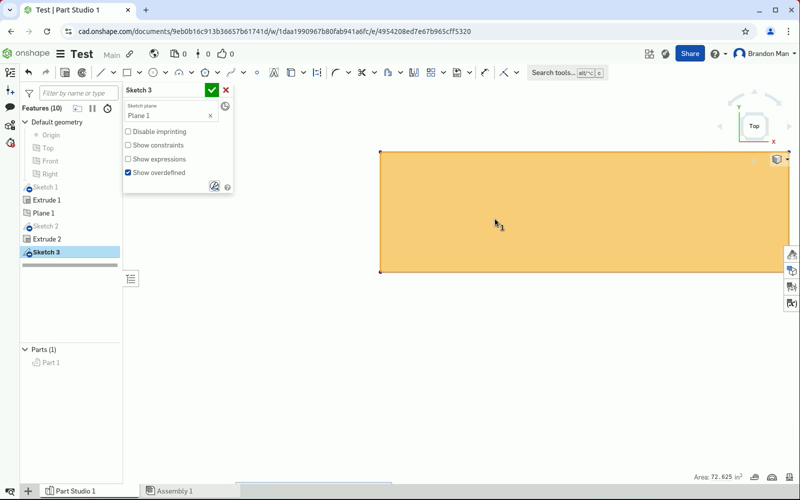
scroll(-6)
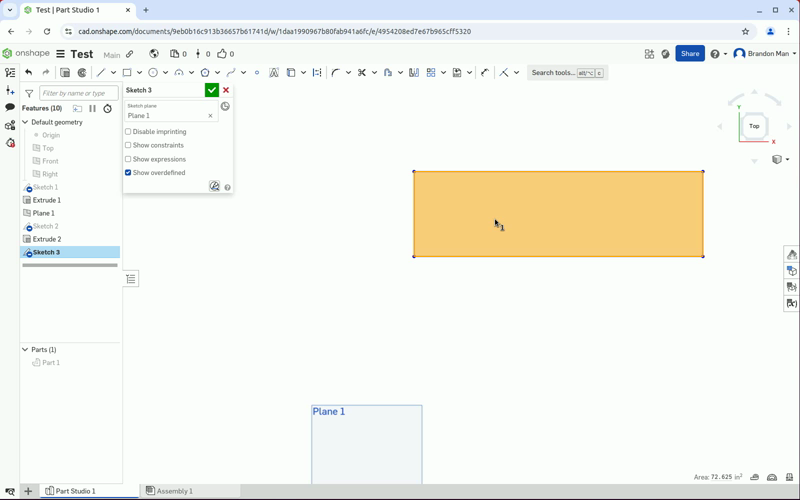
scroll(-6)
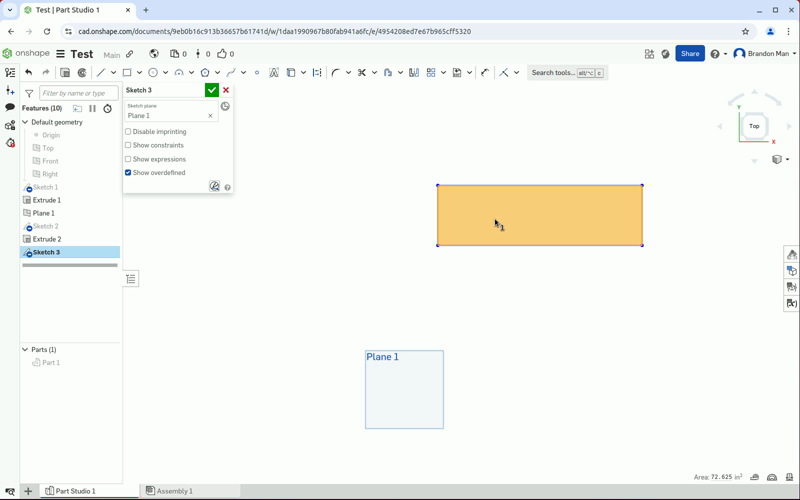
scroll(-6)
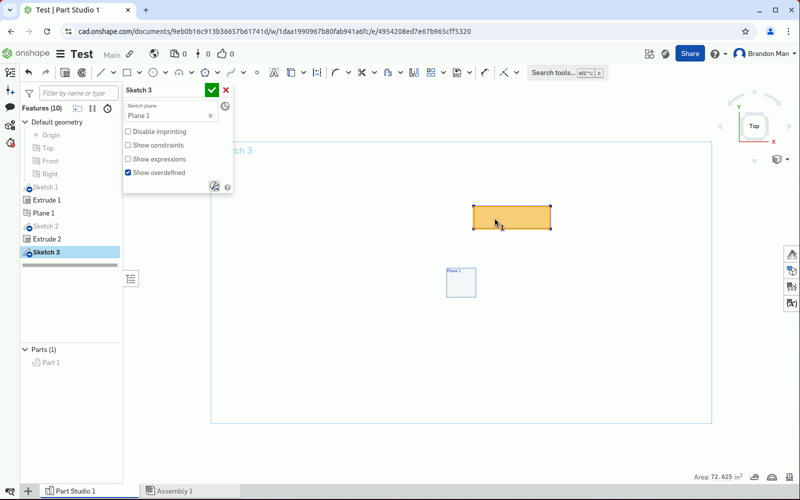
mouse_move(73, 352)
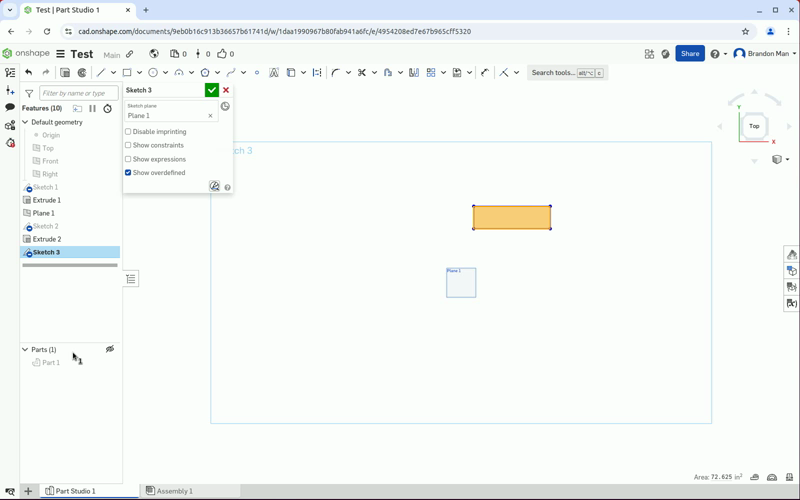
key(shift+y)
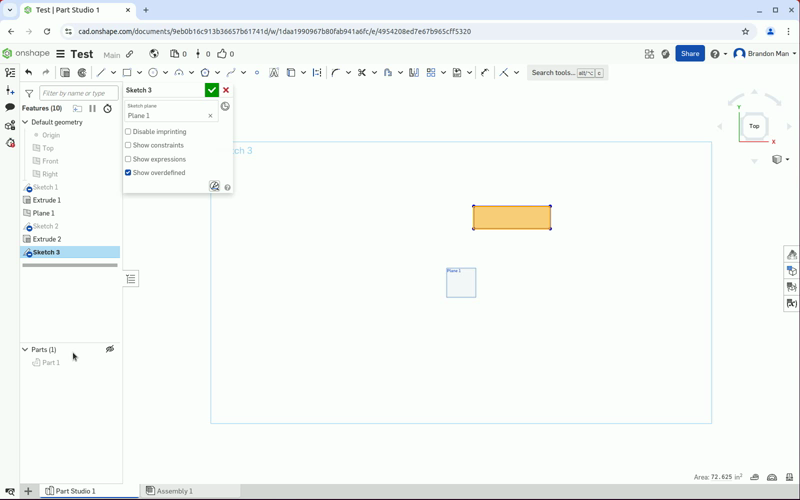
key(shift+e)
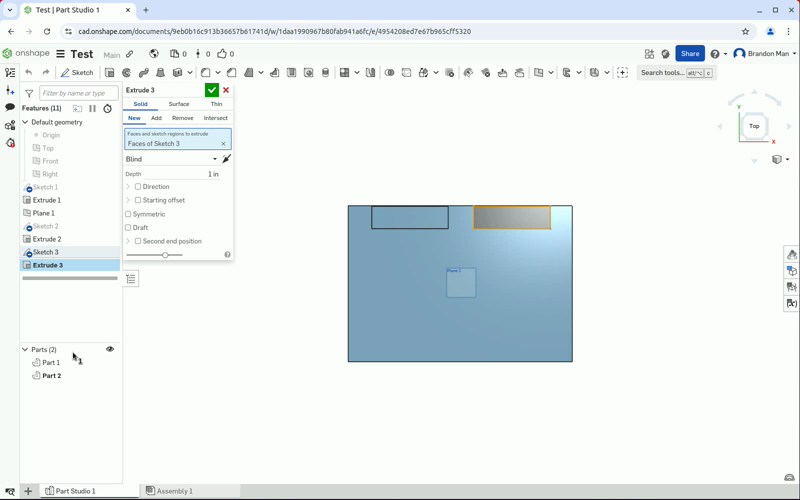
mouse_move(143, 106)
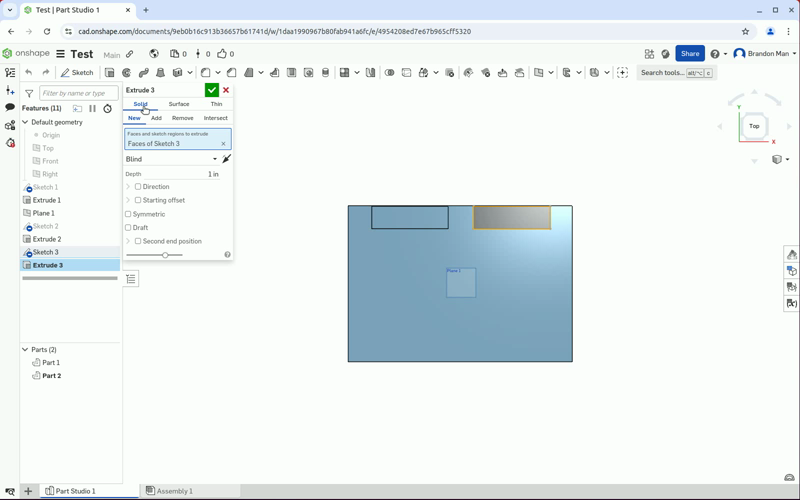
click(143, 106)
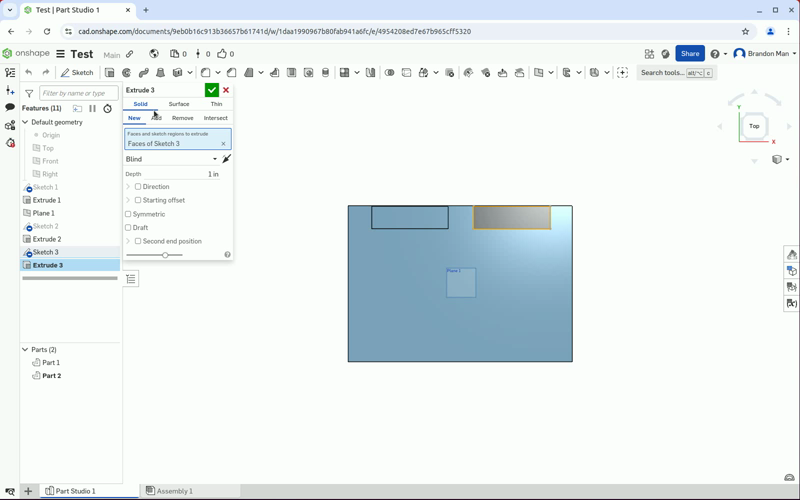
mouse_move(186, 120)
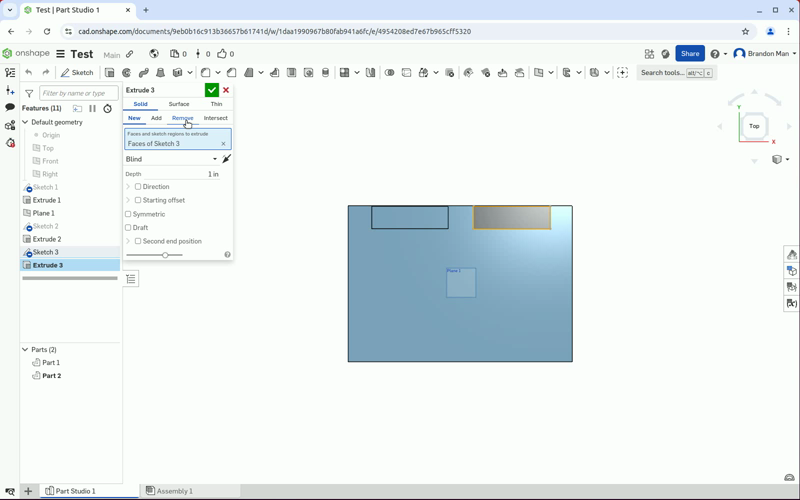
click(186, 120)
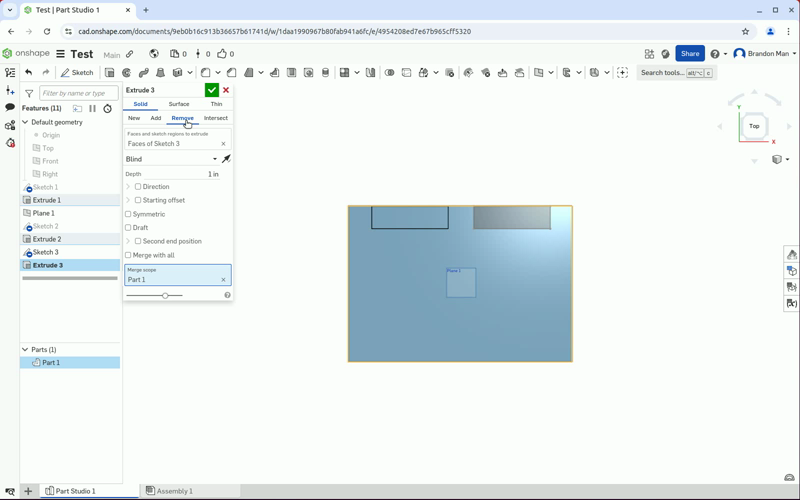
key(tab, 4)
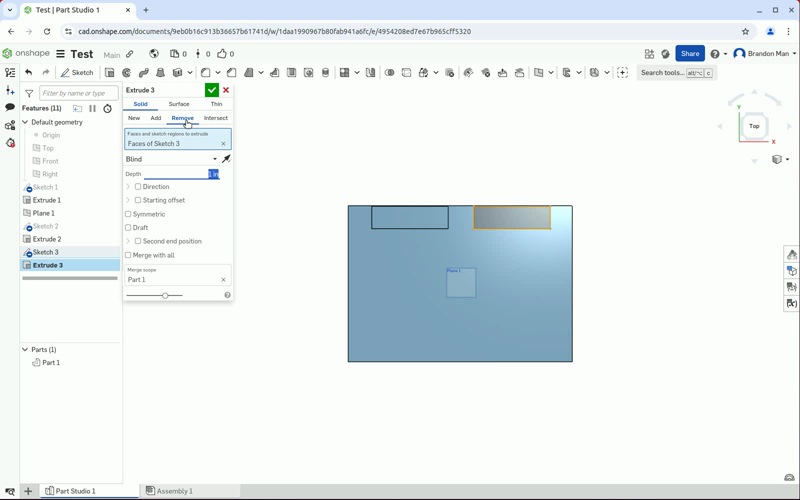
text(0.722)
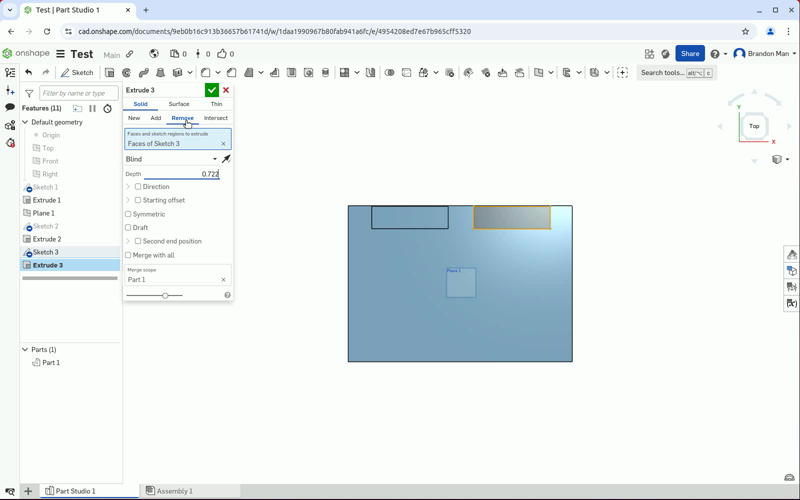
key(tab, 6)
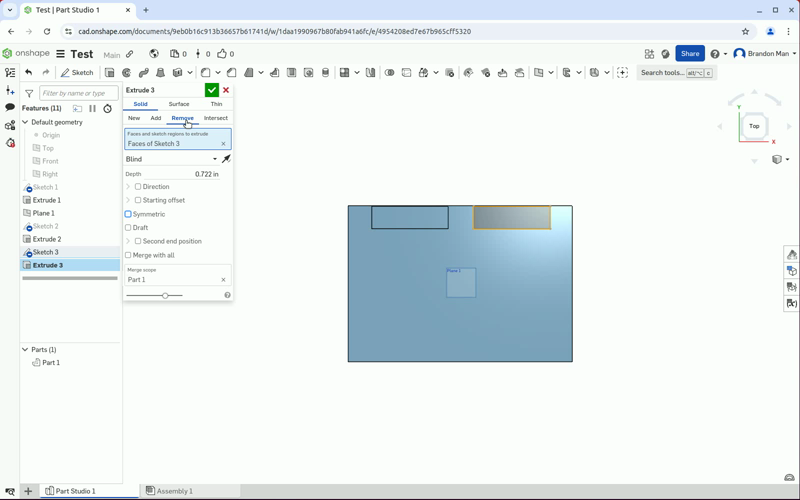
key(space)
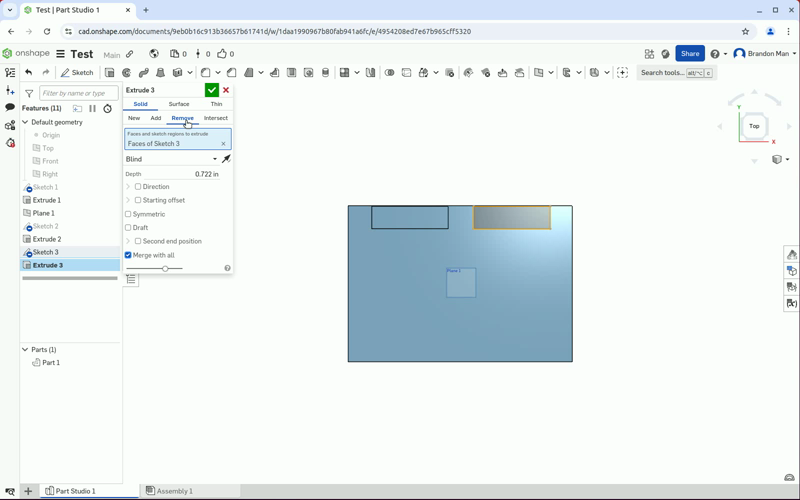
key(enter)
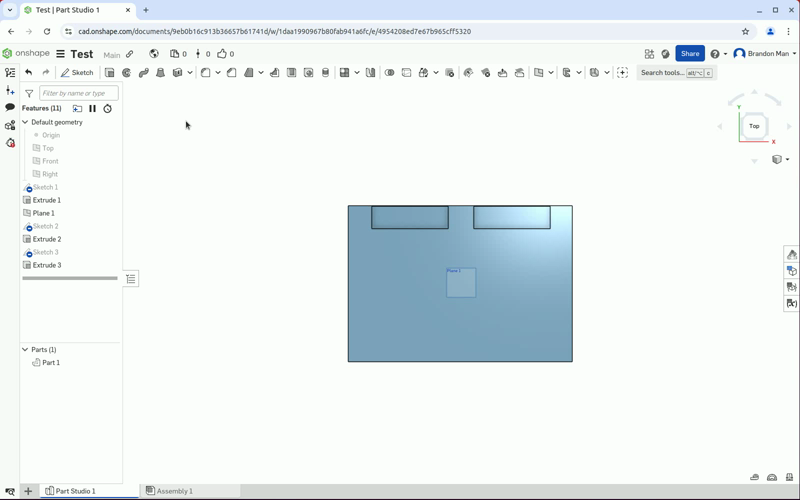
key(shift+h)
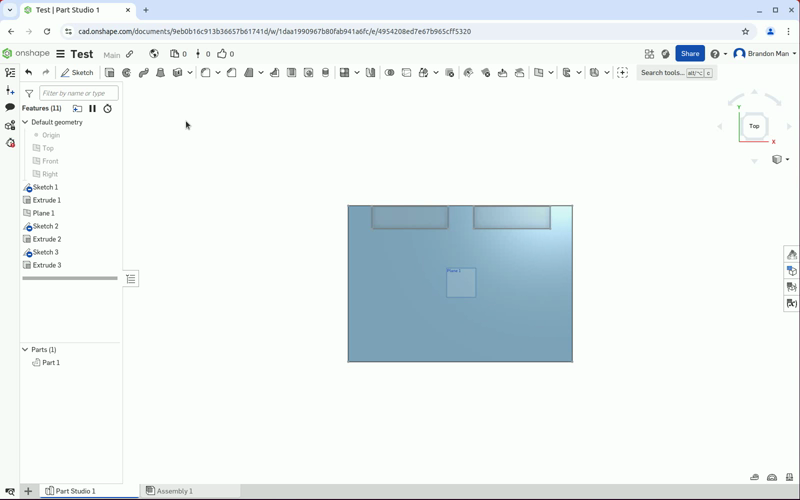
key(shift+h)
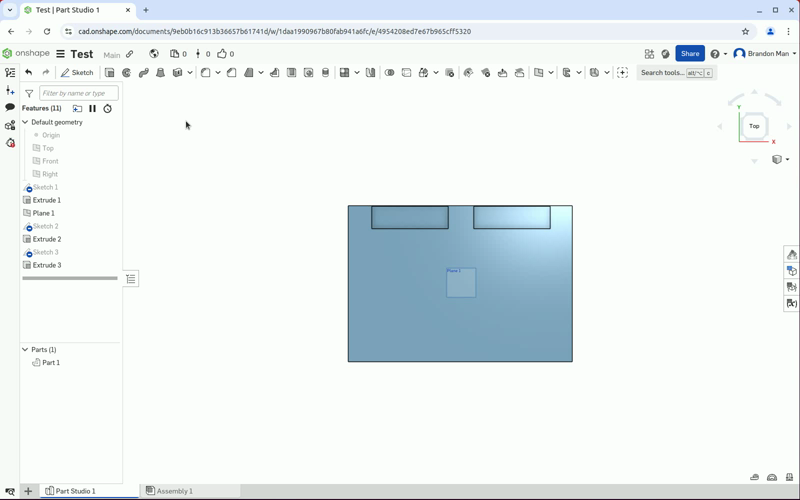
mouse_move(73, 189)
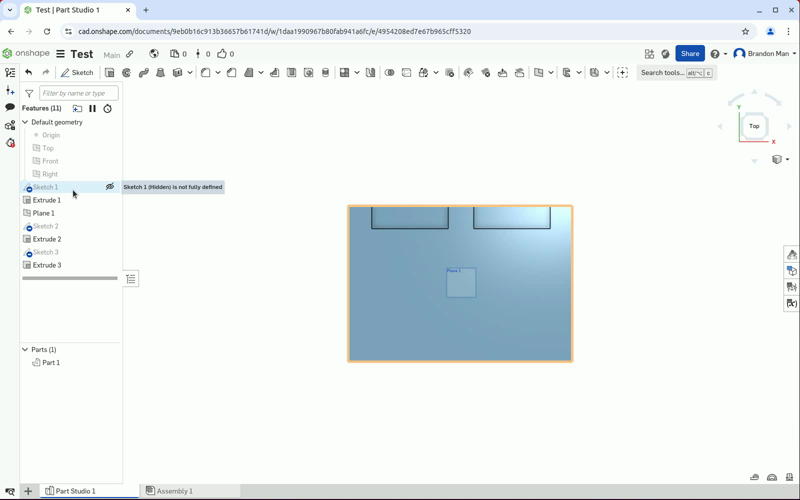
click(73, 189)
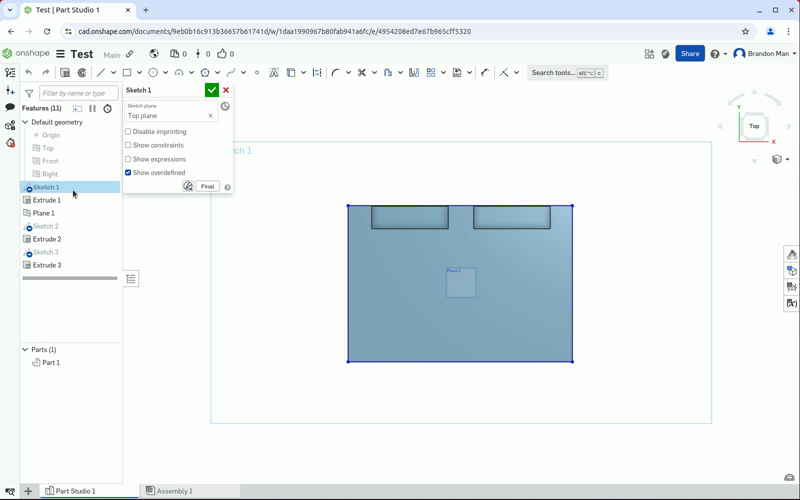
mouse_move(229, 92)
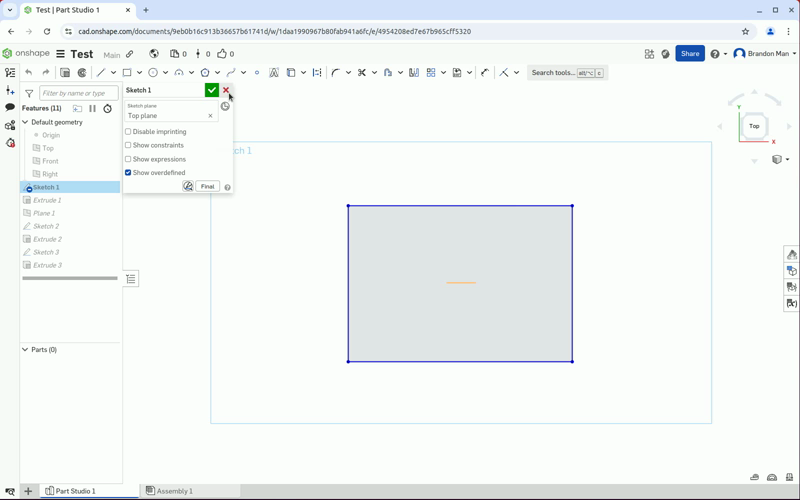
click(229, 92)
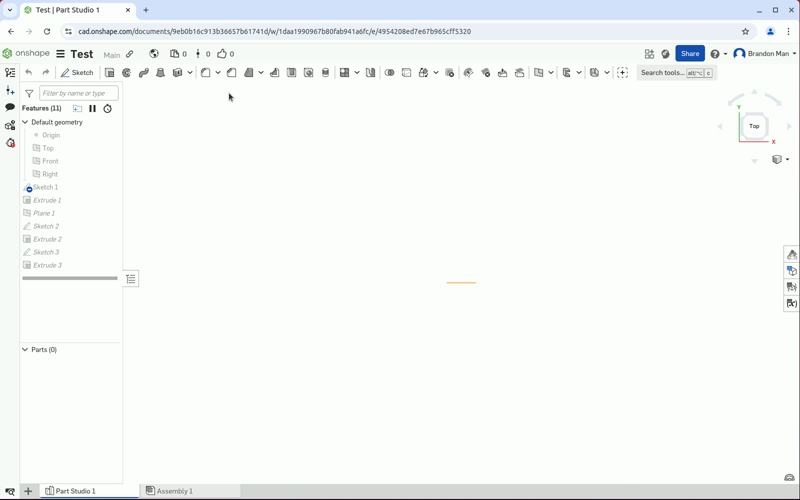
key(shift+s)
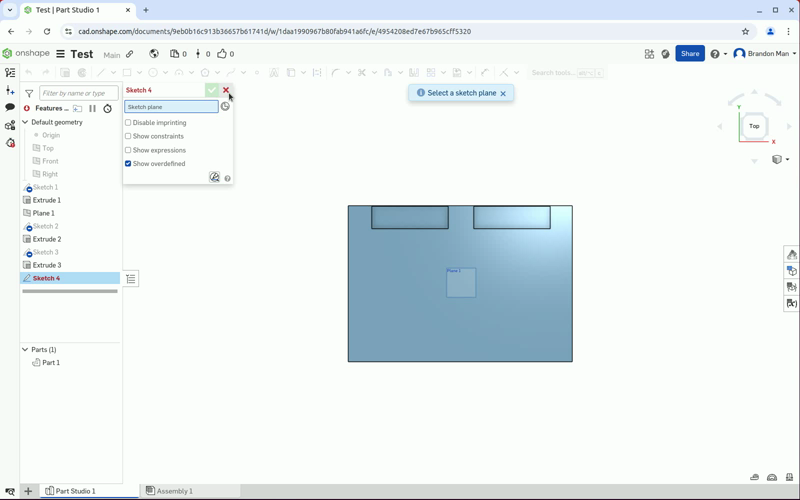
mouse_move(73, 215)
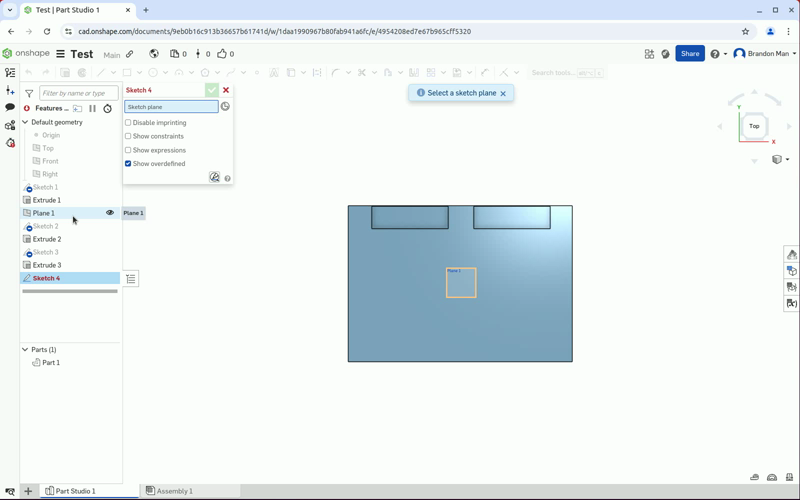
click(73, 215)
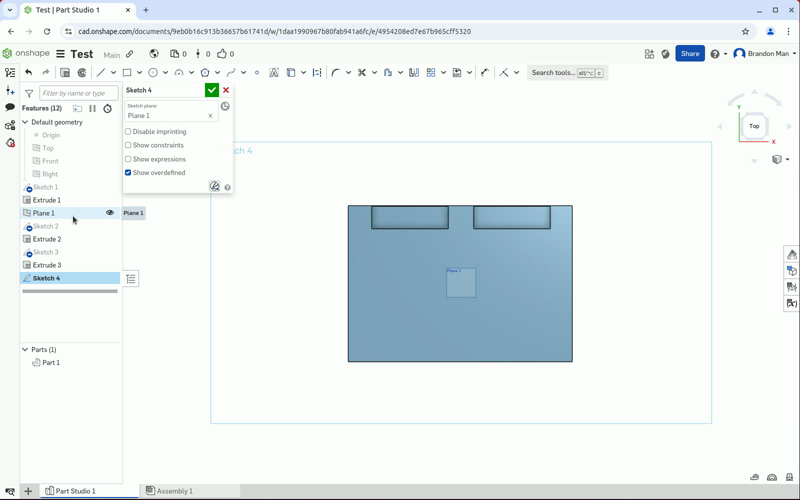
mouse_move(73, 352)
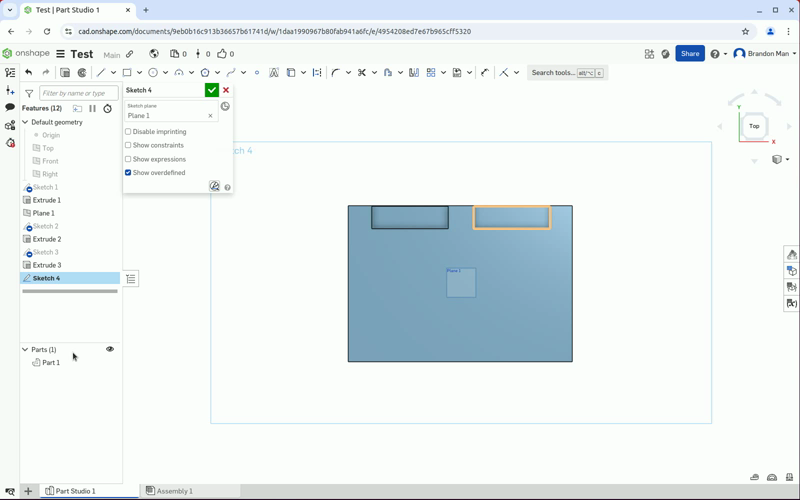
key(y)
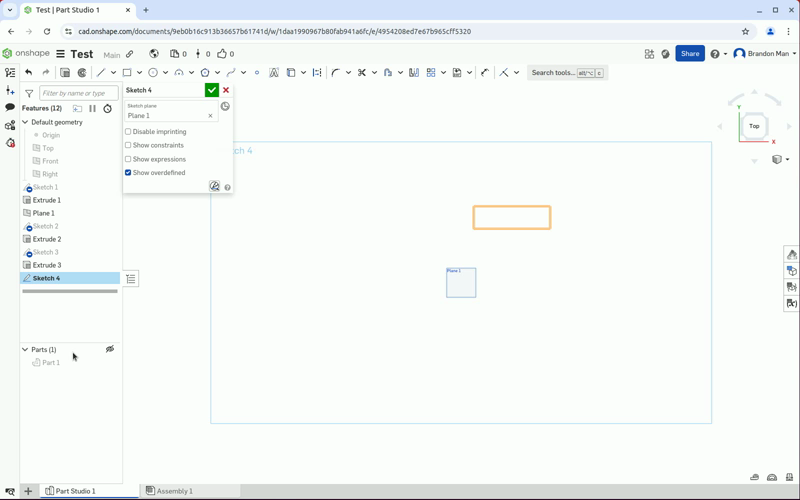
key(l)
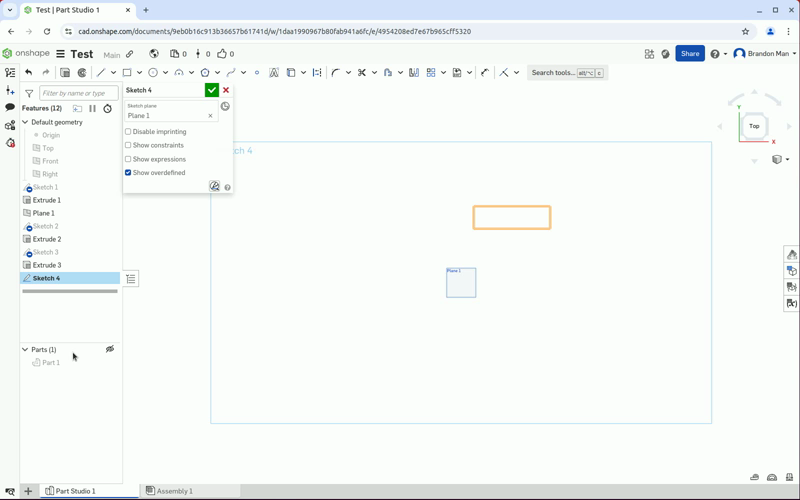
key_down(shift)
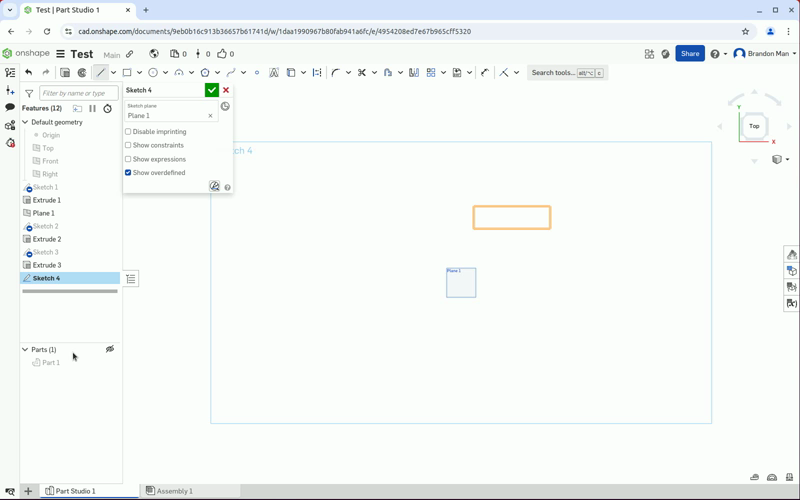
mouse_move(473, 359)
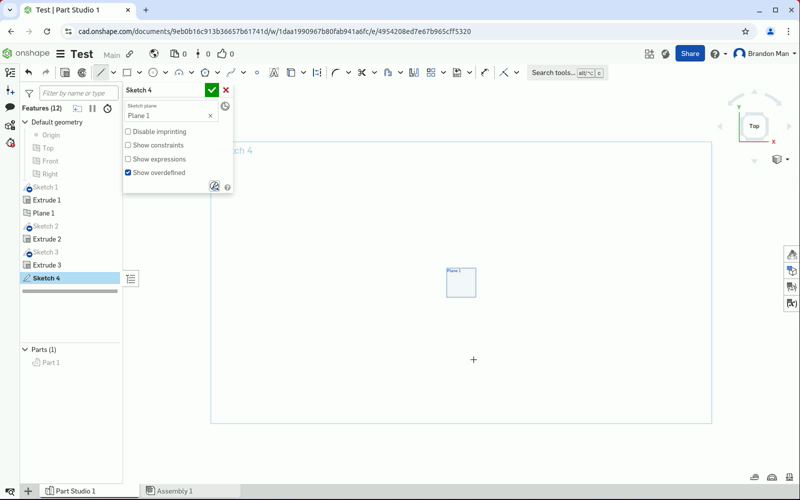
click(473, 359)
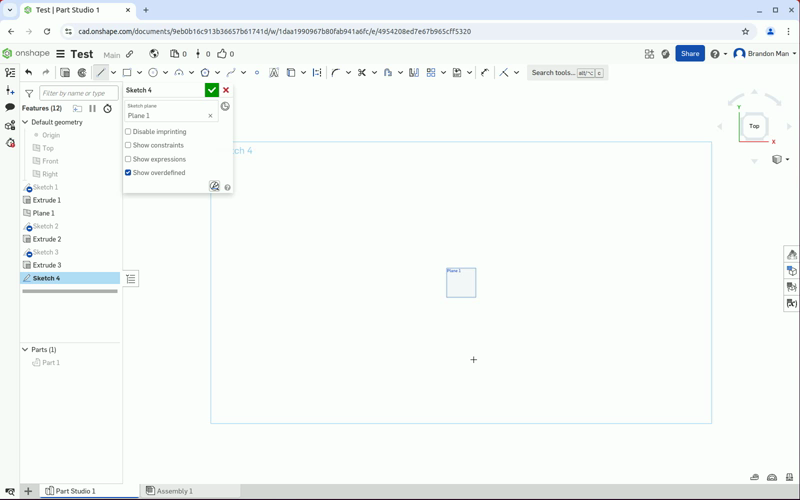
key_up(shift)
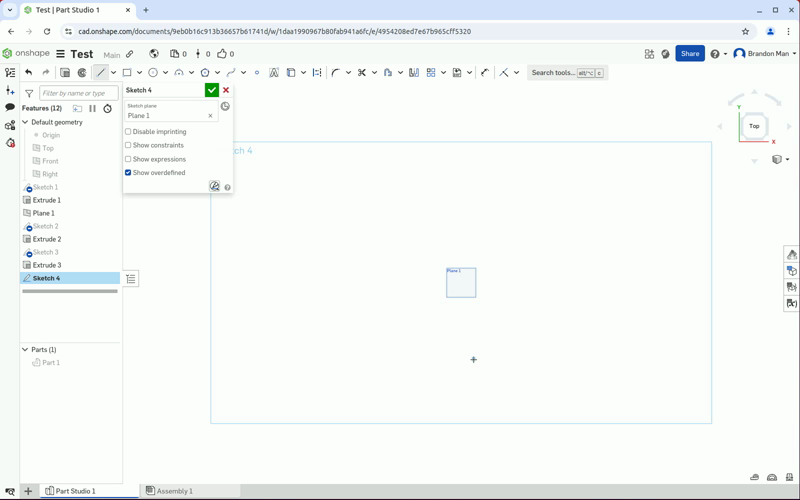
key_down(shift)
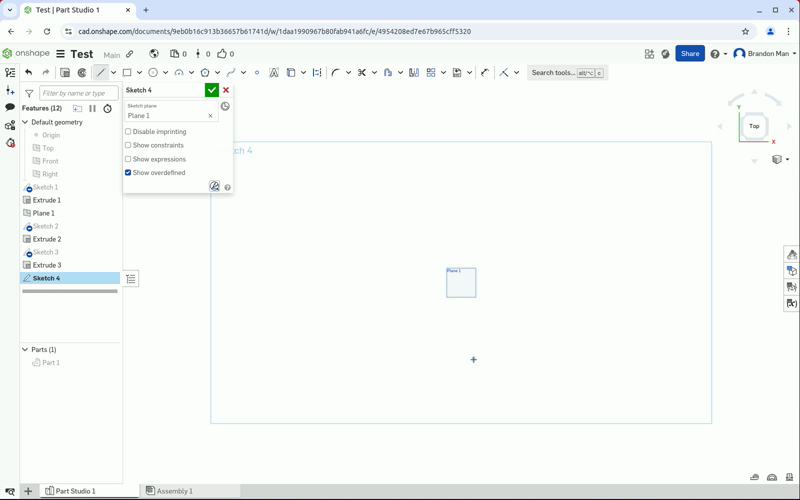
mouse_move(550, 359)
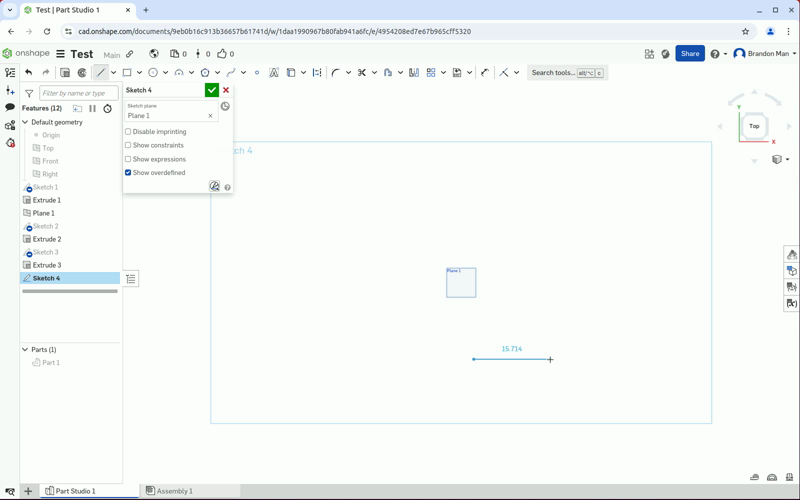
click(550, 359)
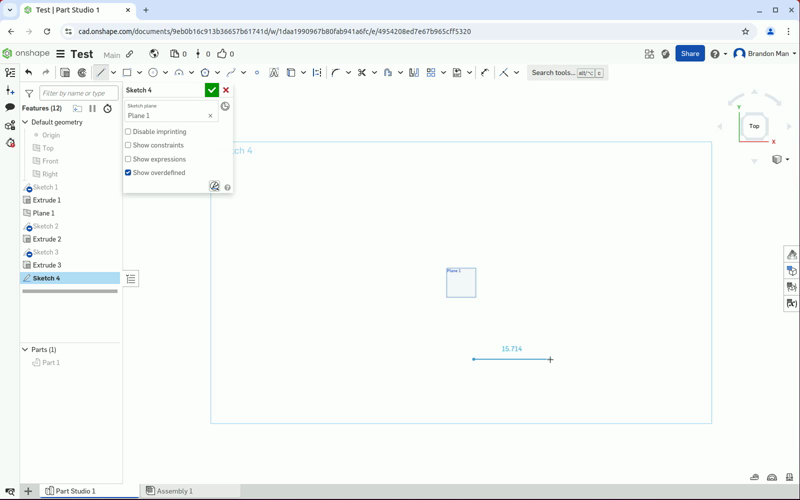
key_up(shift)
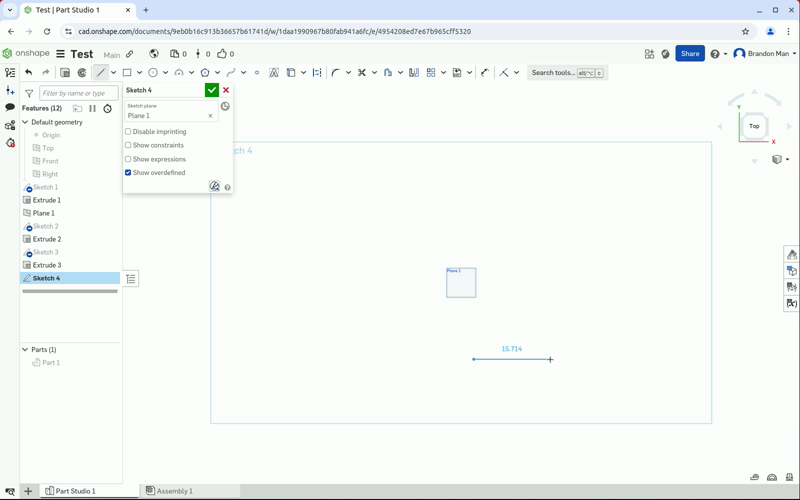
key_down(shift)
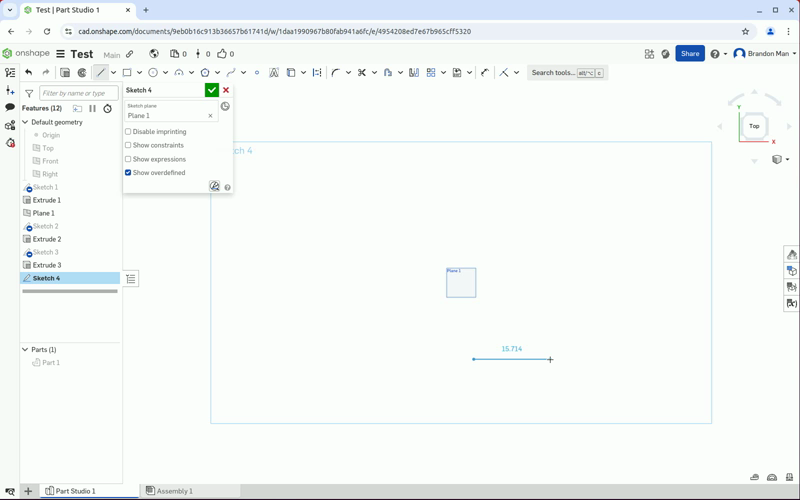
mouse_move(580, 359)
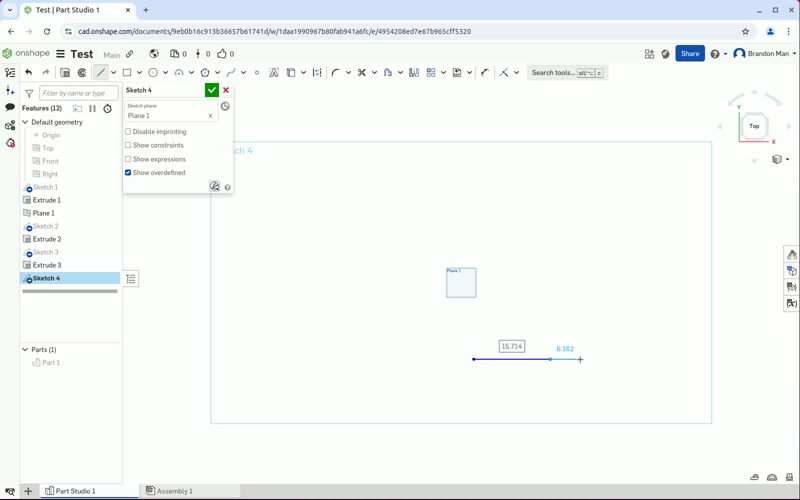
mouse_move(550, 336)
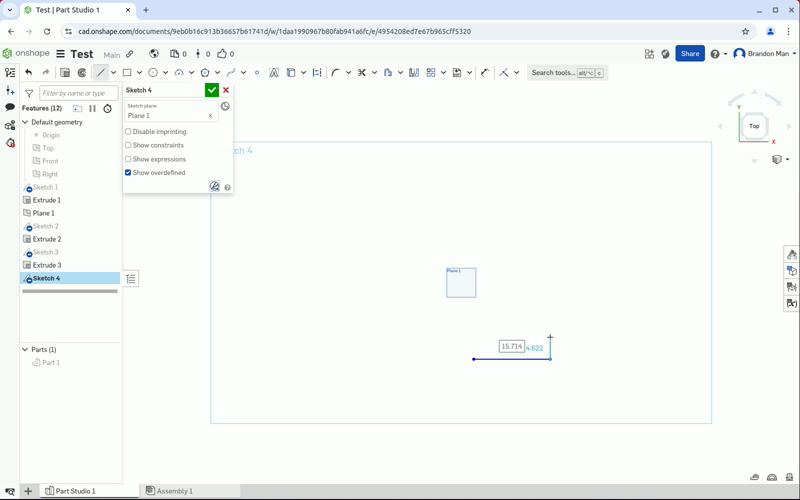
click(550, 336)
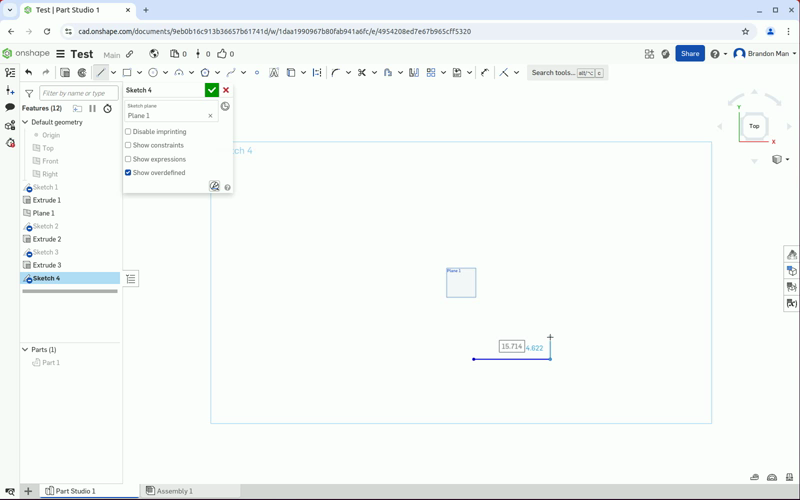
key_up(shift)
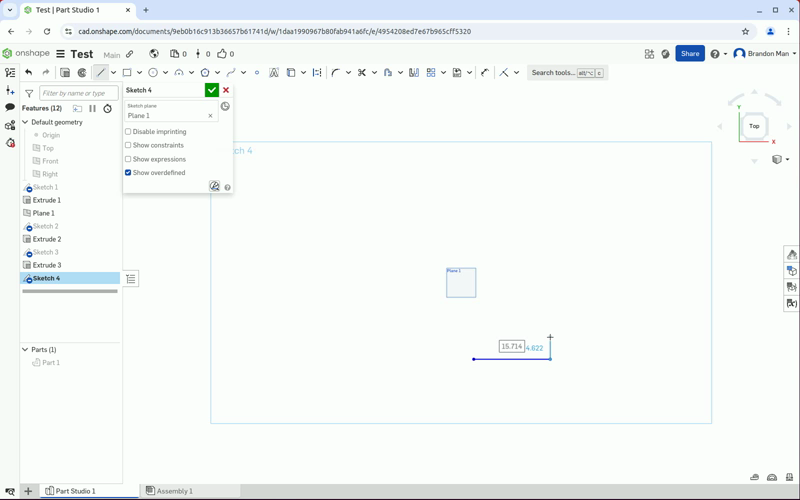
key_down(shift)
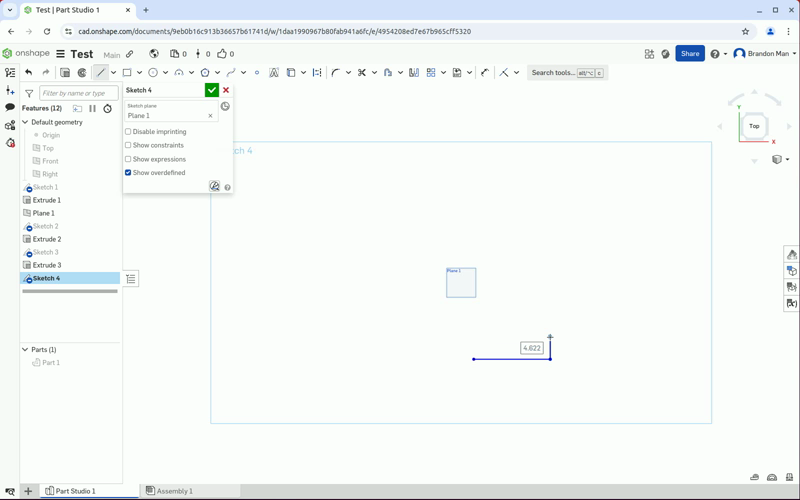
mouse_move(473, 336)
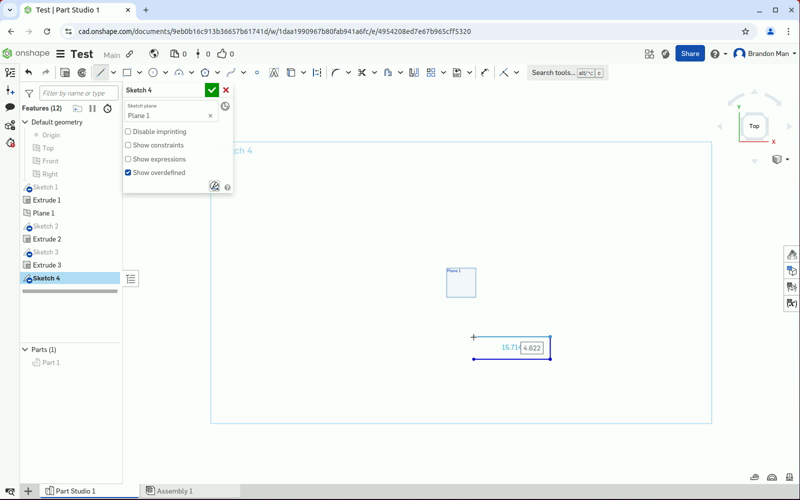
click(473, 336)
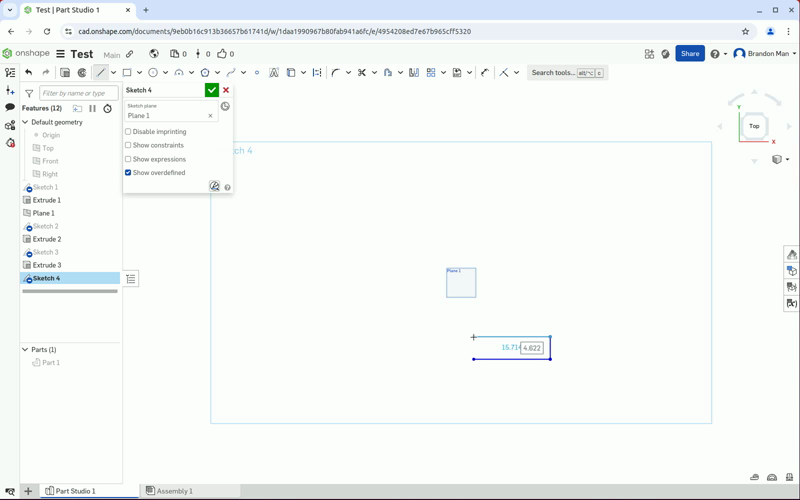
key_up(shift)
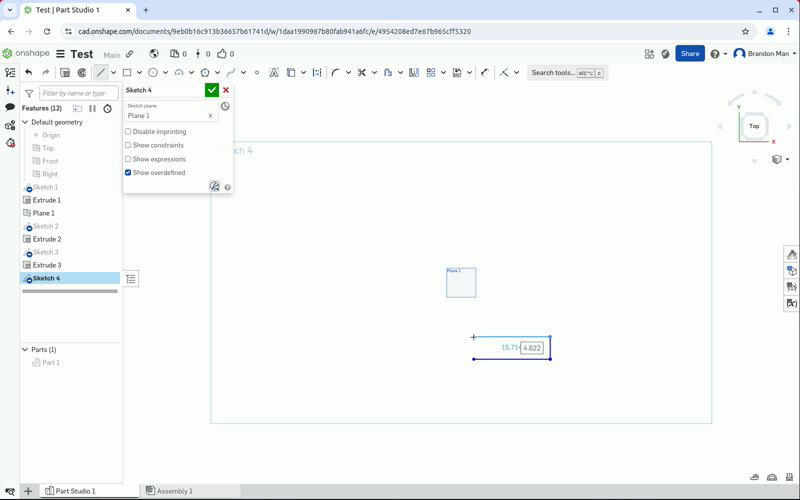
mouse_move(503, 336)
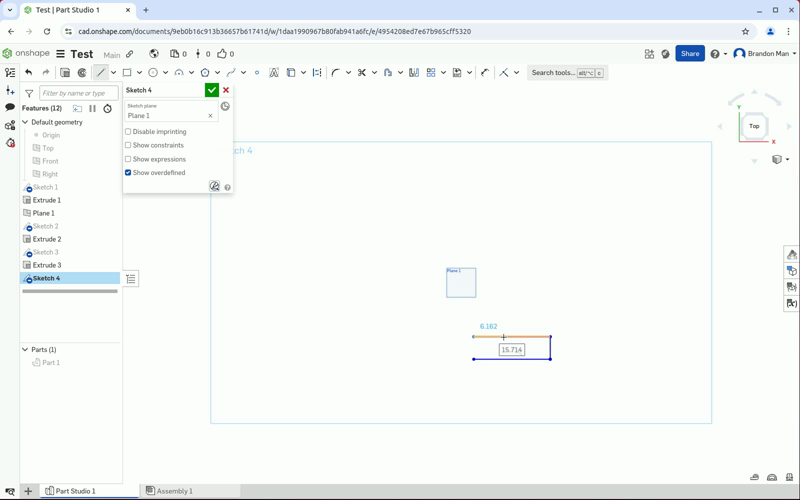
key_down(shift)
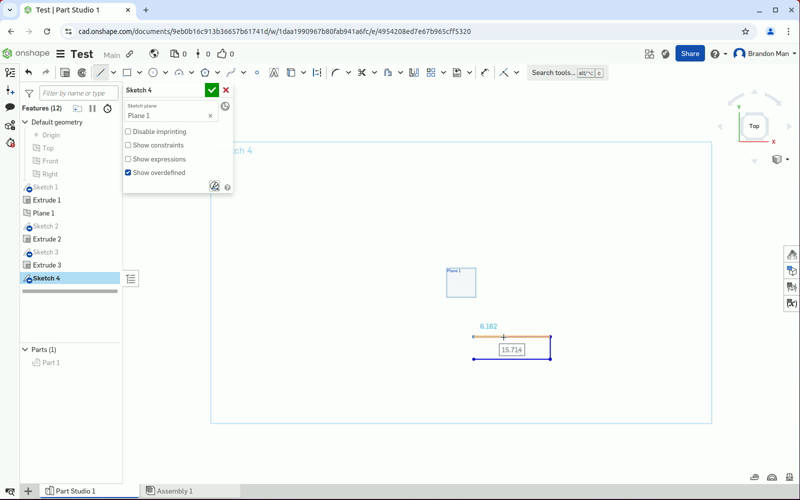
mouse_move(473, 359)
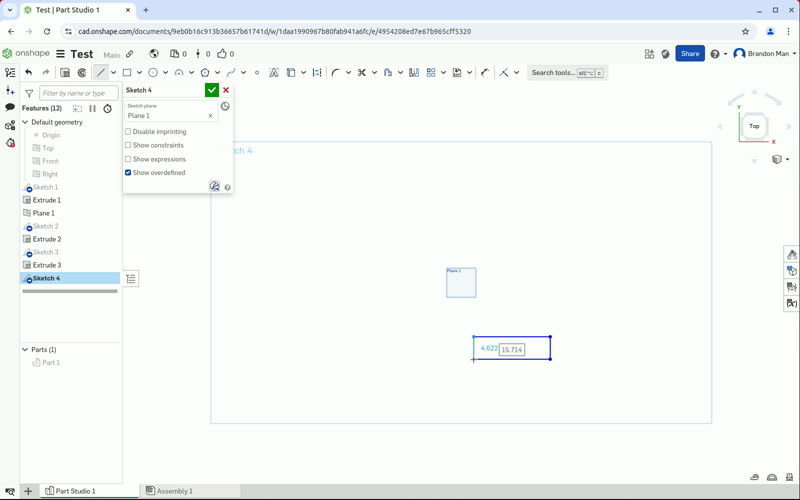
key_up(shift)
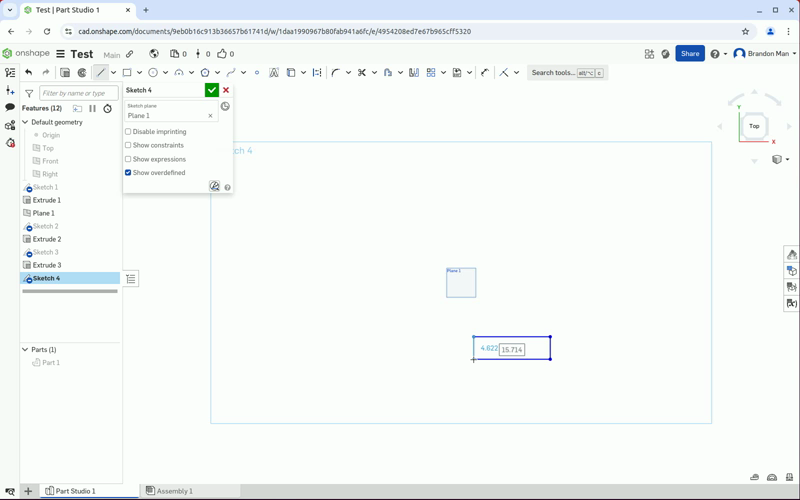
click(473, 359)
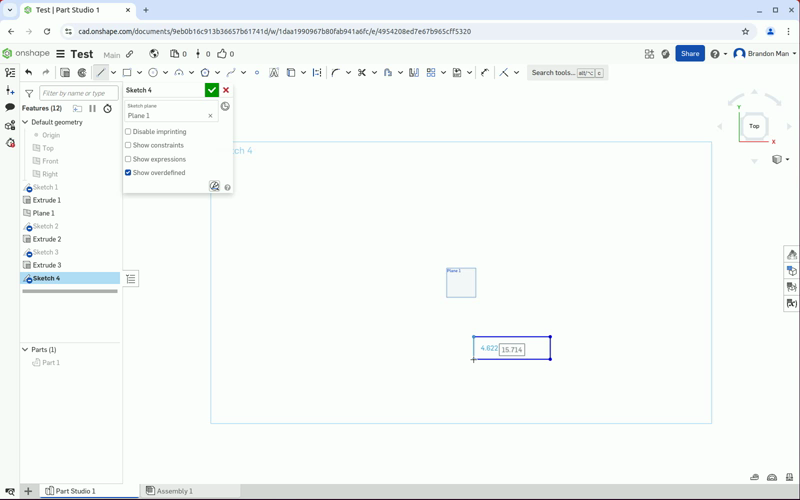
key(esc)
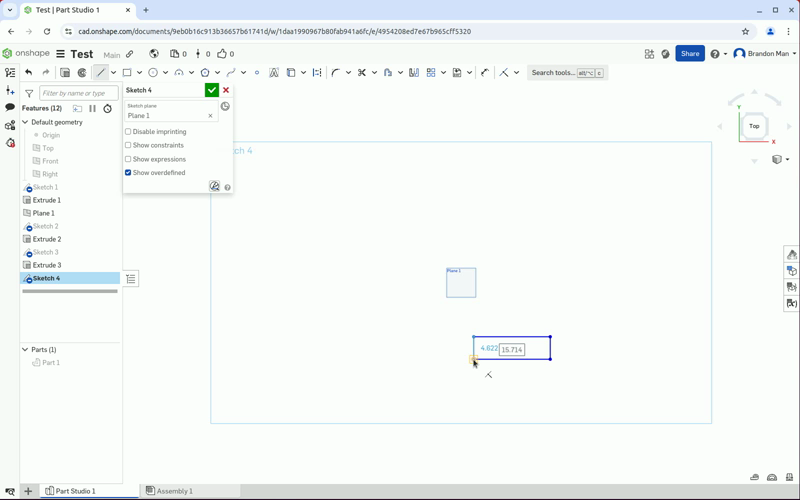
mouse_move(504, 357)
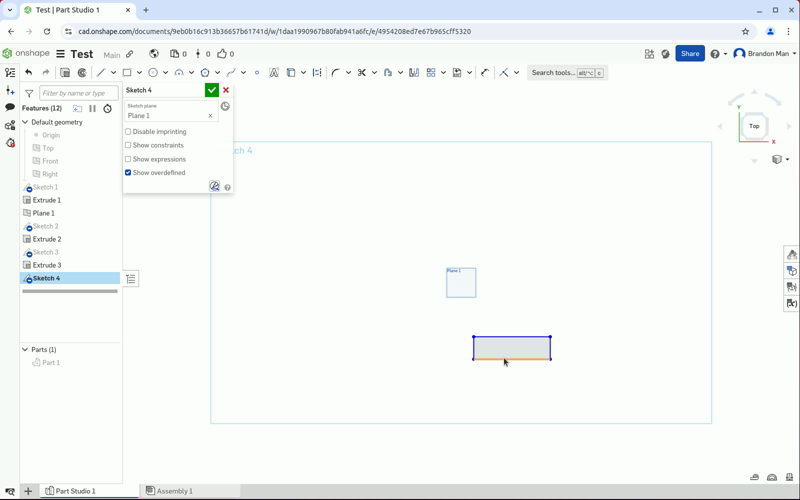
scroll(6)
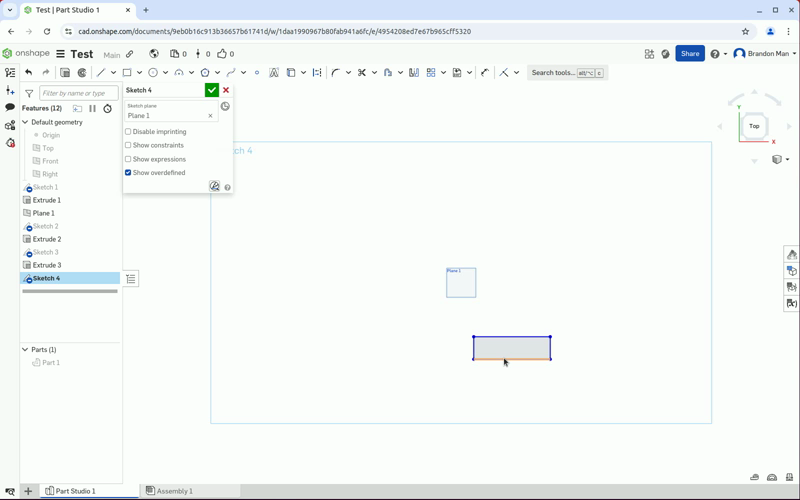
scroll(6)
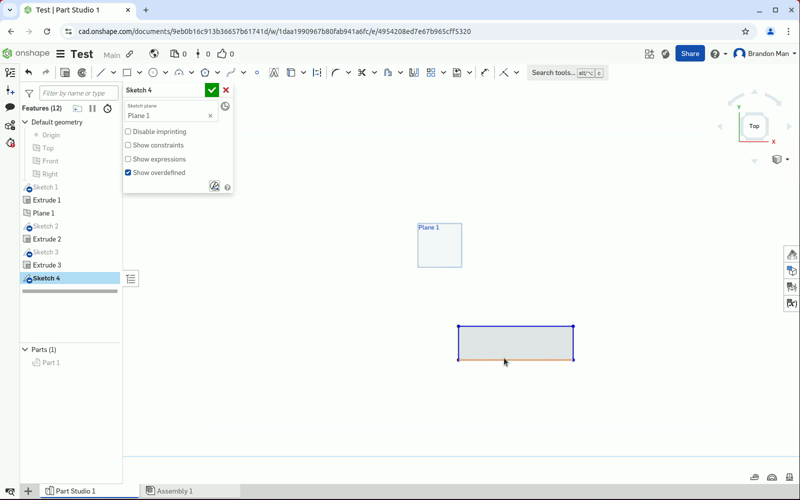
scroll(6)
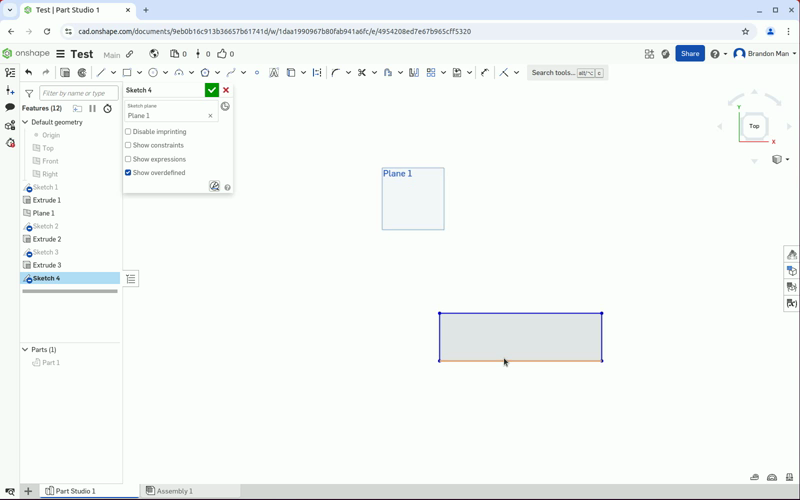
scroll(6)
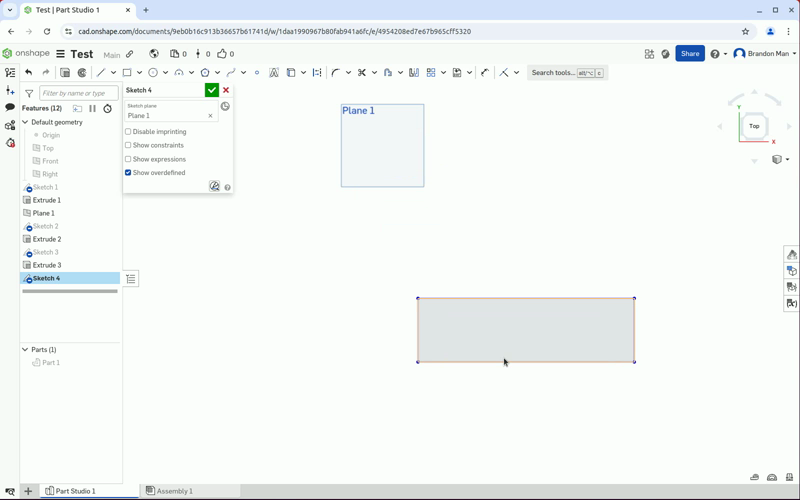
scroll(6)
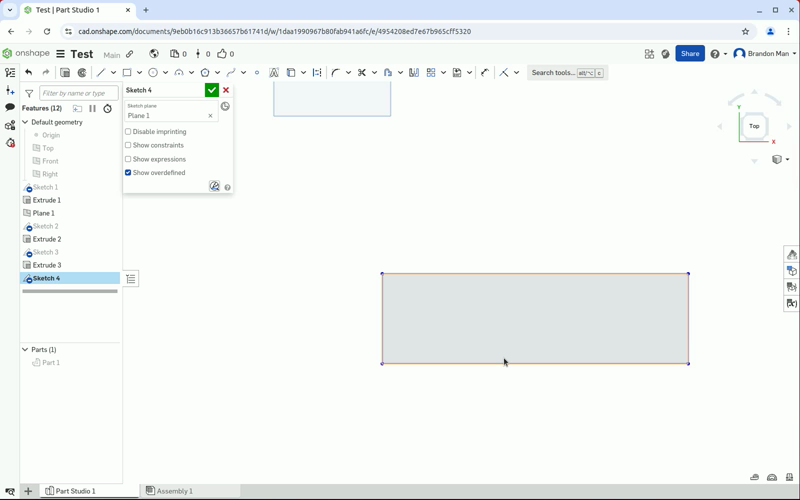
scroll(6)
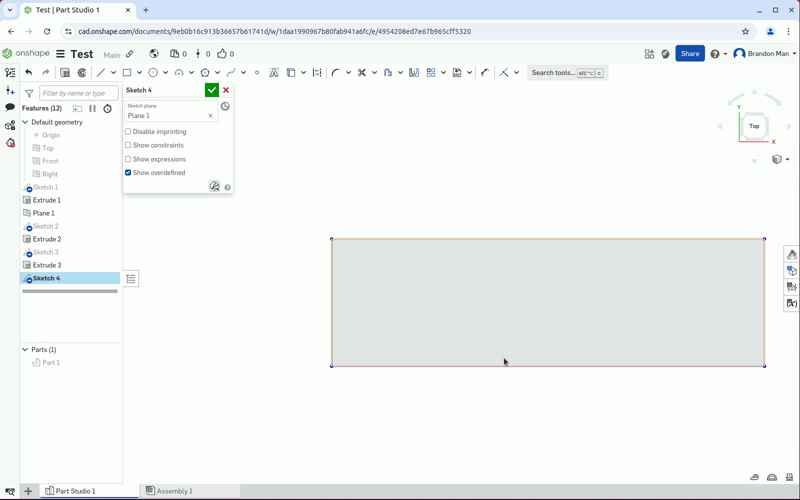
scroll(6)
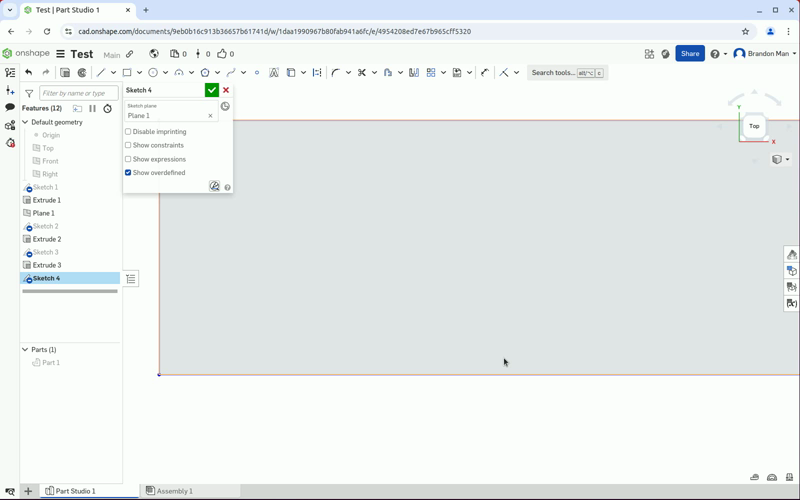
click(504, 357)
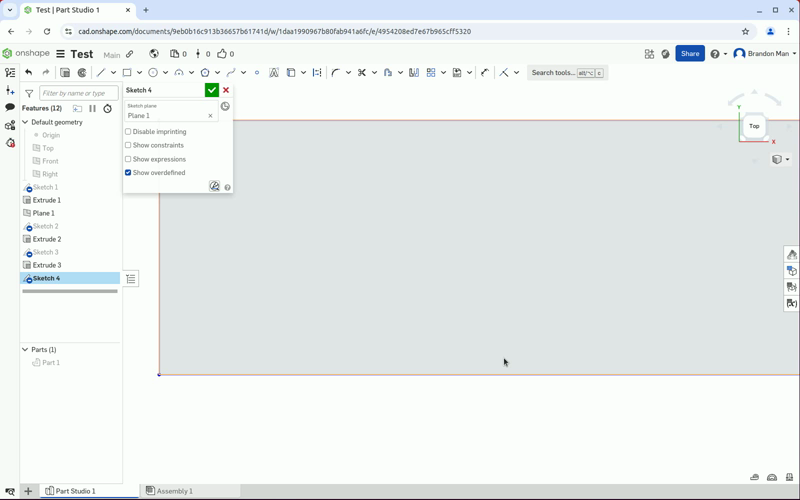
scroll(-6)
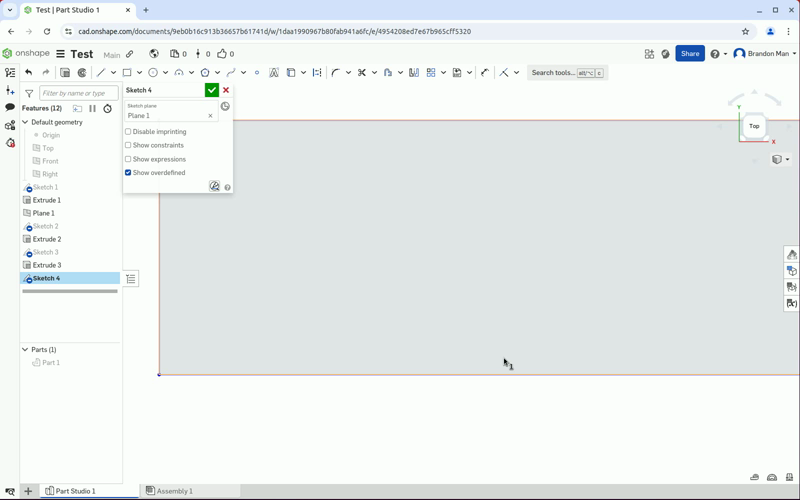
scroll(-6)
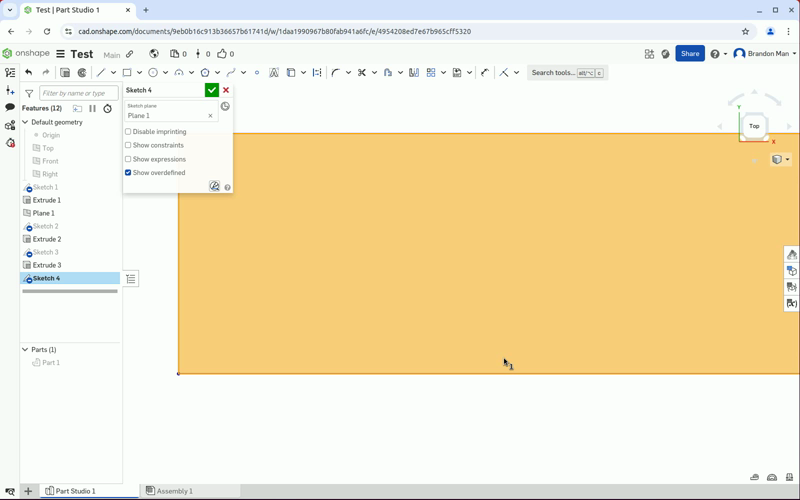
scroll(-6)
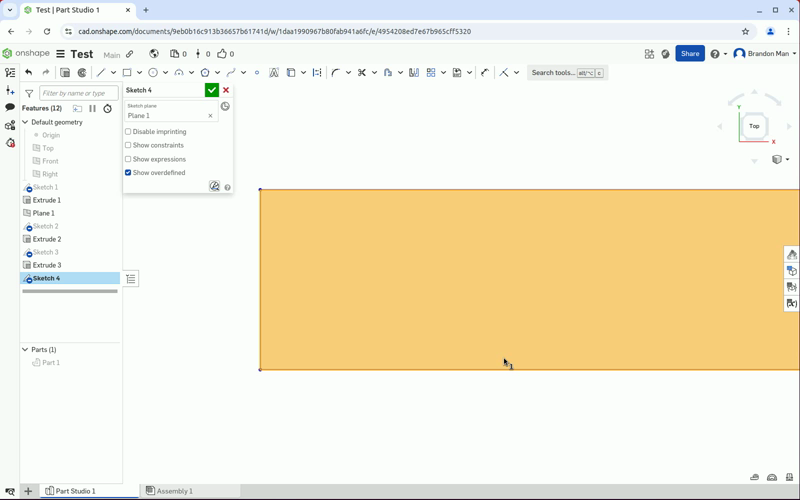
scroll(-6)
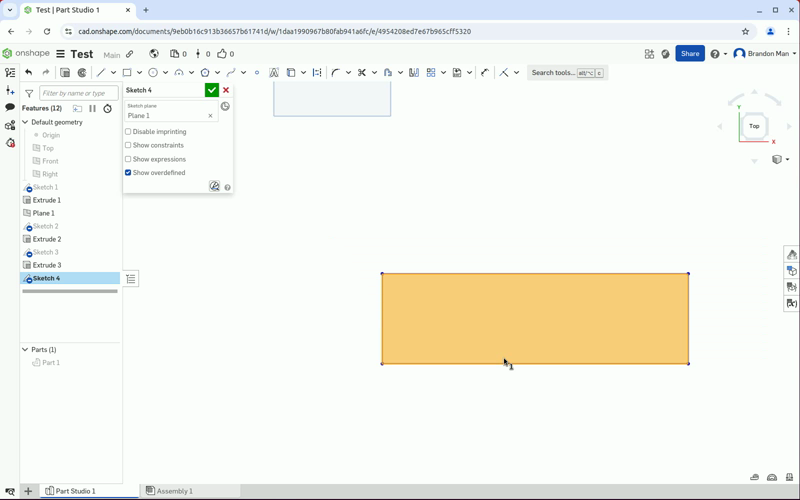
scroll(-6)
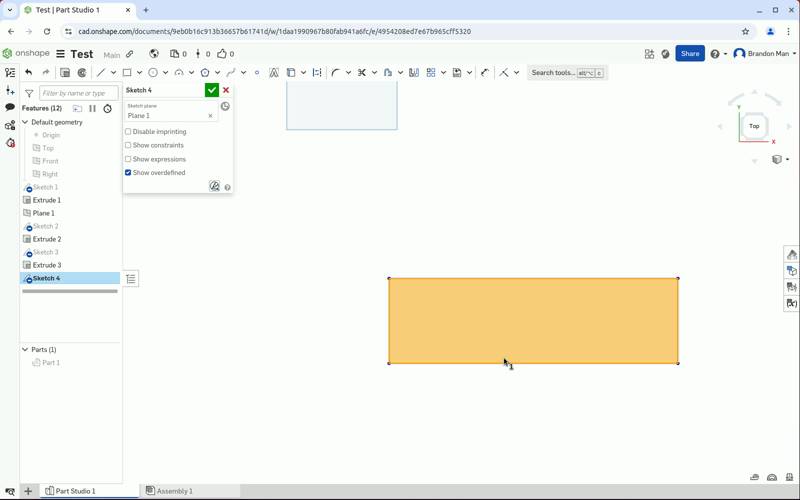
scroll(-6)
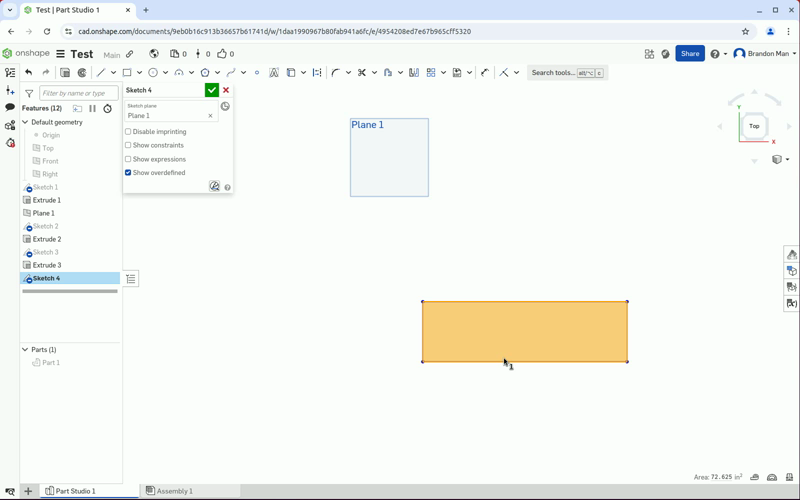
scroll(-6)
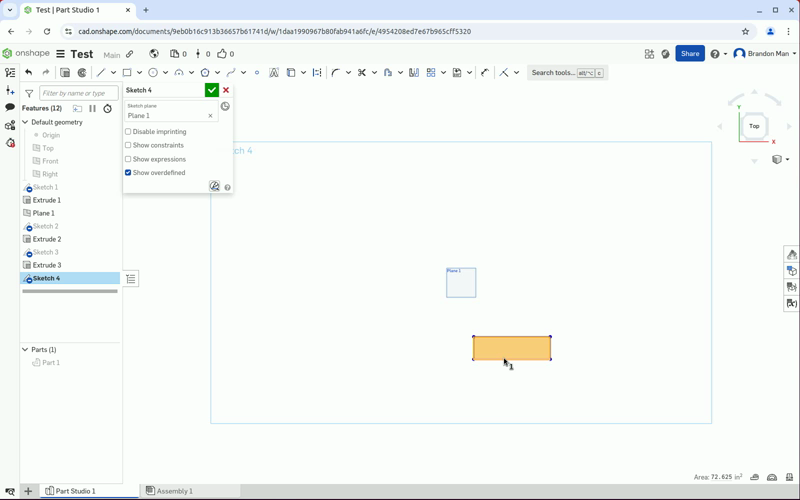
mouse_move(73, 352)
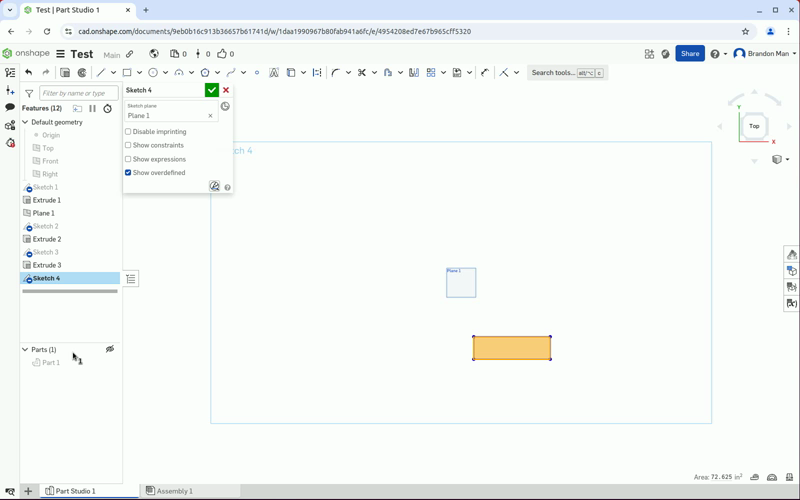
key(shift+y)
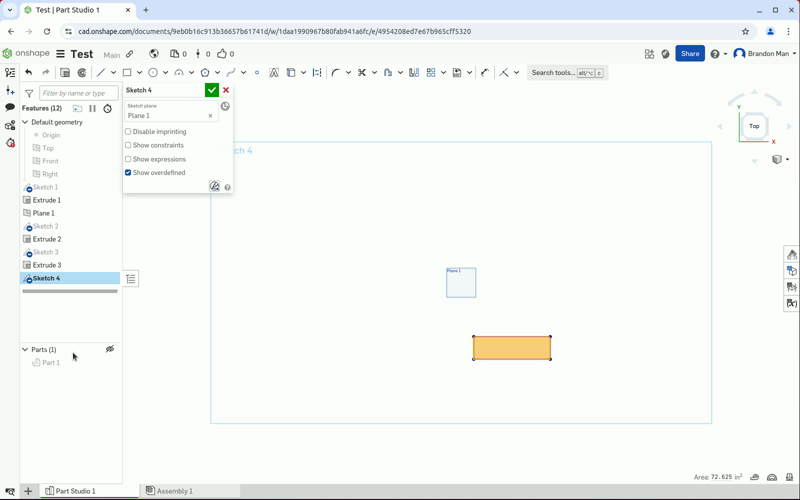
key(shift+e)
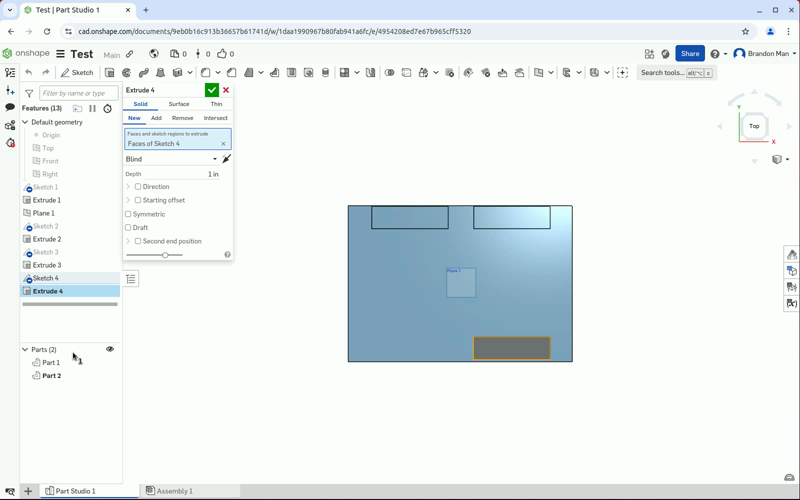
mouse_move(143, 106)
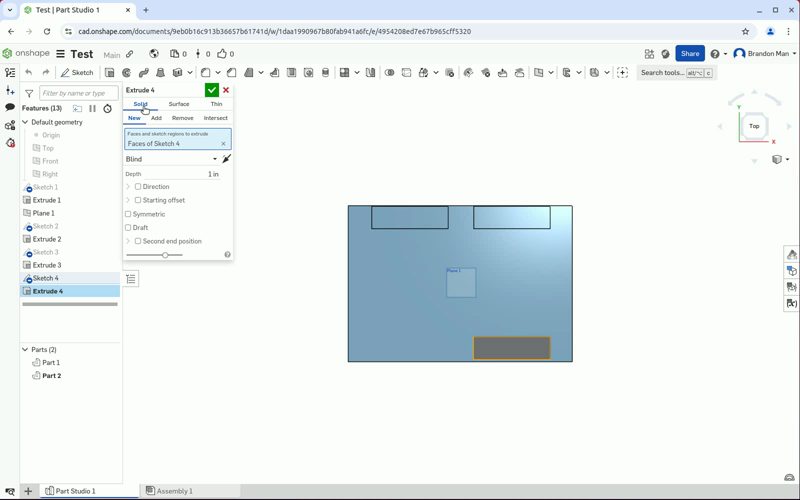
click(143, 106)
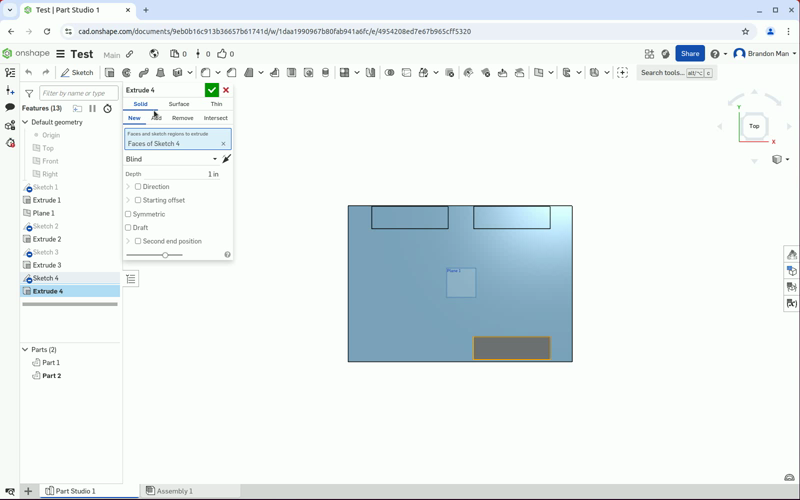
mouse_move(186, 120)
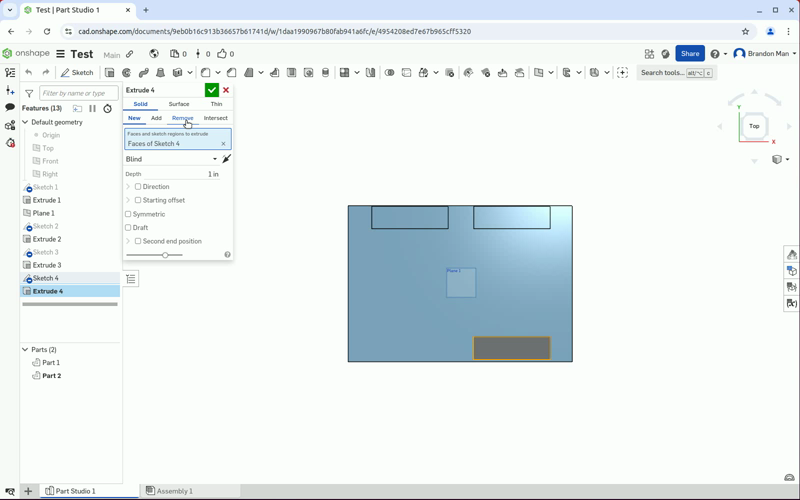
click(186, 120)
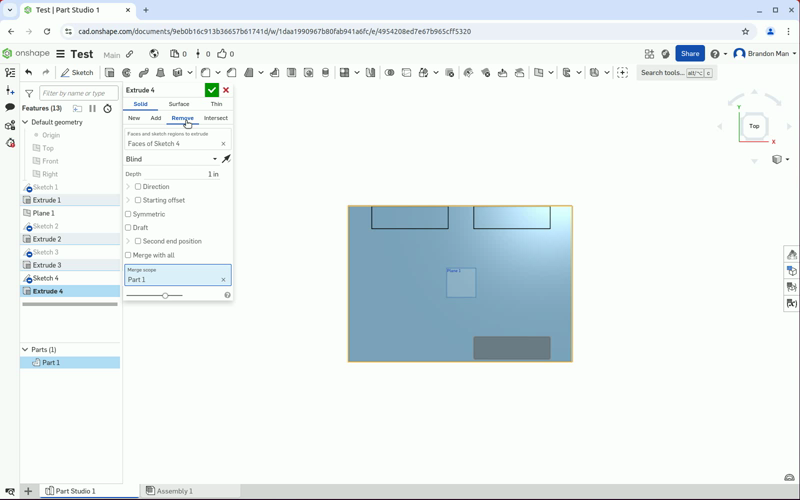
key(tab, 4)
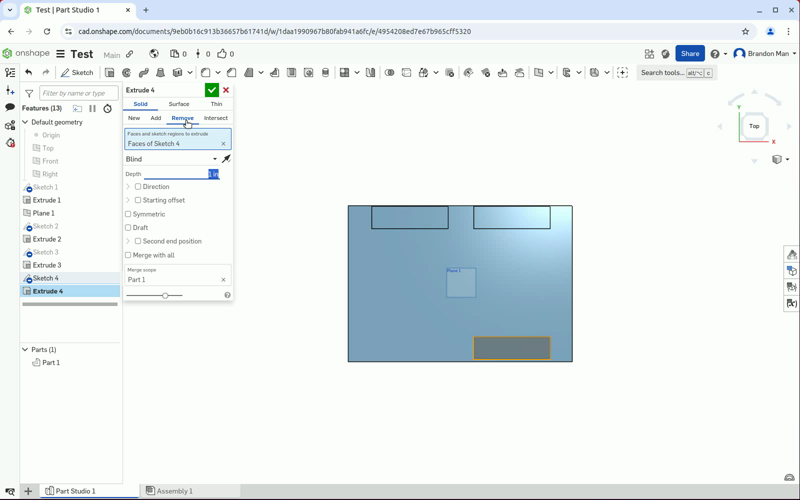
text(0.722)
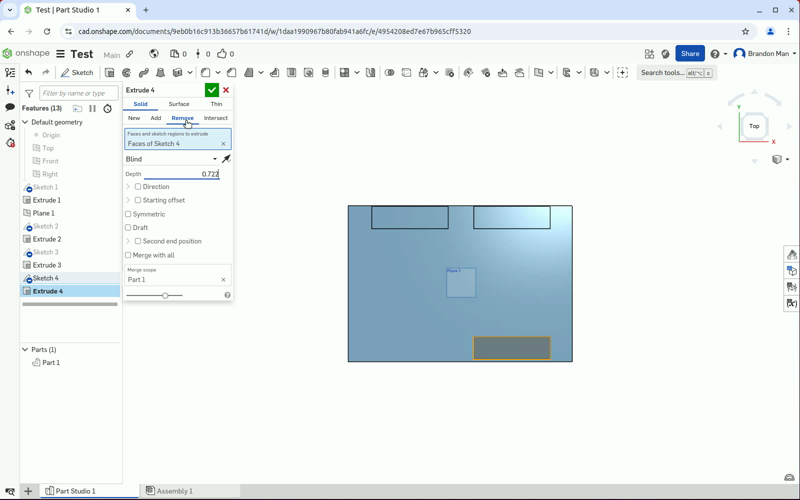
key(tab, 6)
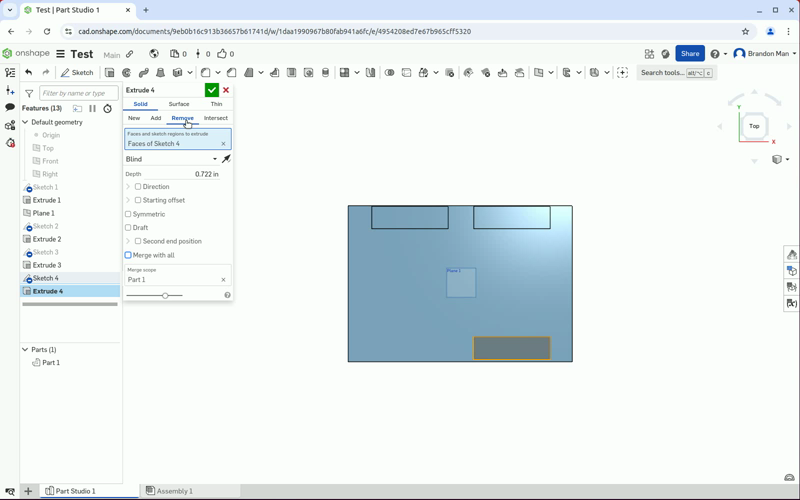
key(space)
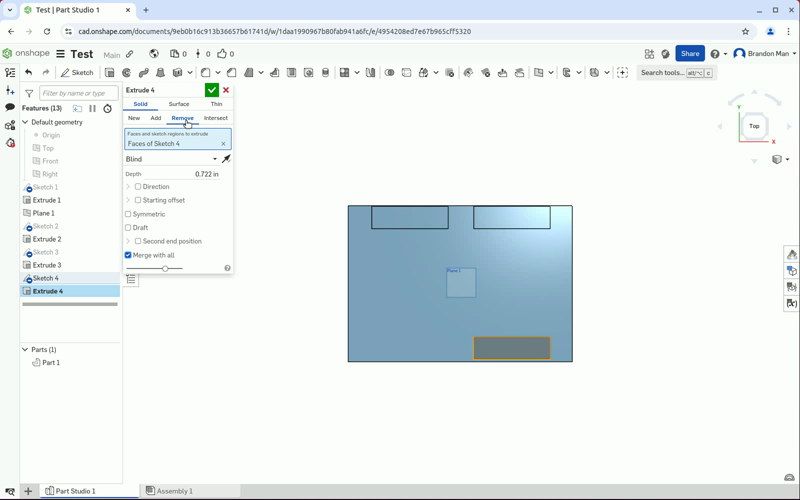
key(enter)
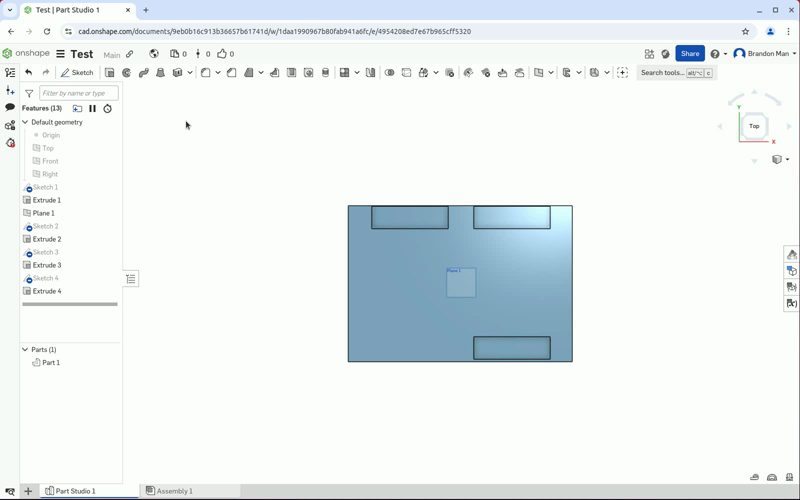
key(shift+h)
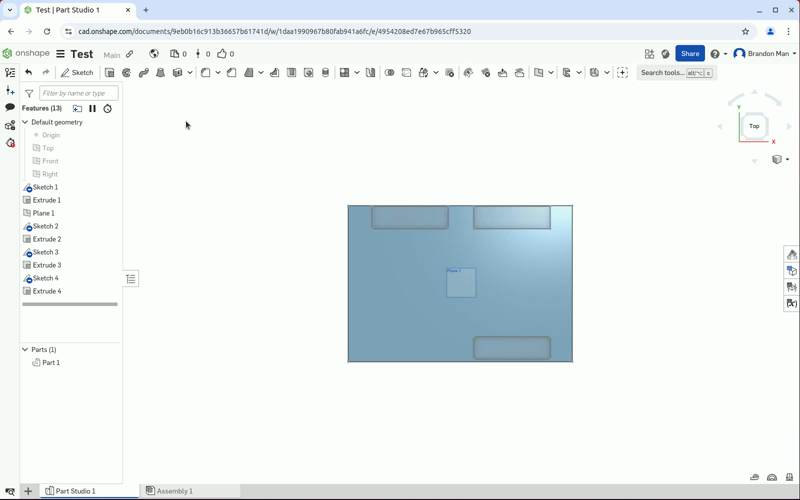
key(shift+h)
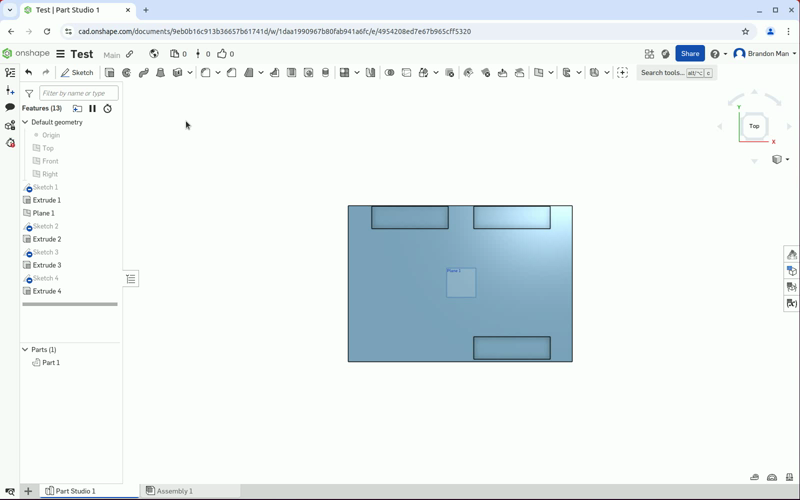
mouse_move(73, 189)
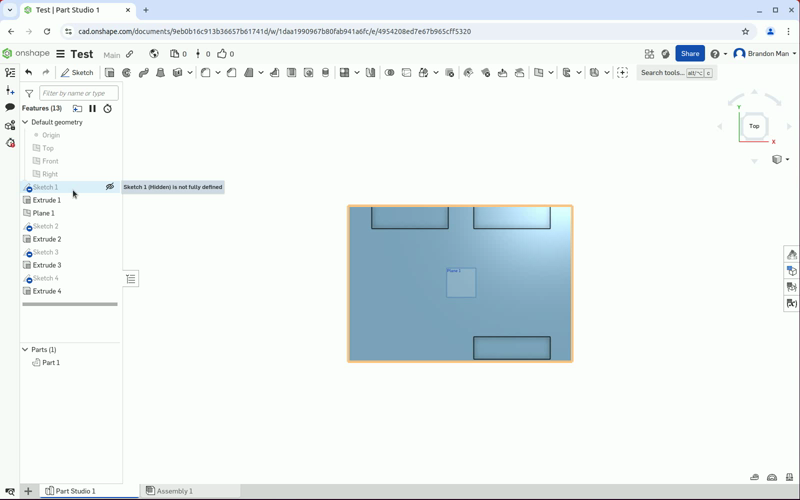
click(73, 189)
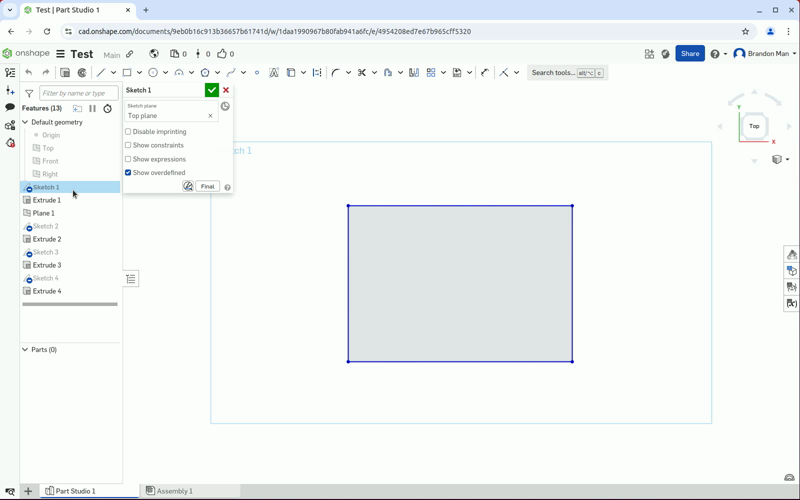
mouse_move(229, 92)
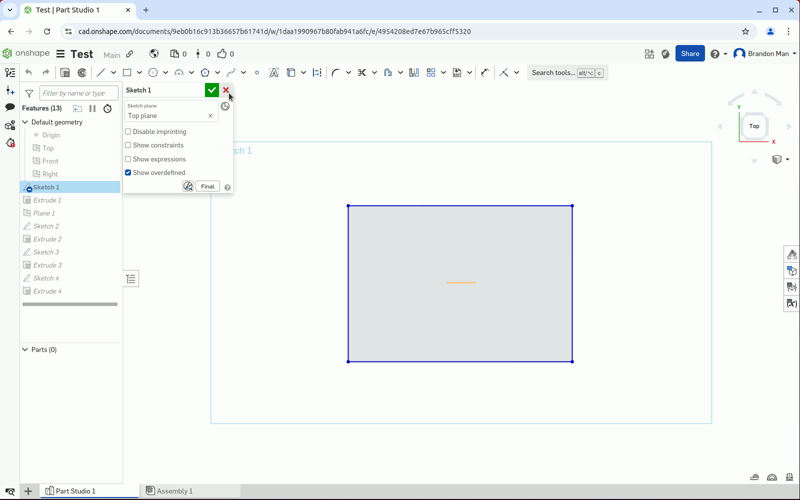
click(229, 92)
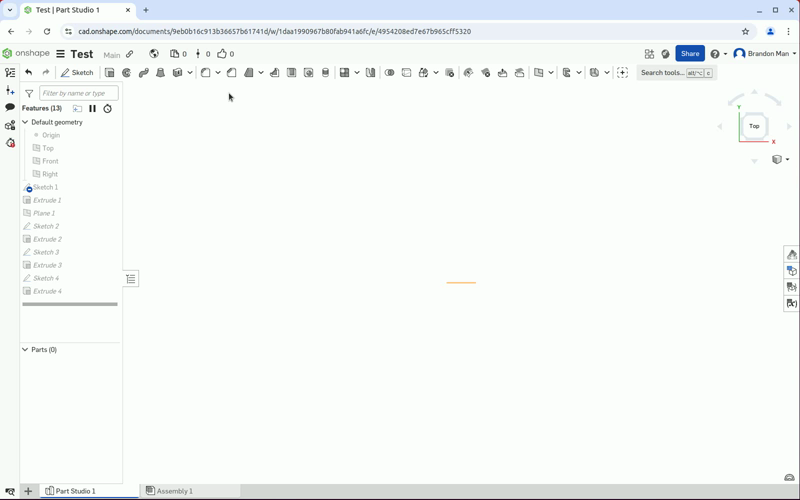
key(shift+s)
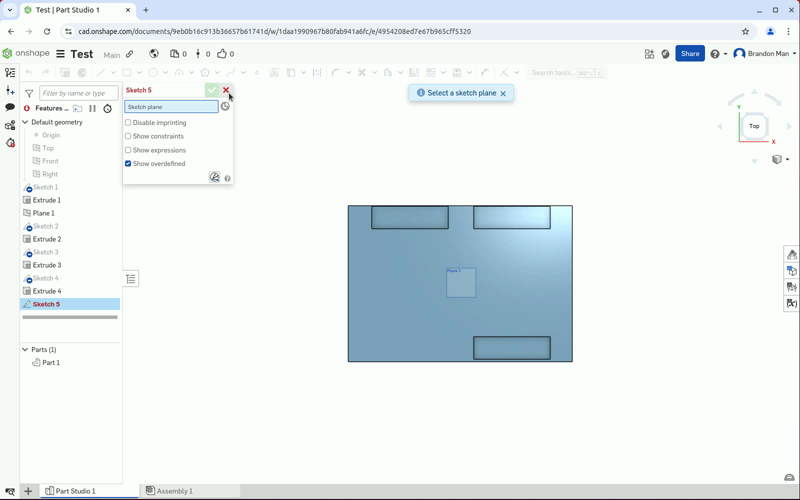
mouse_move(73, 215)
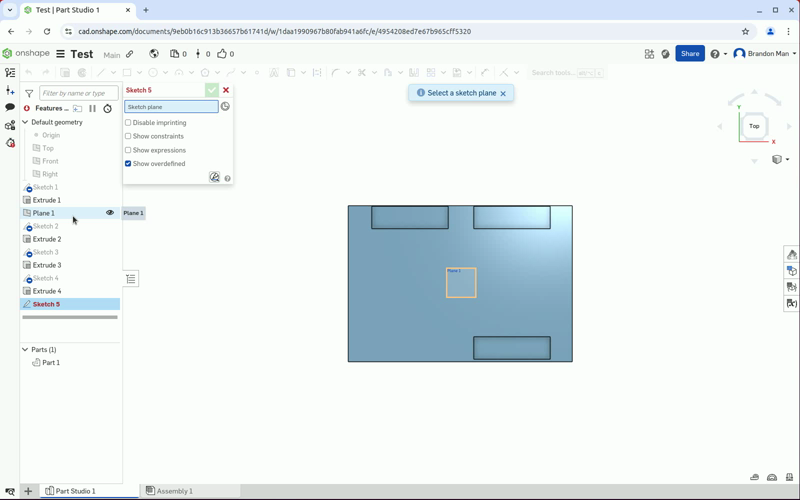
click(73, 215)
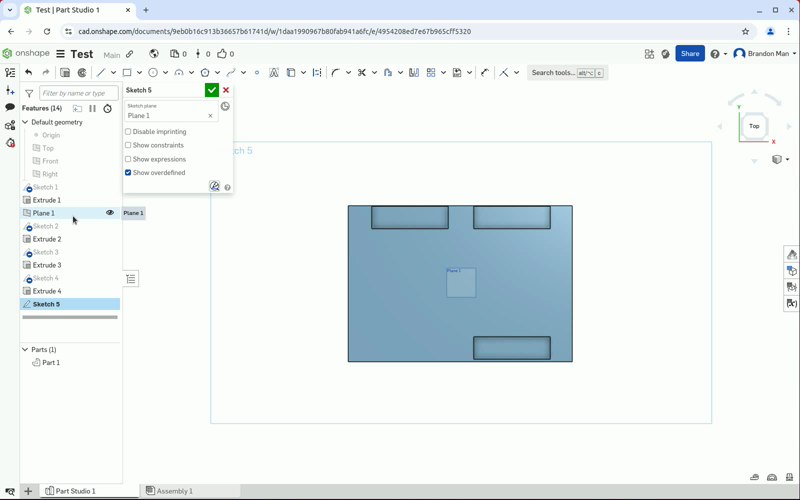
mouse_move(73, 352)
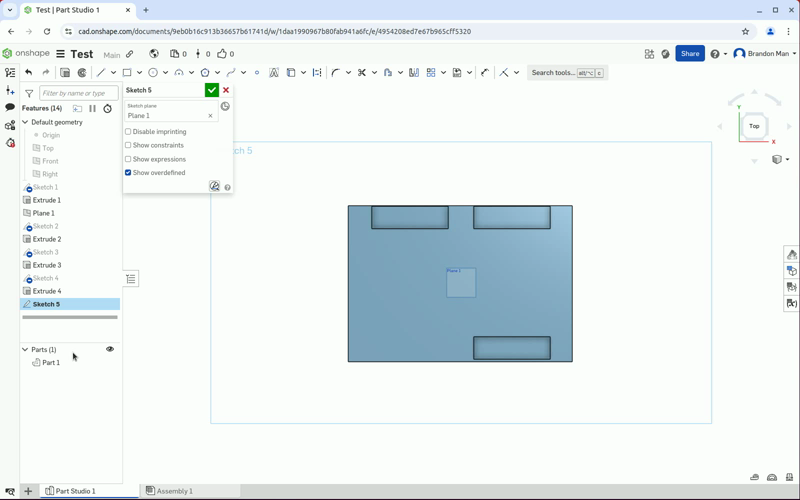
key(y)
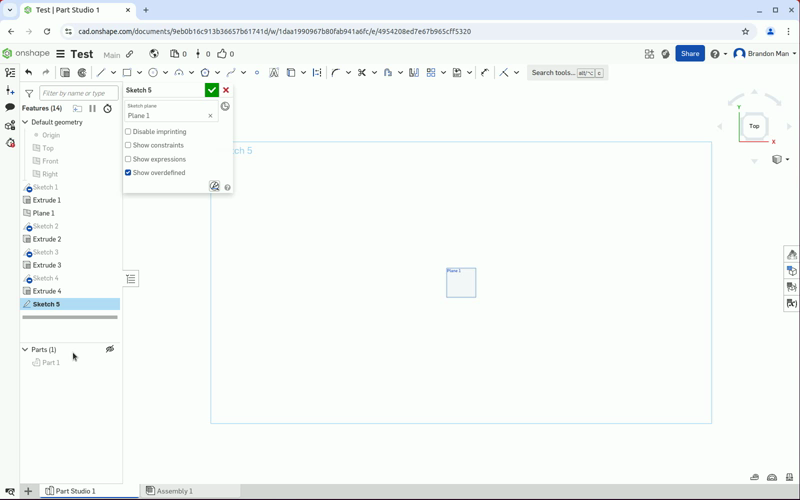
key(l)
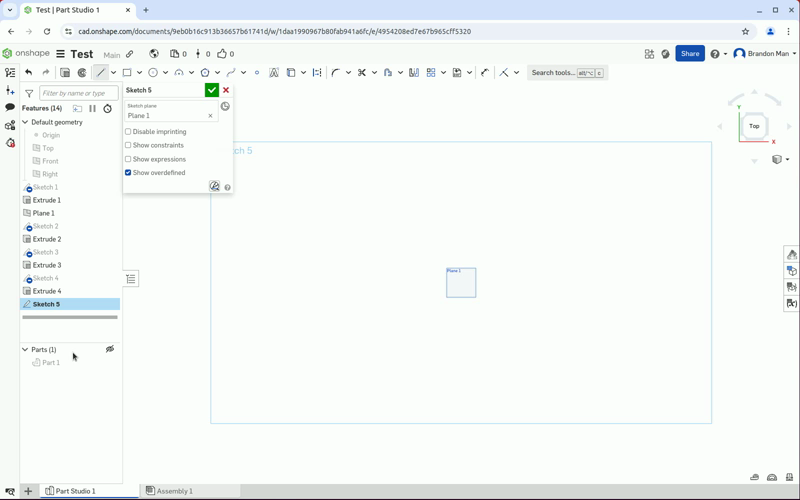
key_down(shift)
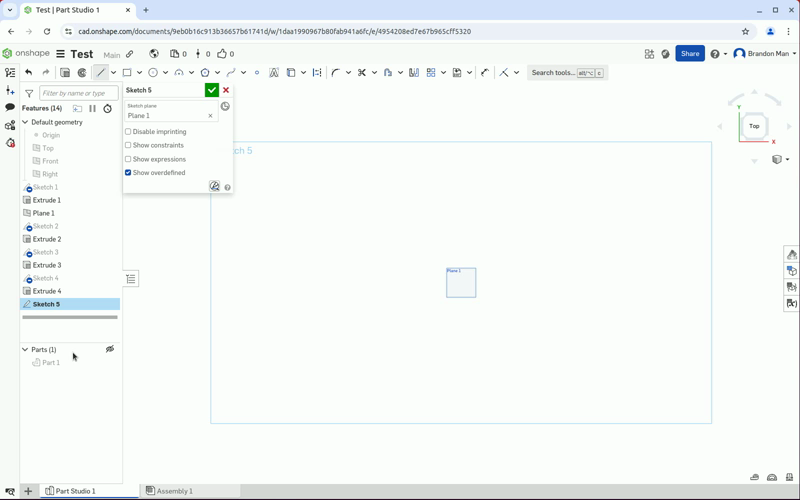
mouse_move(371, 359)
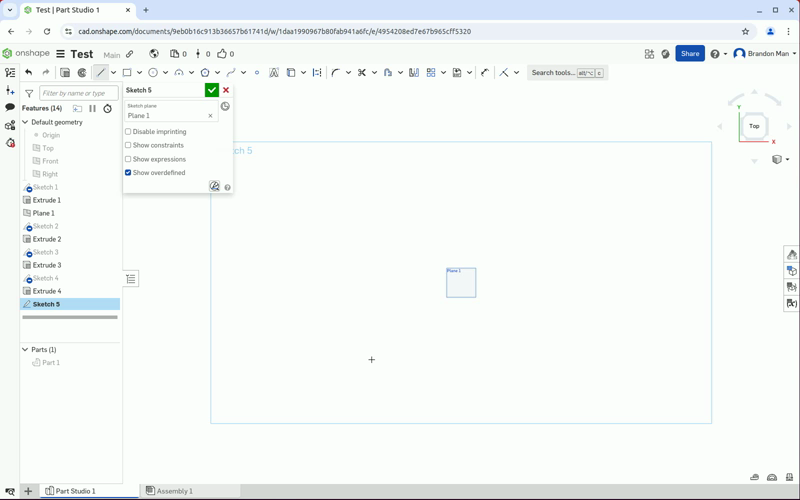
click(371, 359)
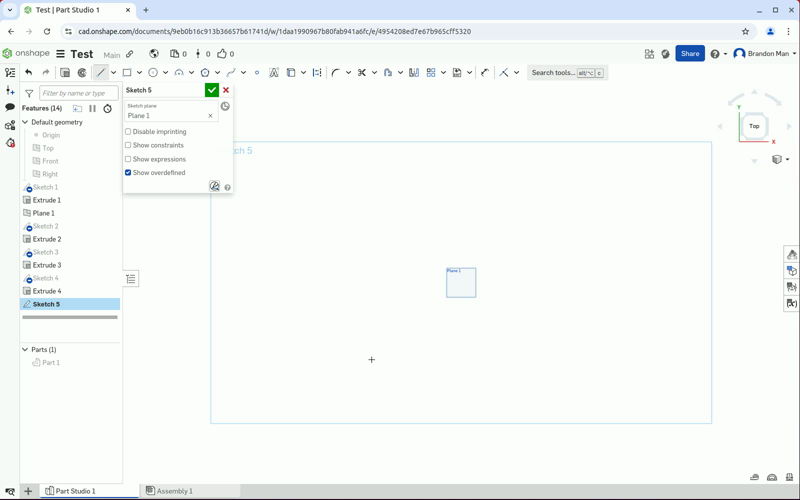
key_up(shift)
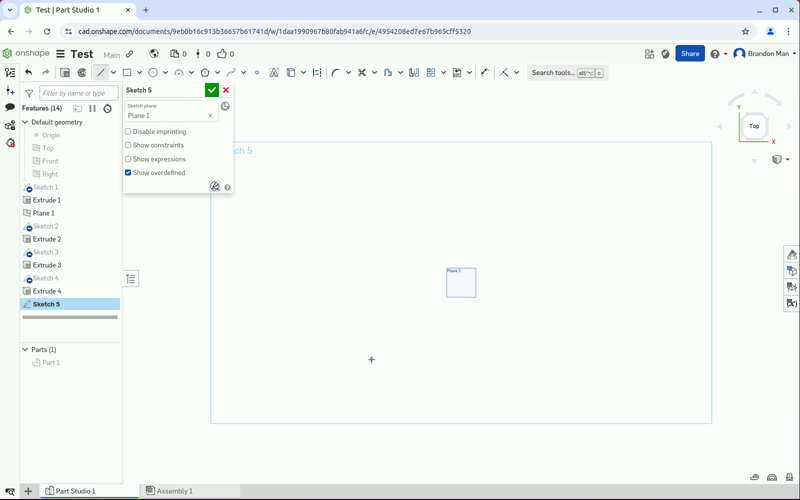
key_down(shift)
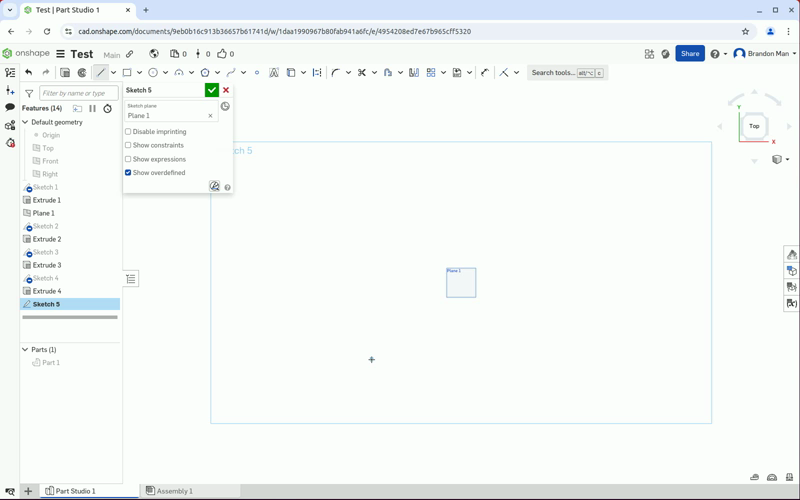
mouse_move(448, 359)
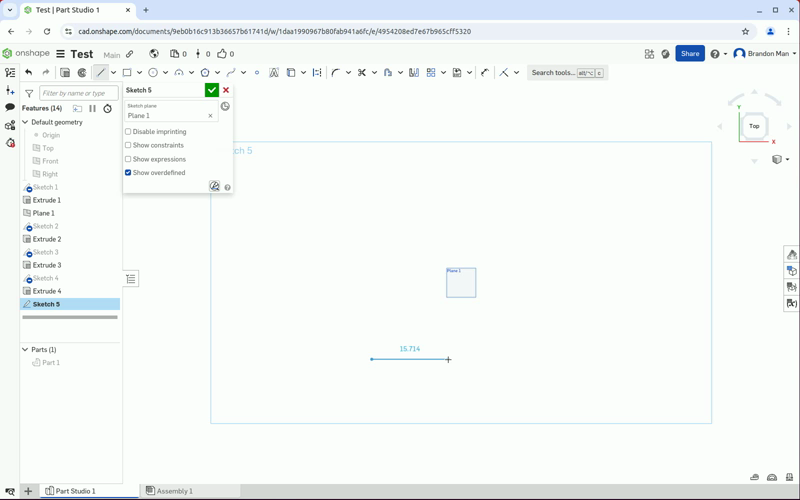
click(448, 359)
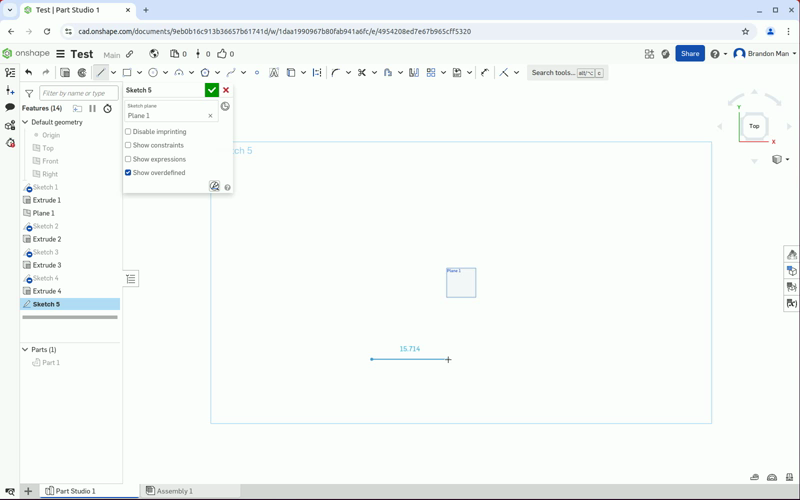
key_up(shift)
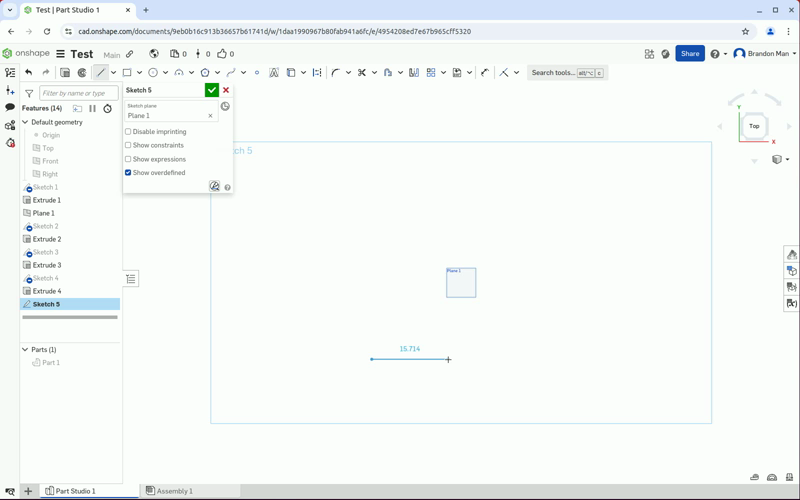
key_down(shift)
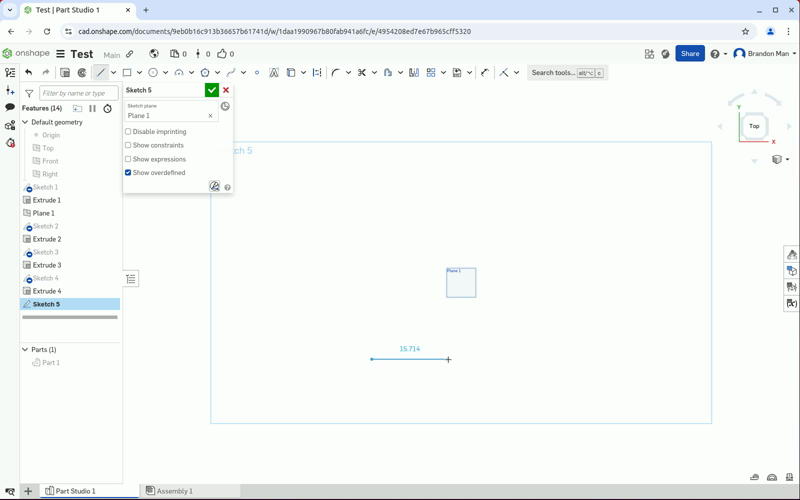
mouse_move(478, 359)
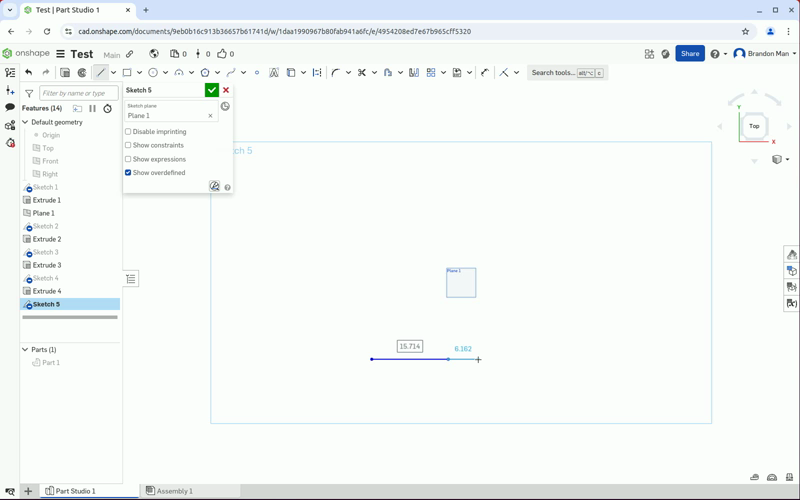
mouse_move(448, 336)
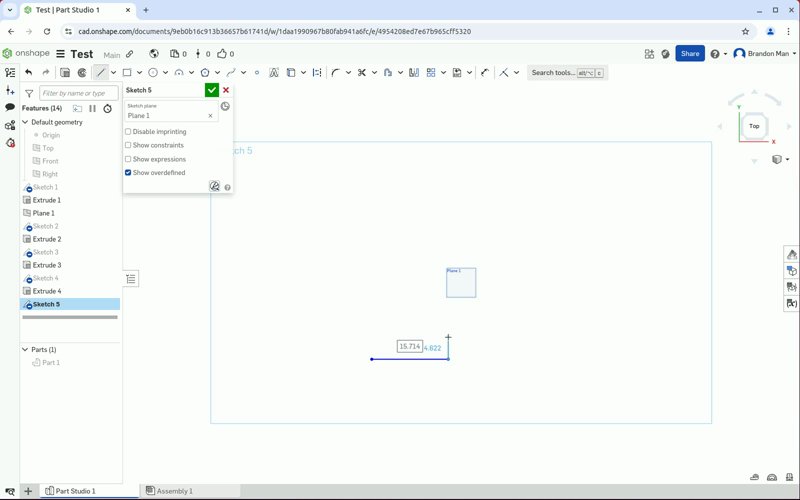
click(448, 336)
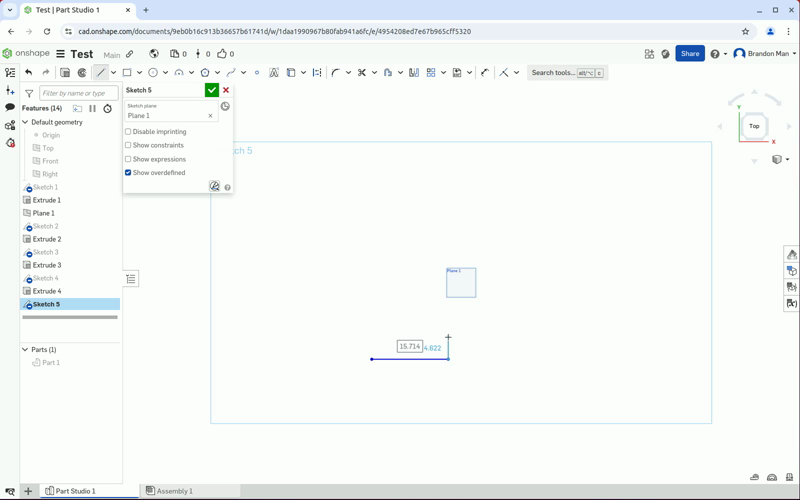
key_up(shift)
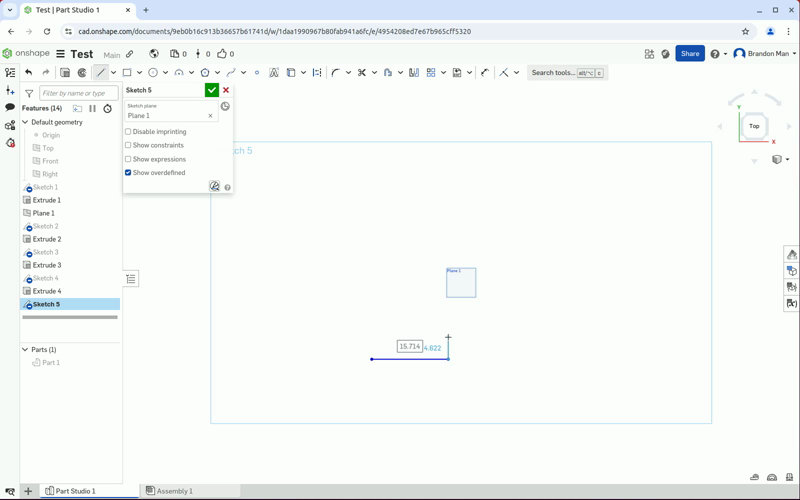
key_down(shift)
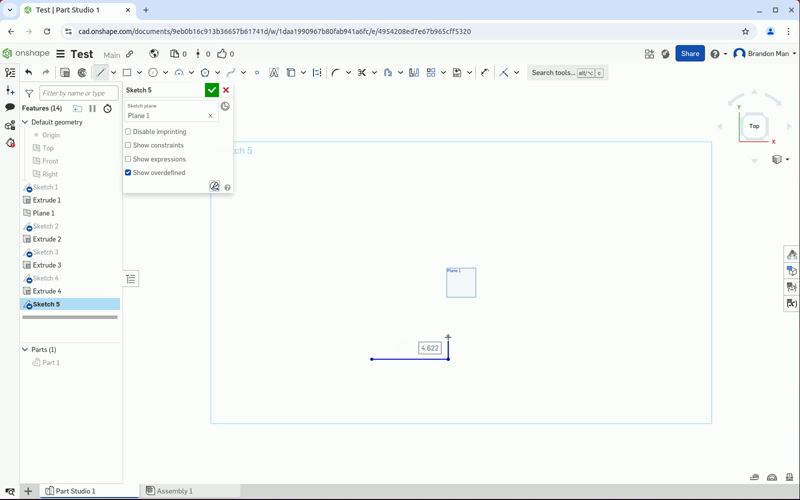
mouse_move(371, 336)
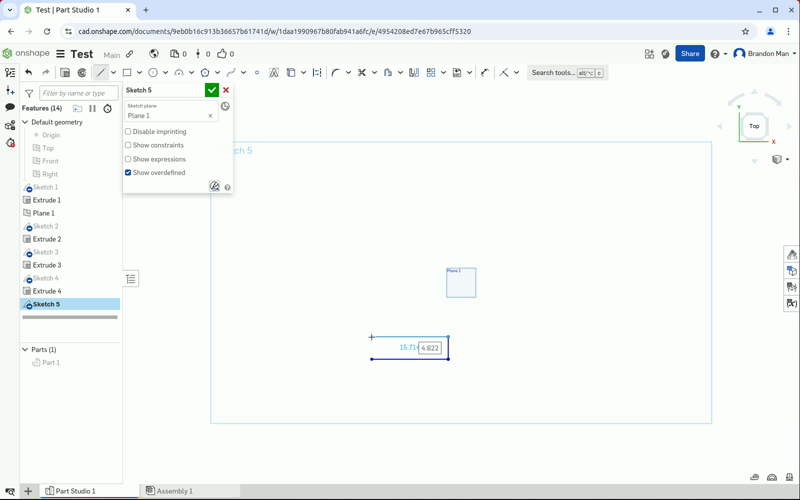
click(371, 336)
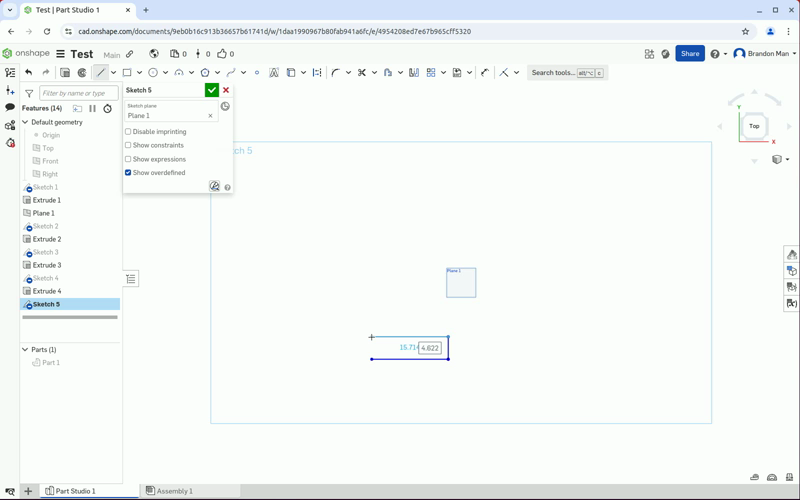
key_up(shift)
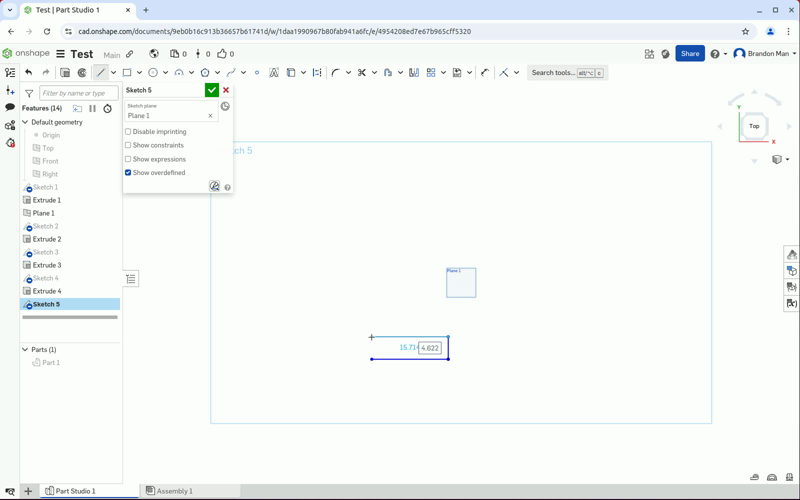
mouse_move(401, 336)
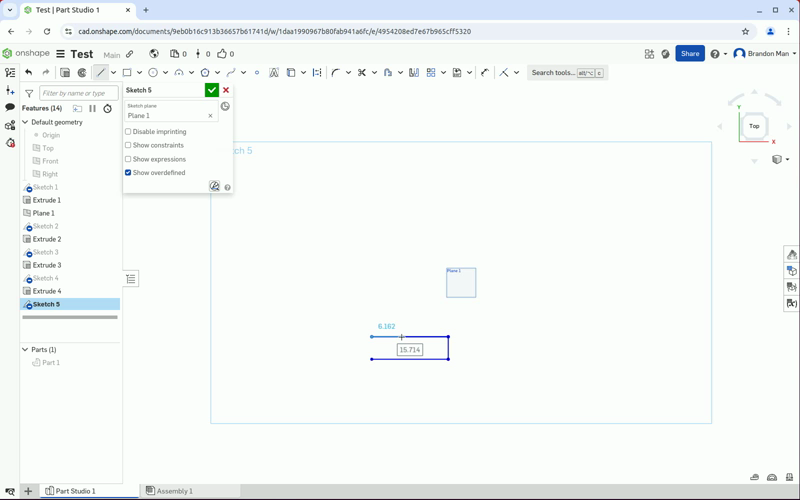
key_down(shift)
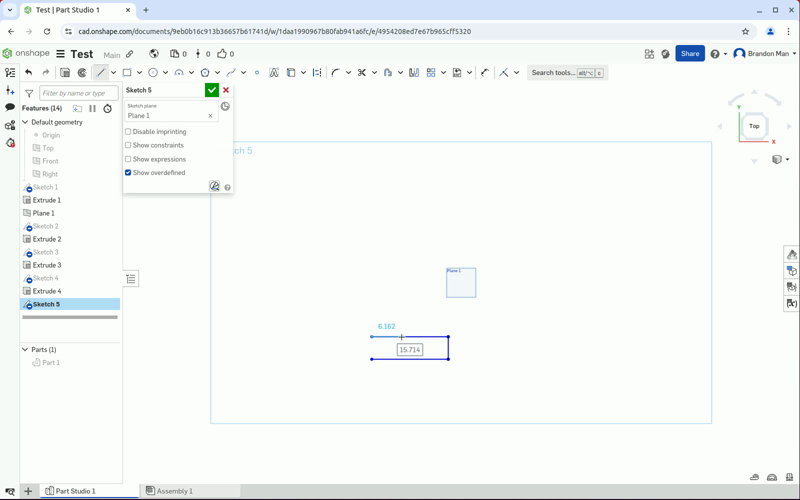
mouse_move(371, 359)
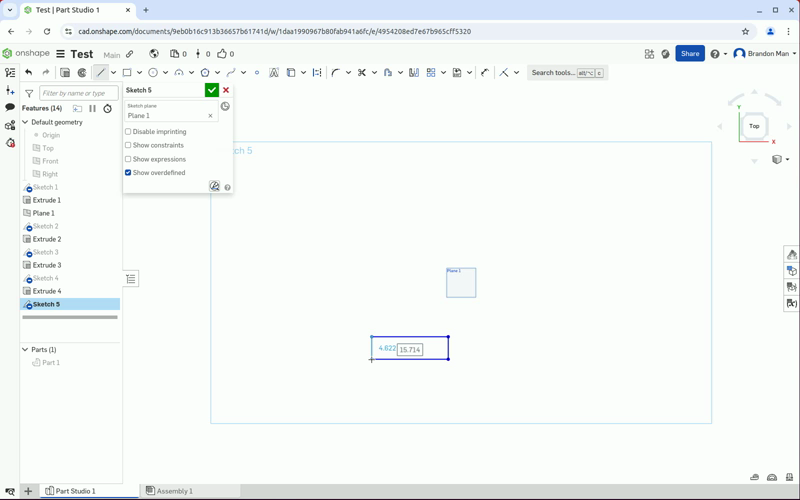
key_up(shift)
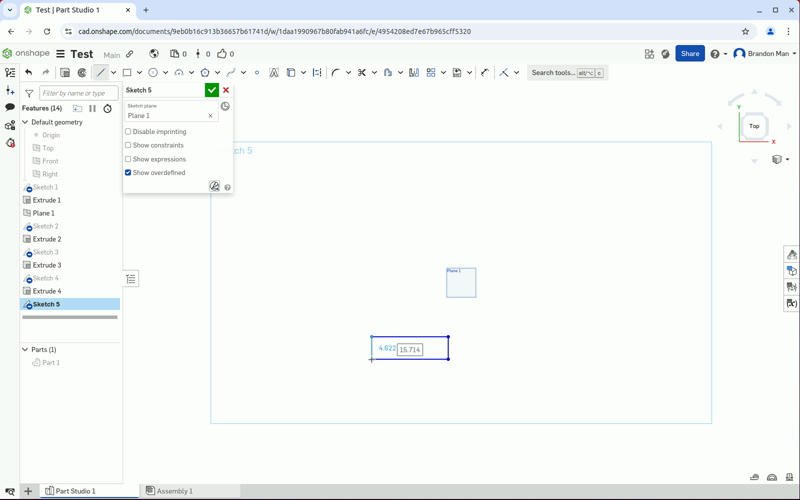
click(371, 359)
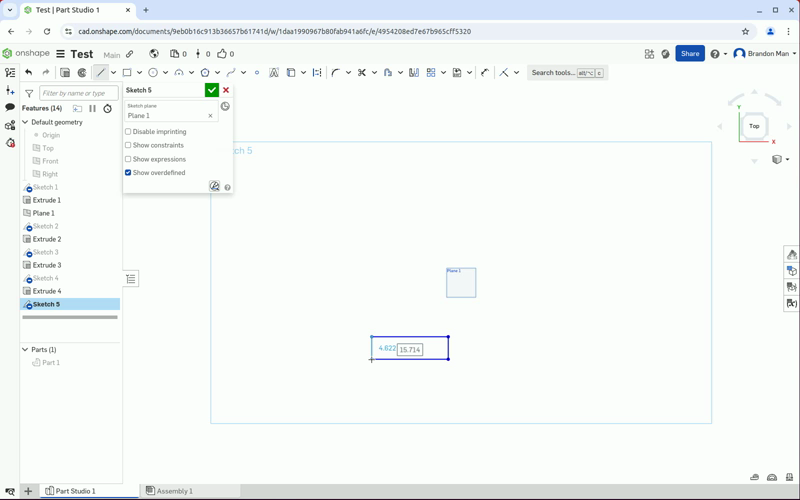
key(esc)
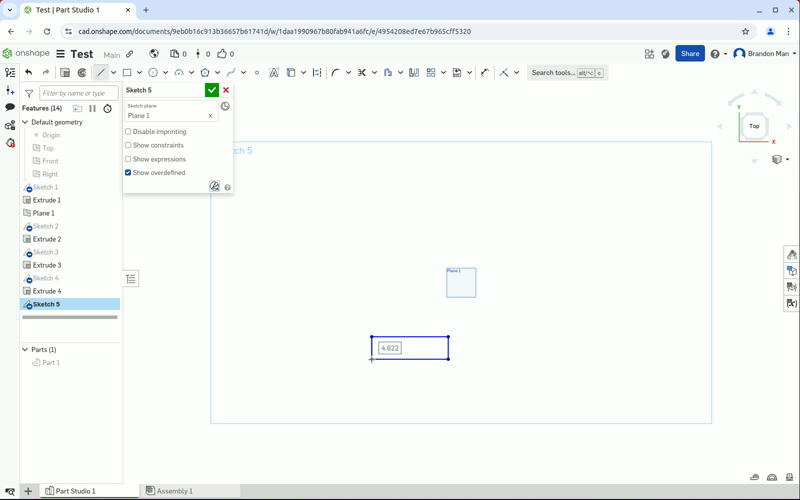
mouse_move(376, 356)
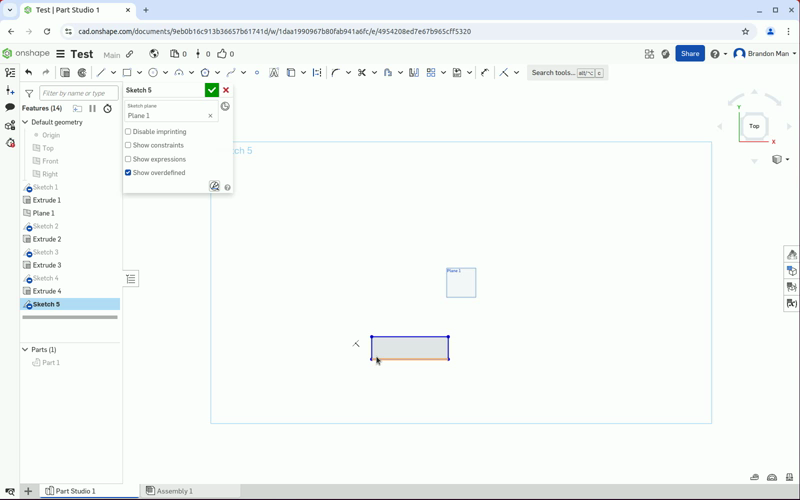
scroll(6)
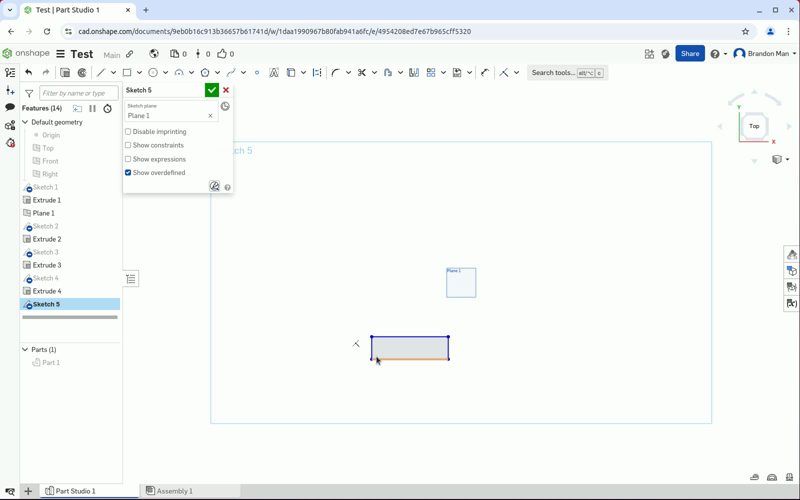
scroll(6)
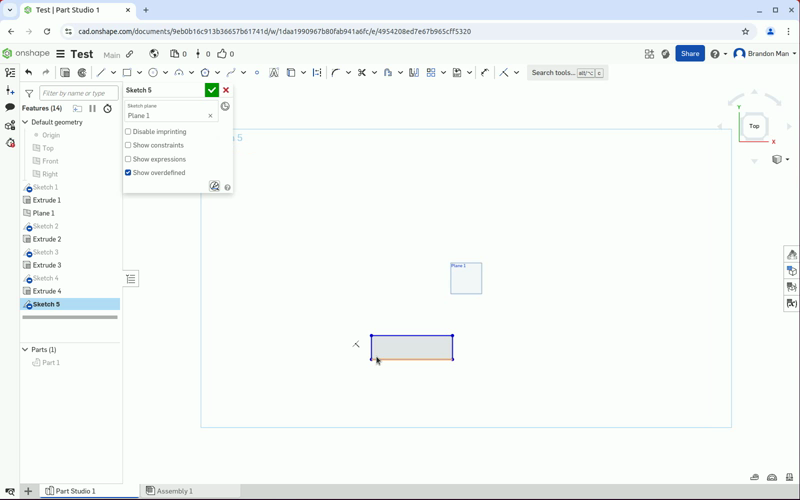
scroll(6)
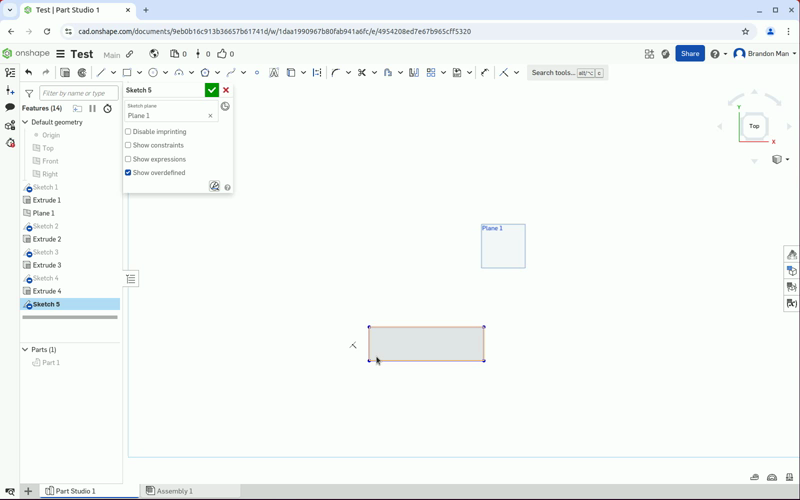
scroll(6)
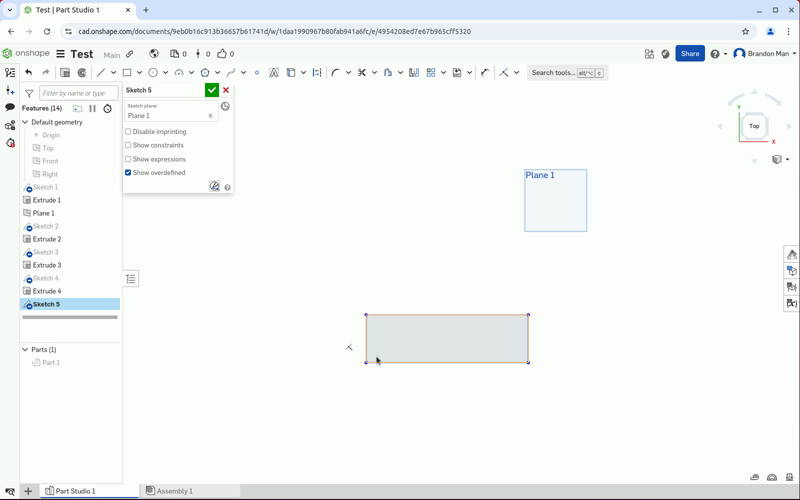
scroll(6)
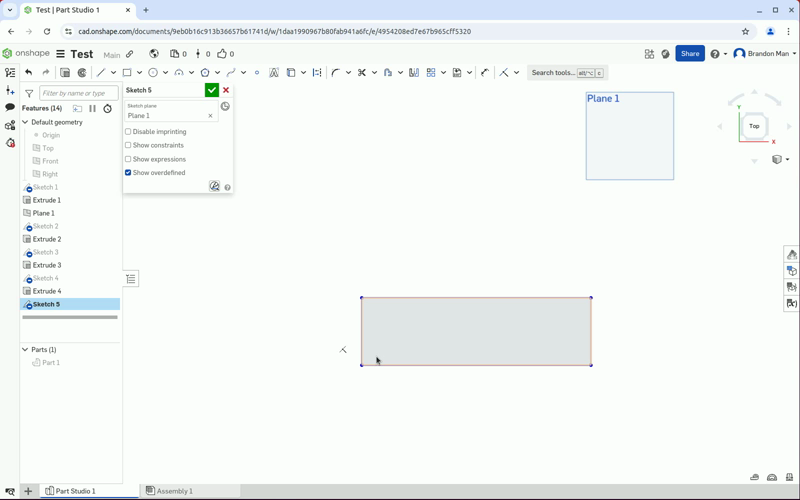
scroll(6)
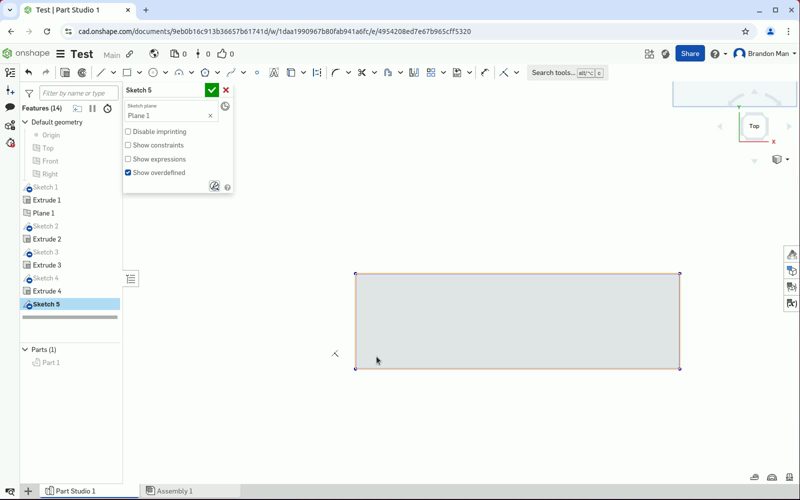
scroll(6)
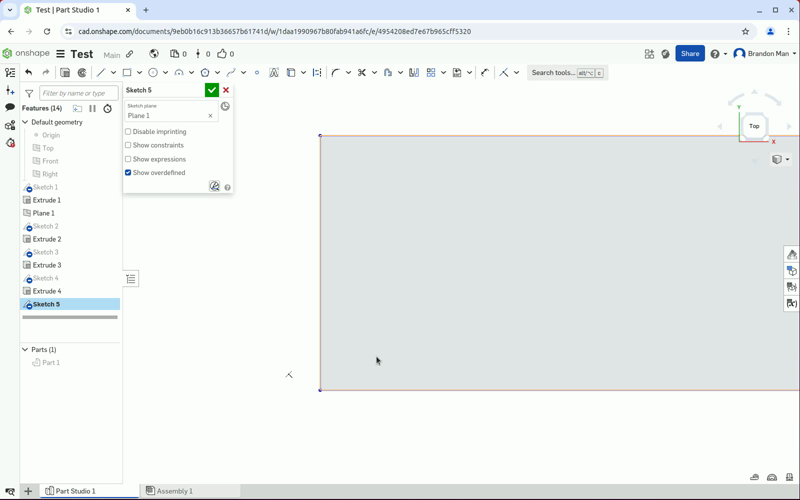
click(376, 356)
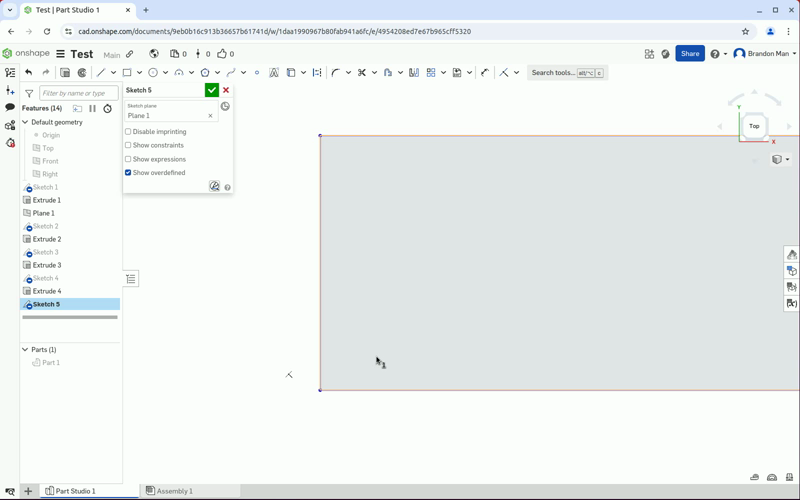
scroll(-6)
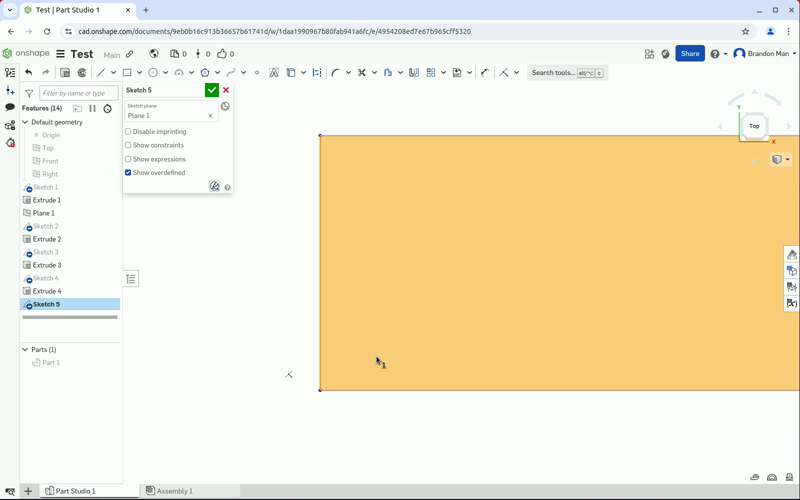
scroll(-6)
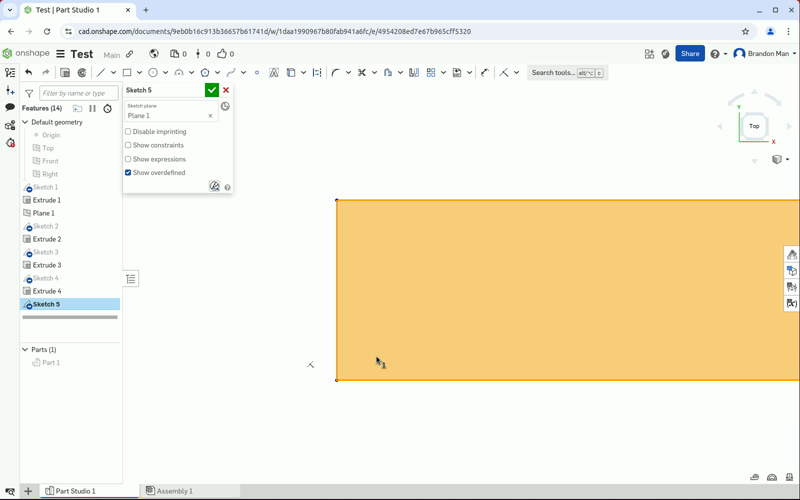
scroll(-6)
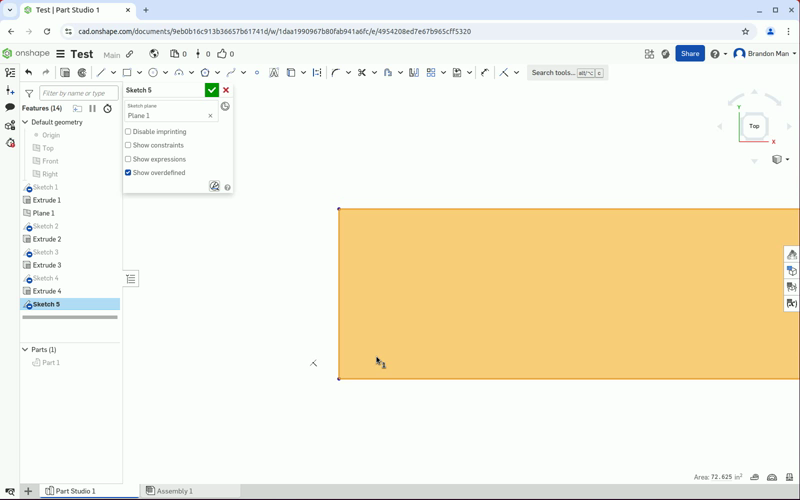
scroll(-6)
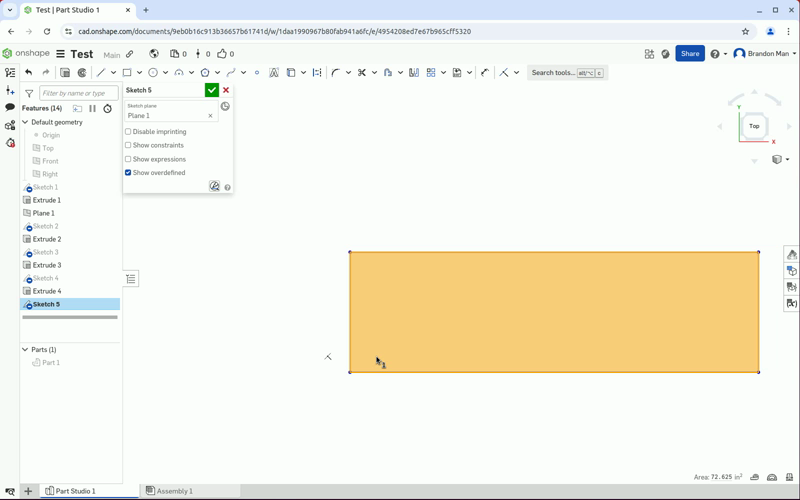
scroll(-6)
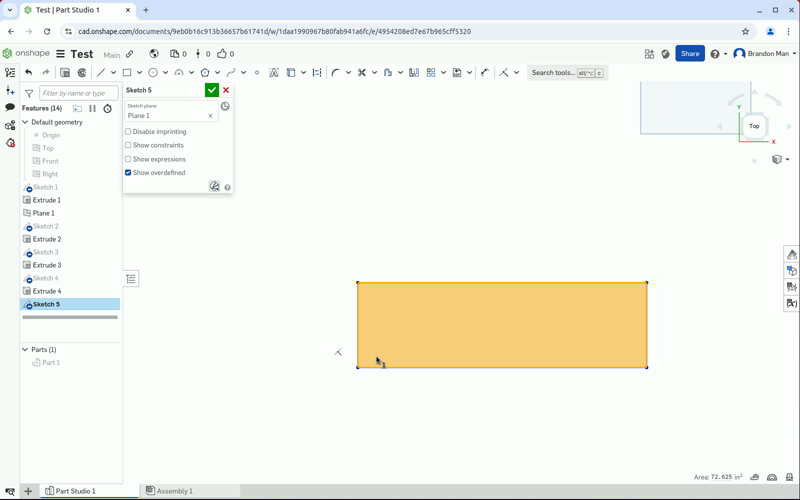
scroll(-6)
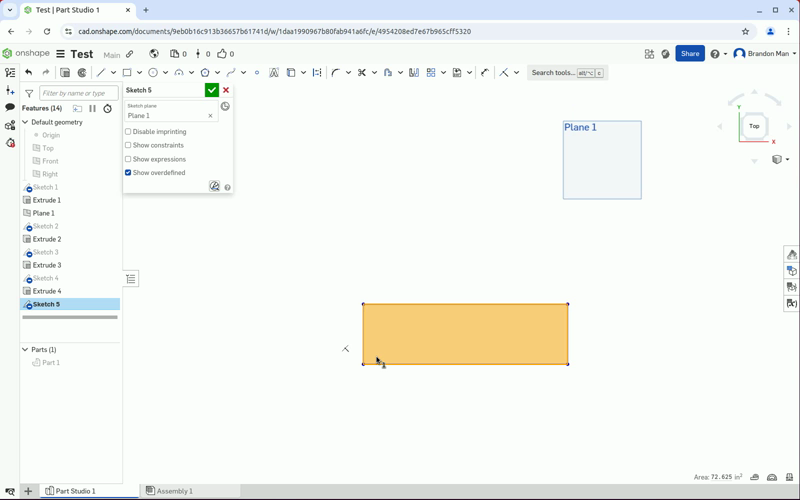
scroll(-6)
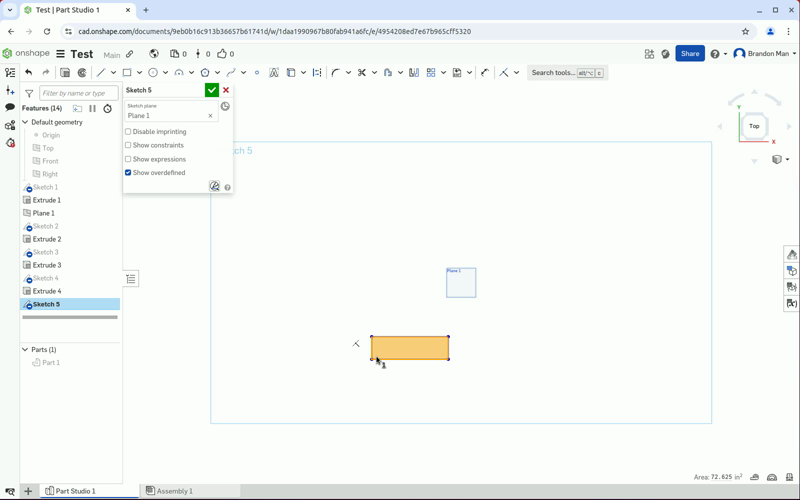
mouse_move(73, 352)
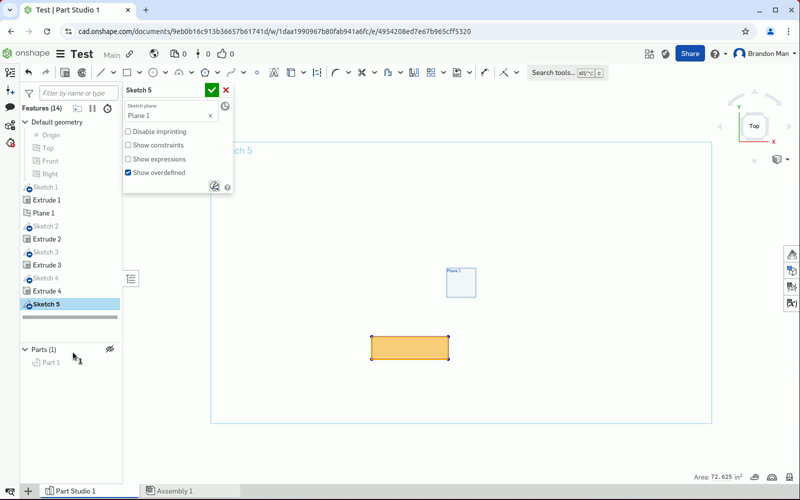
key(shift+y)
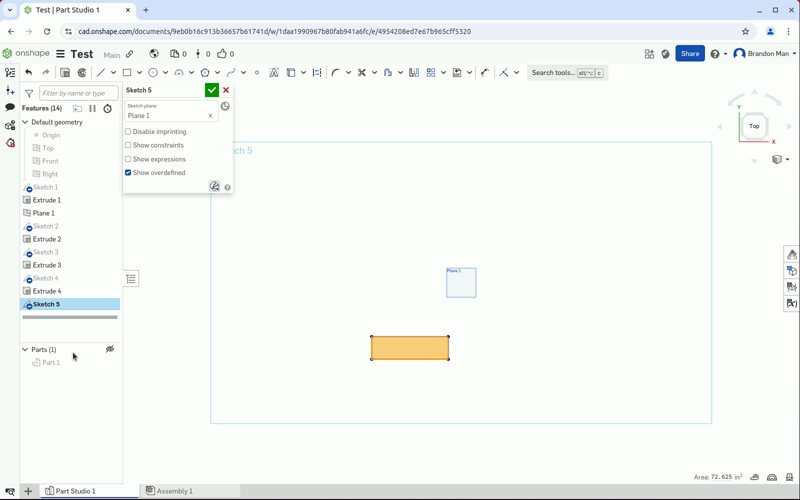
key(shift+e)
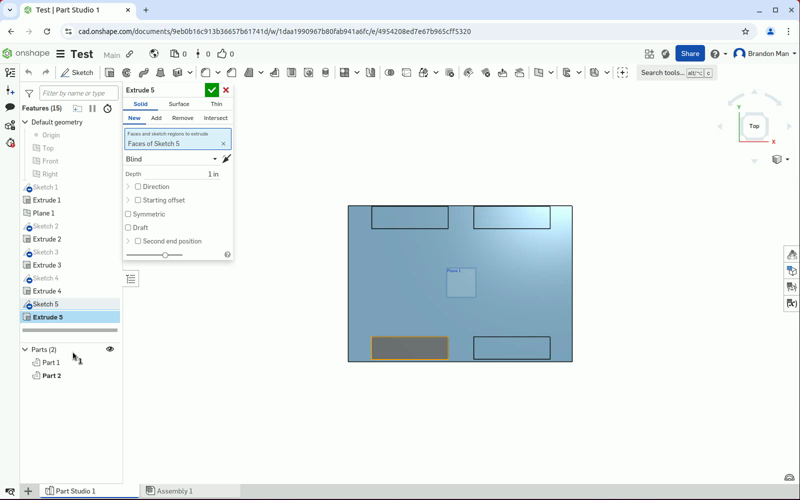
mouse_move(143, 106)
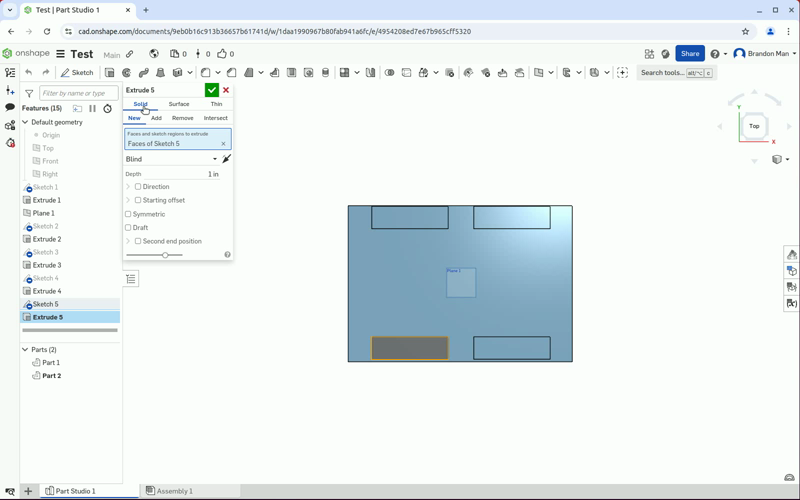
click(143, 106)
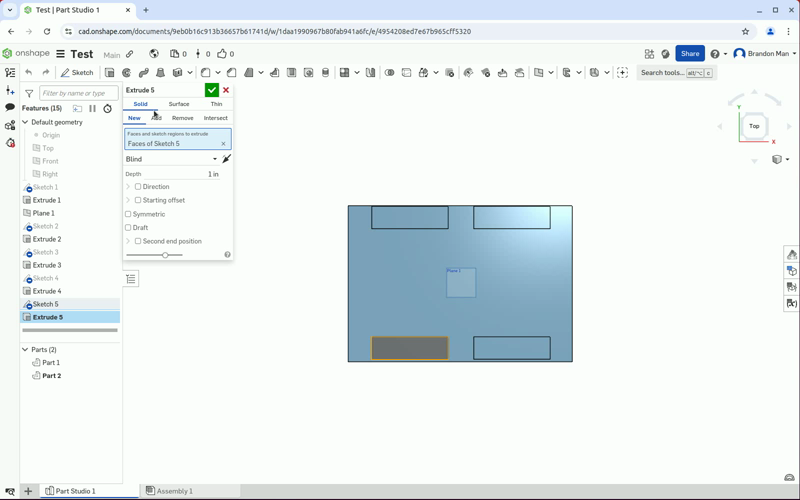
mouse_move(186, 120)
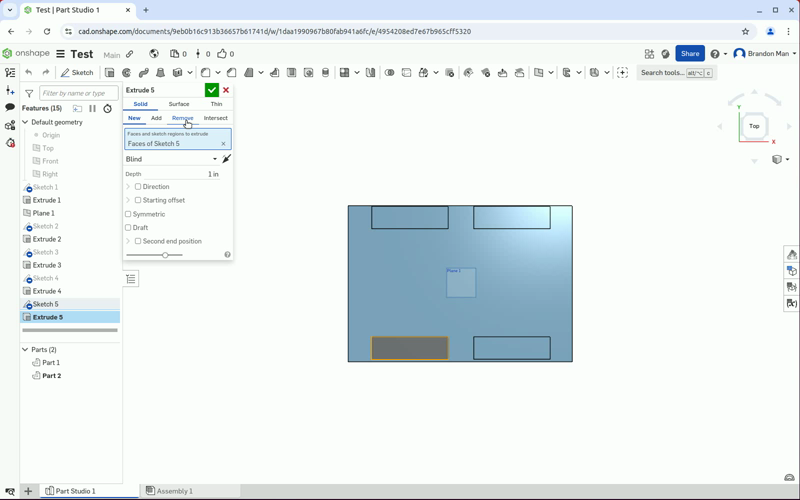
click(186, 120)
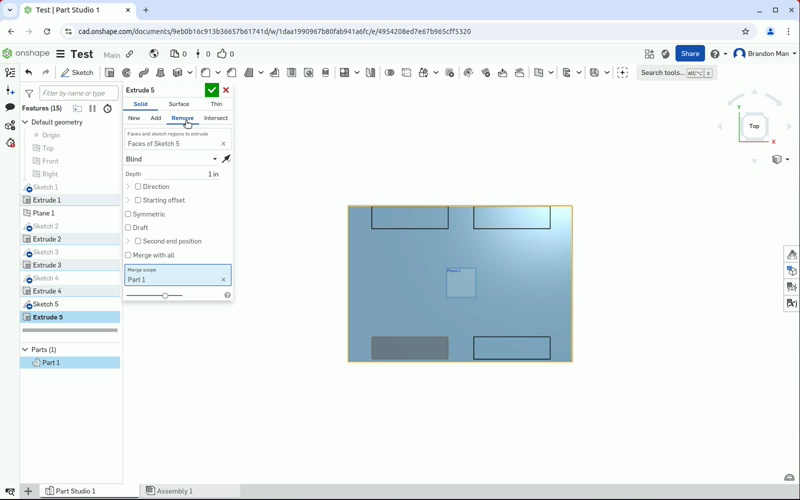
key(tab, 4)
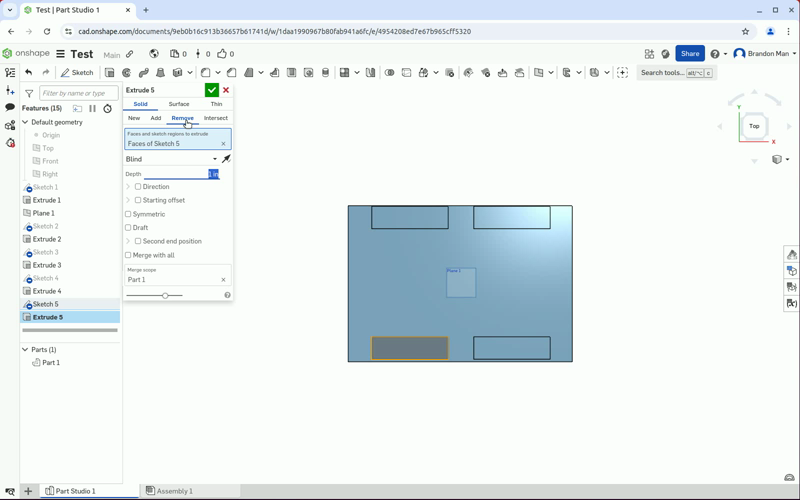
text(0.722)
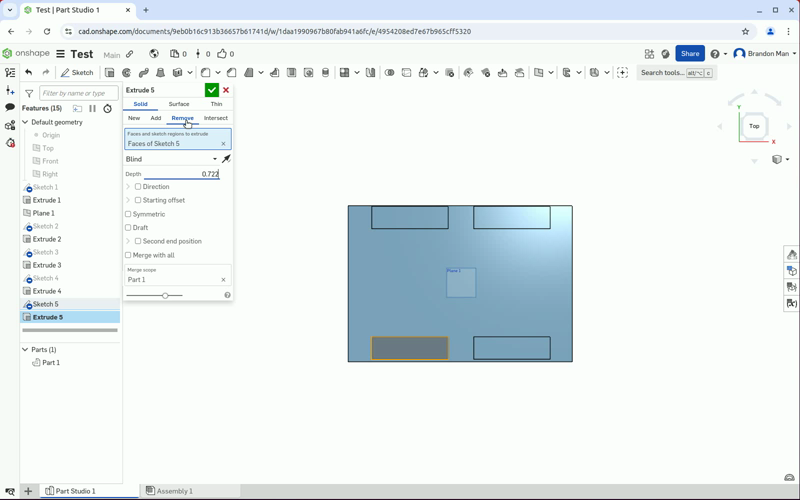
key(tab, 6)
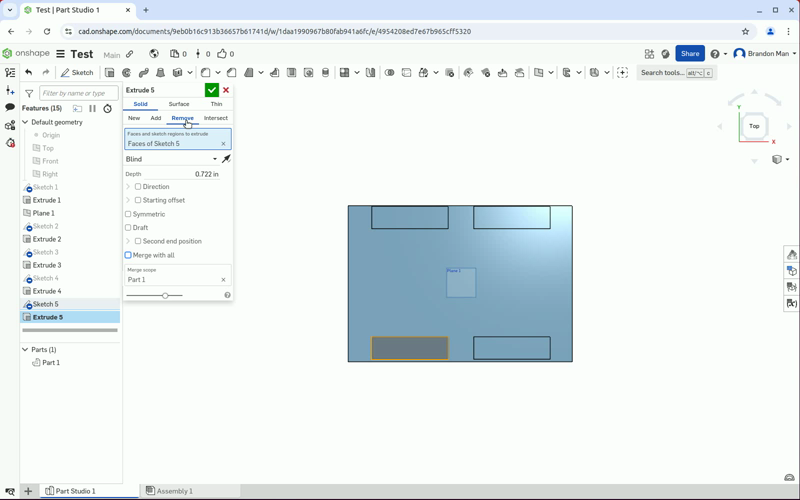
key(space)
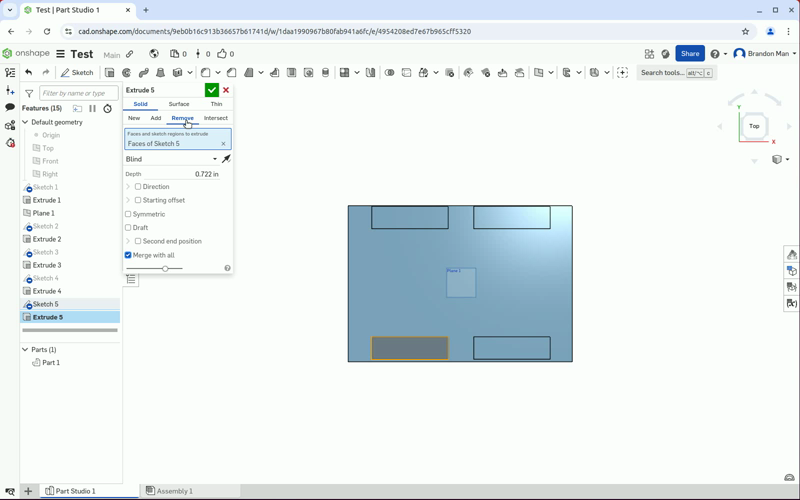
key(enter)
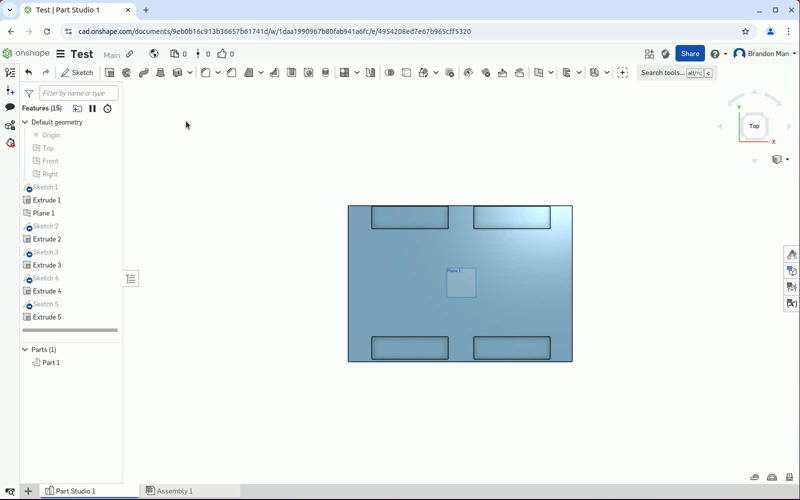
key(shift+h)
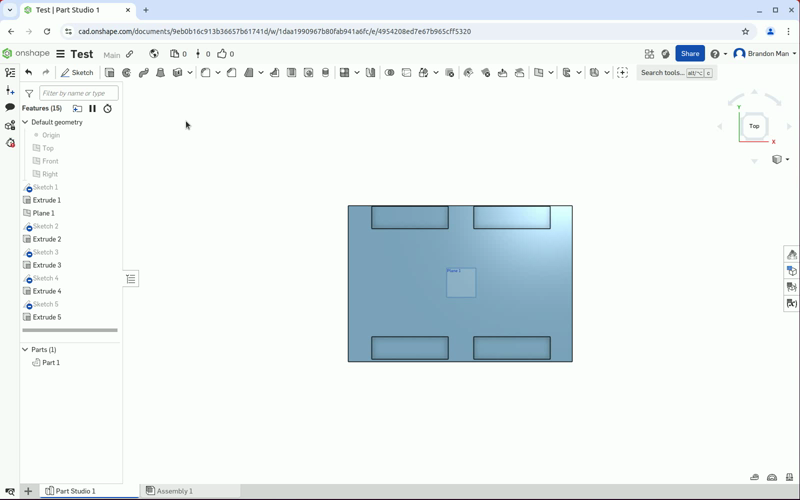
key(shift+h)
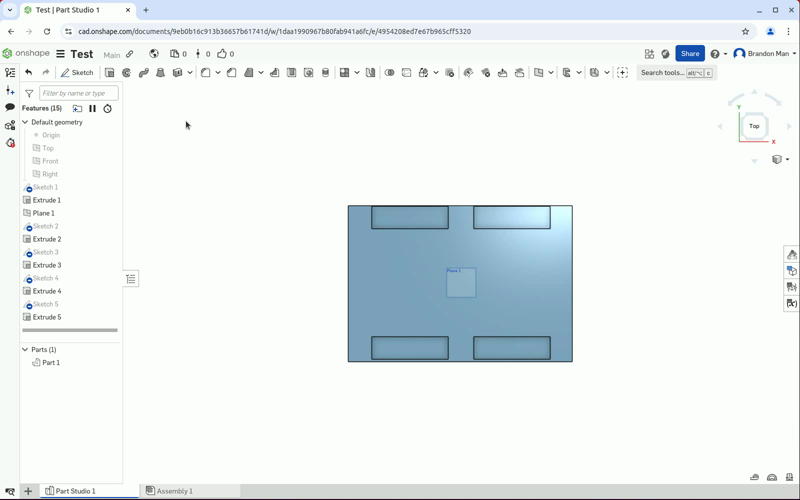
mouse_move(73, 189)
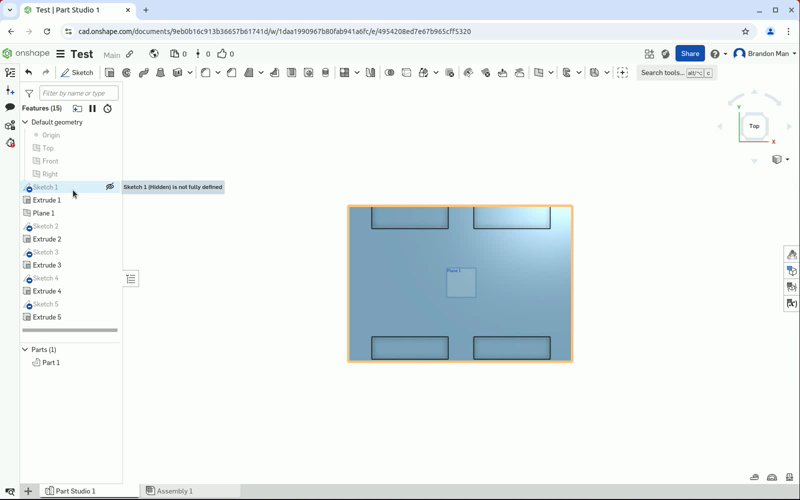
click(73, 189)
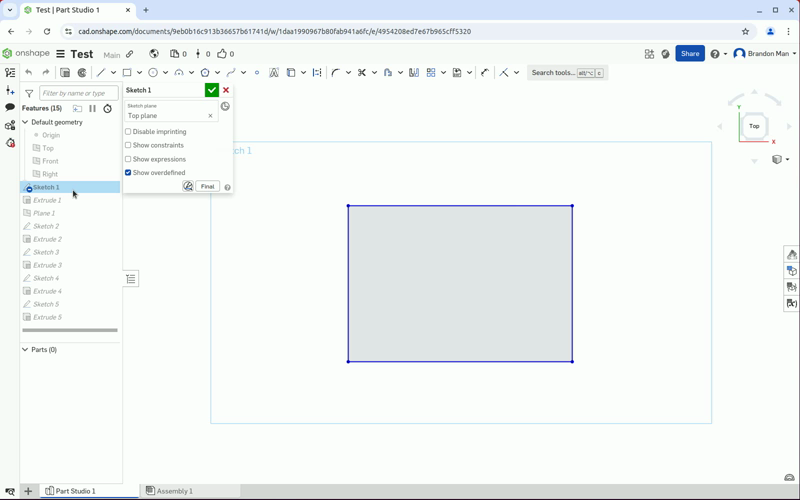
mouse_move(229, 92)
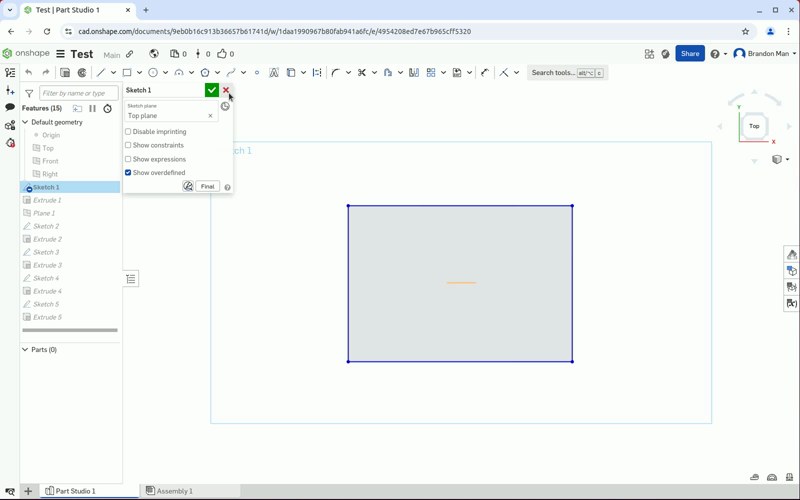
click(229, 92)
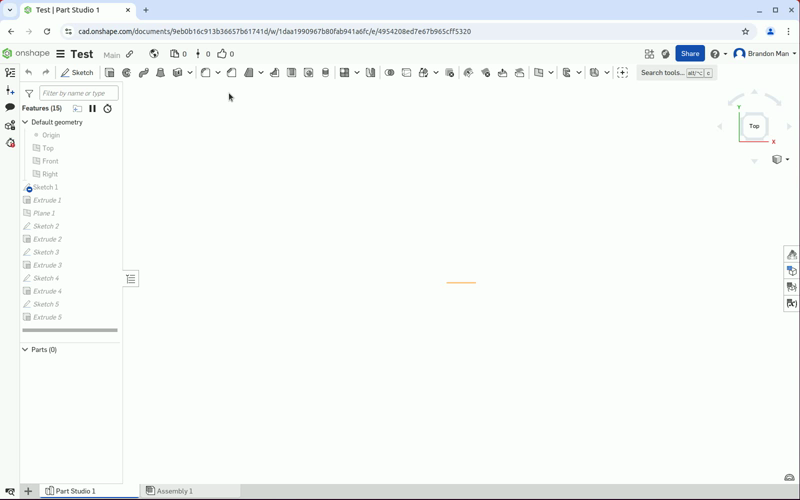
key(shift+s)
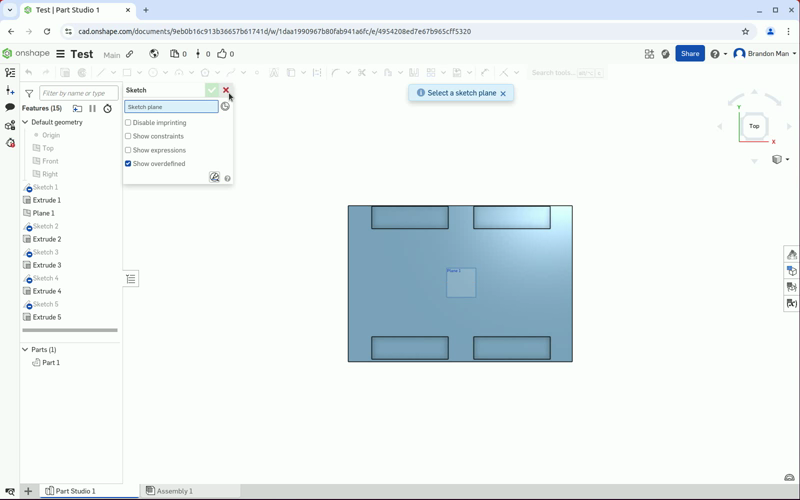
mouse_move(69, 215)
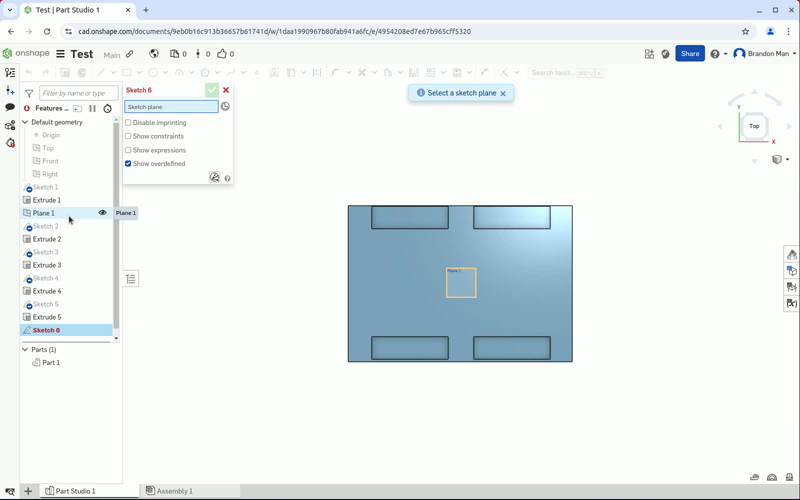
click(69, 215)
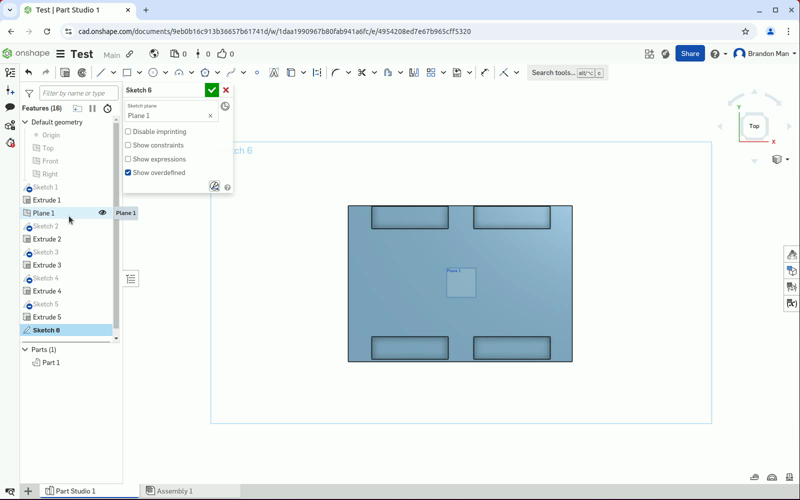
mouse_move(73, 352)
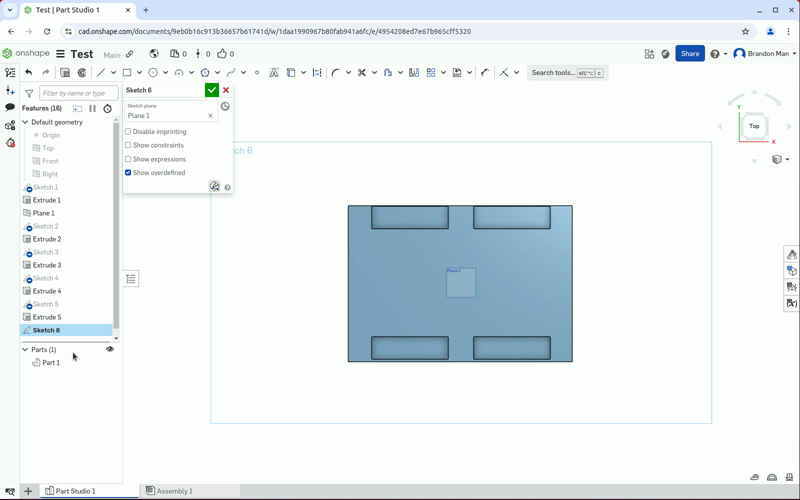
key(y)
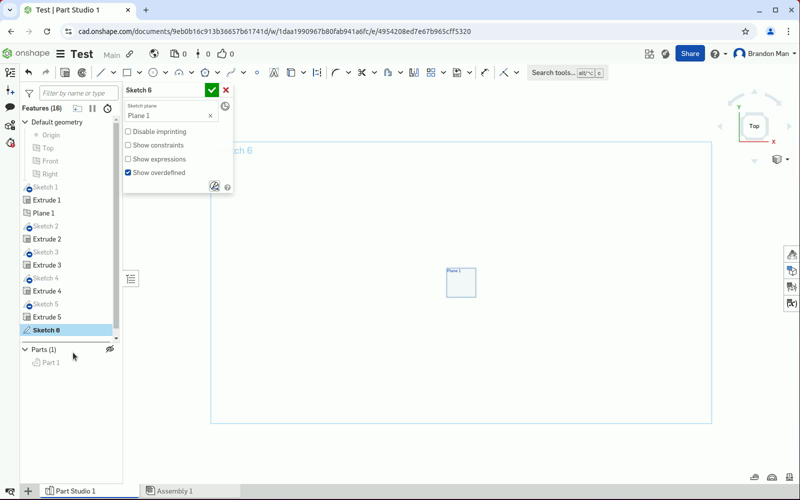
key(c)
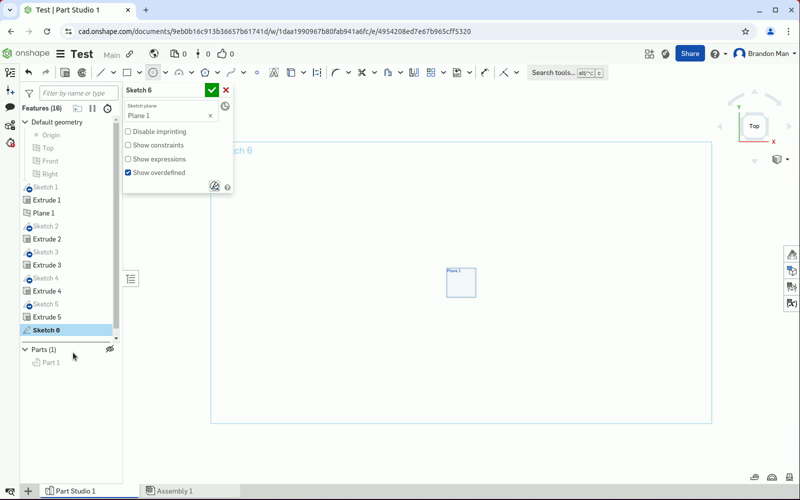
key_down(shift)
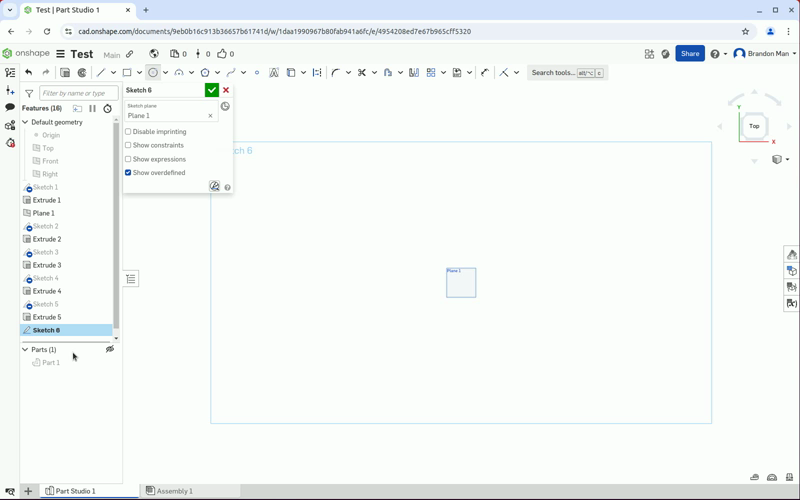
mouse_move(460, 336)
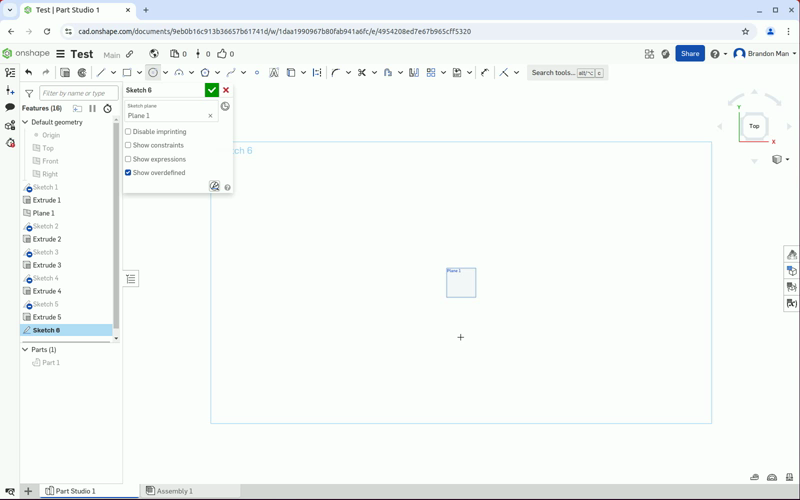
click(460, 336)
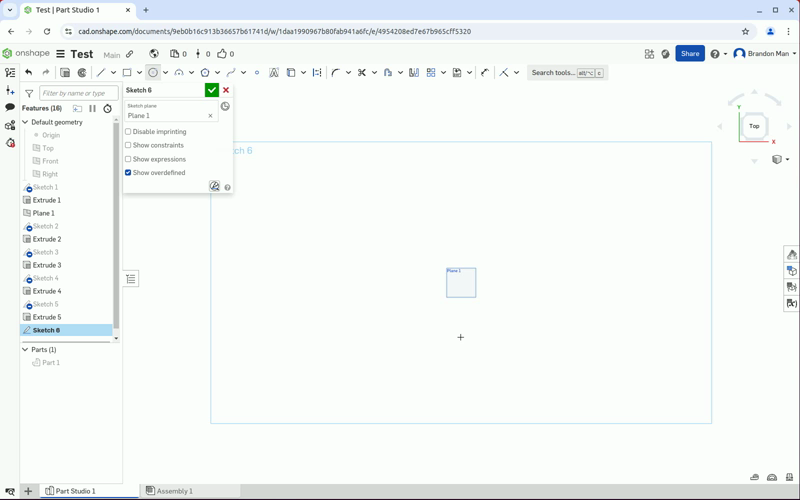
key_up(shift)
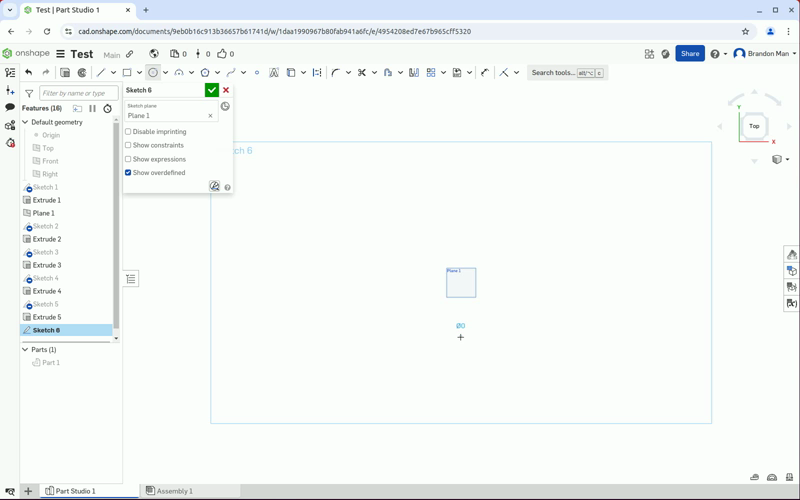
mouse_move(465, 336)
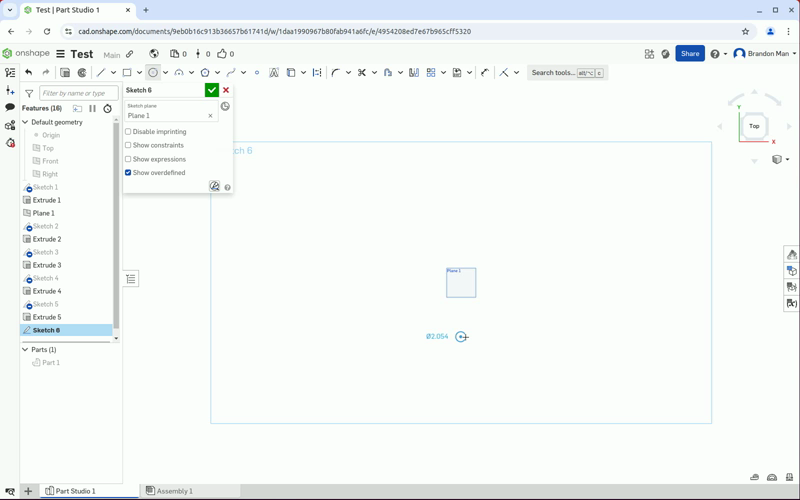
click(465, 336)
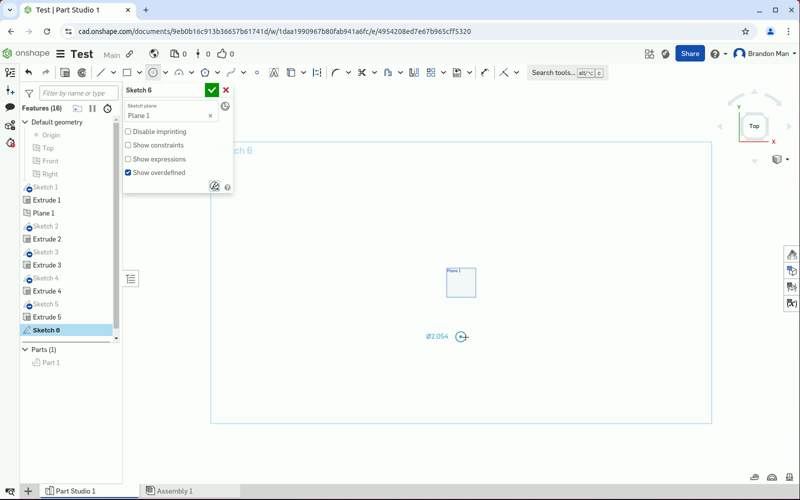
key(esc)
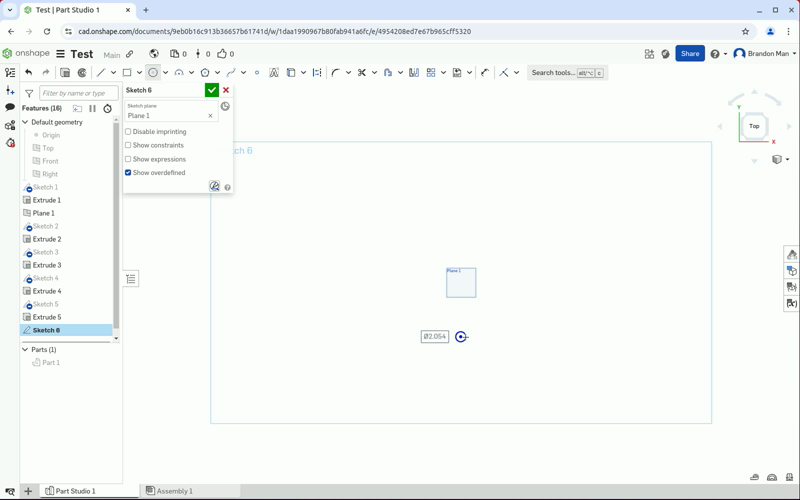
mouse_move(463, 337)
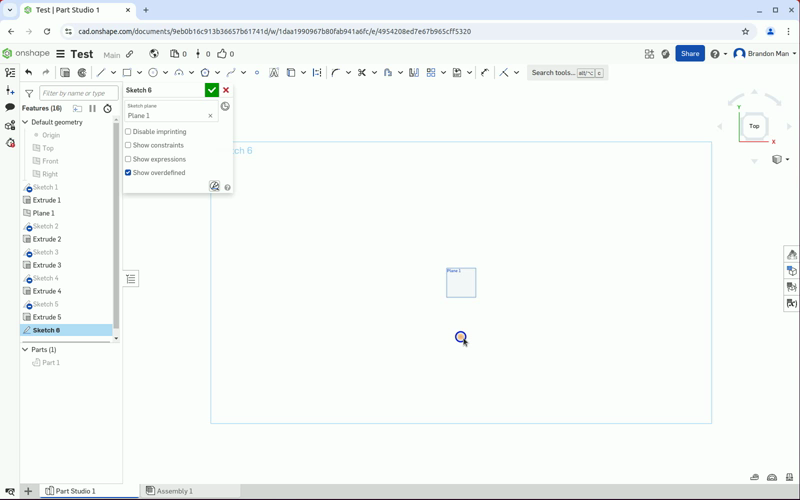
scroll(6)
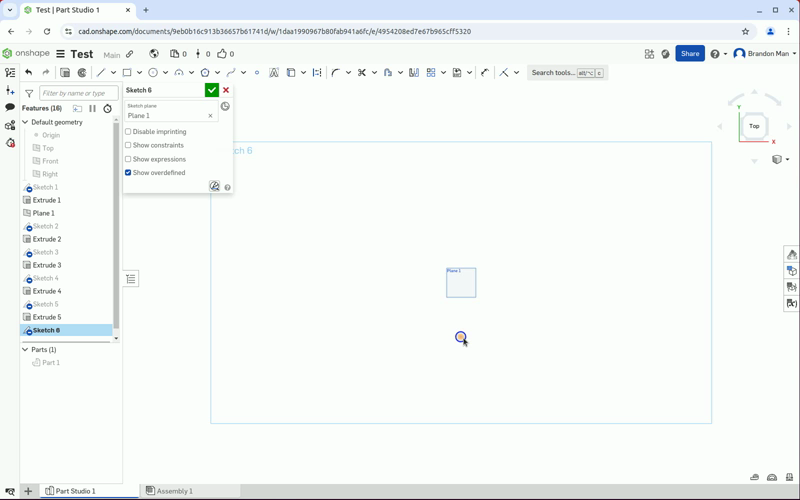
scroll(6)
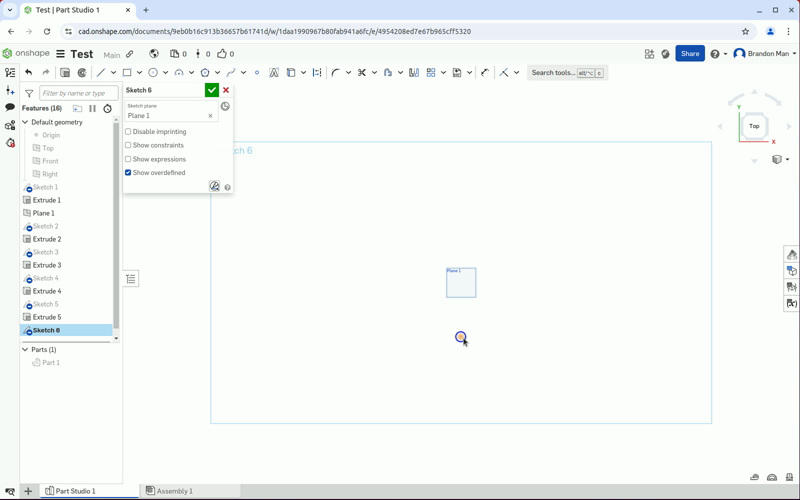
scroll(6)
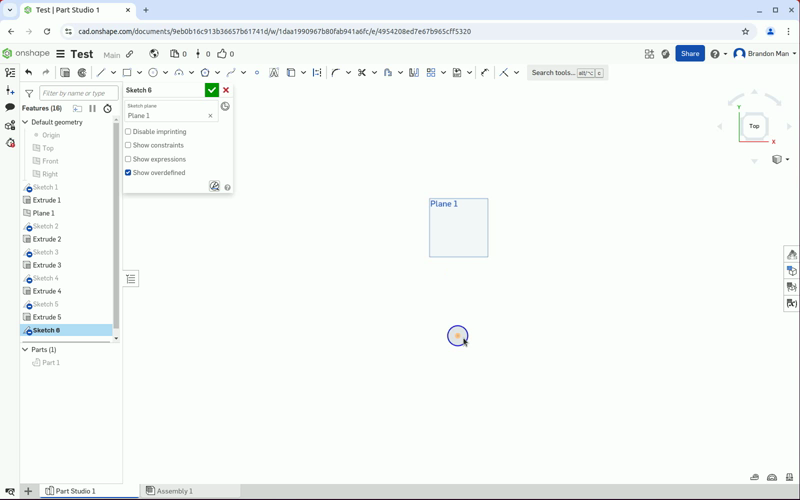
scroll(6)
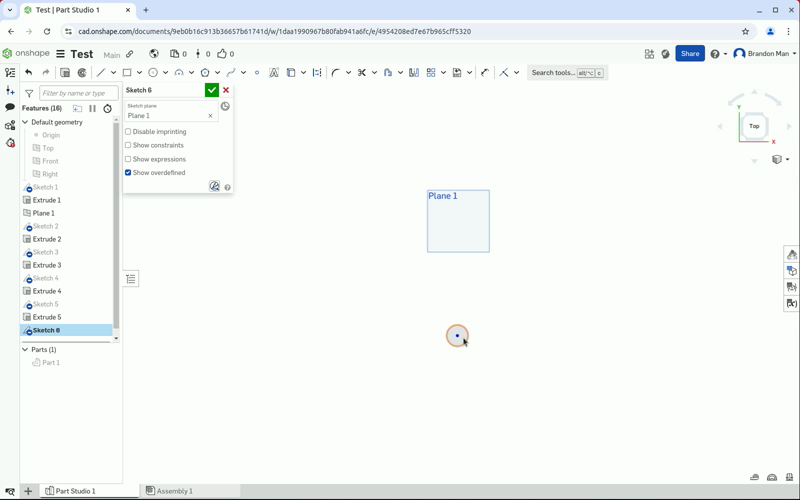
scroll(6)
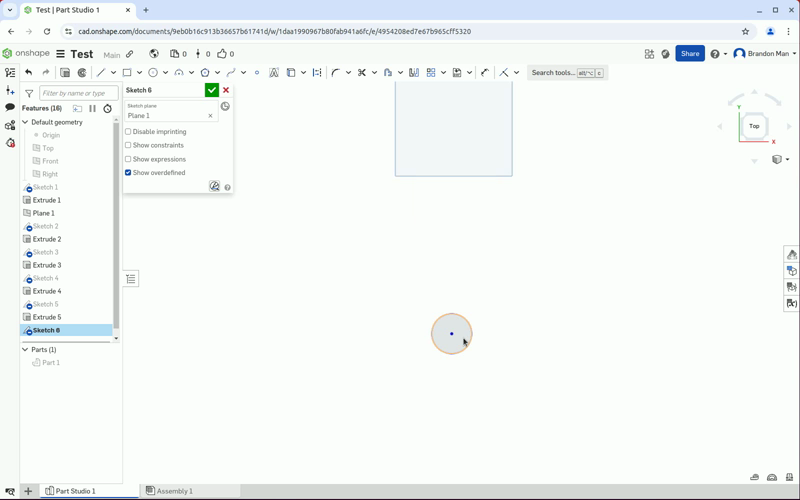
scroll(6)
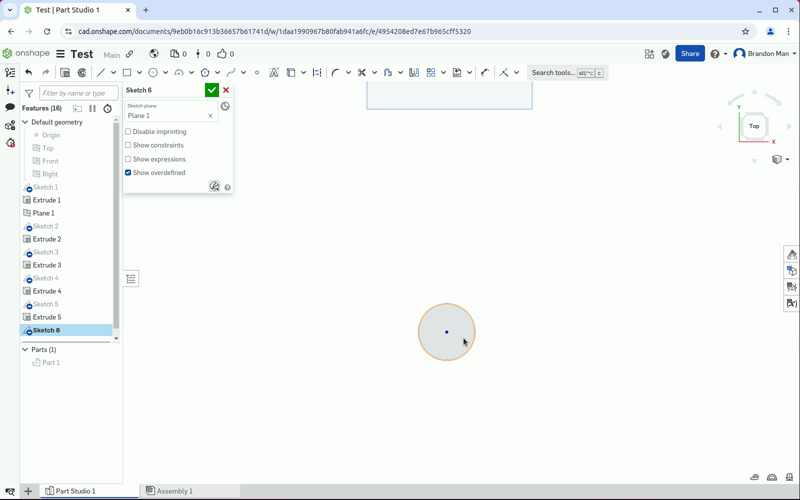
scroll(6)
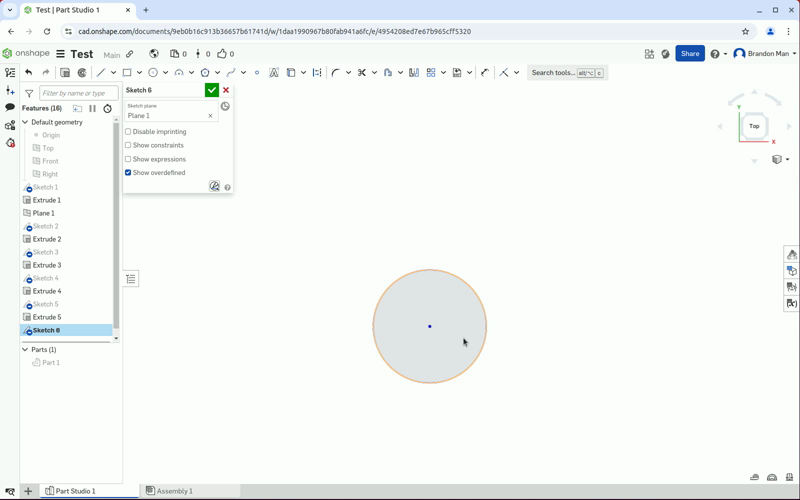
click(463, 337)
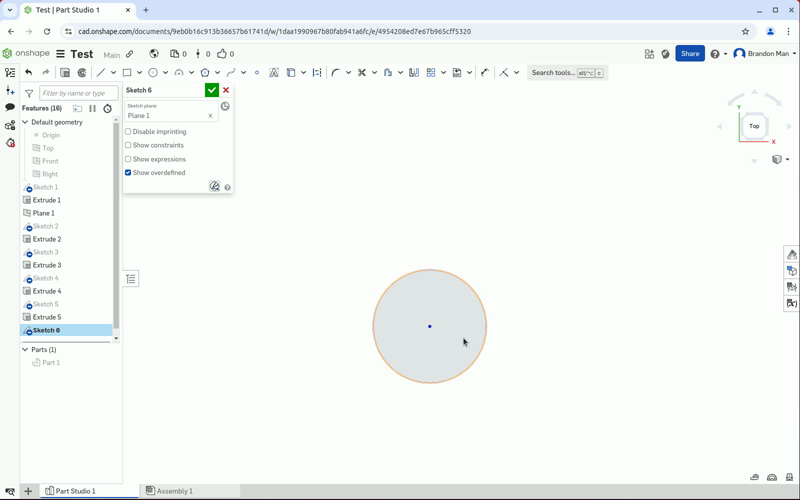
scroll(-6)
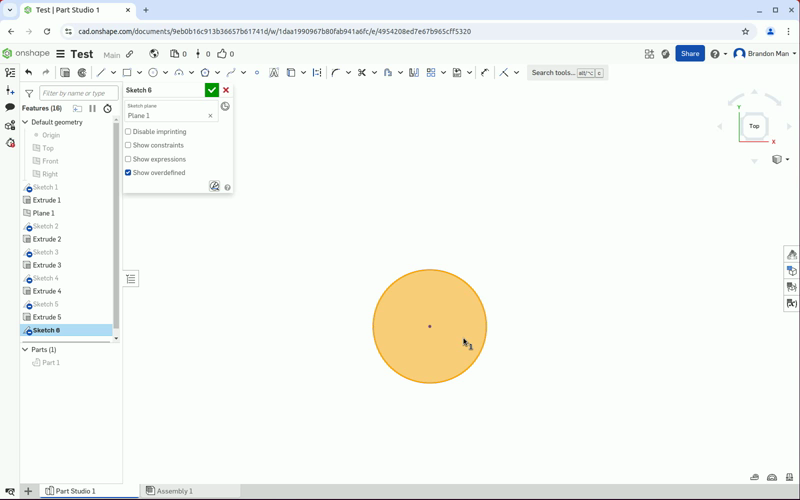
scroll(-6)
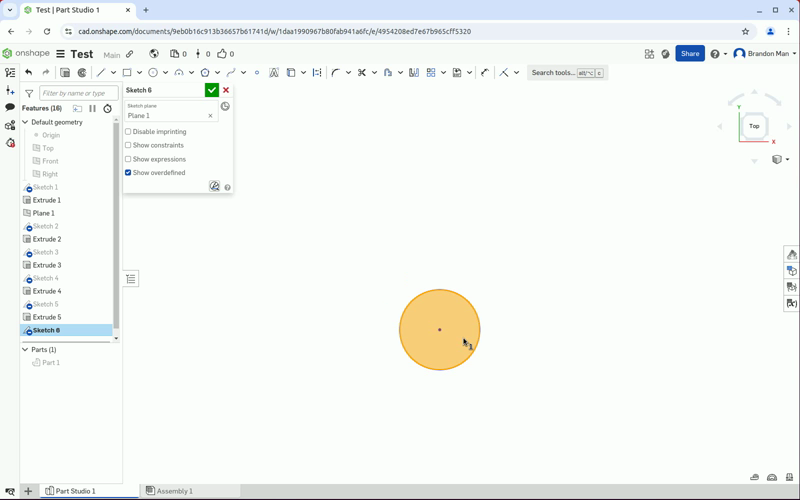
scroll(-6)
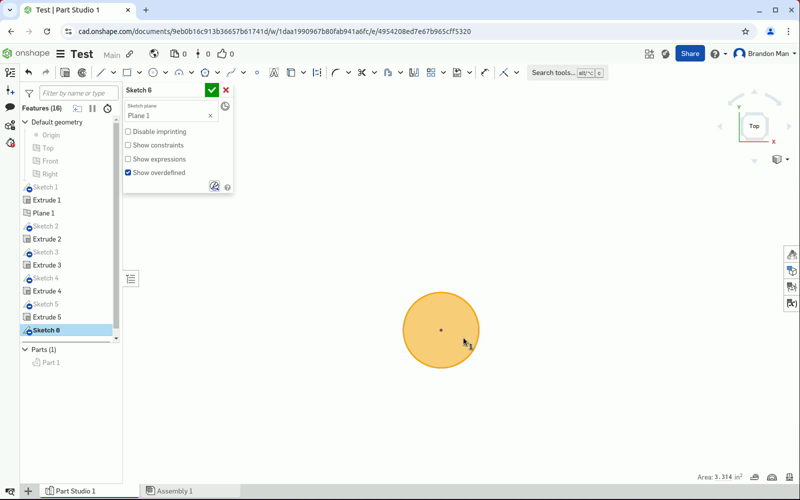
scroll(-6)
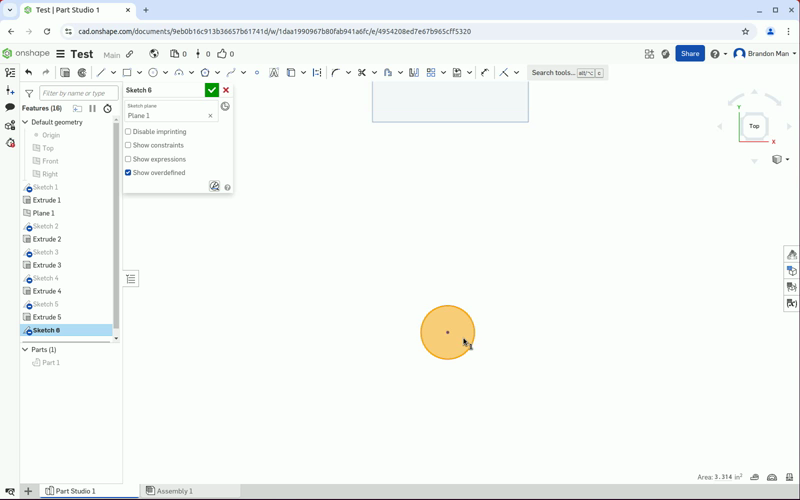
scroll(-6)
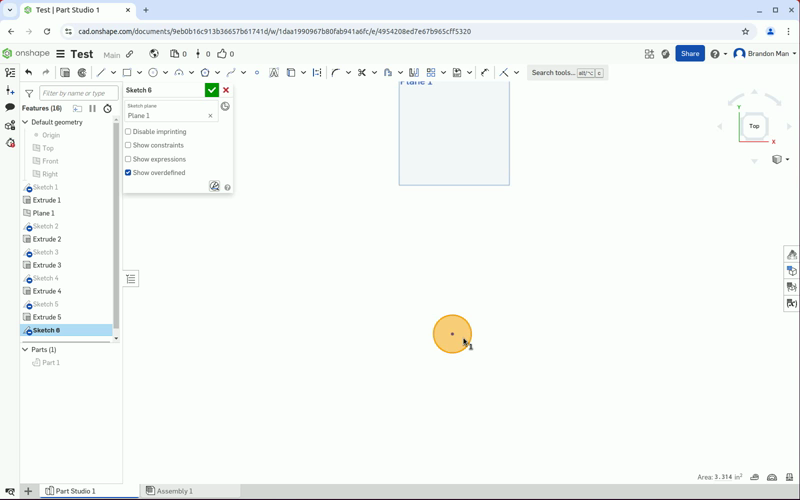
scroll(-6)
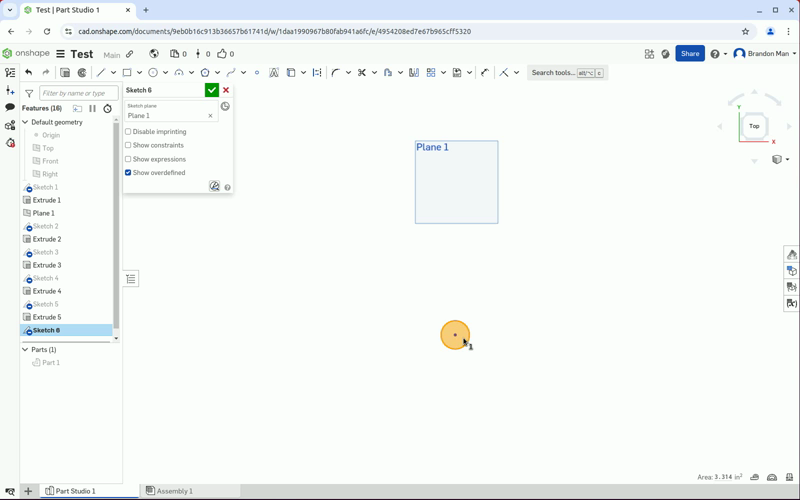
scroll(-6)
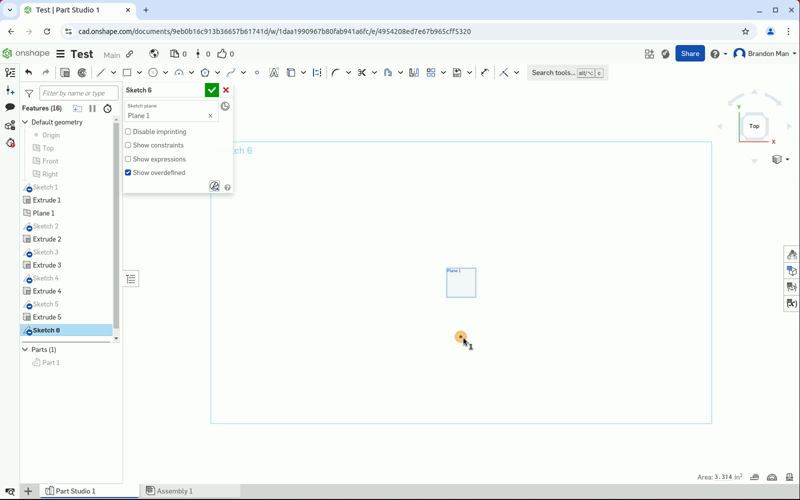
mouse_move(73, 352)
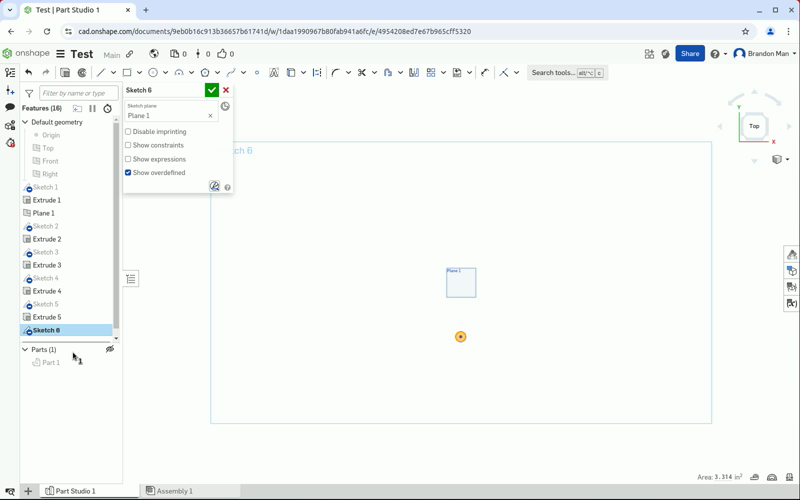
key(shift+y)
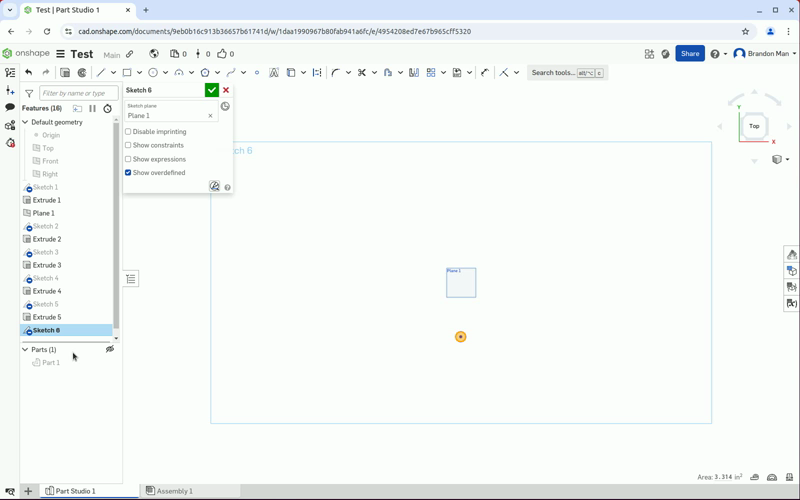
key(shift+e)
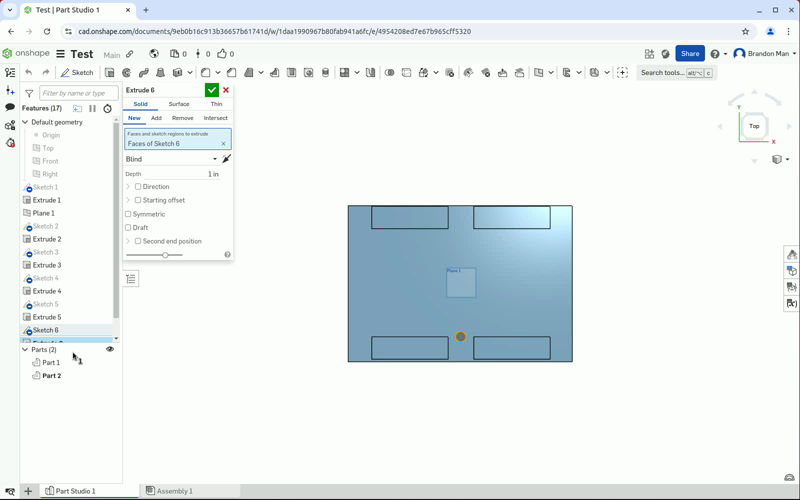
mouse_move(143, 106)
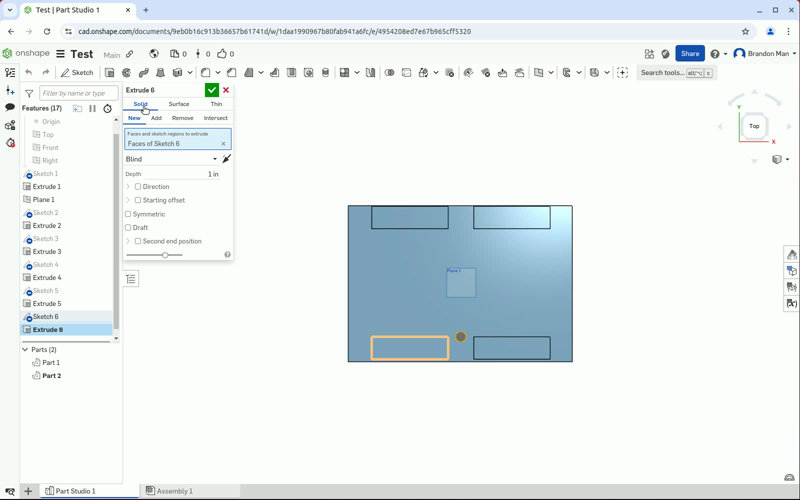
click(143, 106)
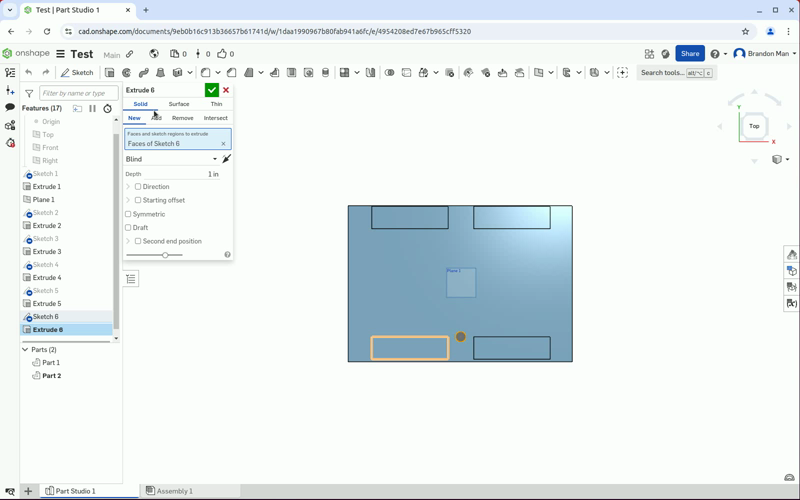
mouse_move(186, 120)
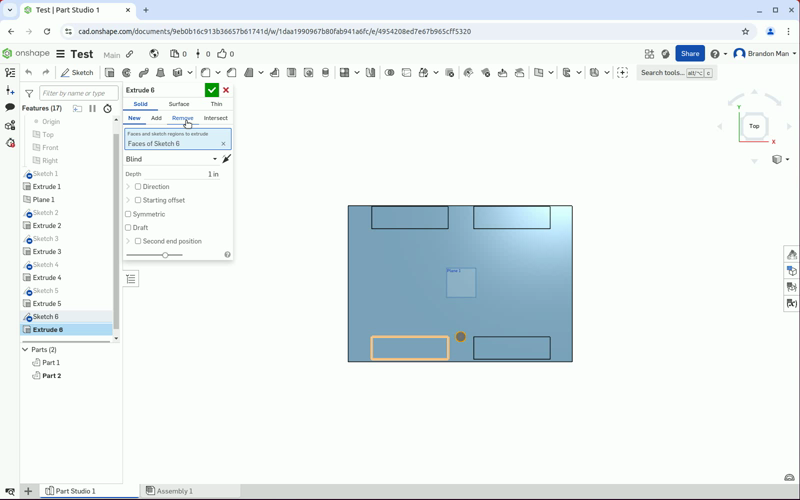
click(186, 120)
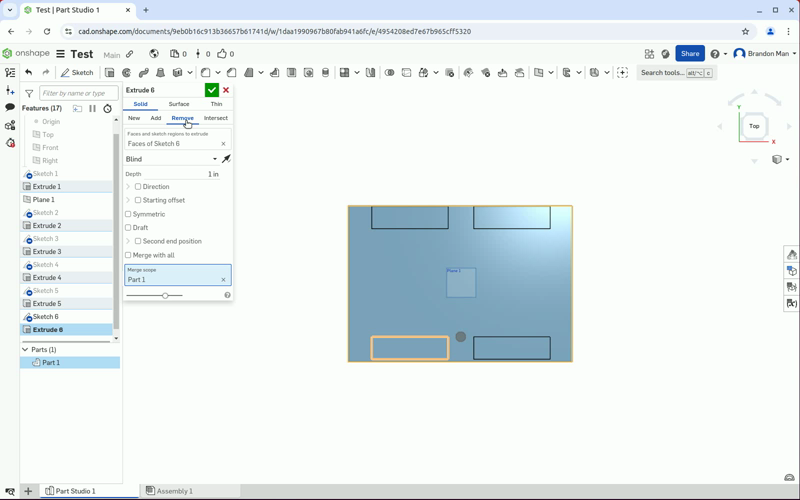
key(tab, 4)
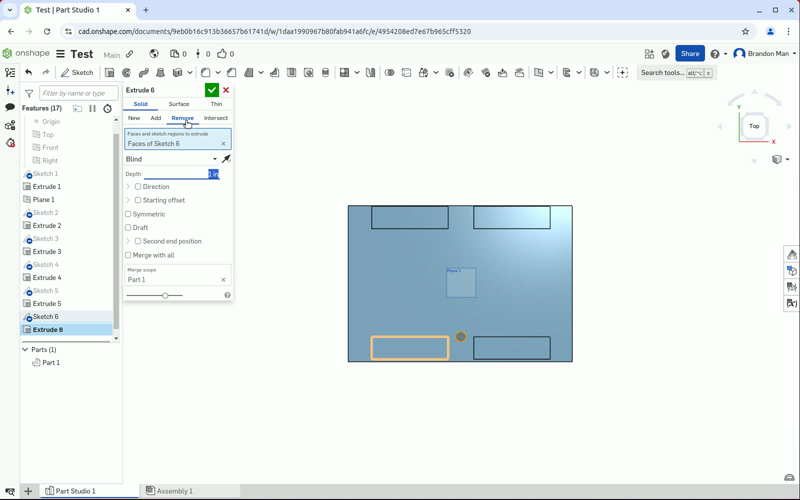
text(6.018)
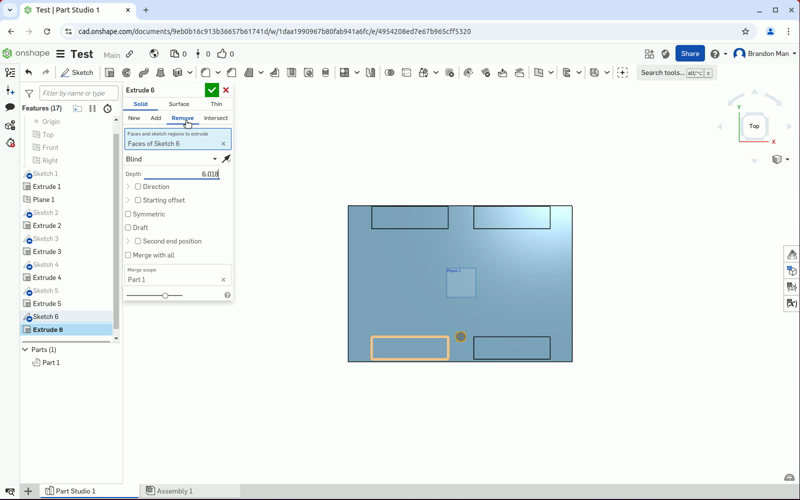
key(tab, 6)
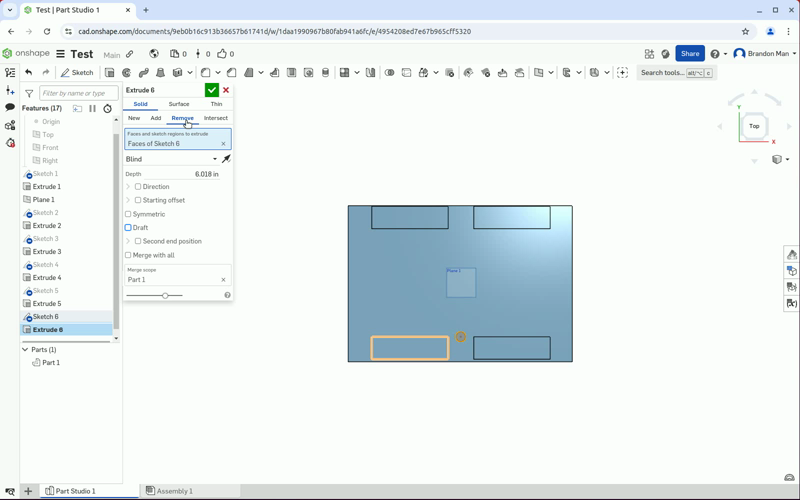
key(space)
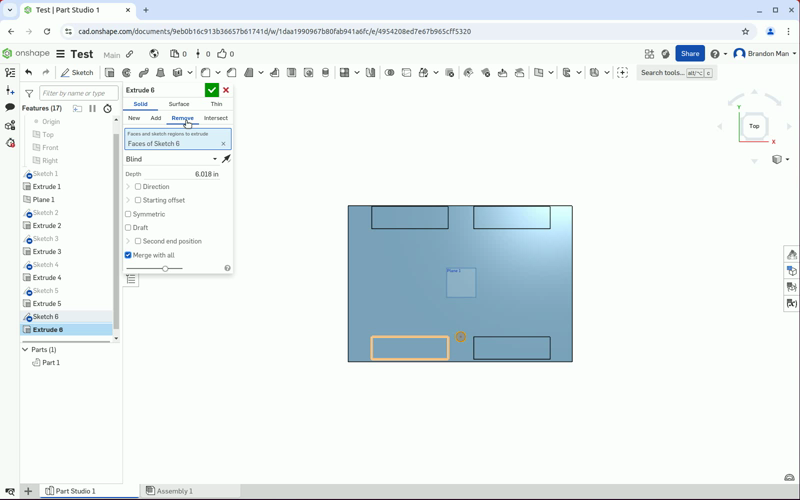
key(enter)
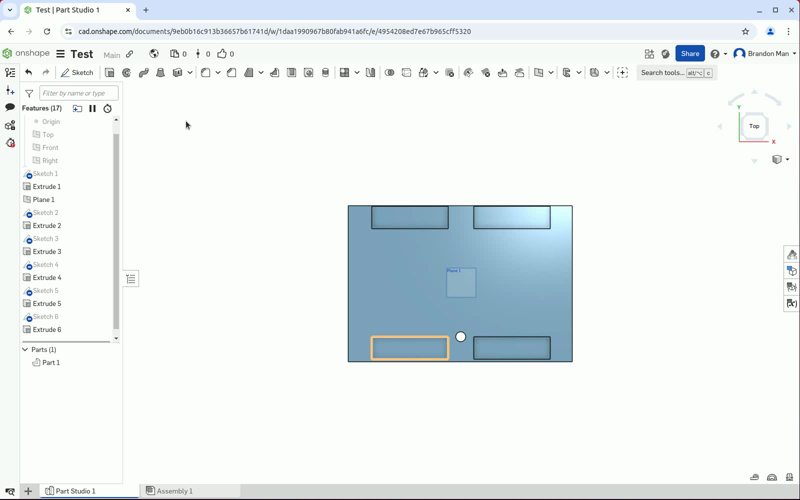
key(shift+h)
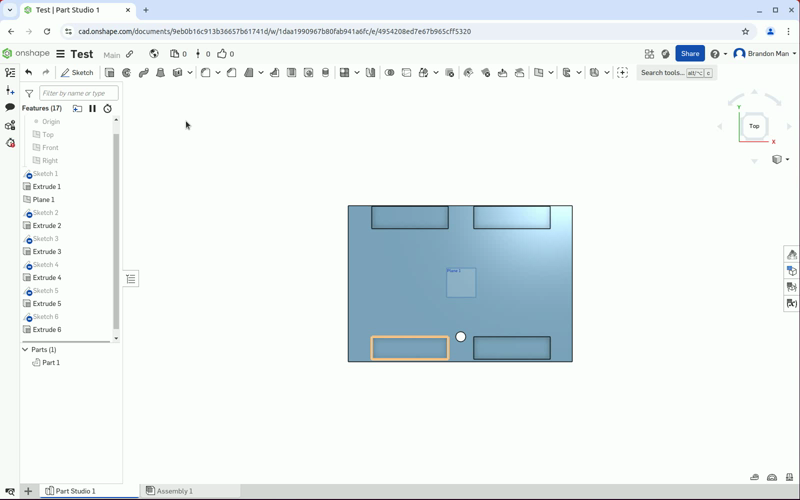
key(shift+h)
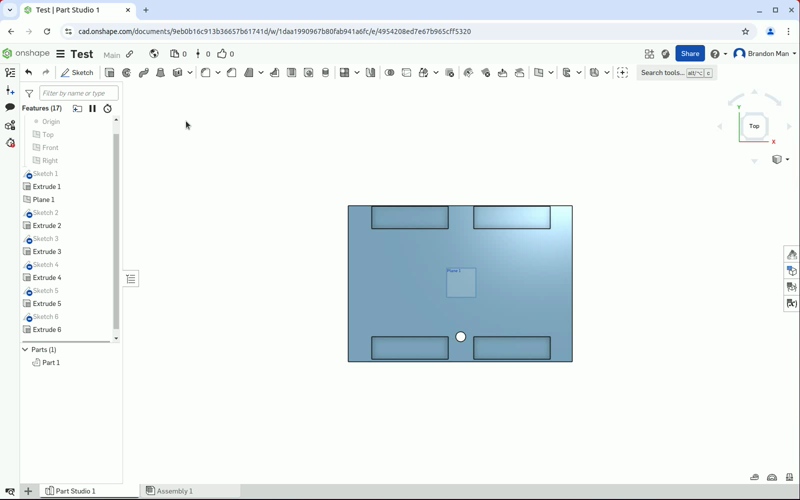
mouse_move(69, 176)
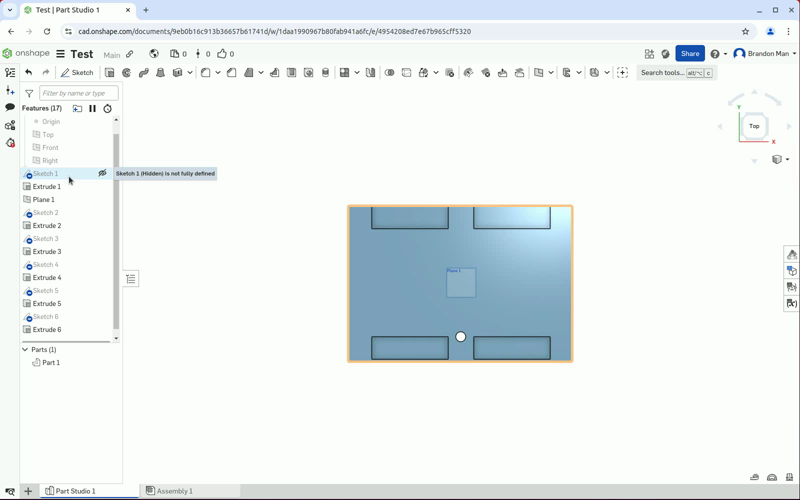
click(69, 176)
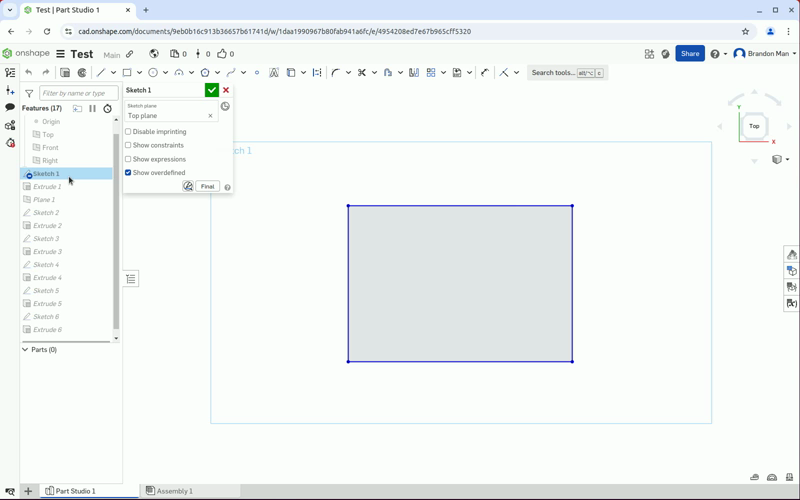
mouse_move(229, 92)
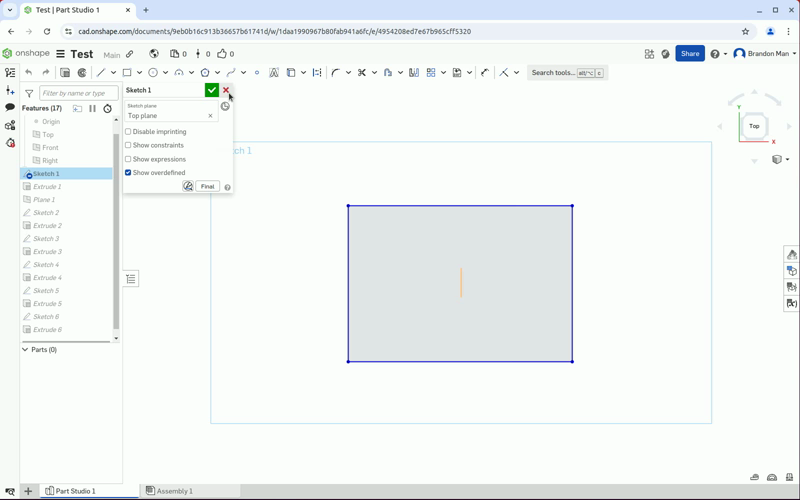
click(229, 92)
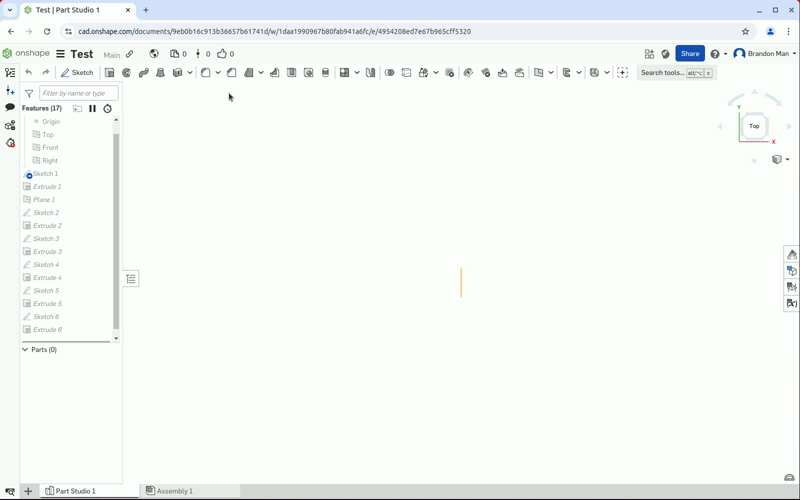
key(shift+s)
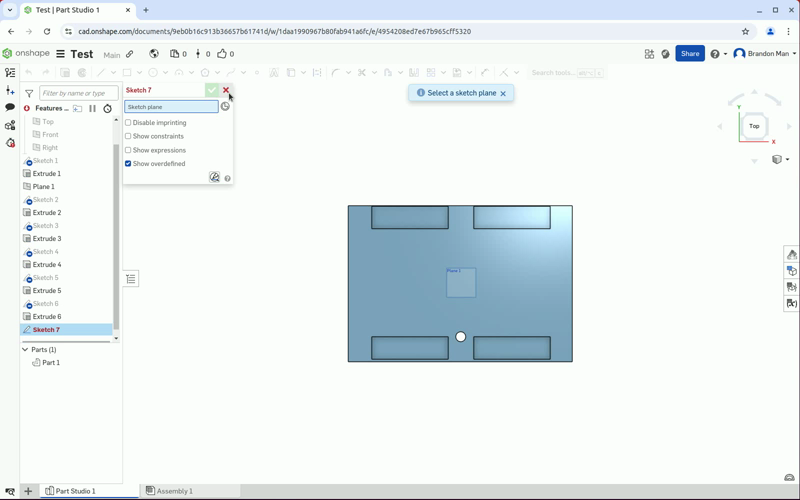
mouse_move(69, 189)
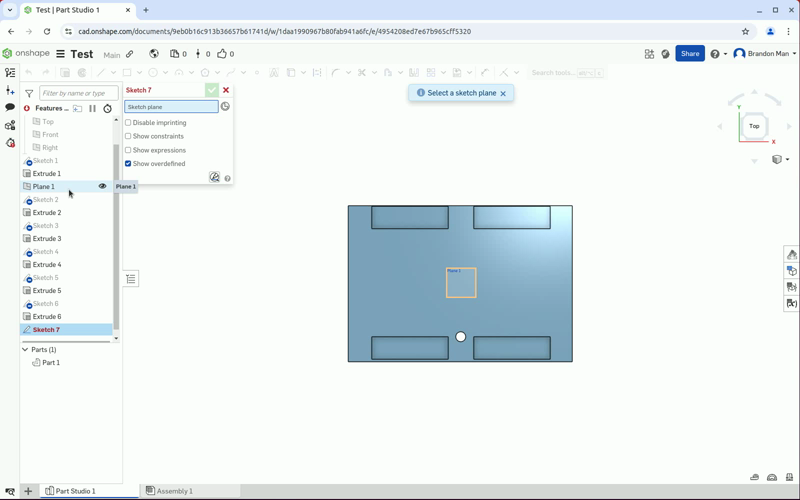
click(69, 189)
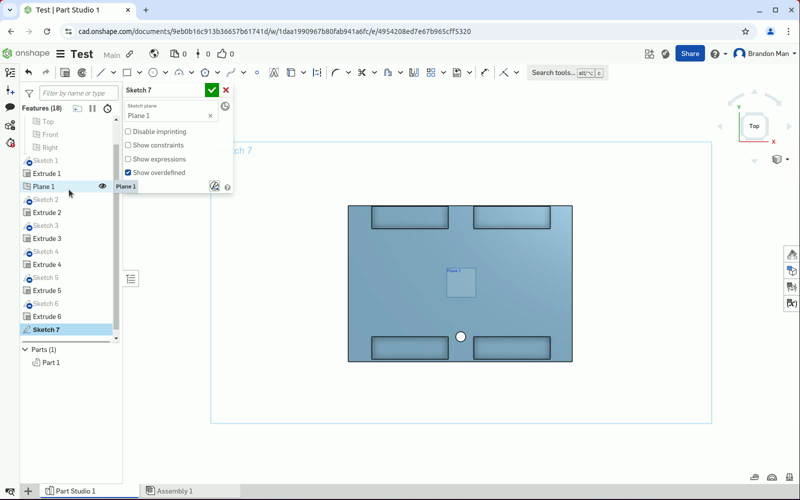
mouse_move(73, 352)
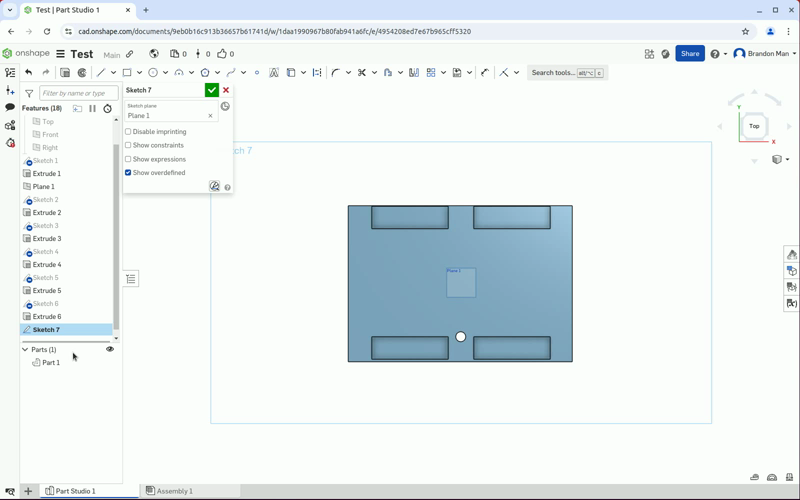
key(y)
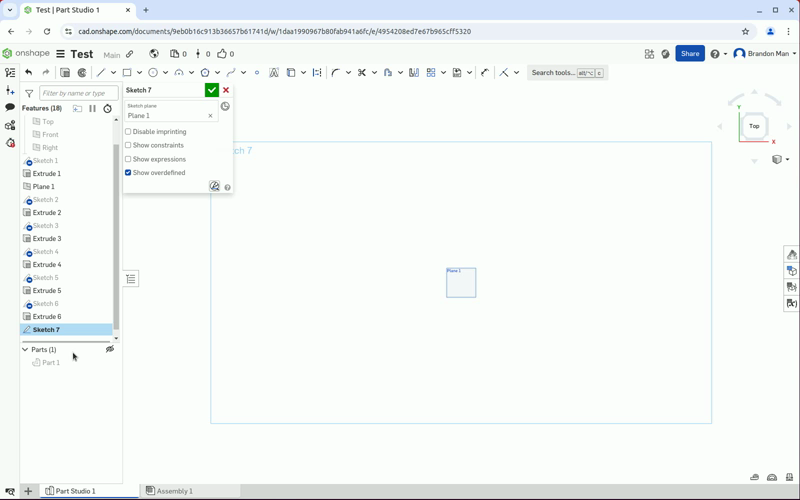
key(c)
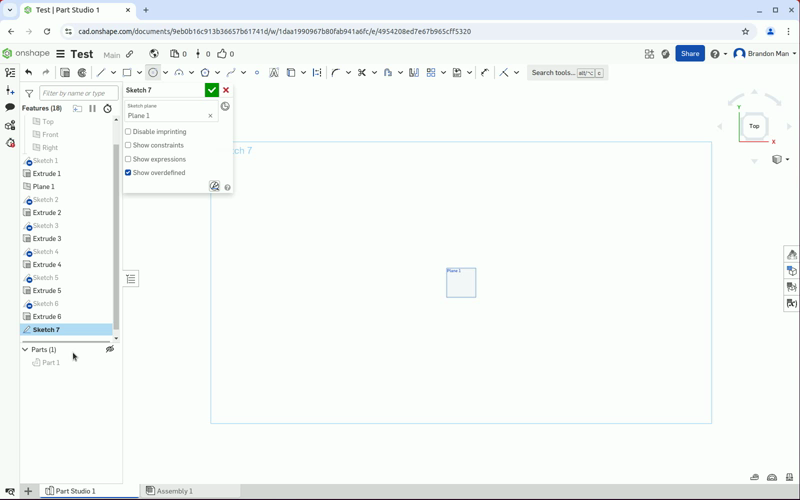
key_down(shift)
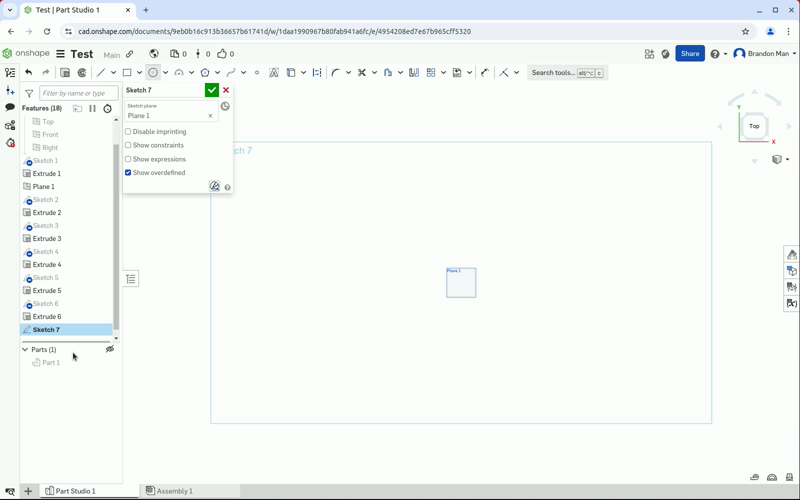
mouse_move(460, 228)
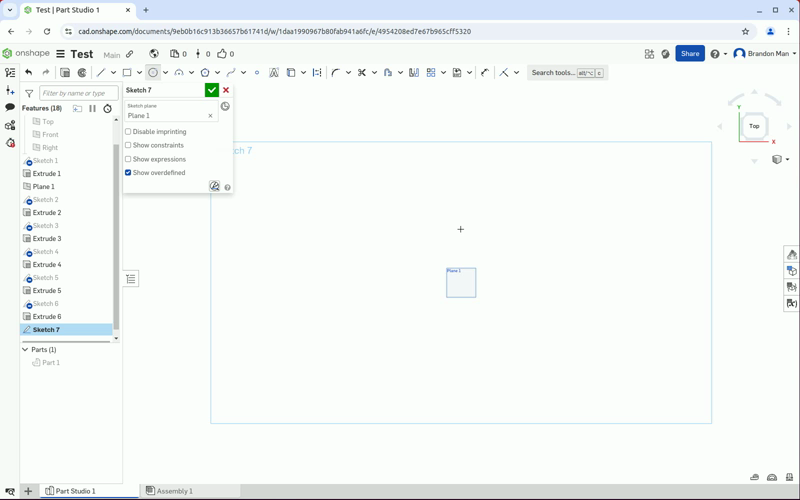
click(460, 228)
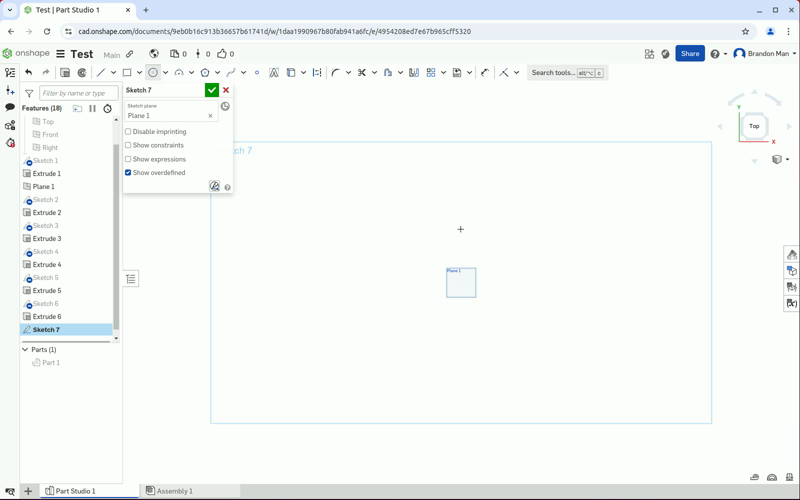
key_up(shift)
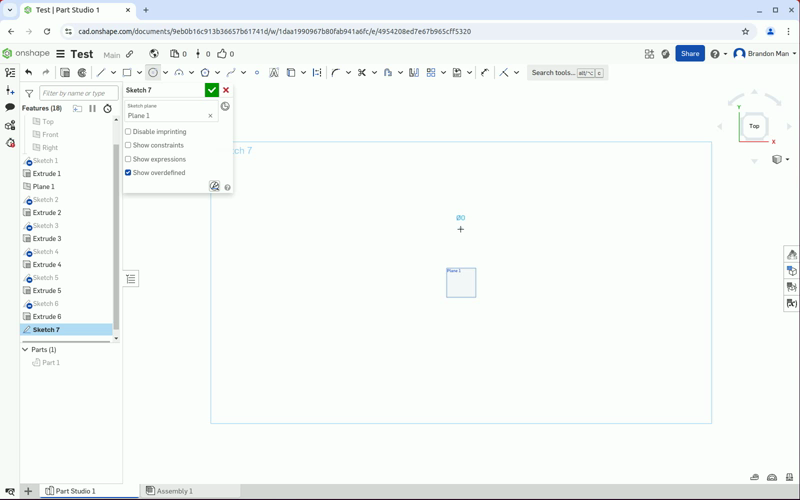
mouse_move(465, 228)
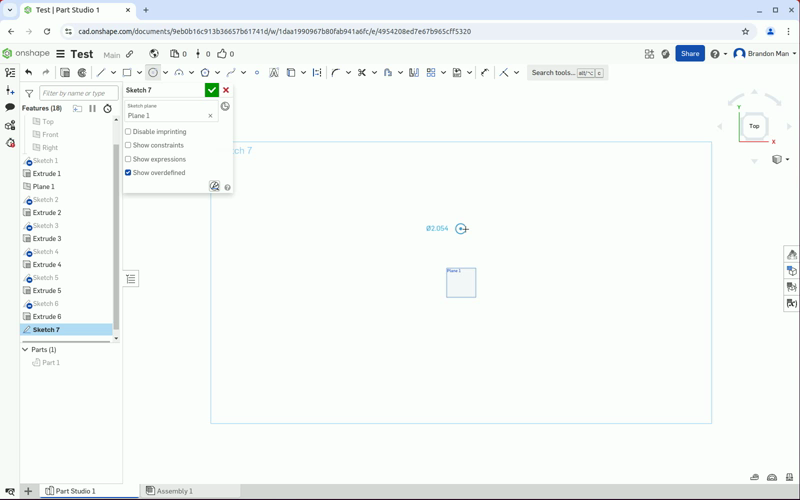
click(465, 228)
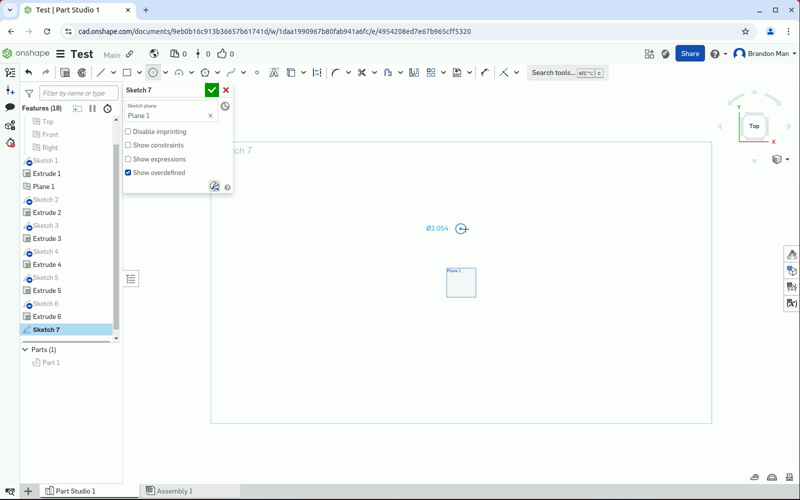
key(esc)
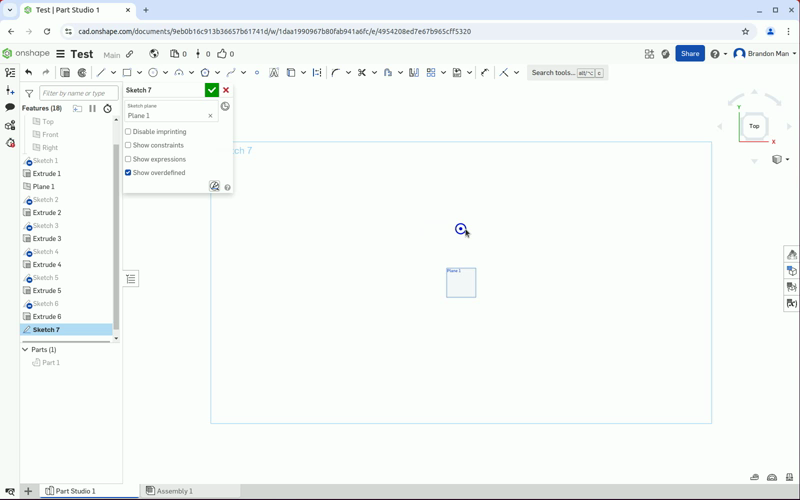
mouse_move(459, 231)
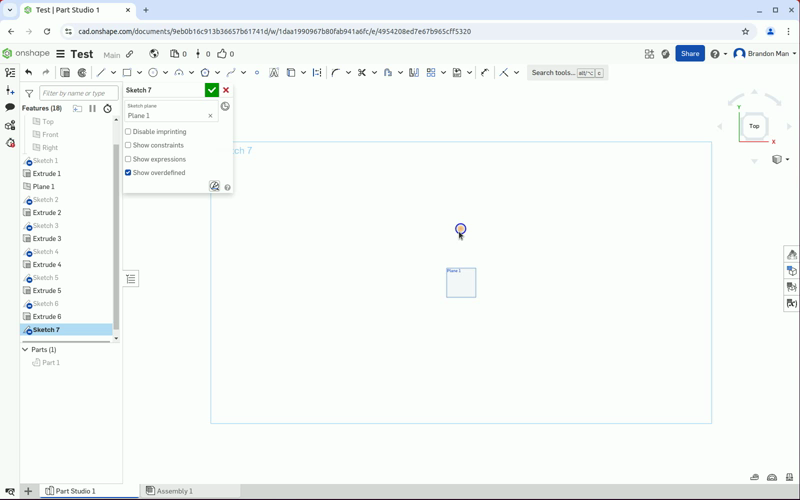
scroll(6)
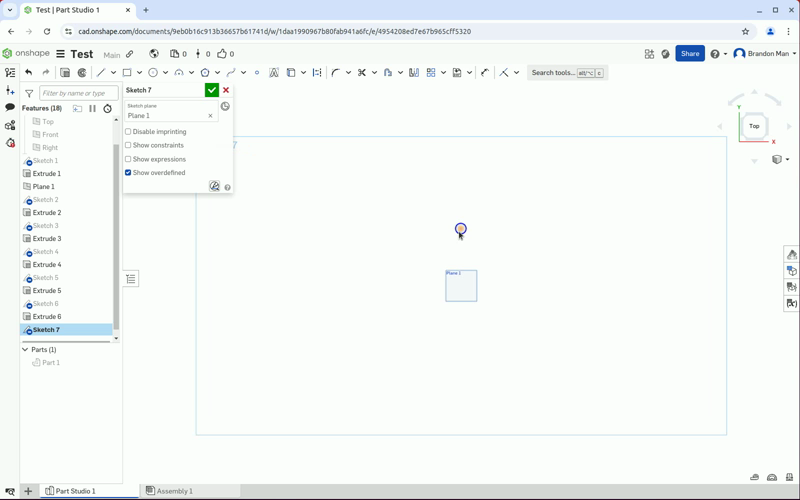
scroll(6)
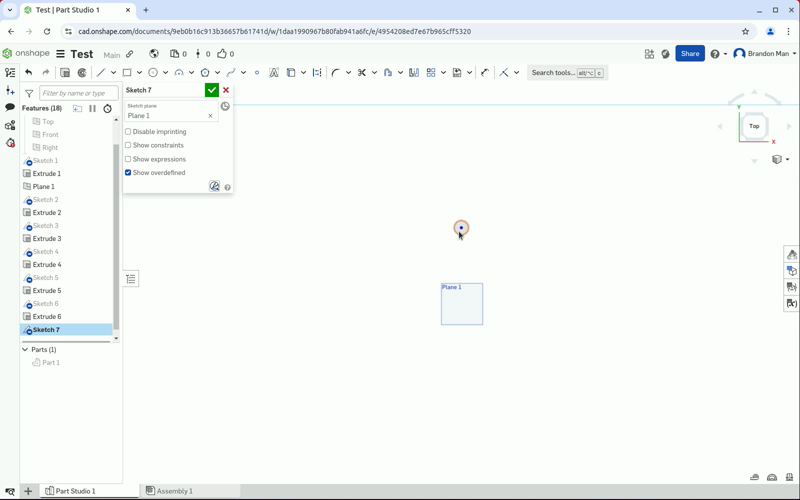
scroll(6)
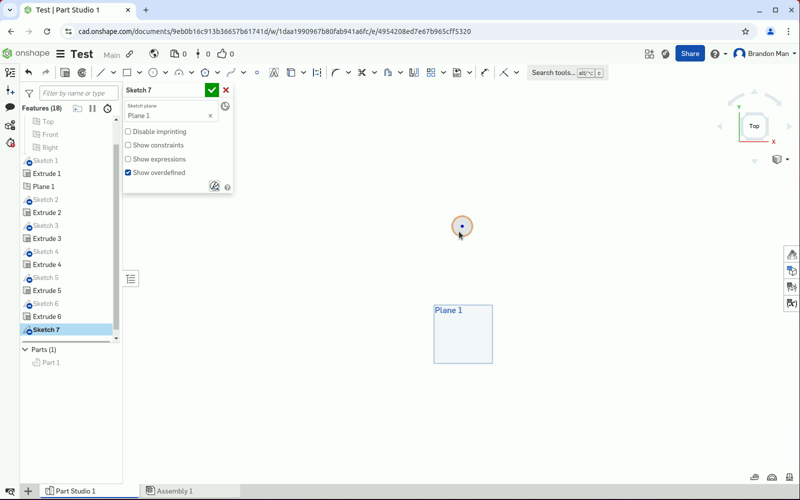
scroll(6)
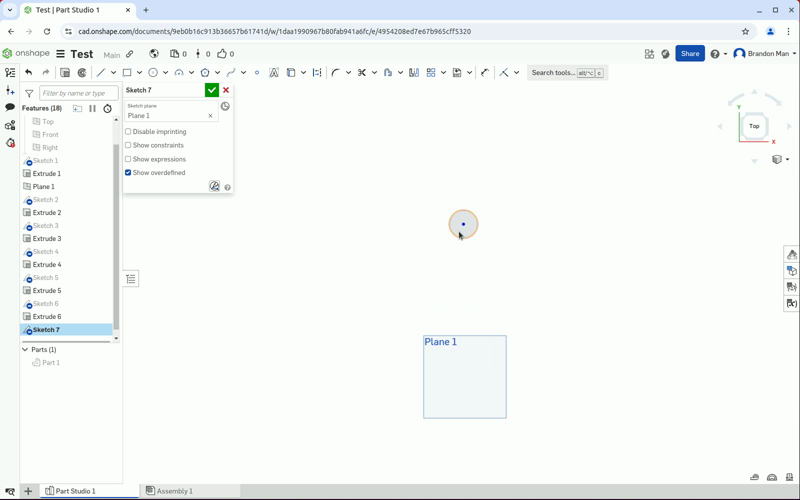
scroll(6)
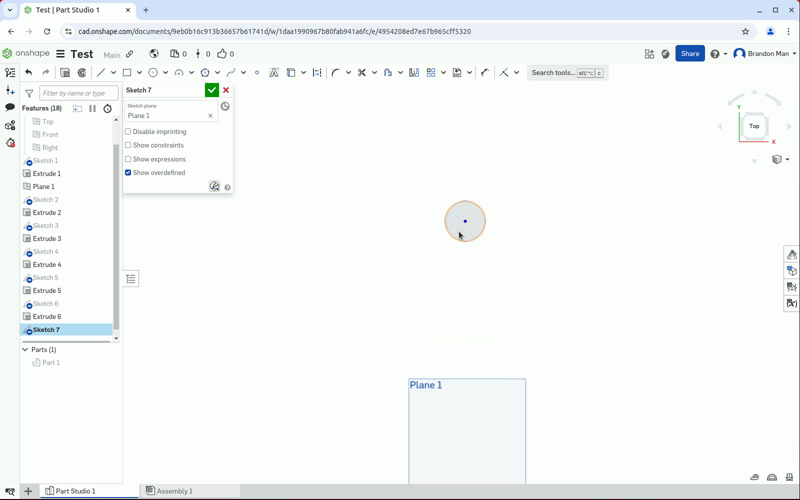
scroll(6)
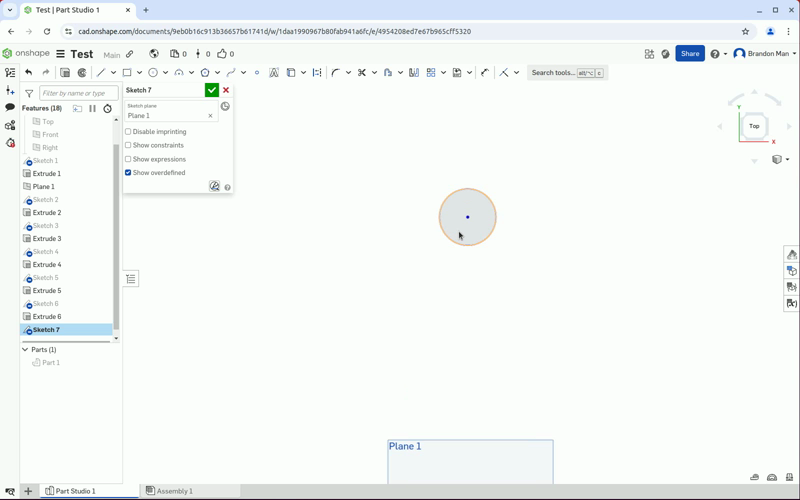
scroll(6)
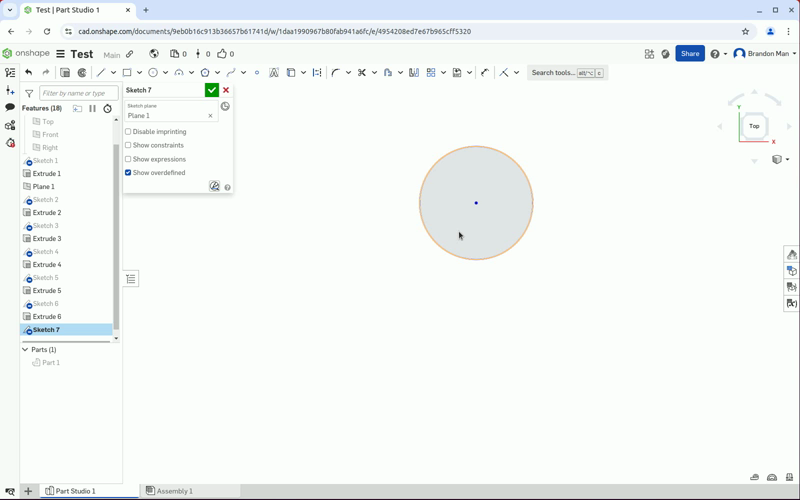
click(459, 231)
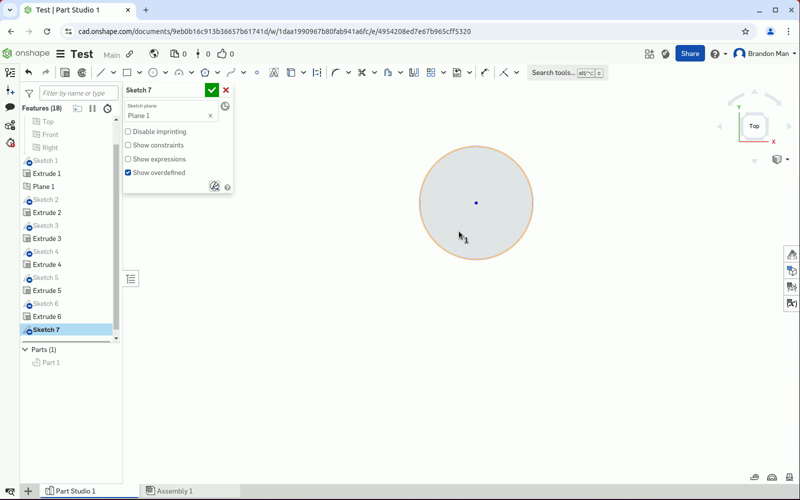
scroll(-6)
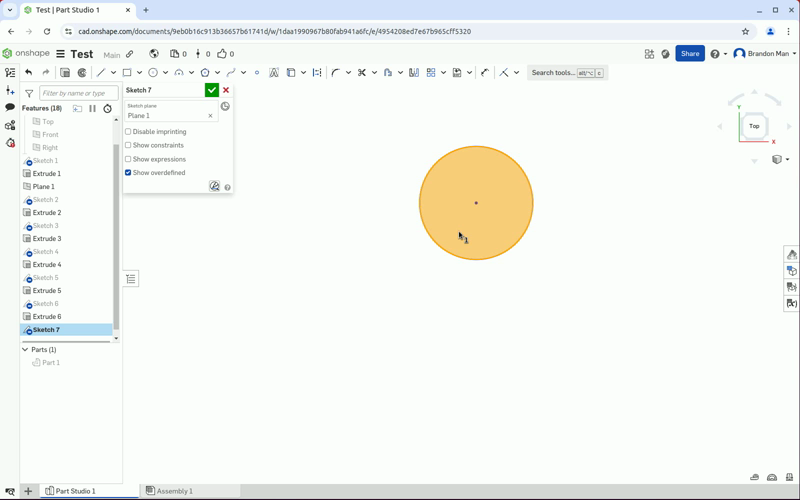
scroll(-6)
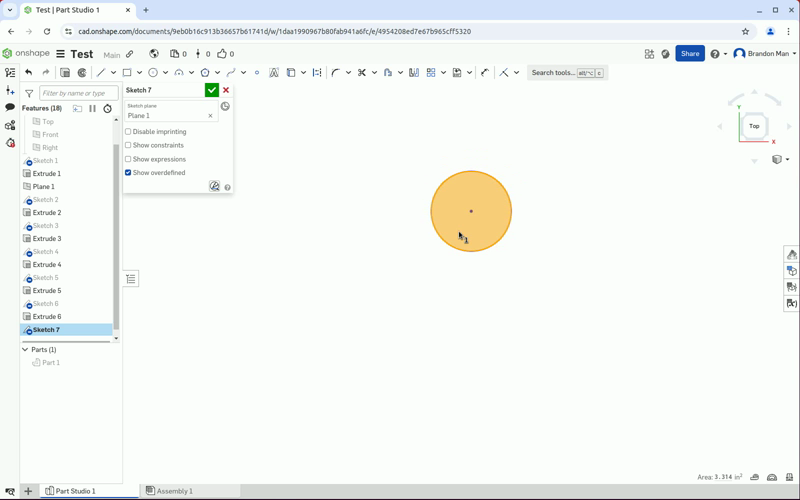
scroll(-6)
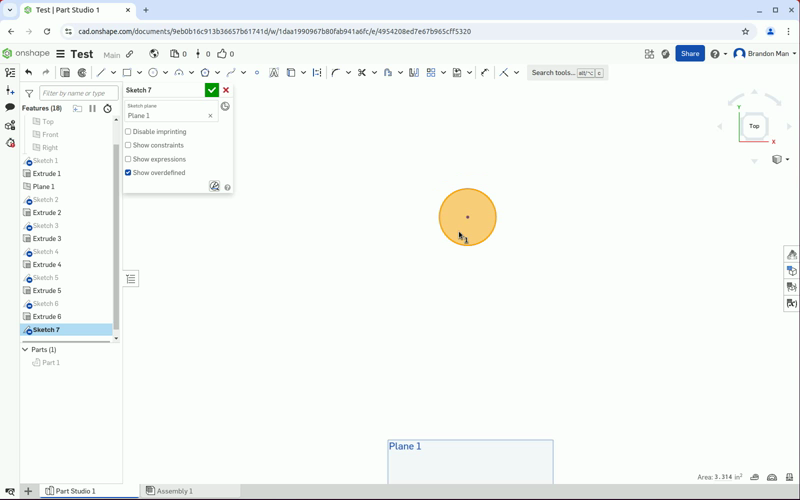
scroll(-6)
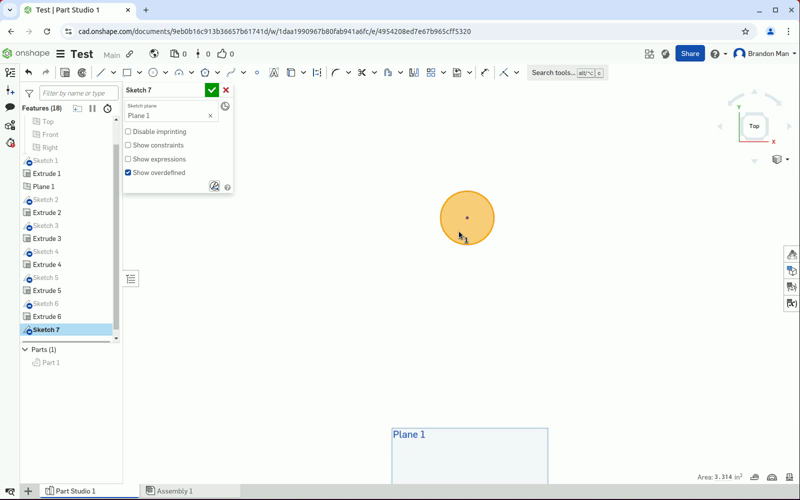
scroll(-6)
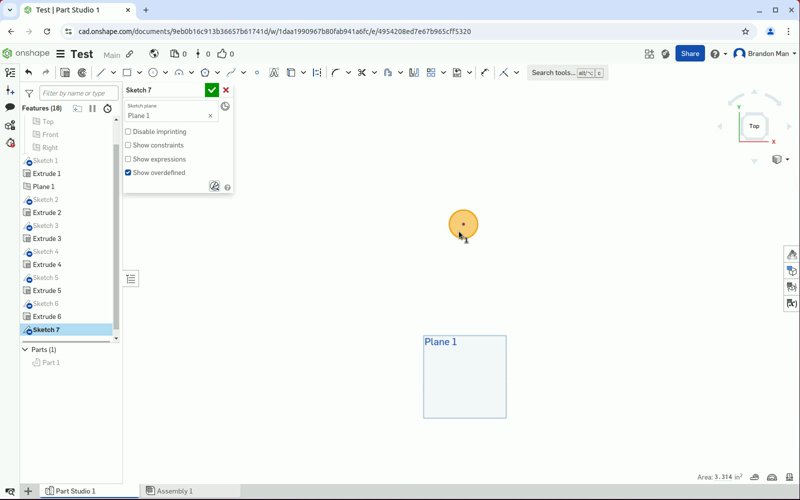
scroll(-6)
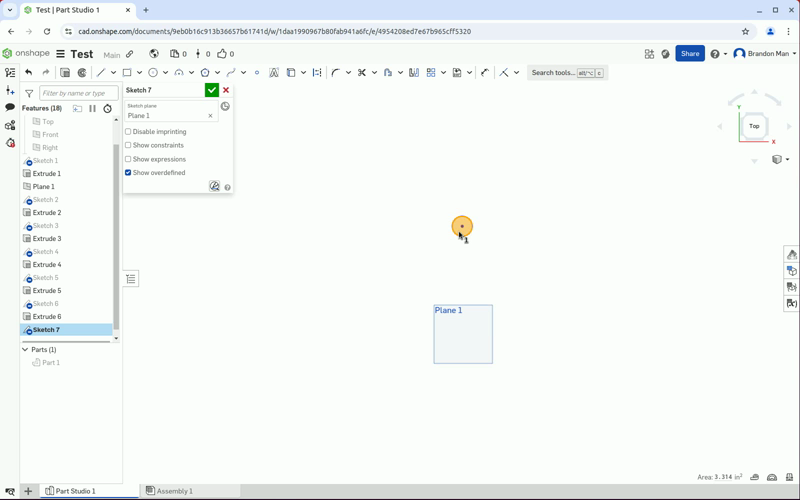
scroll(-6)
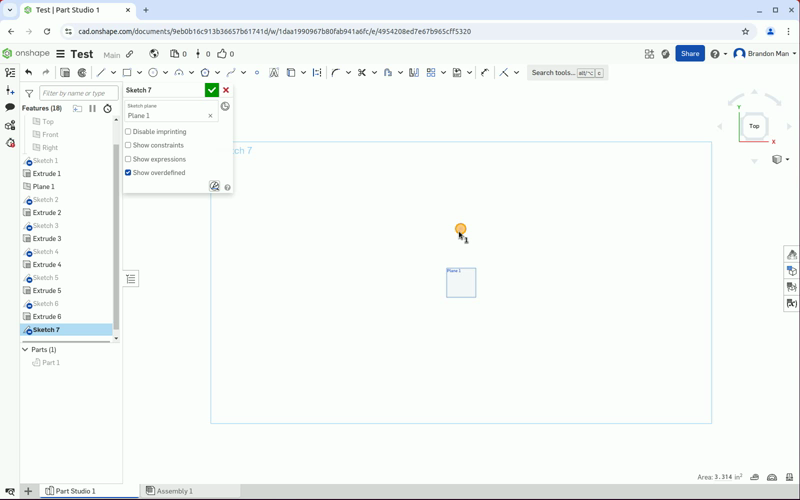
mouse_move(73, 352)
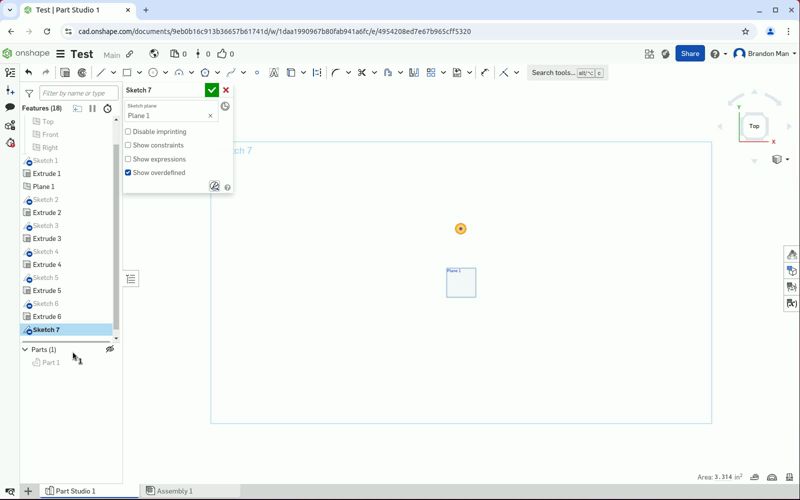
key(shift+y)
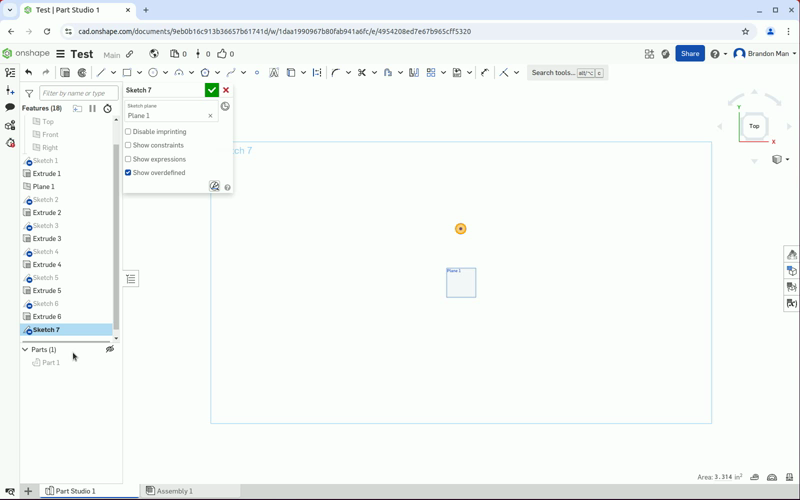
key(shift+e)
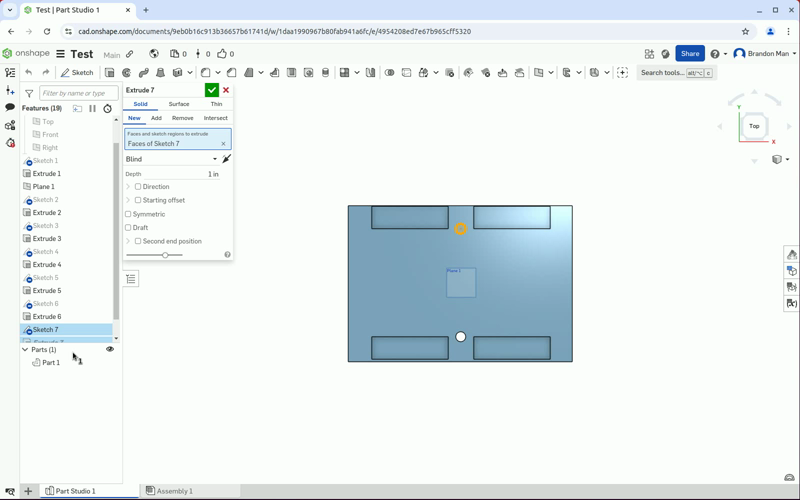
mouse_move(143, 106)
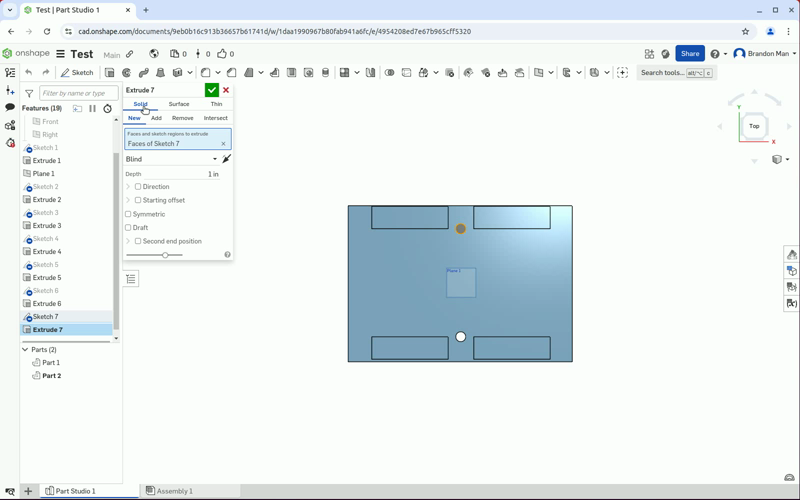
click(143, 106)
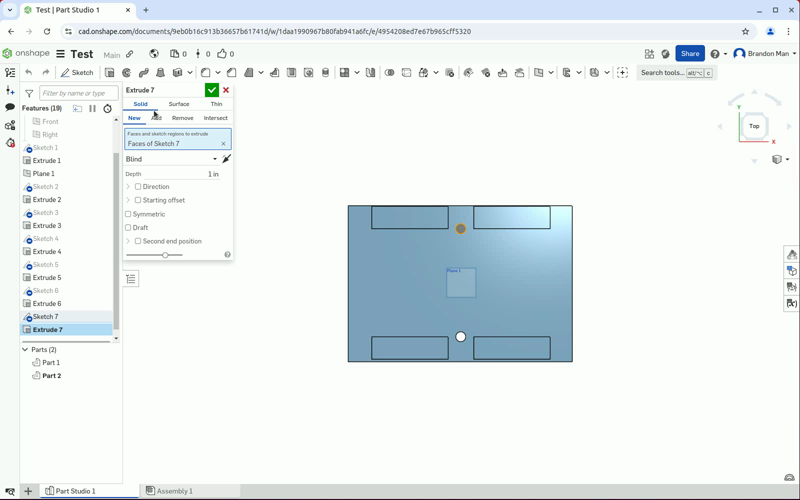
mouse_move(186, 120)
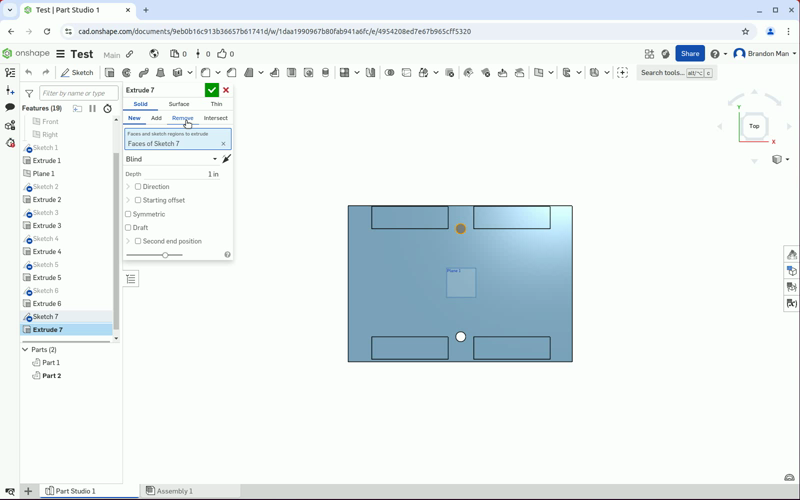
click(186, 120)
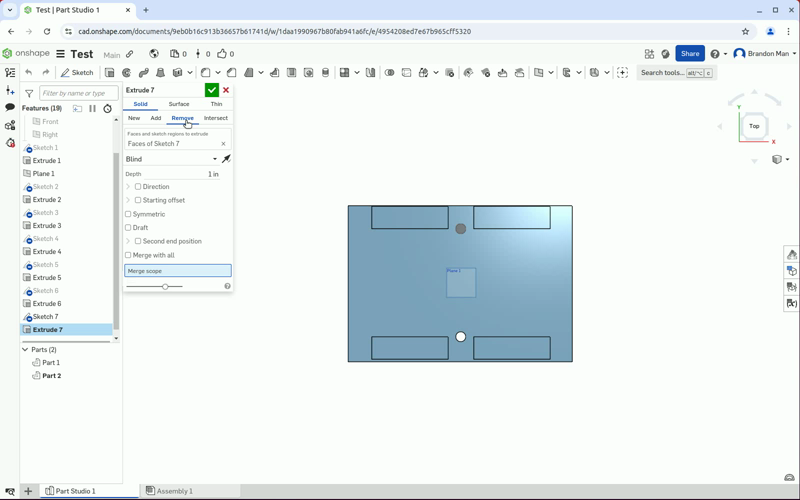
key(tab, 4)
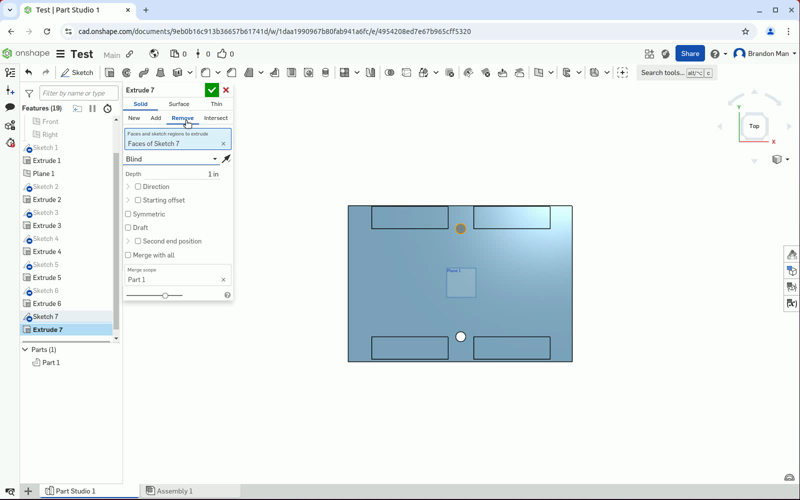
text(6.018)
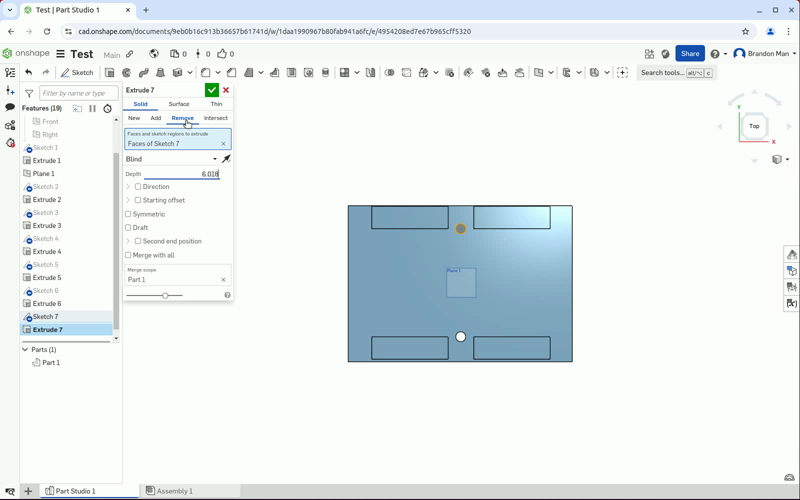
key(tab, 6)
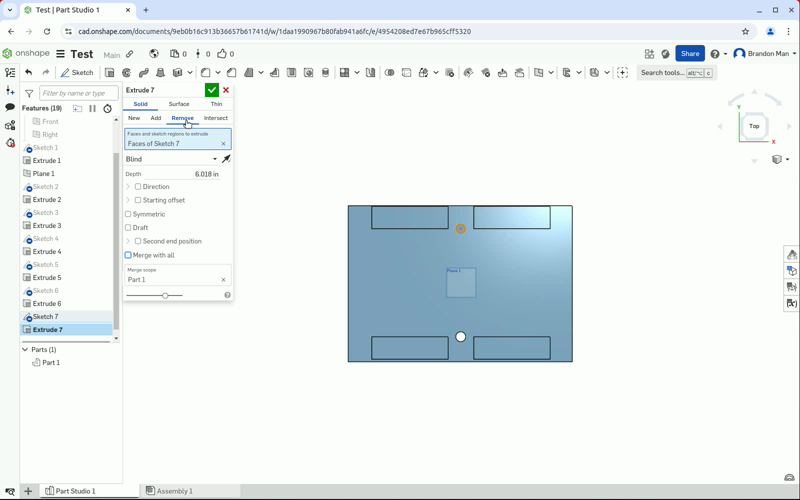
key(space)
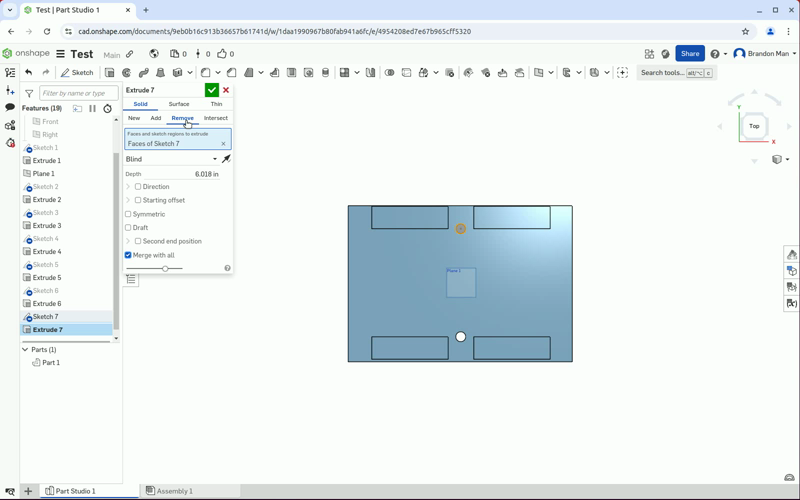
key(enter)
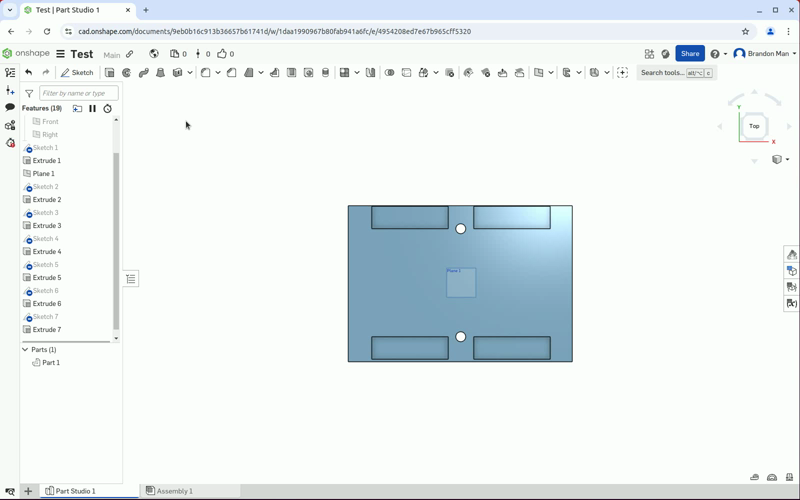
key(shift+h)
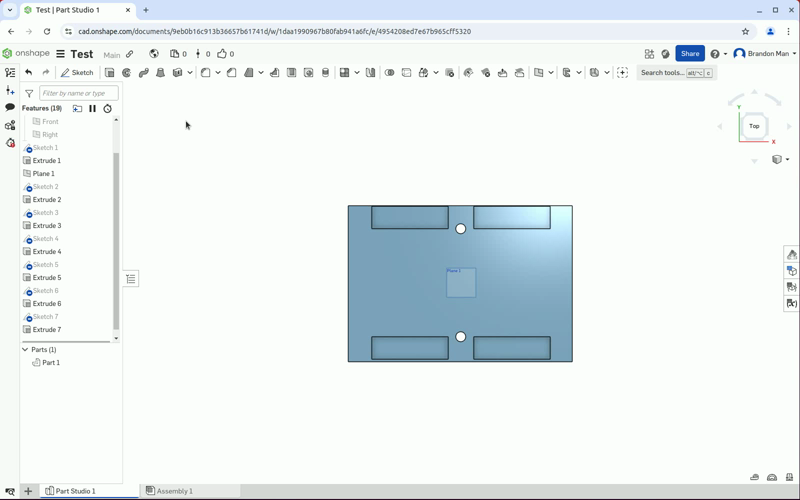
key(shift+h)
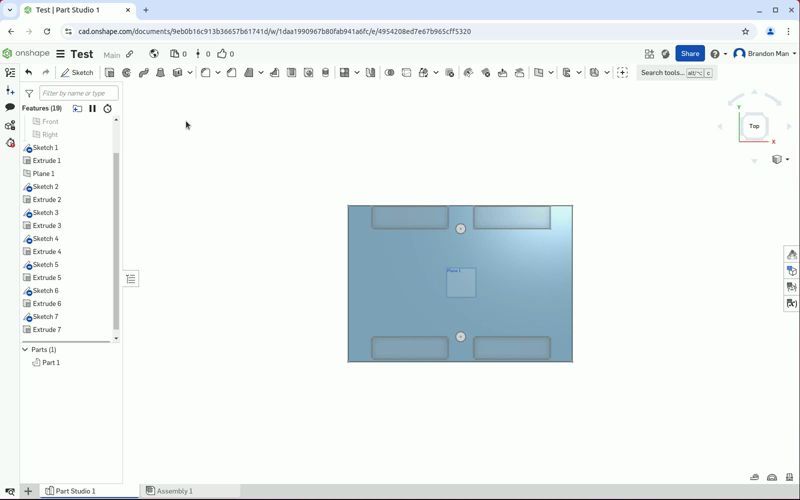
key(shift+7)
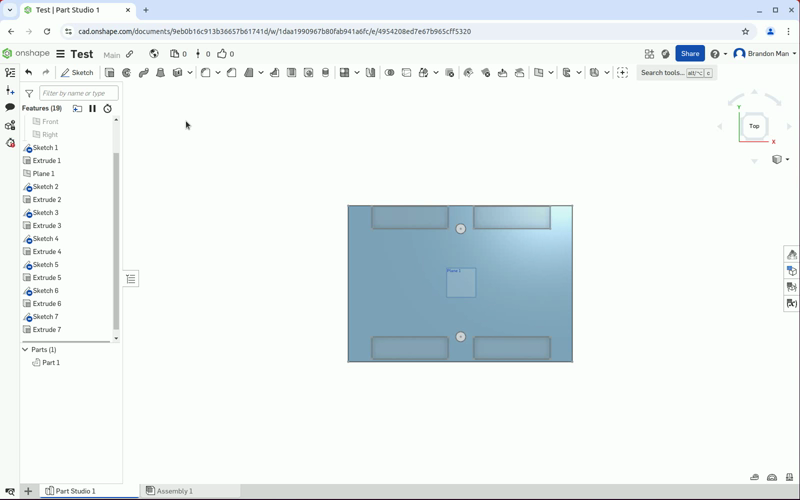
key(up, 3)
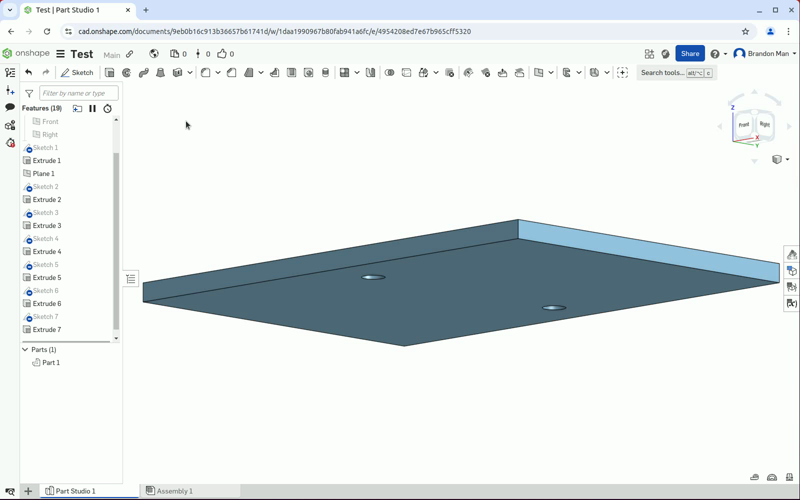
key(left, 3)
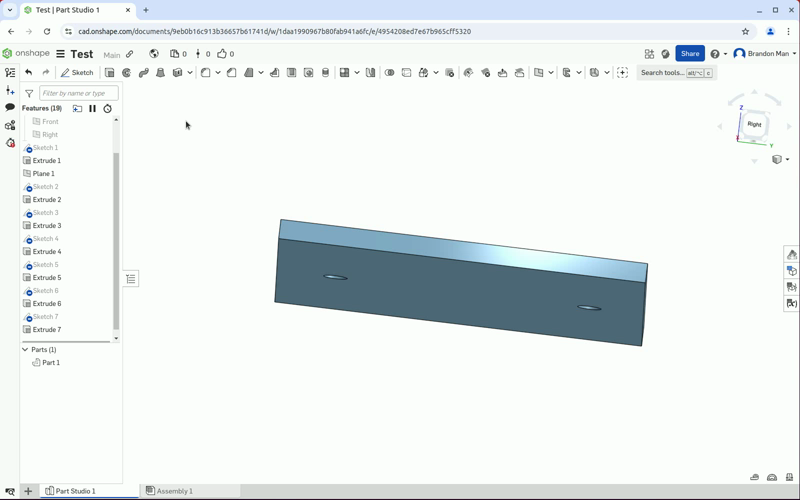
key(right, 3)
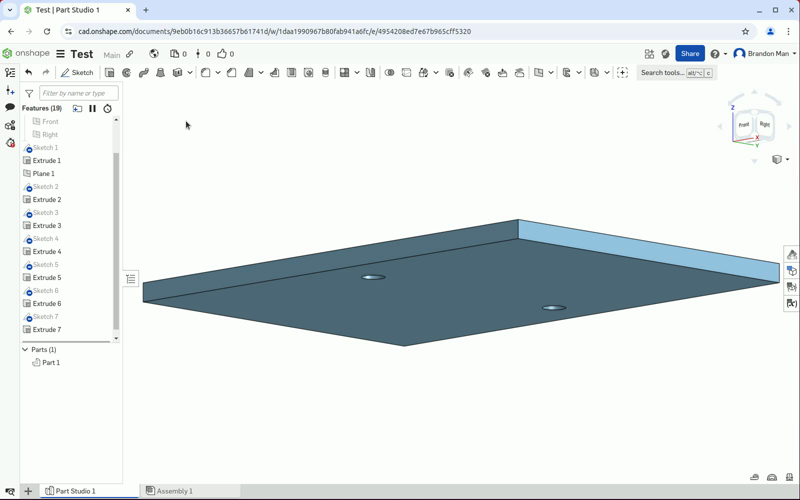
key(down, 3)
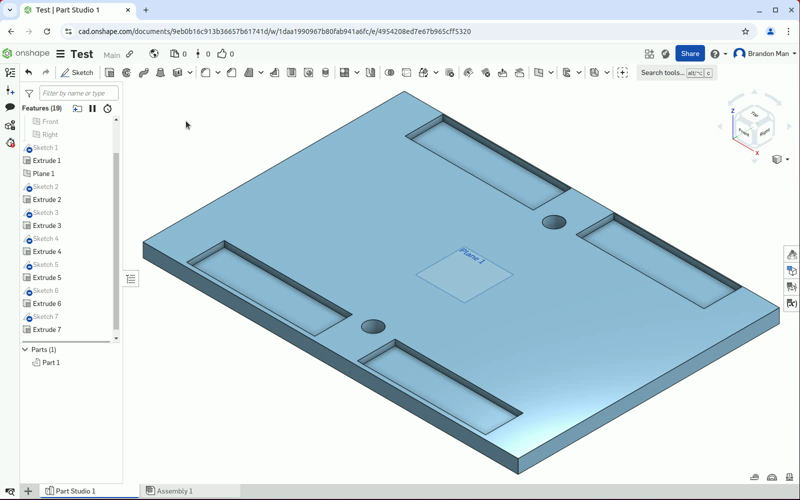
mouse_move(69, 150)
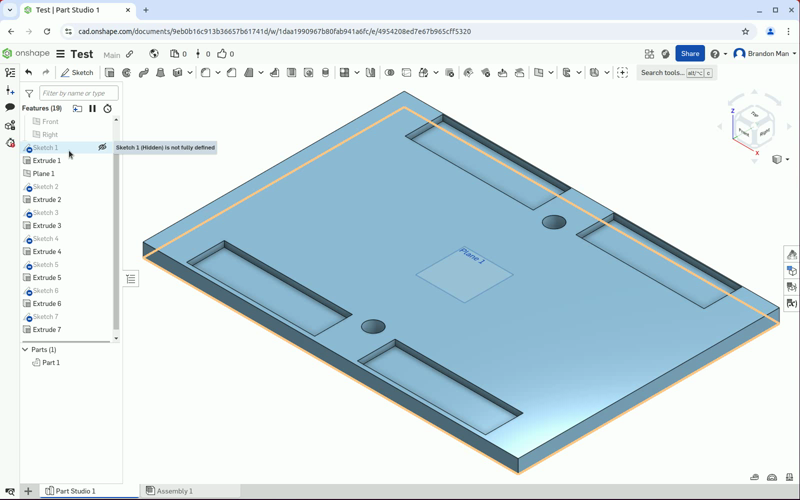
click(69, 150)